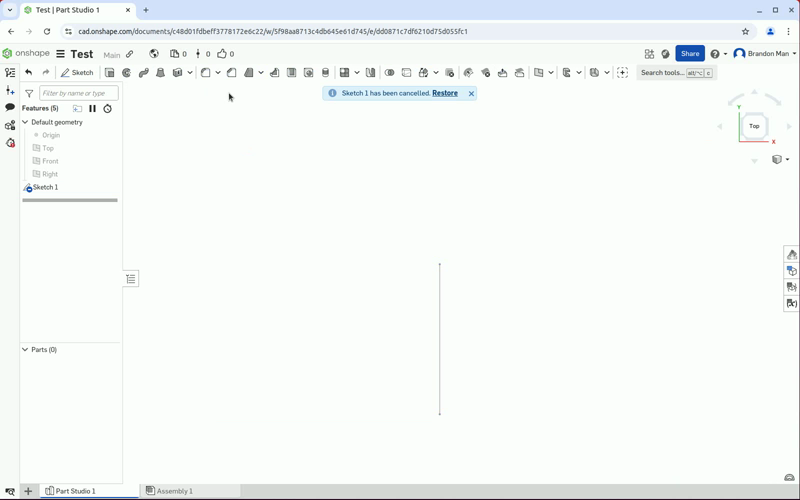
key(shift+h)
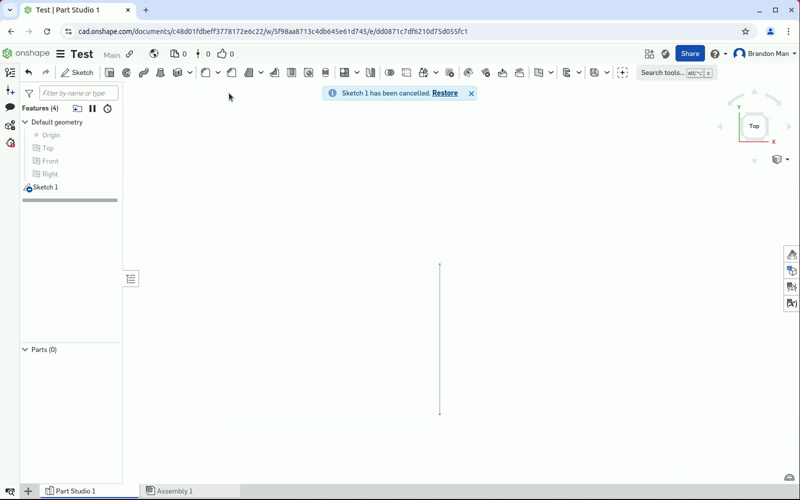
key(shift+s)
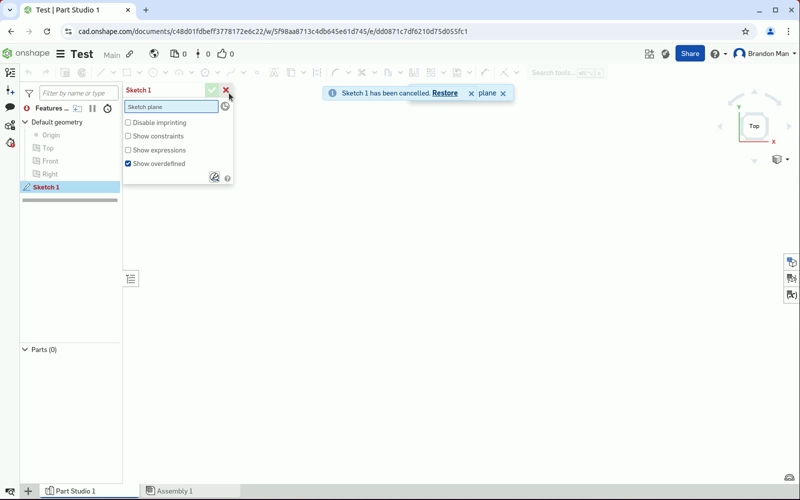
mouse_move(73, 150)
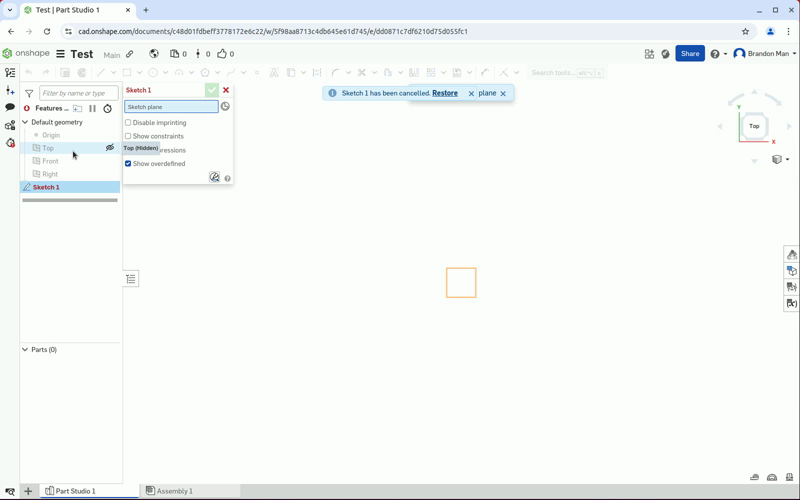
click(73, 150)
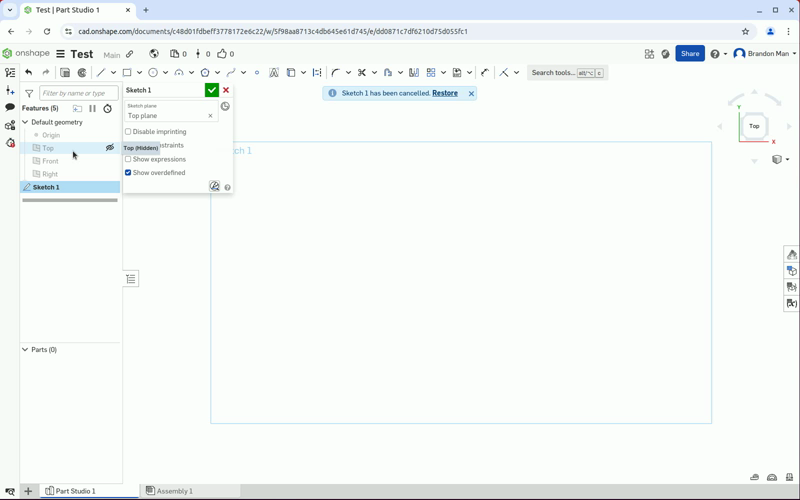
mouse_move(73, 352)
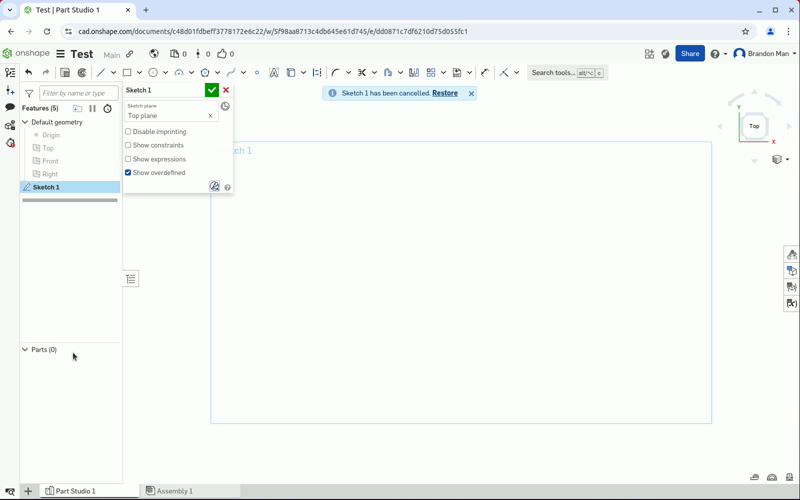
key(y)
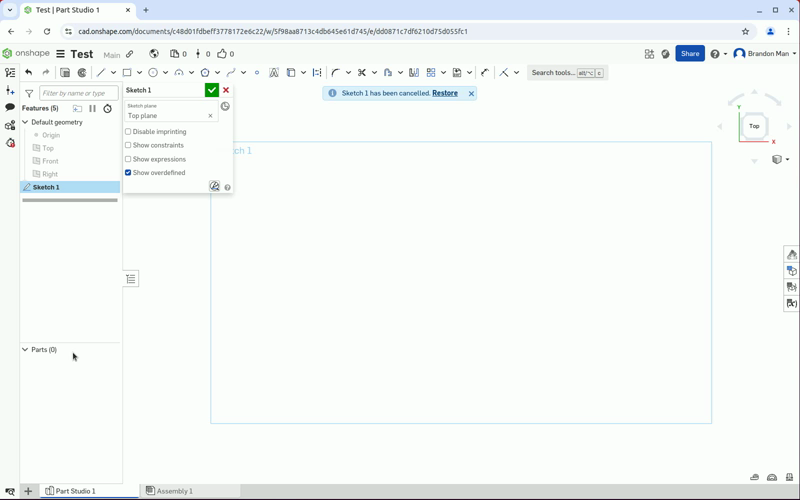
key(l)
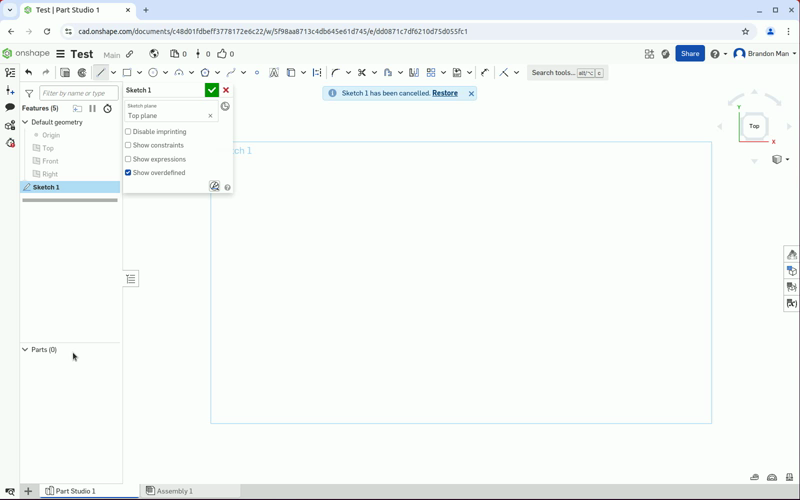
key_down(shift)
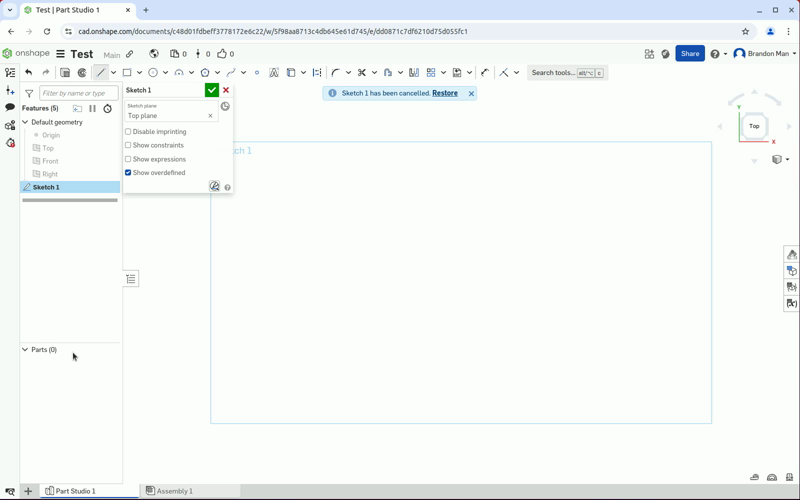
mouse_move(460, 282)
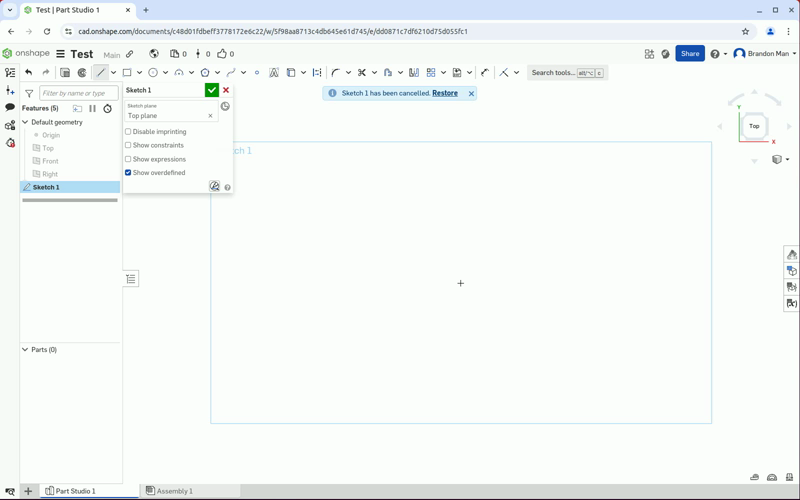
click(460, 282)
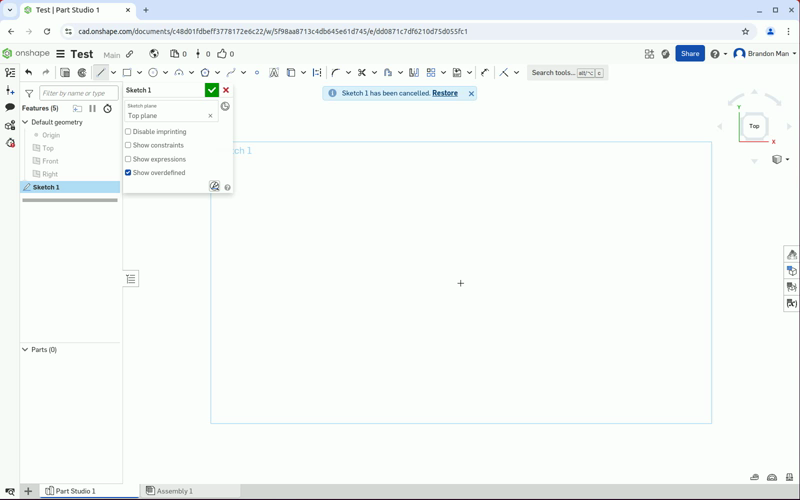
key_up(shift)
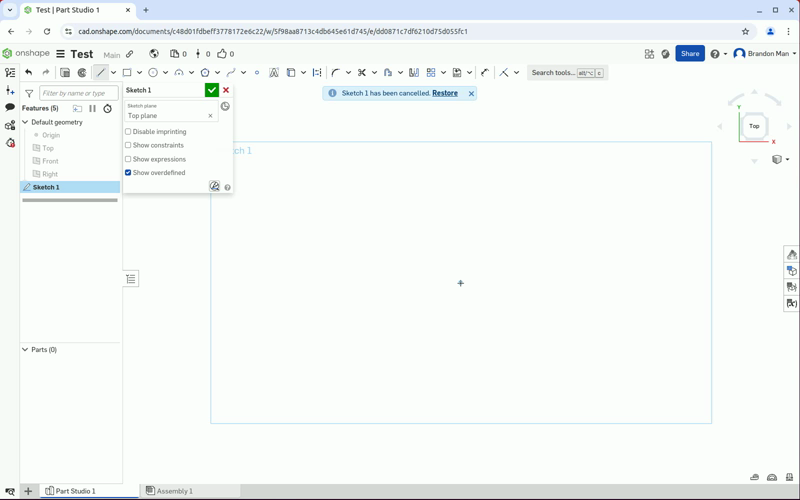
key_down(shift)
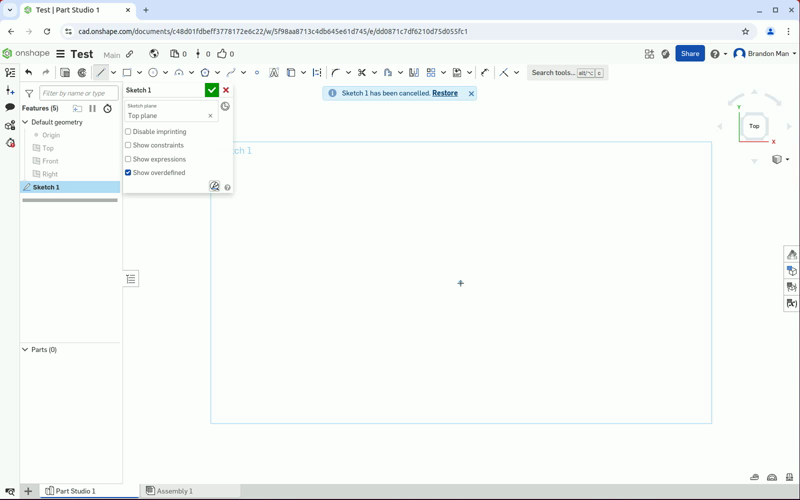
mouse_move(490, 282)
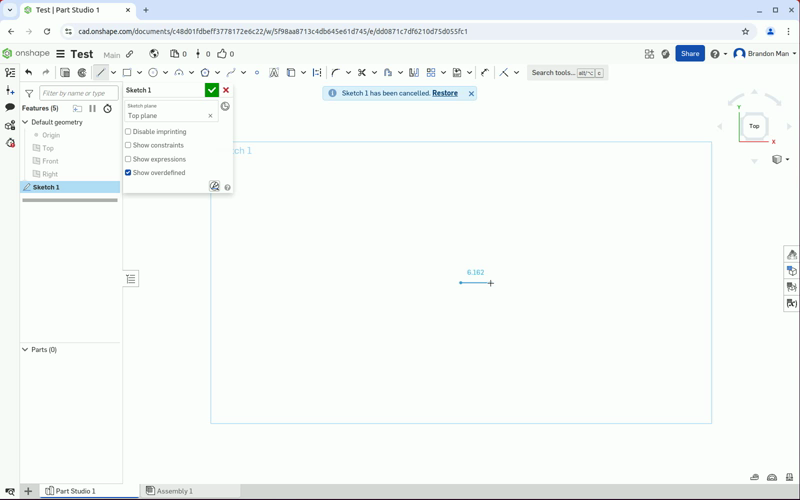
mouse_move(489, 282)
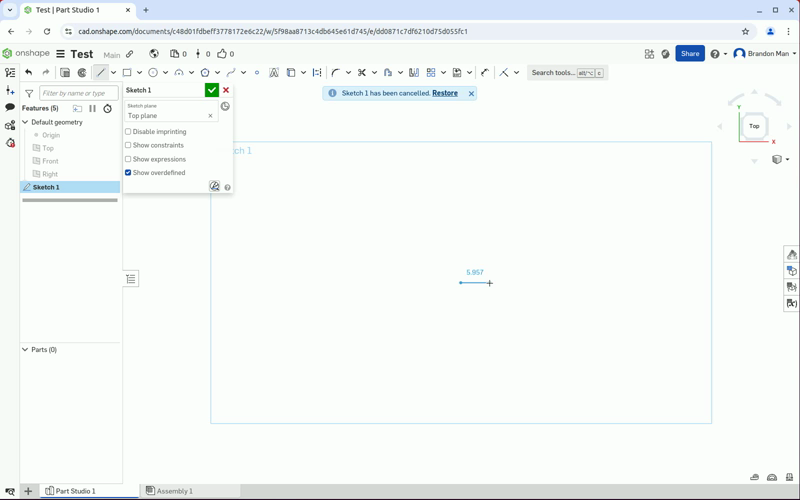
click(489, 282)
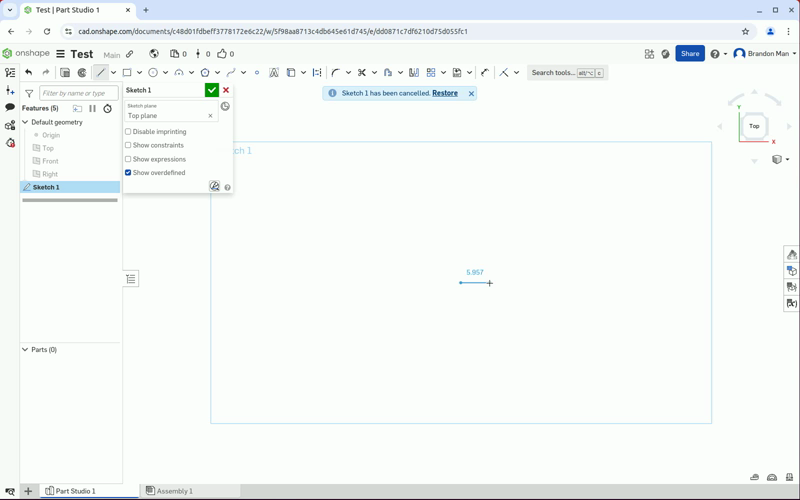
key_up(shift)
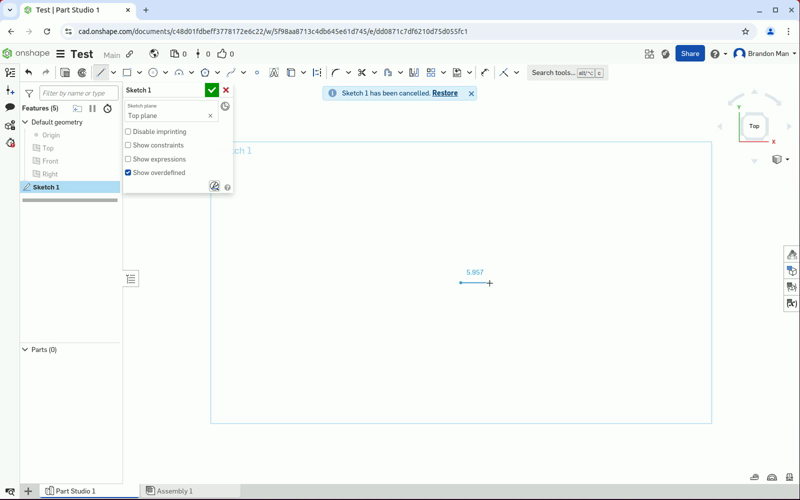
key_down(shift)
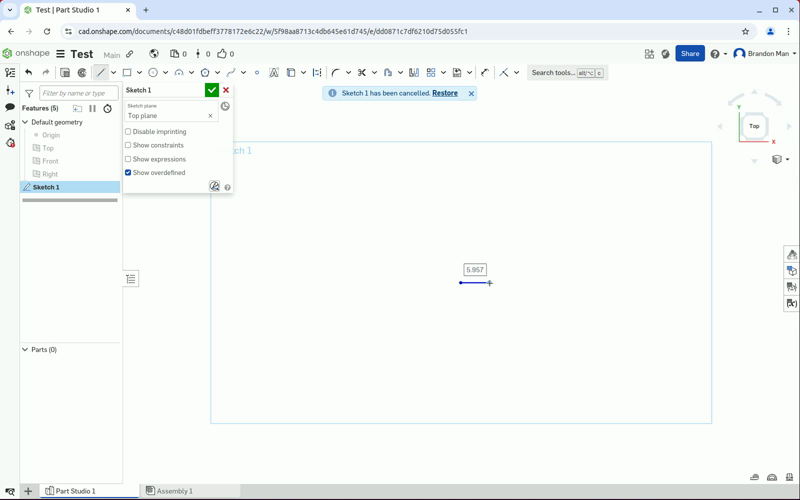
mouse_move(519, 282)
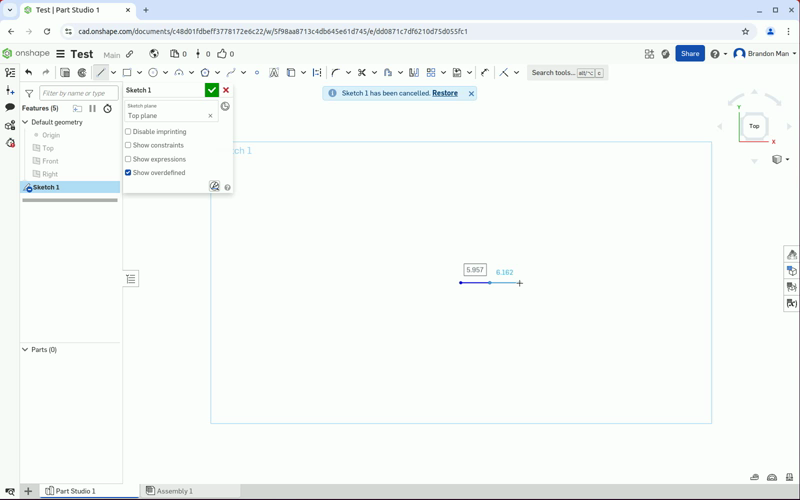
mouse_move(489, 230)
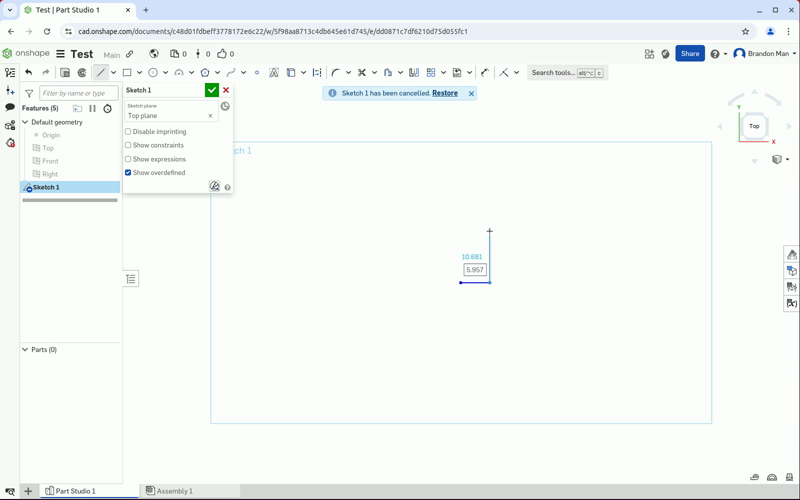
click(489, 230)
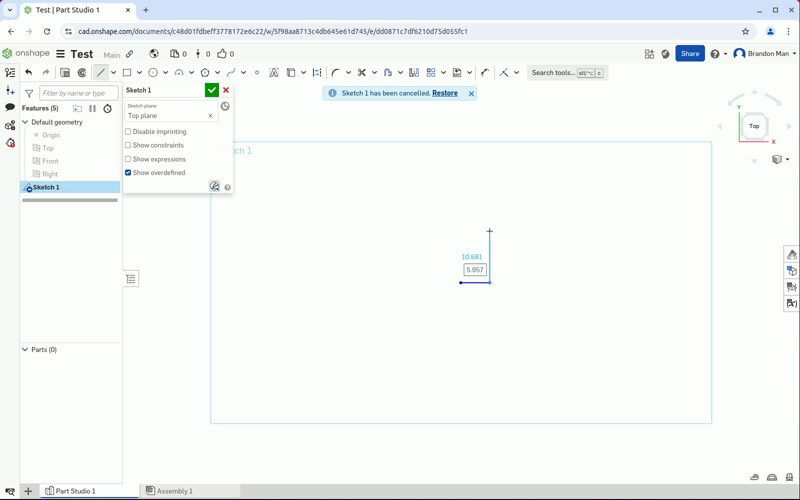
key_up(shift)
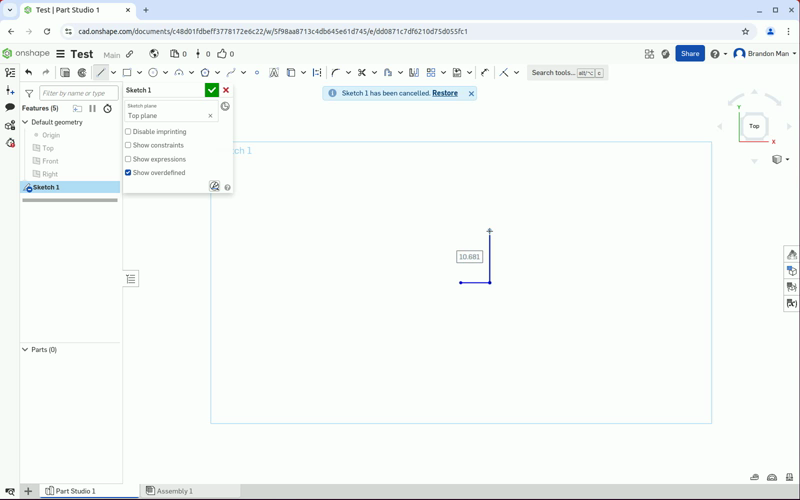
key_down(shift)
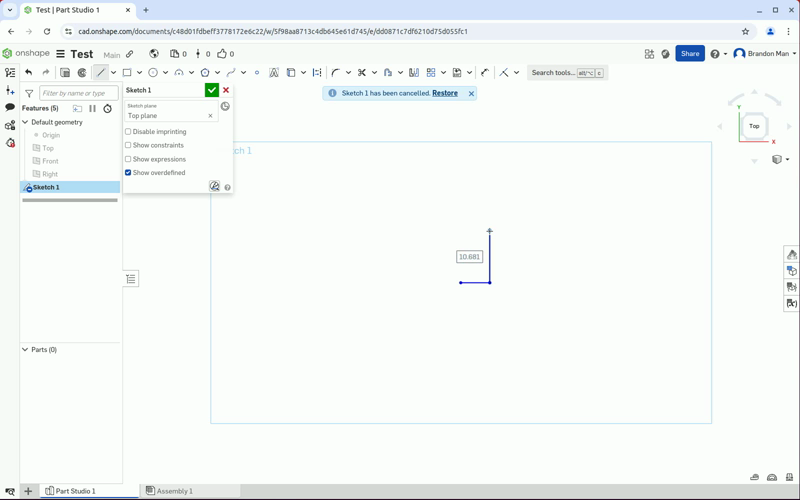
mouse_move(519, 230)
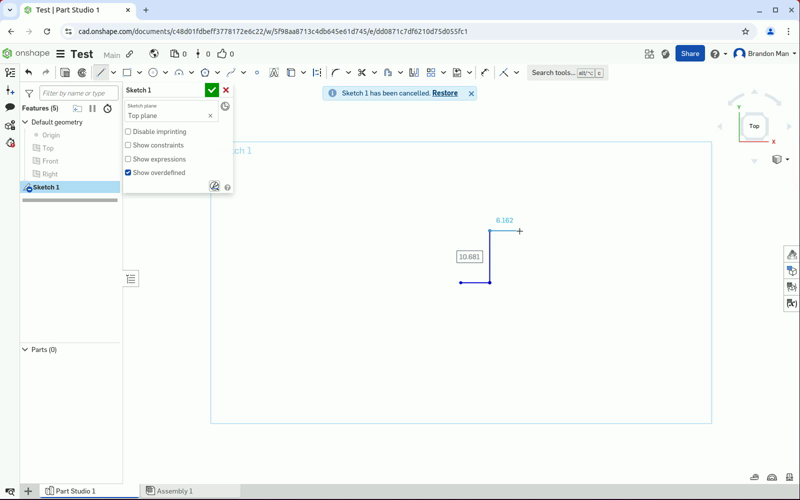
mouse_move(460, 230)
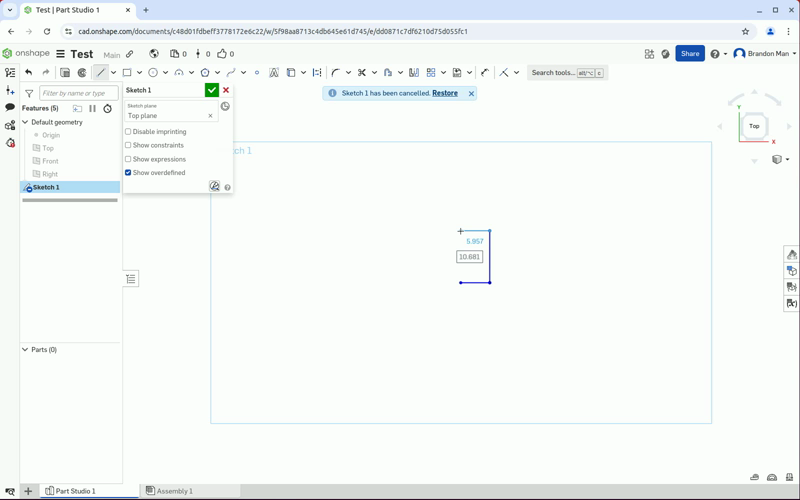
click(460, 230)
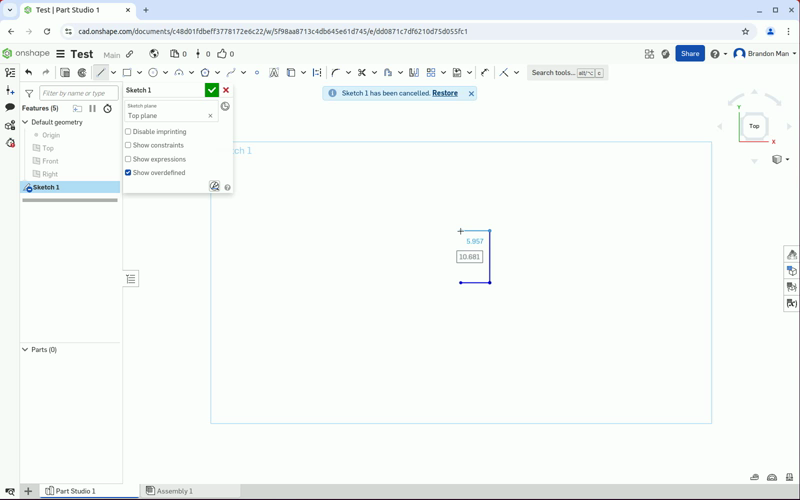
key_up(shift)
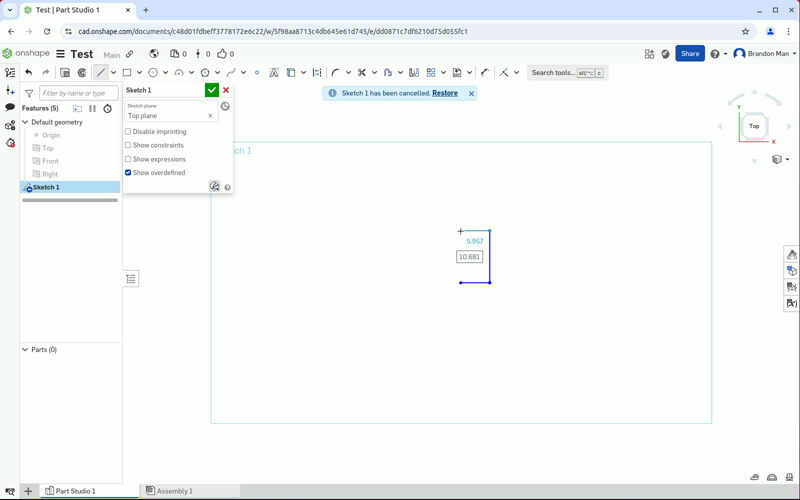
mouse_move(490, 230)
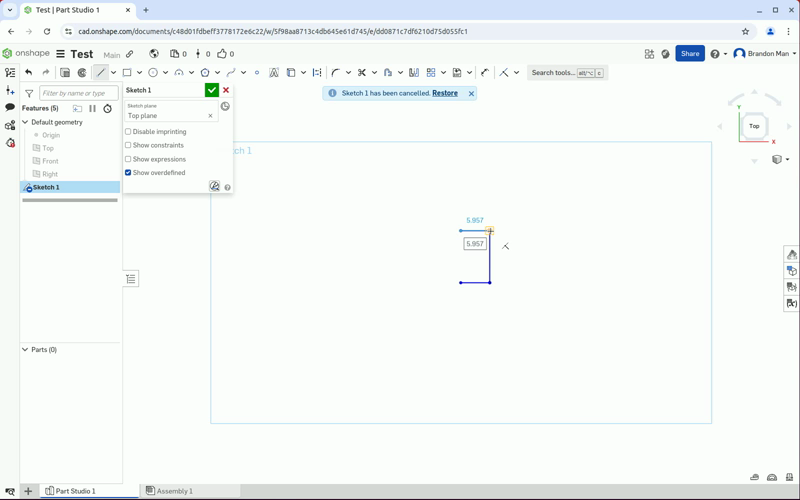
key_down(shift)
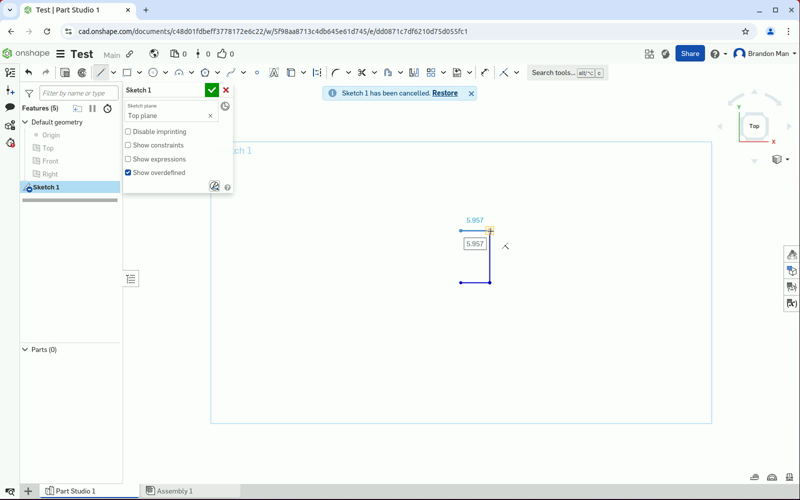
mouse_move(460, 282)
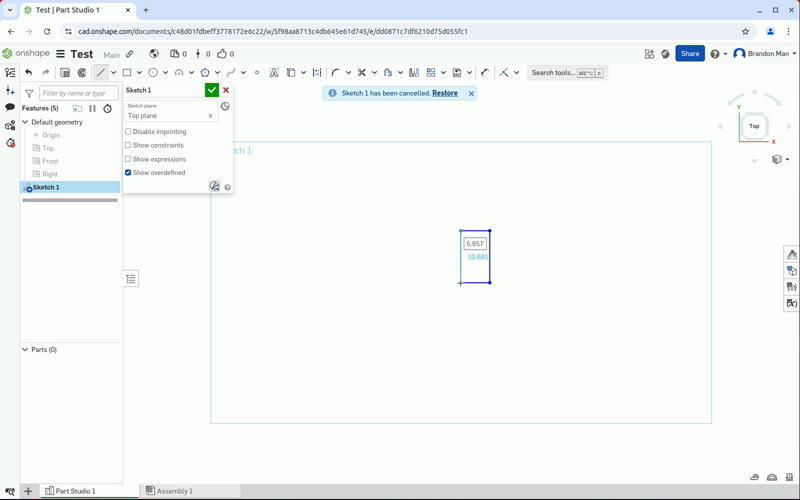
key_up(shift)
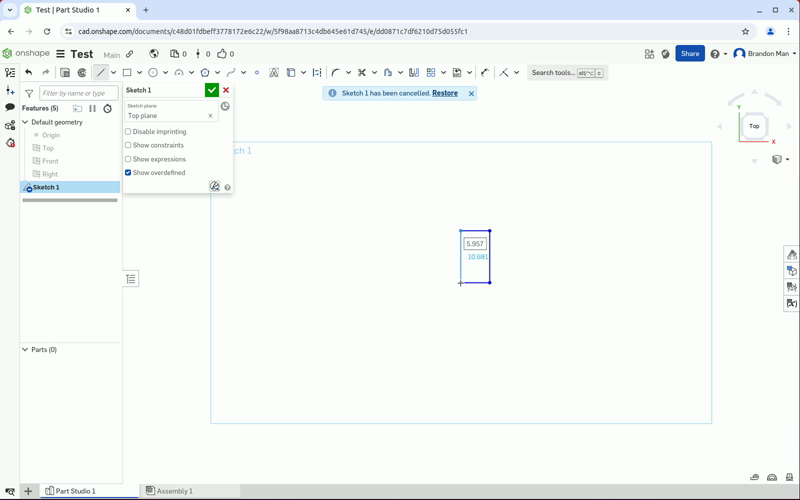
click(460, 282)
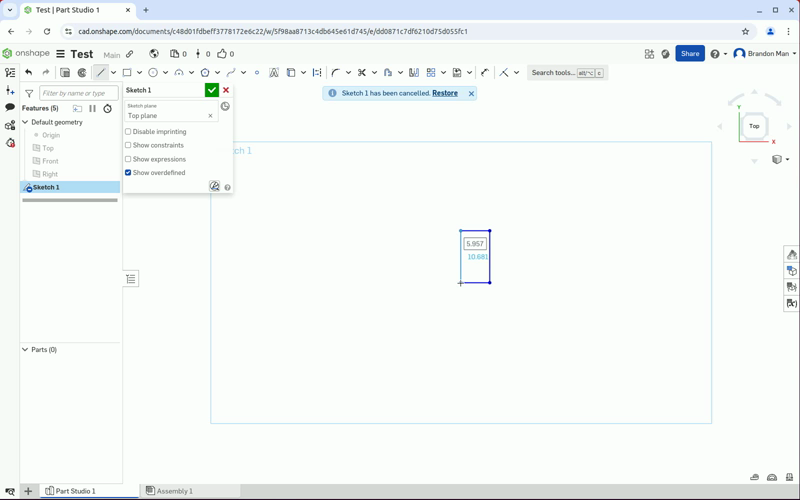
key(esc)
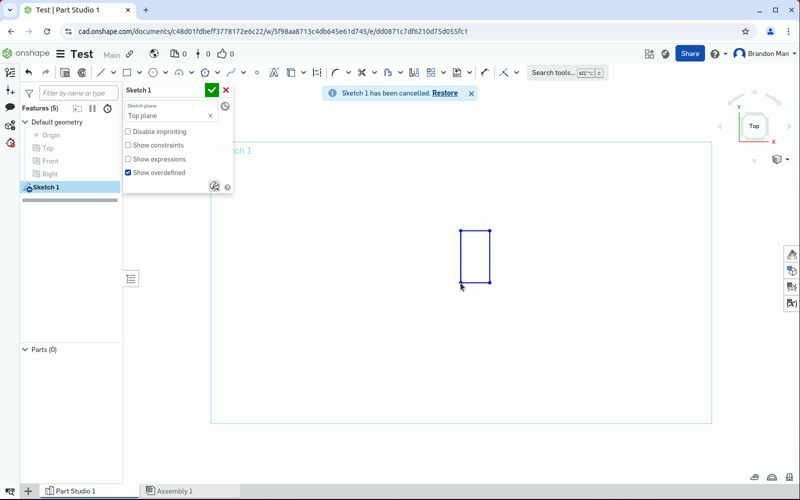
mouse_move(465, 243)
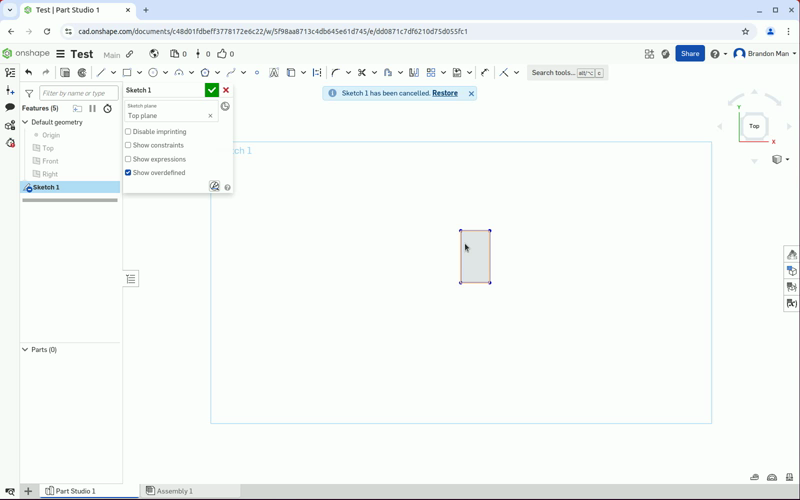
scroll(6)
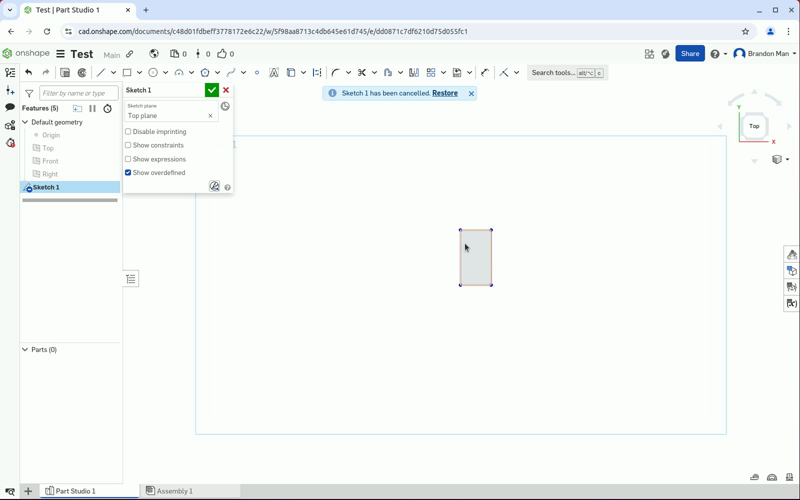
scroll(6)
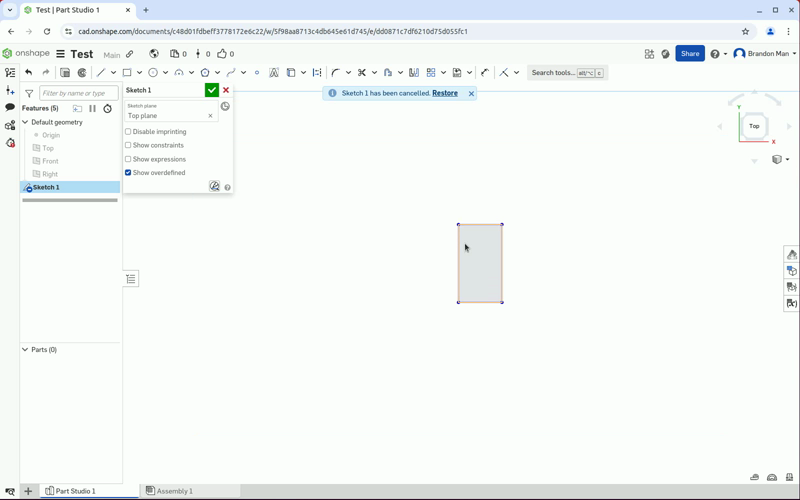
scroll(6)
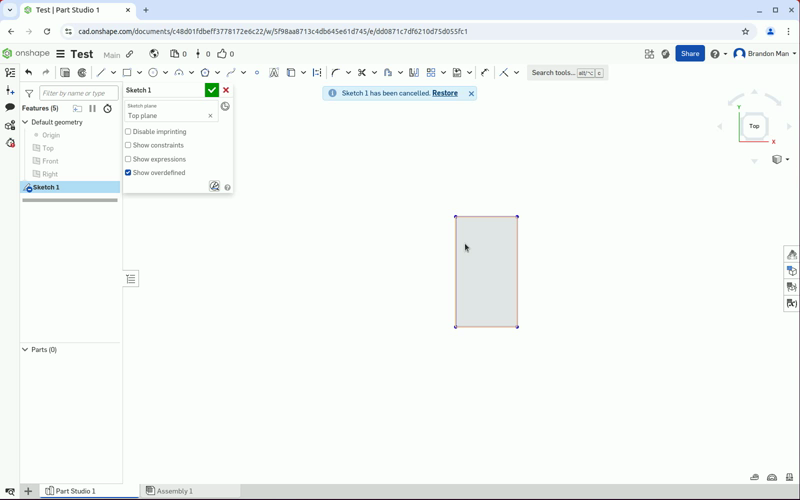
scroll(6)
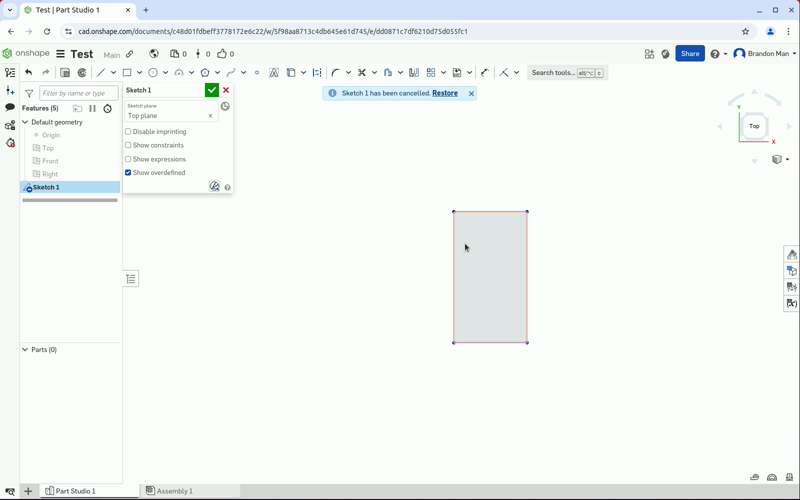
scroll(6)
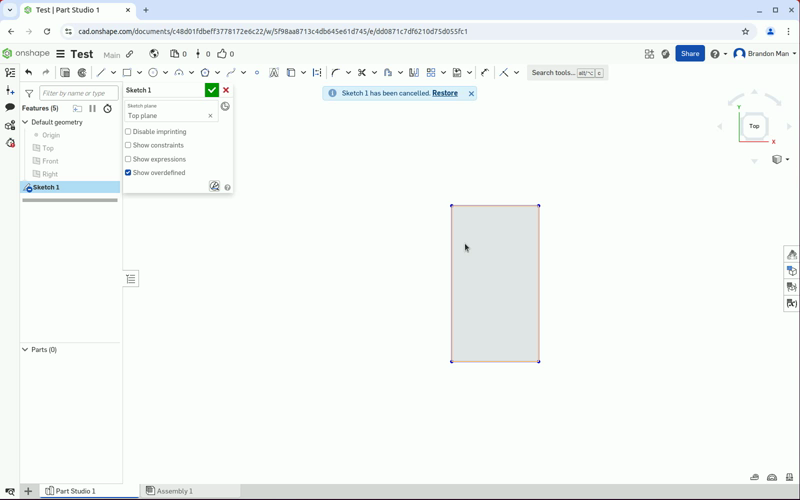
scroll(6)
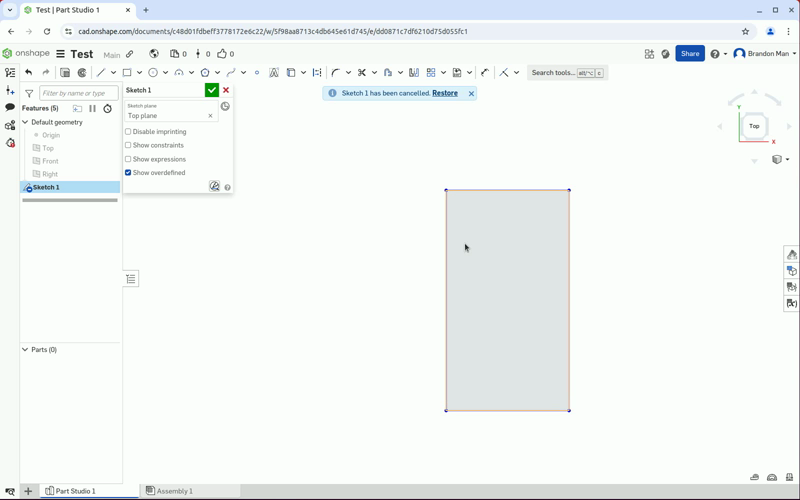
scroll(6)
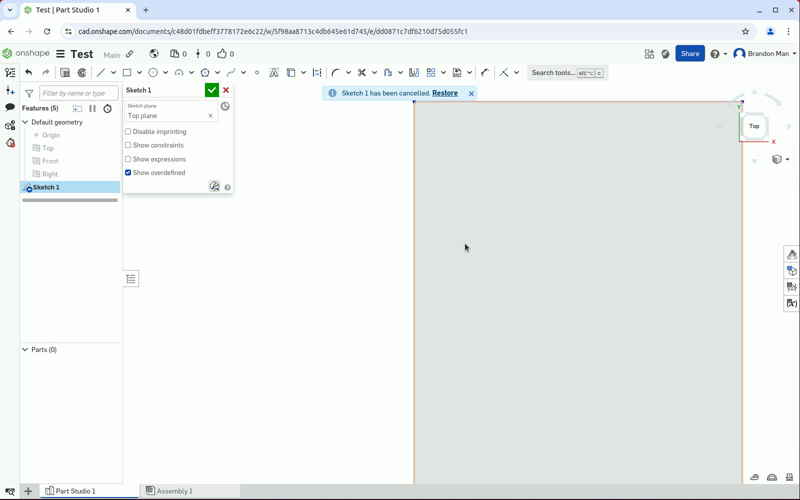
click(465, 243)
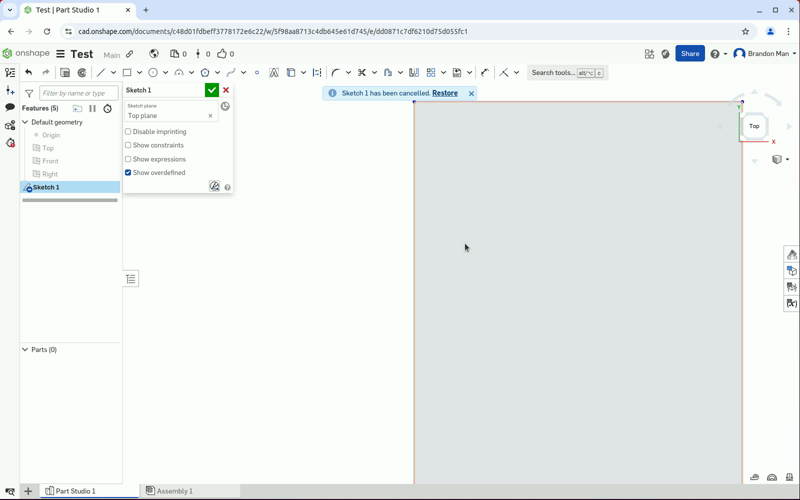
scroll(-6)
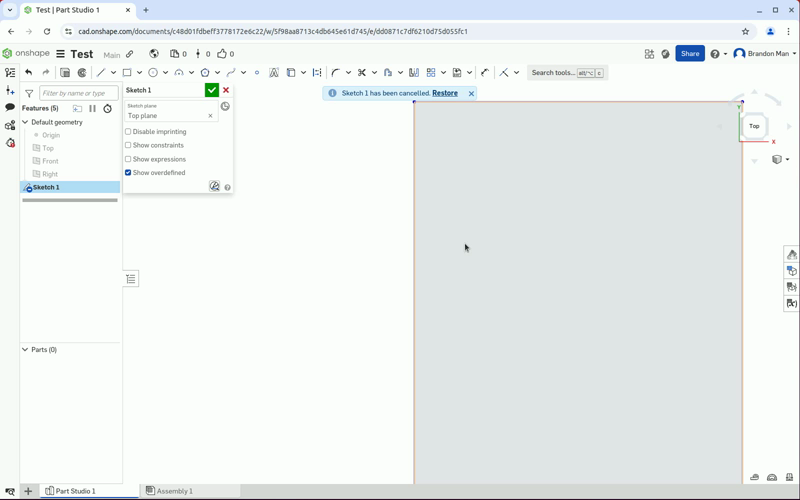
scroll(-6)
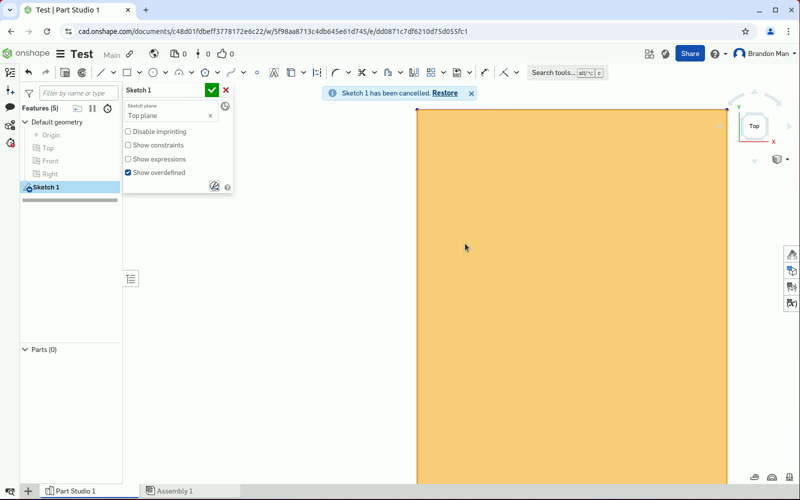
scroll(-6)
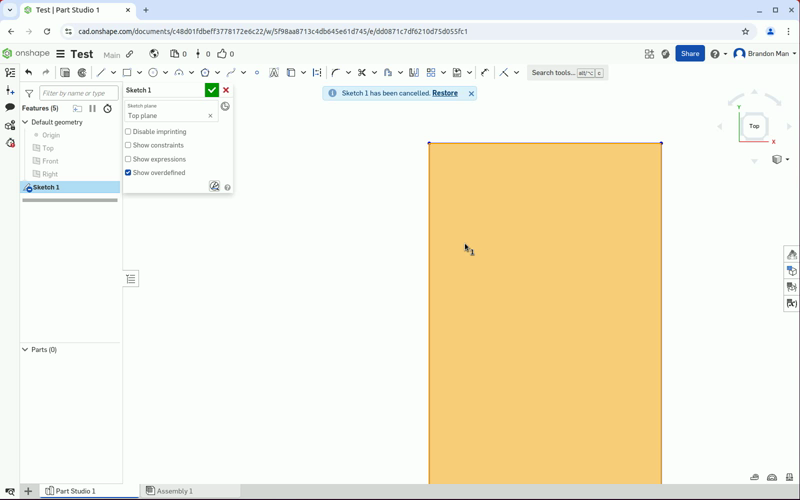
scroll(-6)
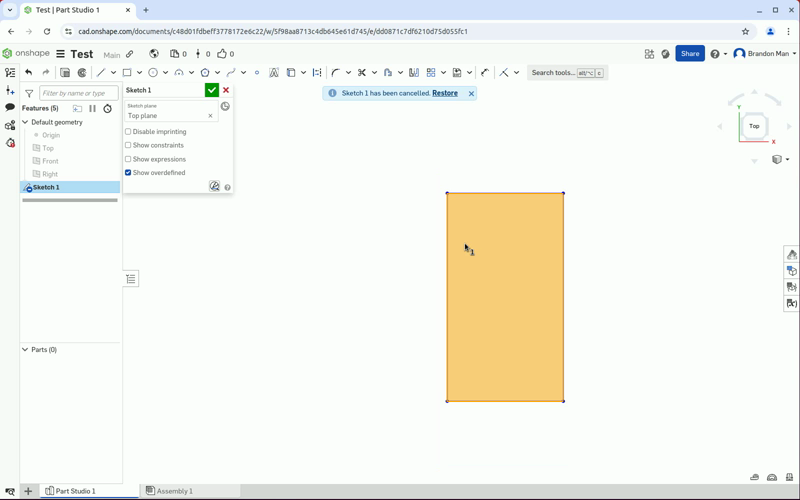
scroll(-6)
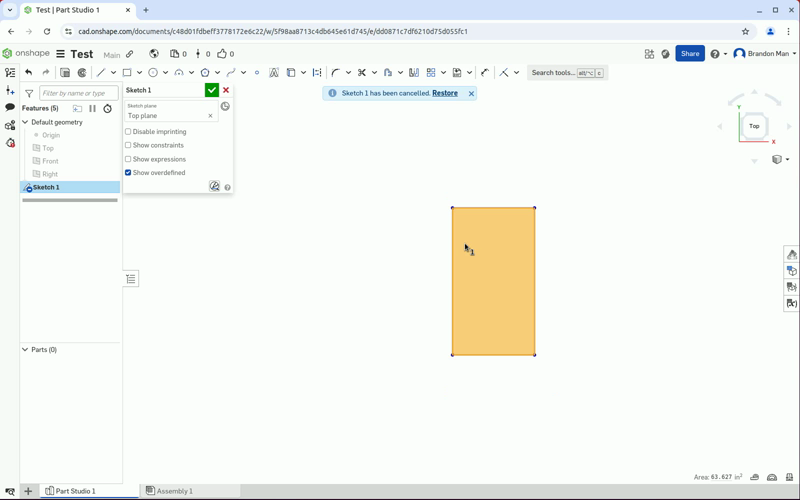
scroll(-6)
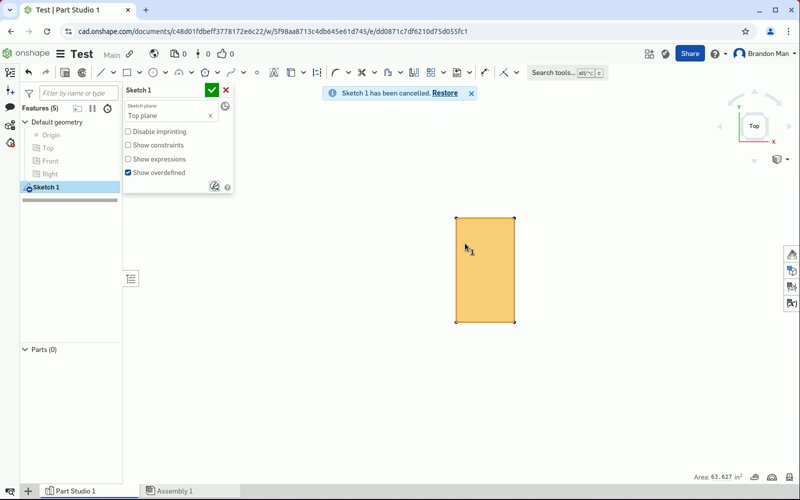
scroll(-6)
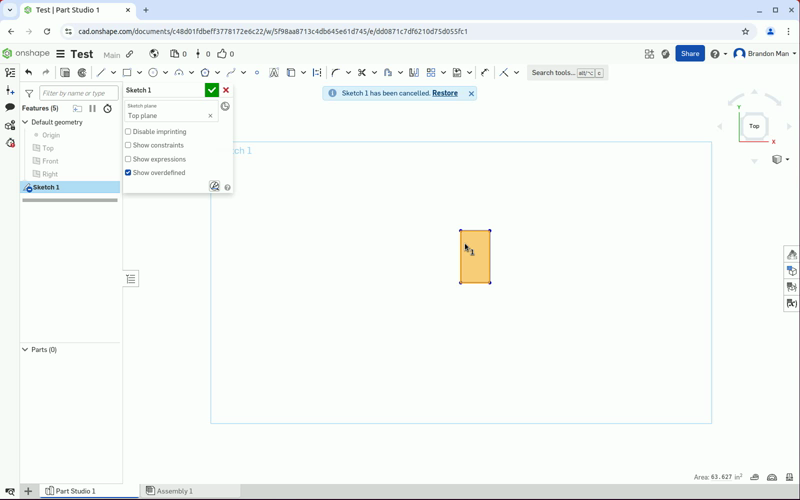
mouse_move(73, 352)
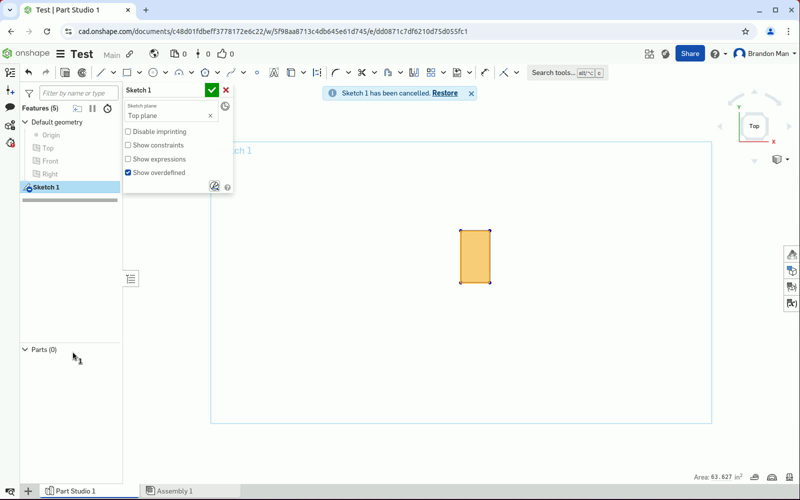
key(shift+y)
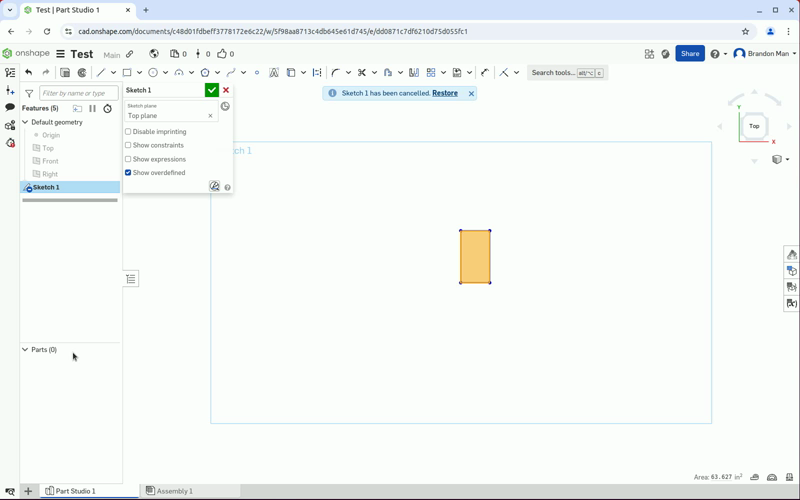
key(shift+e)
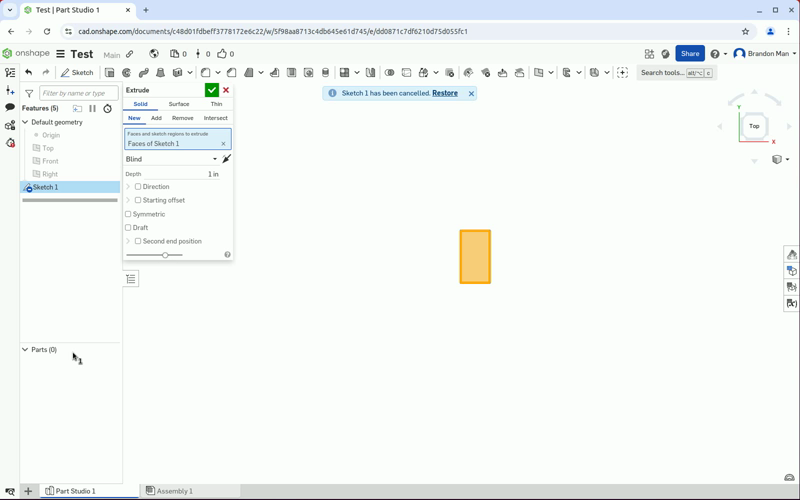
mouse_move(143, 106)
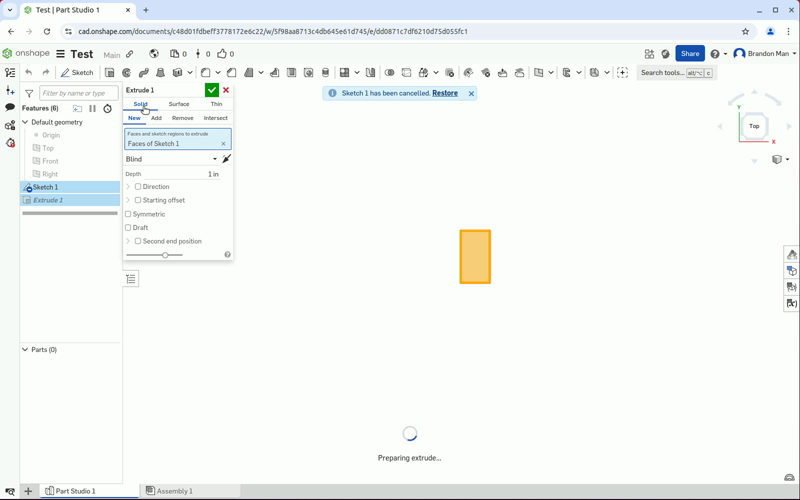
click(143, 106)
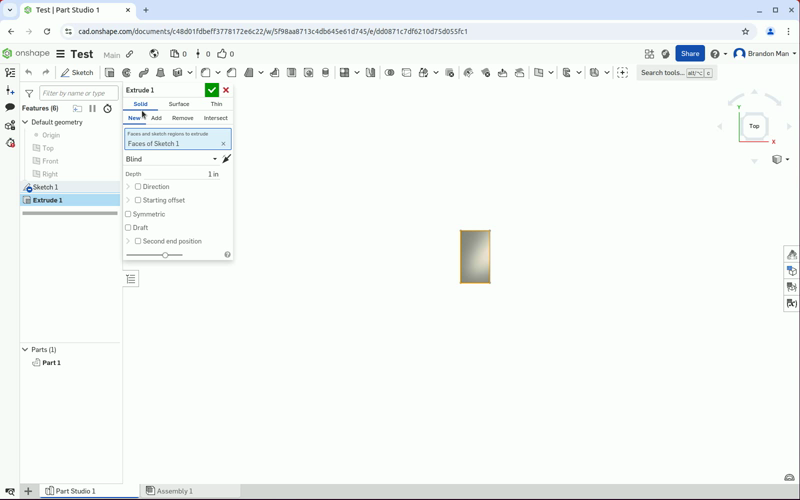
mouse_move(137, 120)
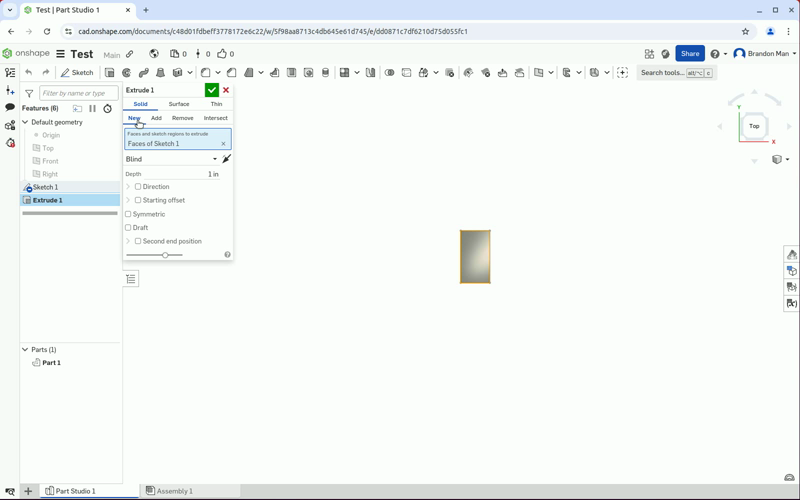
click(137, 120)
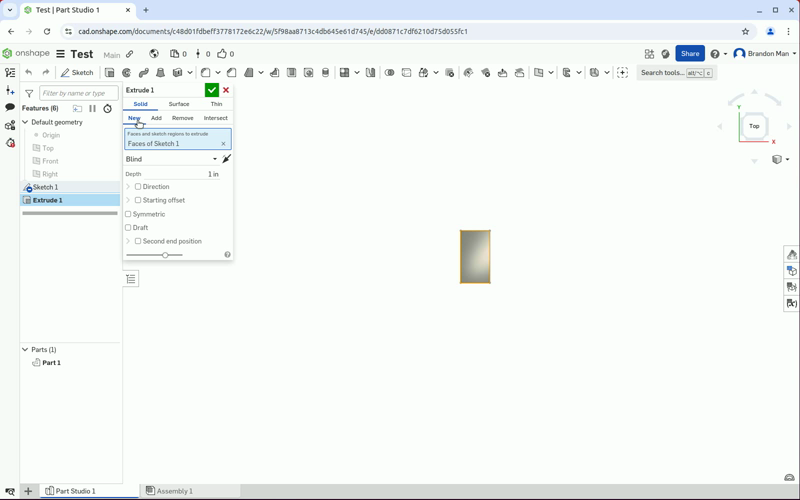
key(tab, 4)
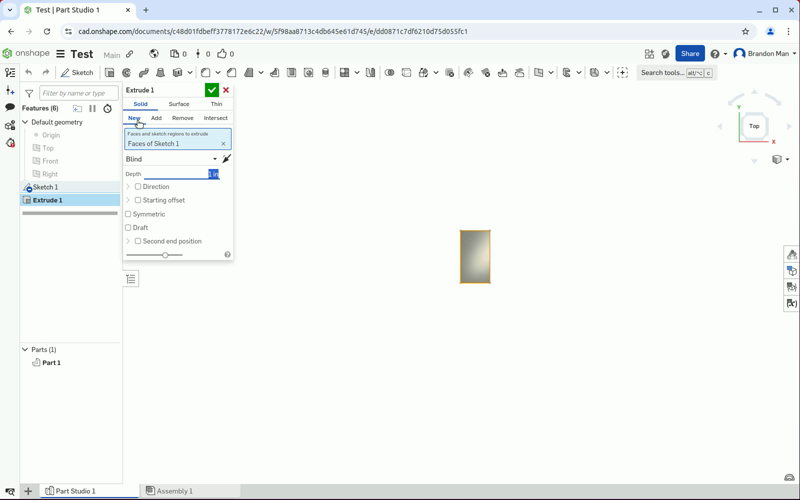
text(15.165)
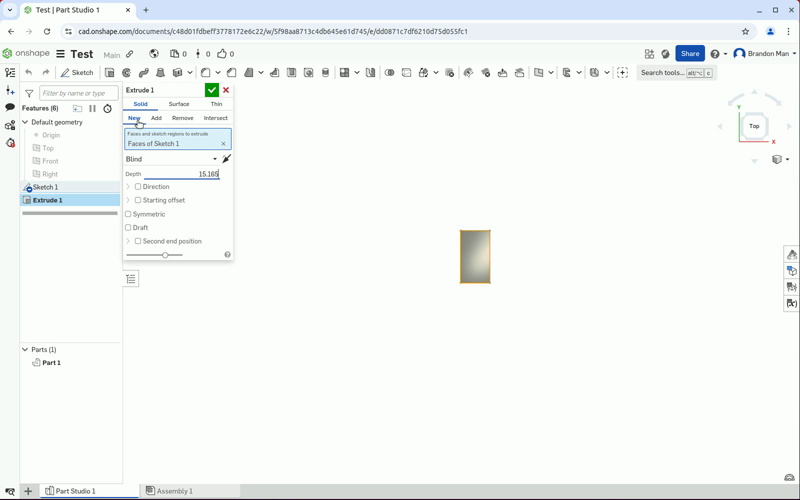
key(enter)
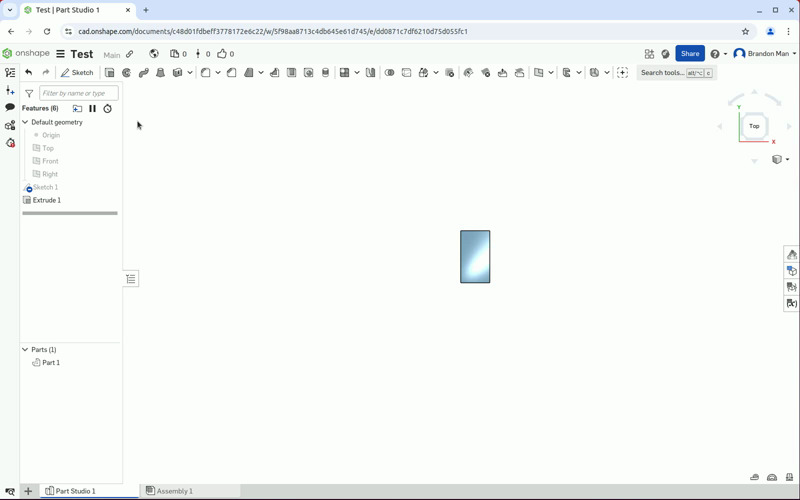
key(shift+h)
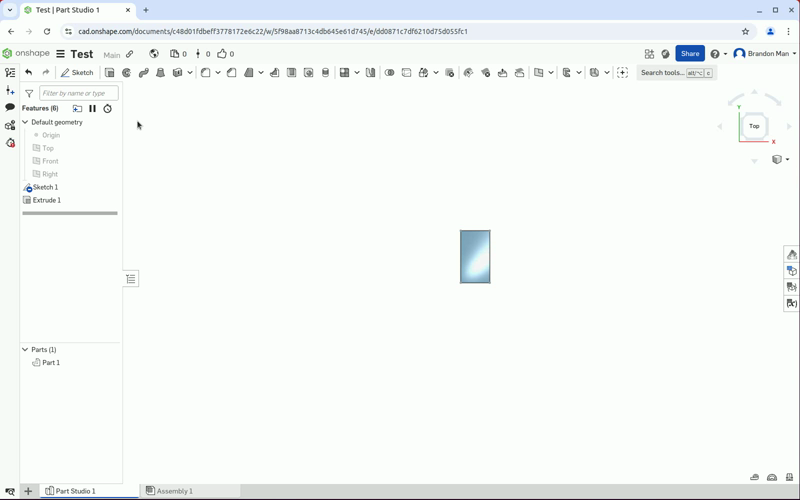
key(shift+h)
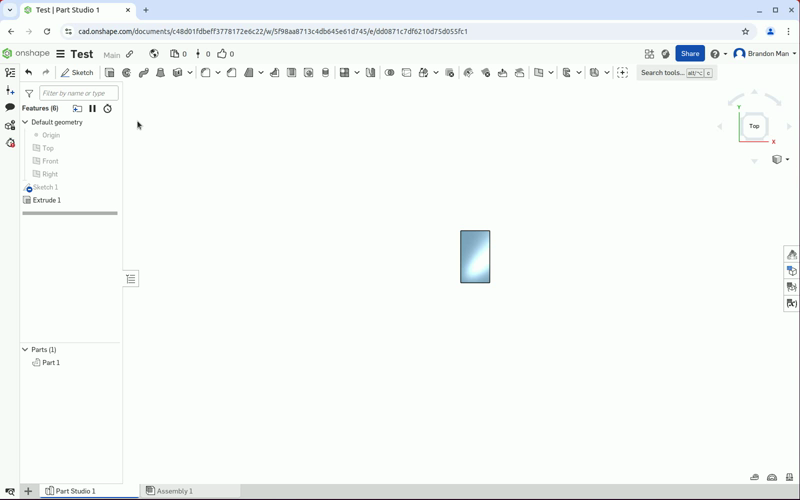
mouse_move(73, 189)
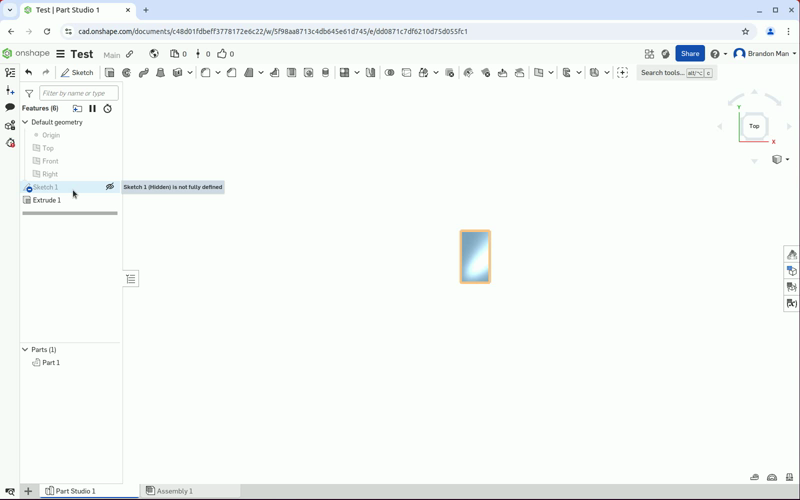
click(73, 189)
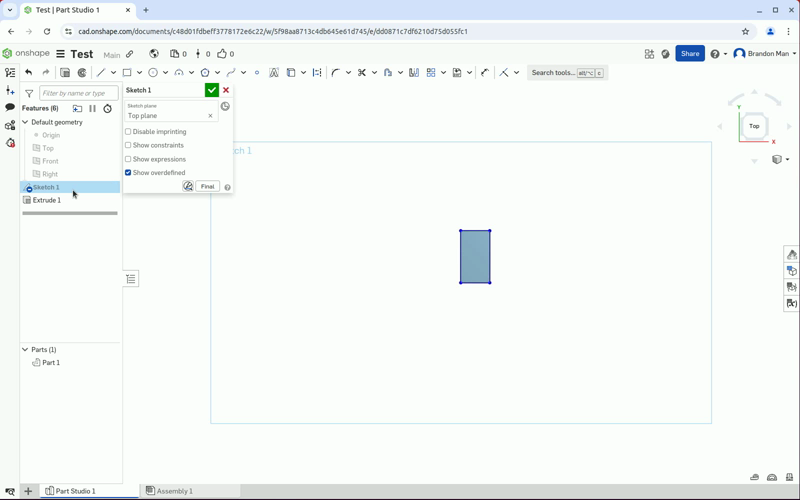
mouse_move(229, 92)
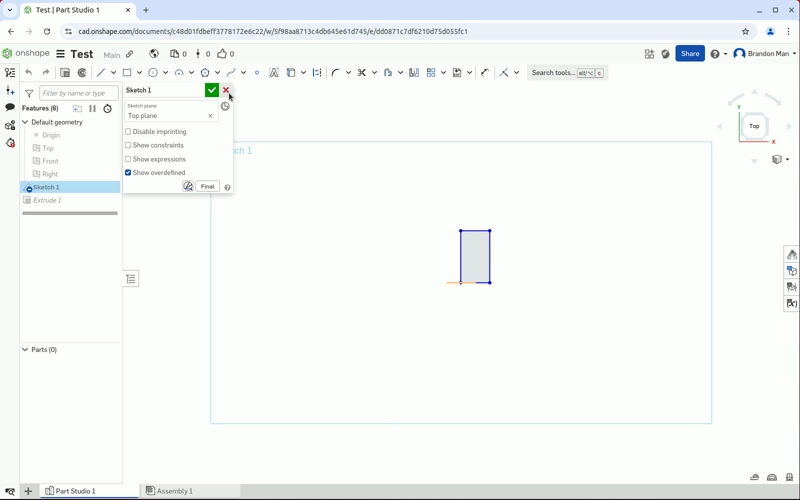
click(229, 92)
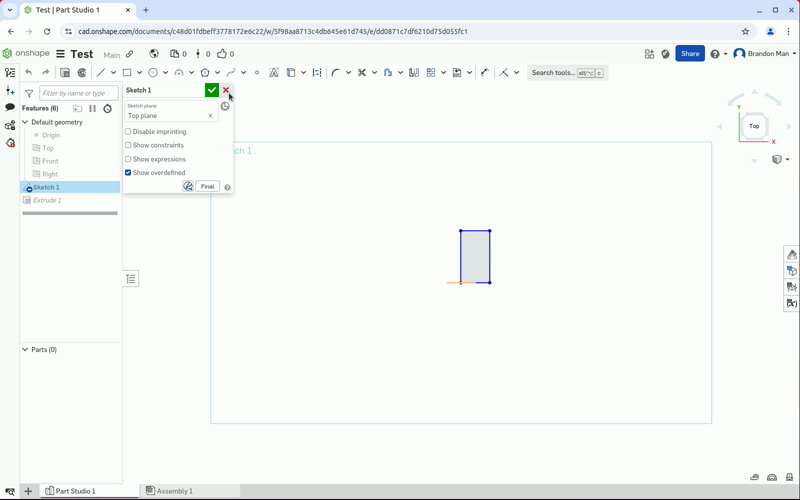
key(shift+s)
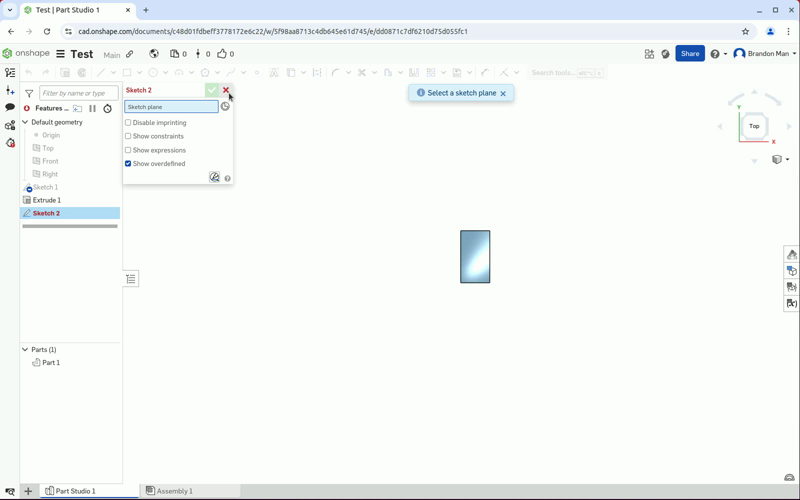
mouse_move(73, 150)
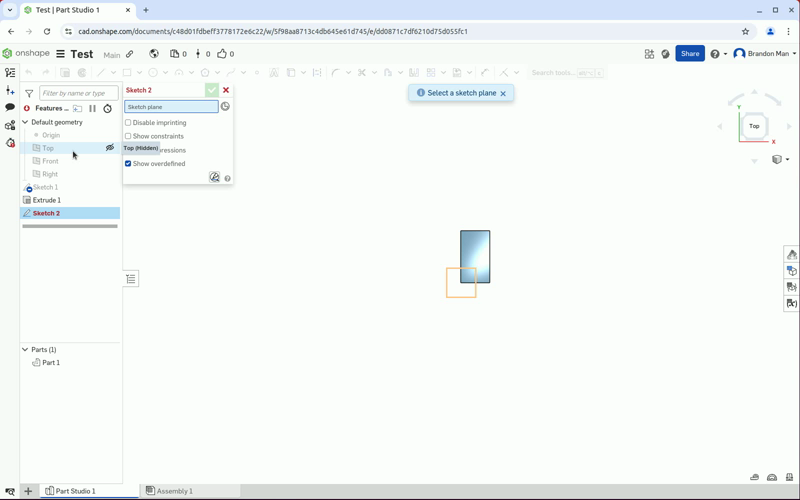
click(73, 150)
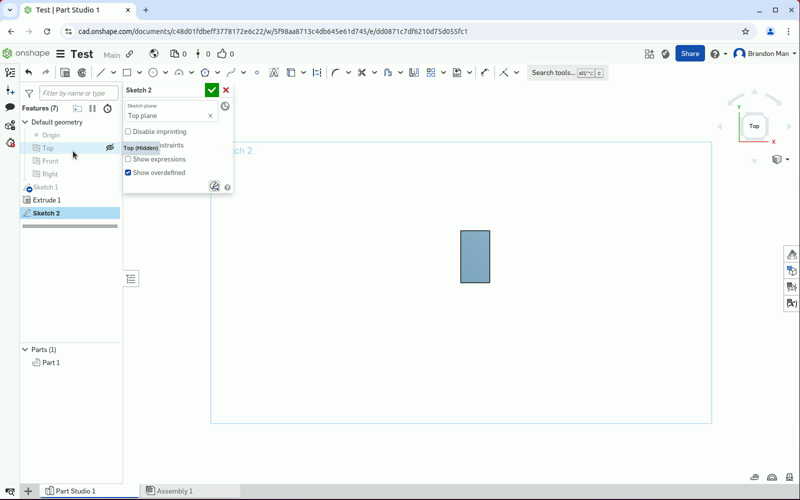
mouse_move(73, 352)
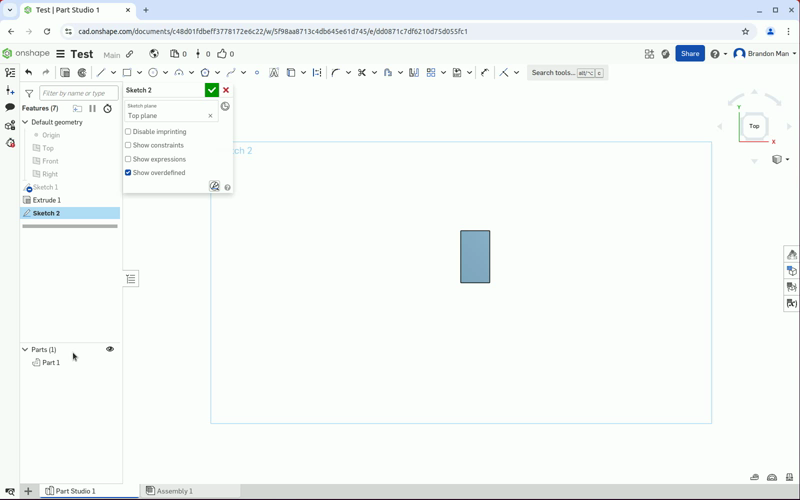
key(y)
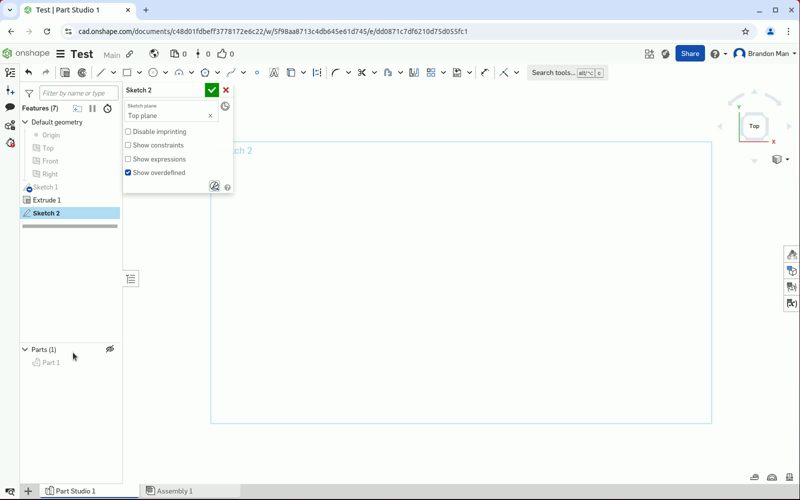
key(l)
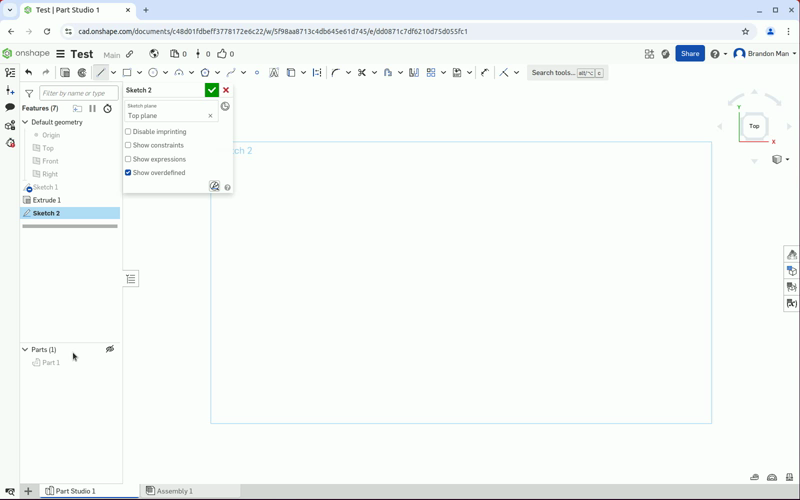
key_down(shift)
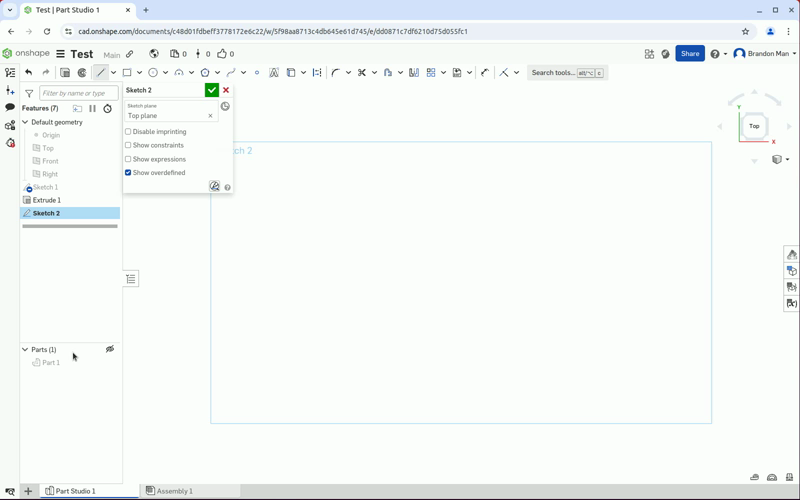
mouse_move(460, 282)
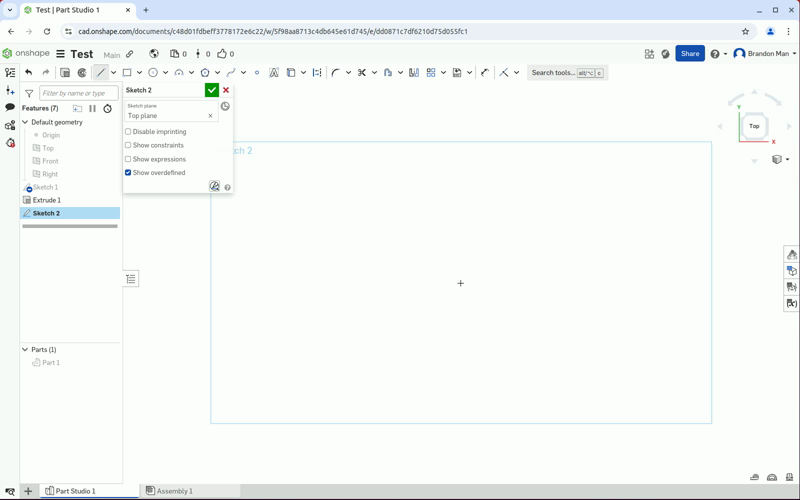
click(460, 282)
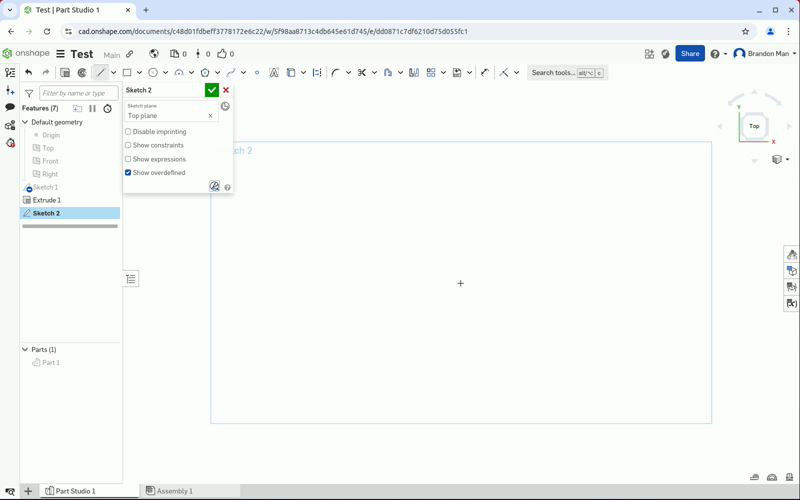
key_up(shift)
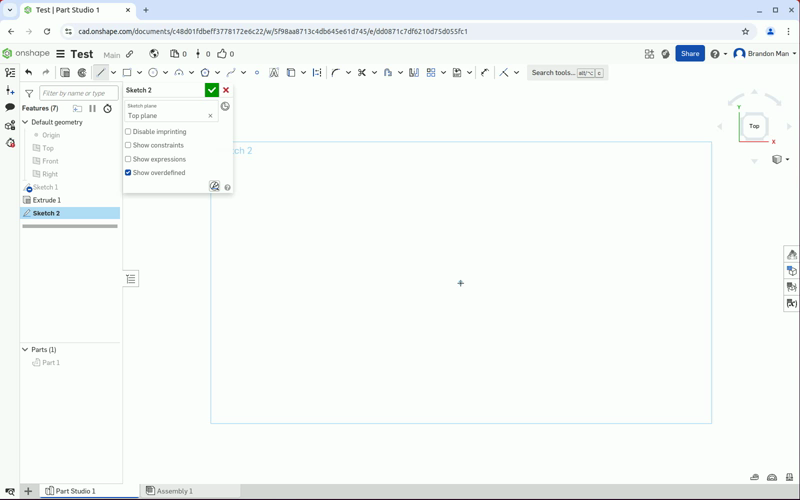
key_down(shift)
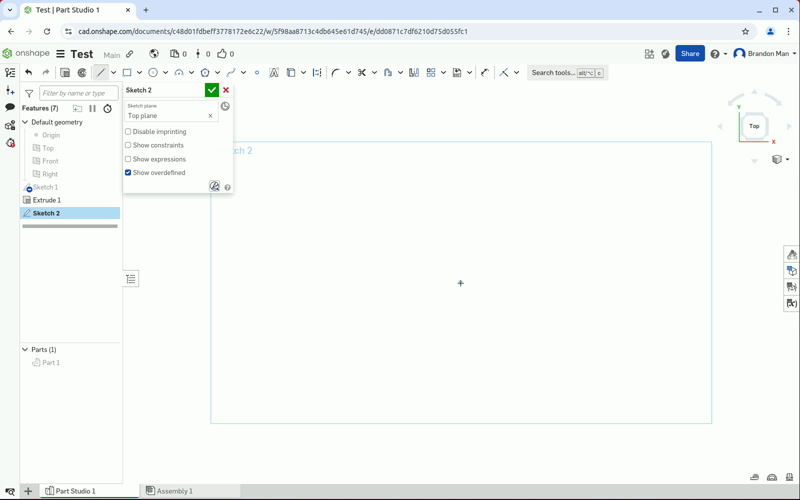
mouse_move(490, 282)
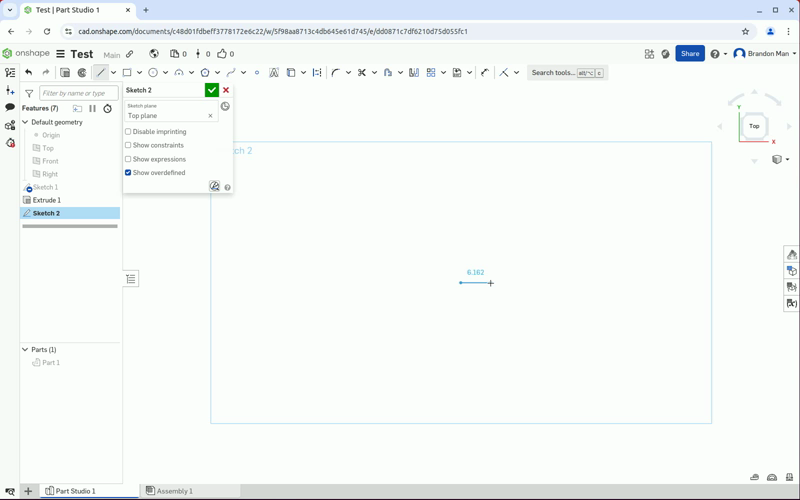
mouse_move(490, 282)
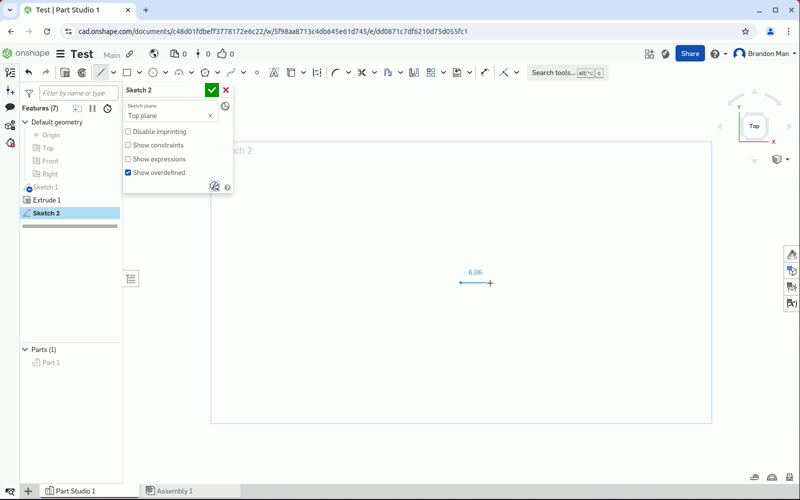
click(490, 282)
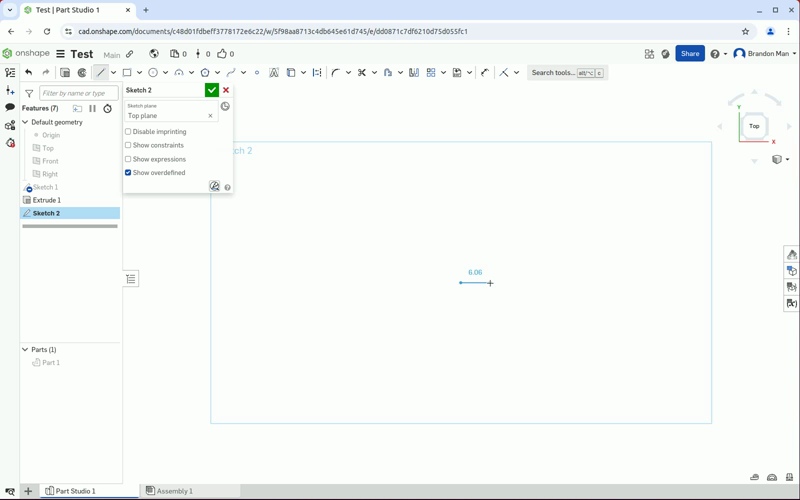
key_up(shift)
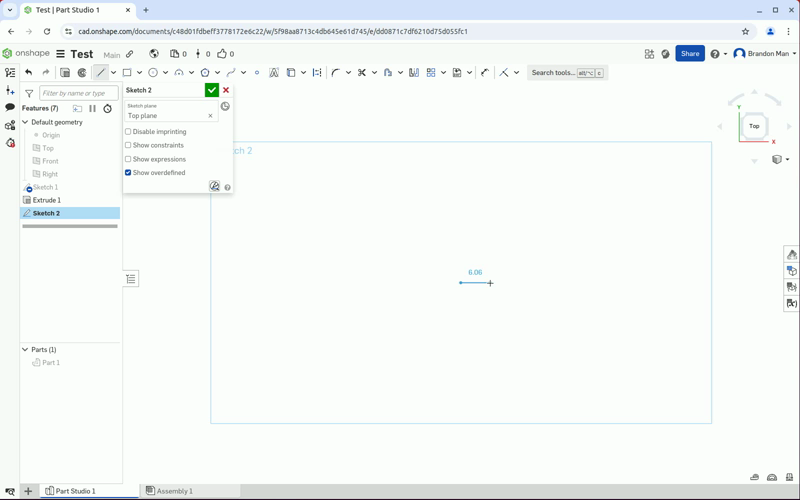
key_down(shift)
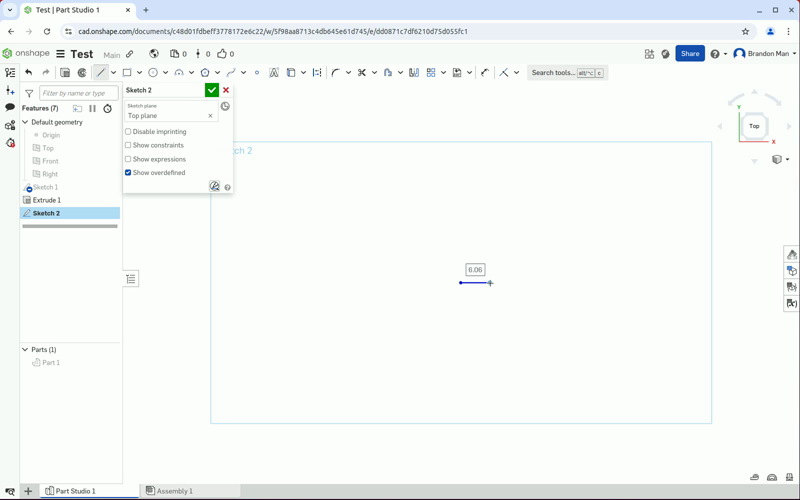
mouse_move(520, 282)
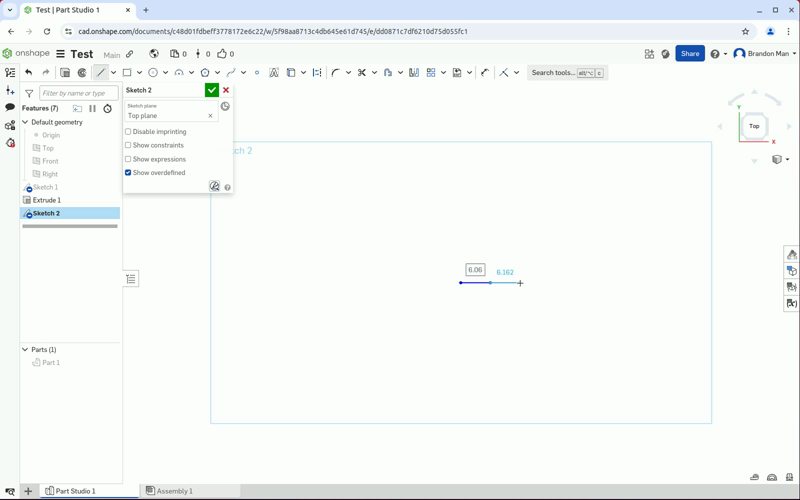
mouse_move(490, 227)
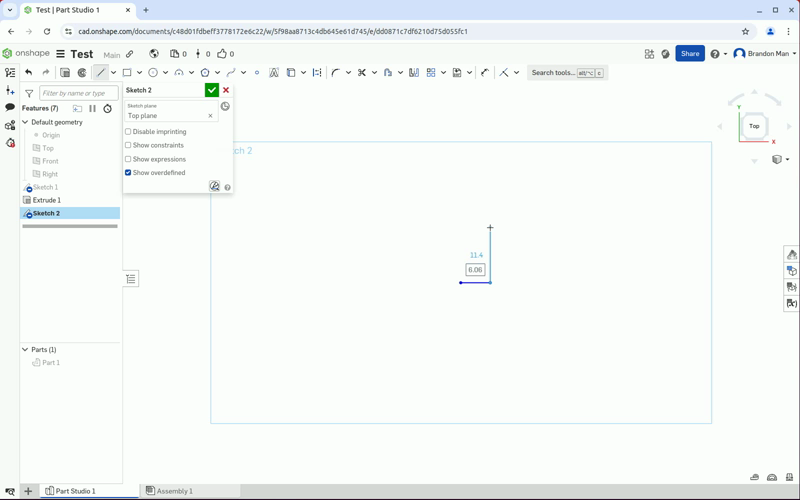
click(490, 227)
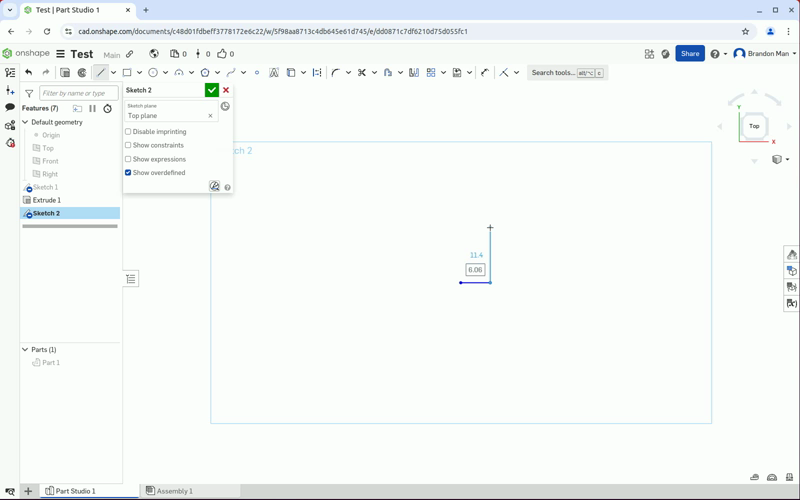
key_up(shift)
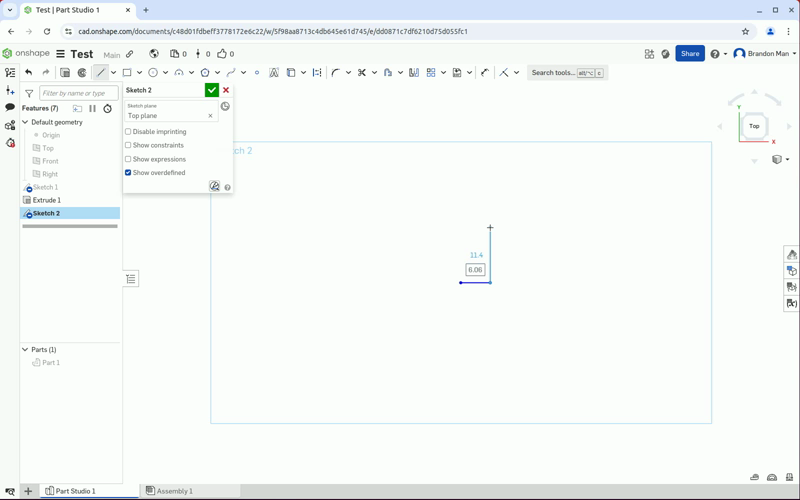
key_down(shift)
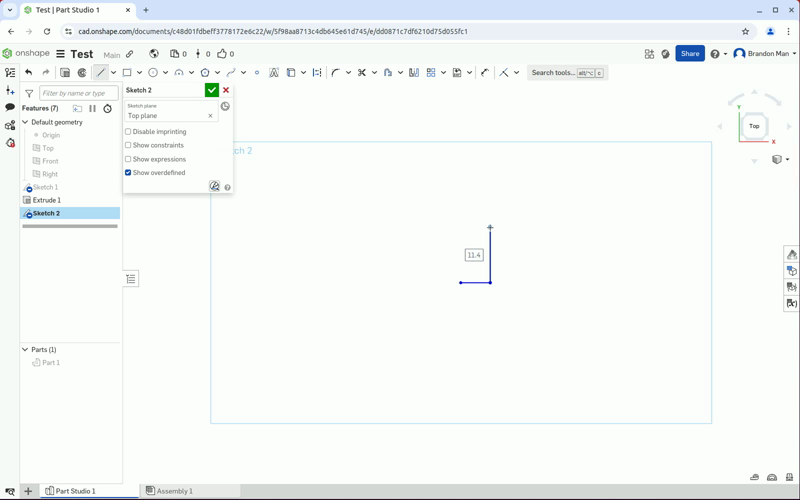
mouse_move(520, 227)
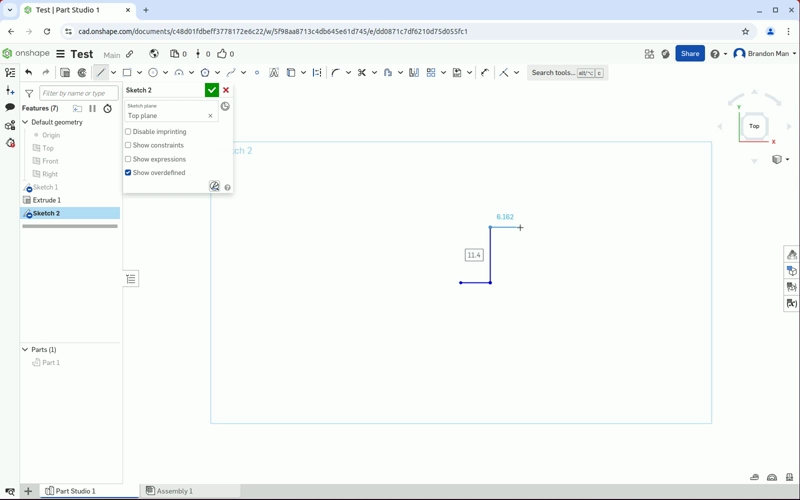
mouse_move(460, 227)
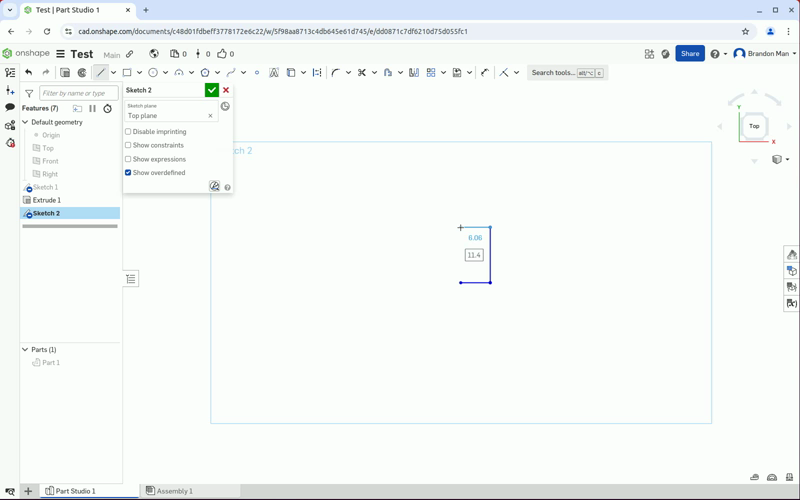
click(460, 227)
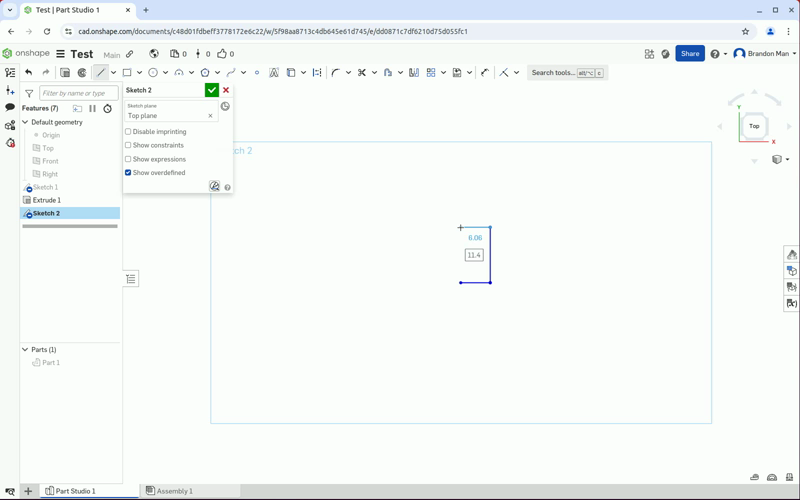
key_up(shift)
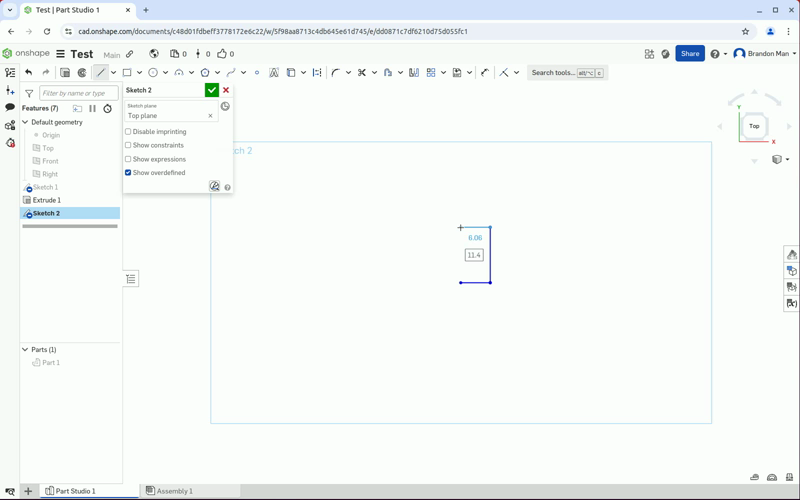
mouse_move(490, 227)
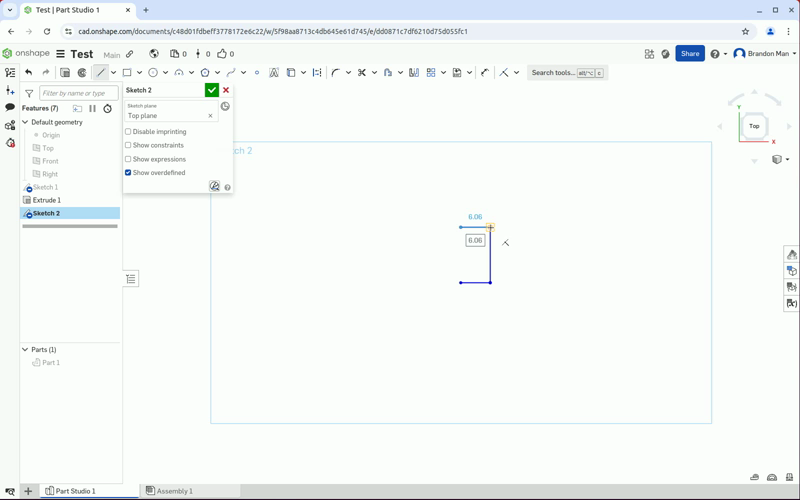
key_down(shift)
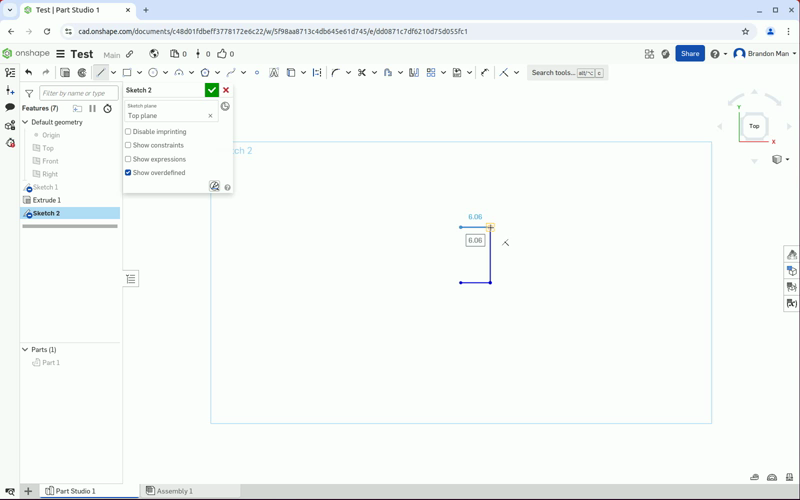
mouse_move(460, 282)
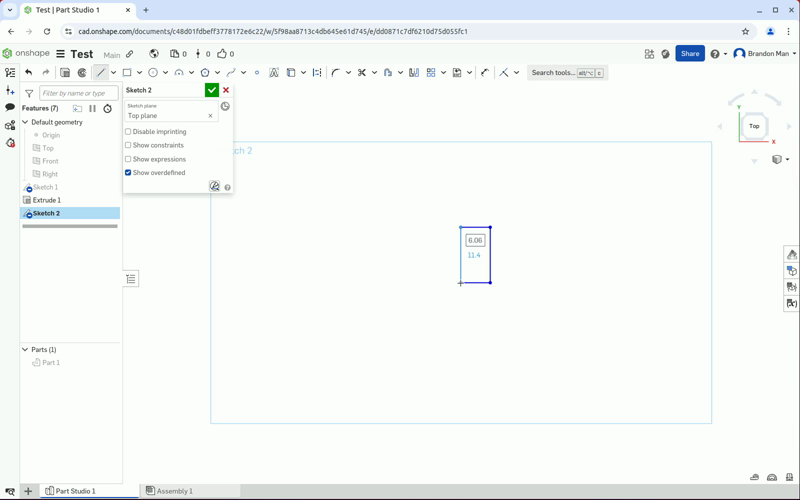
key_up(shift)
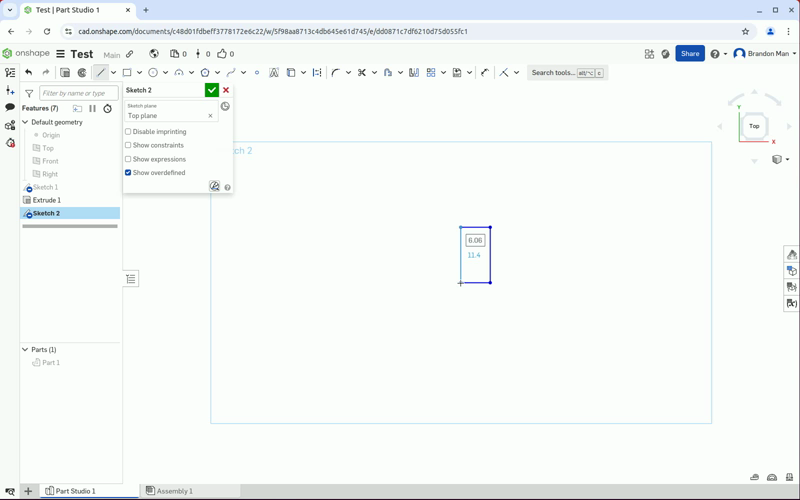
click(460, 282)
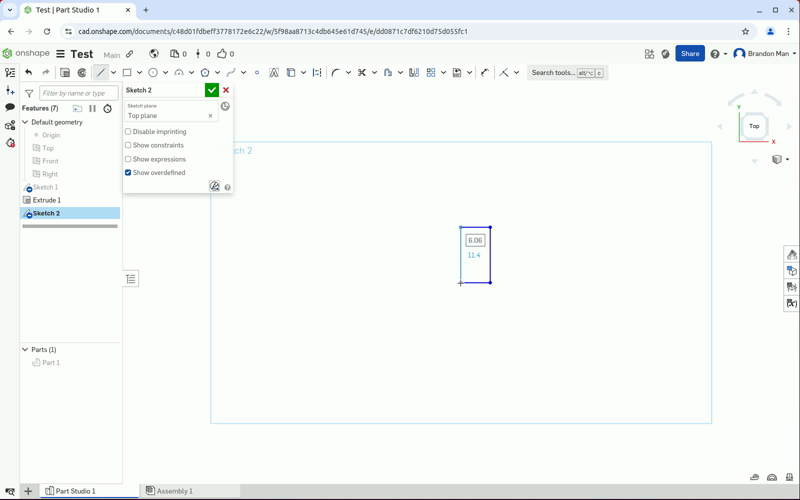
key(esc)
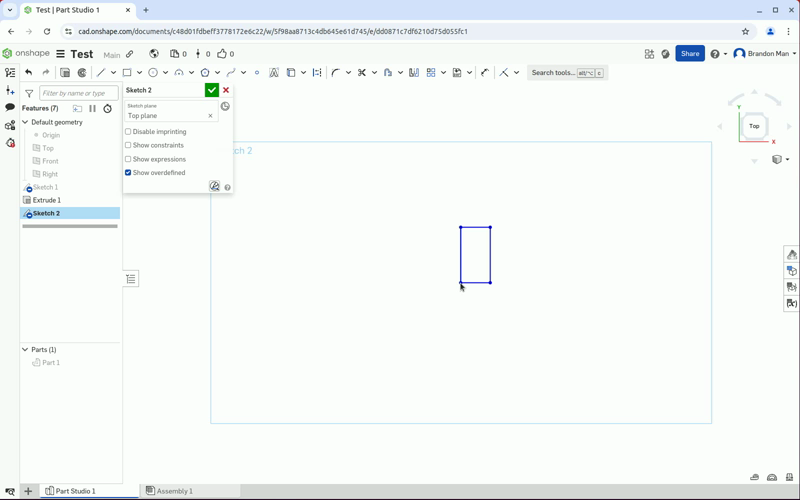
mouse_move(481, 276)
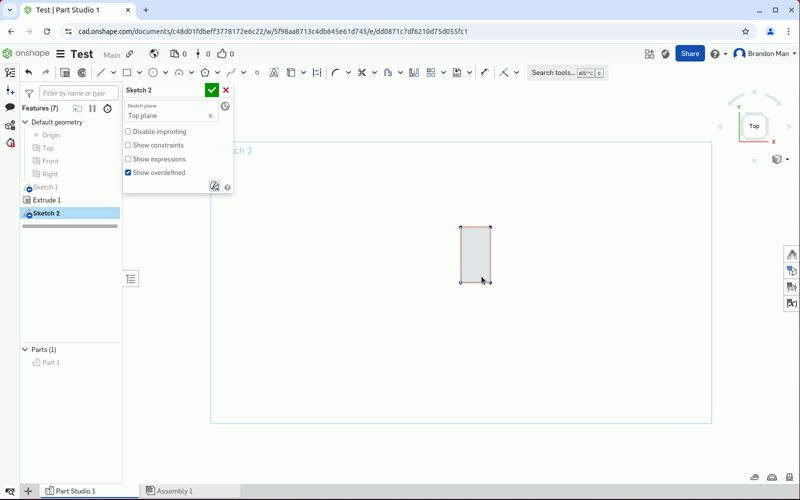
scroll(6)
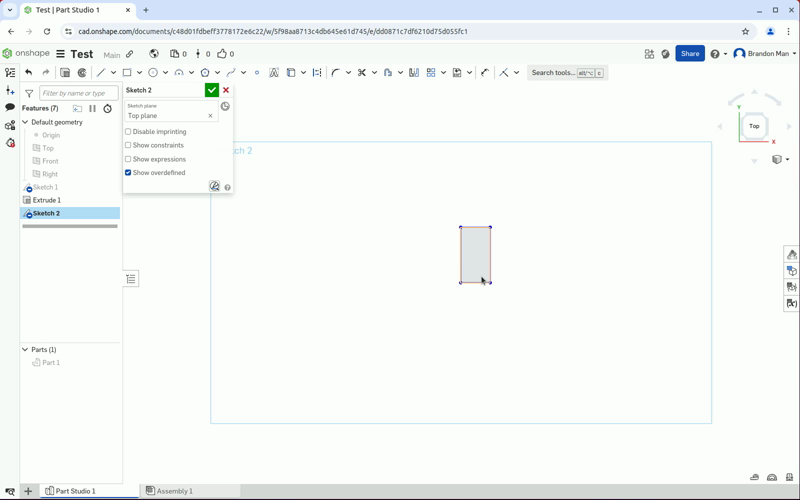
scroll(6)
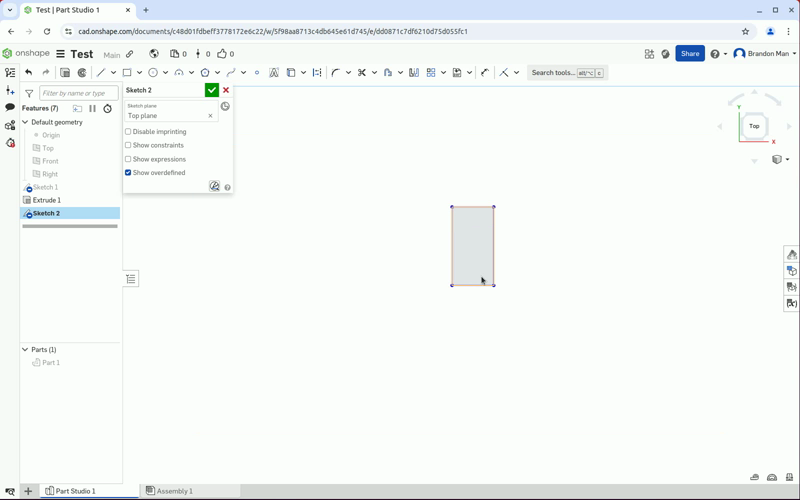
scroll(6)
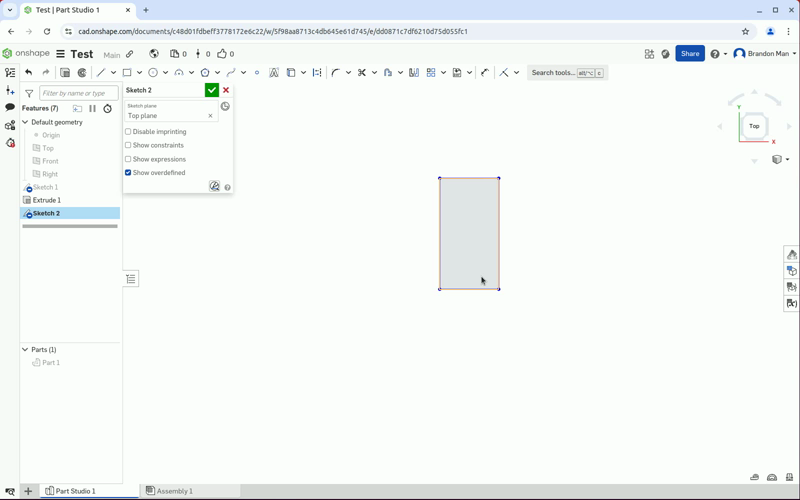
scroll(6)
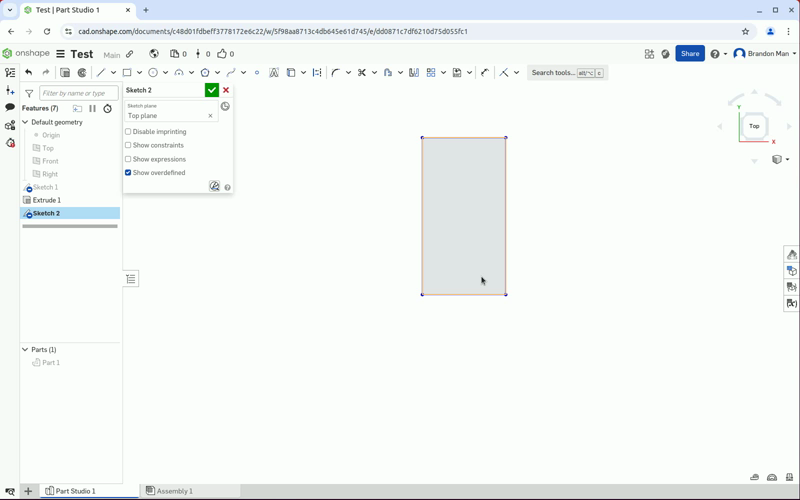
scroll(6)
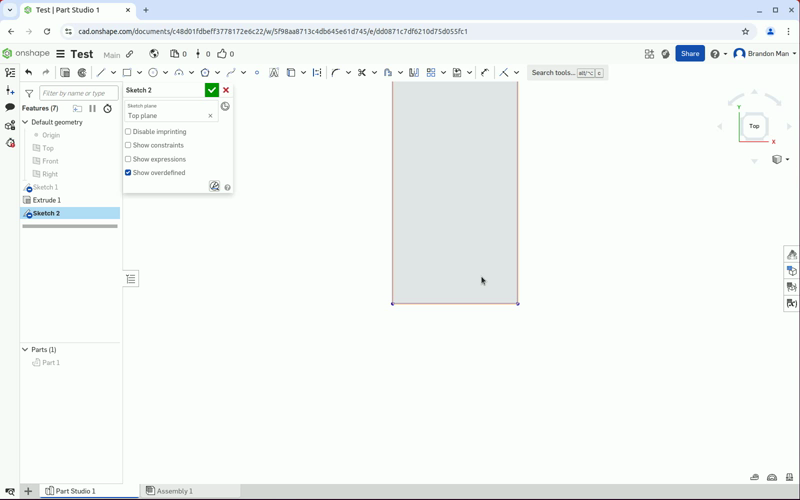
scroll(6)
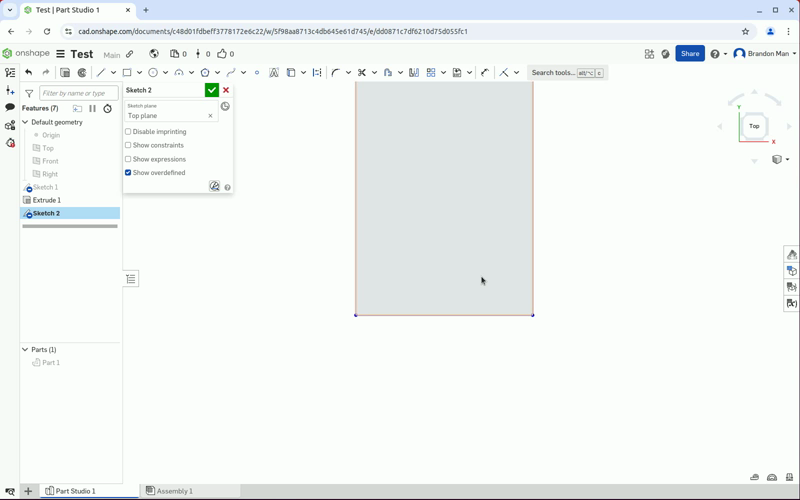
scroll(6)
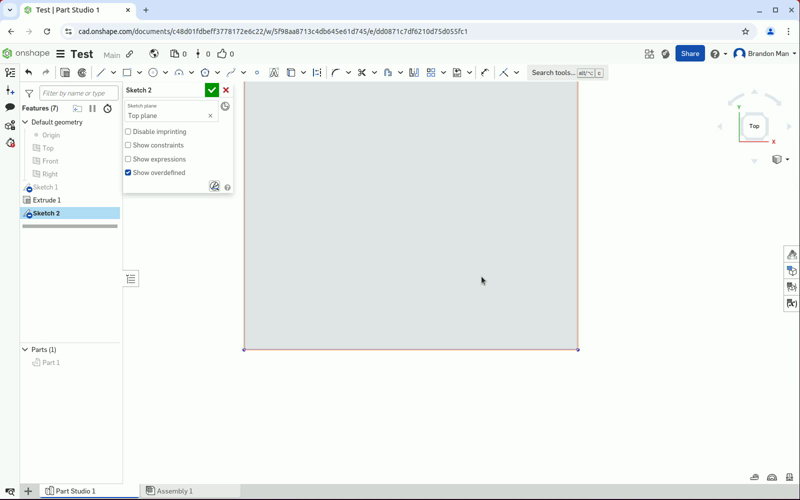
click(481, 276)
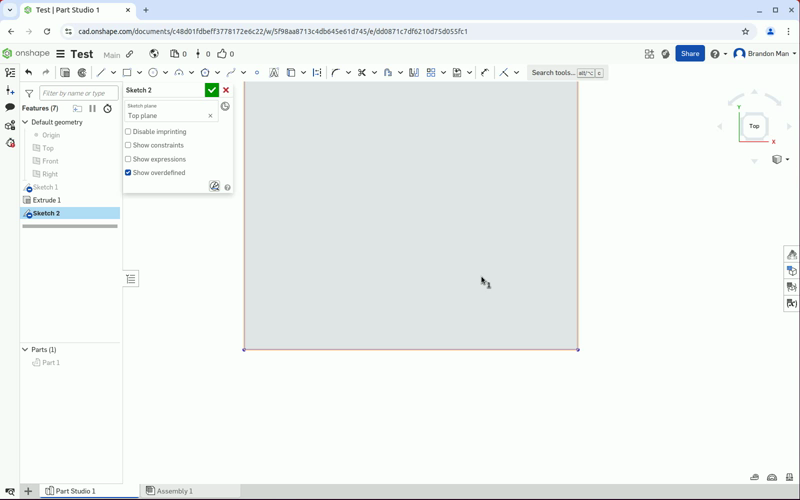
scroll(-6)
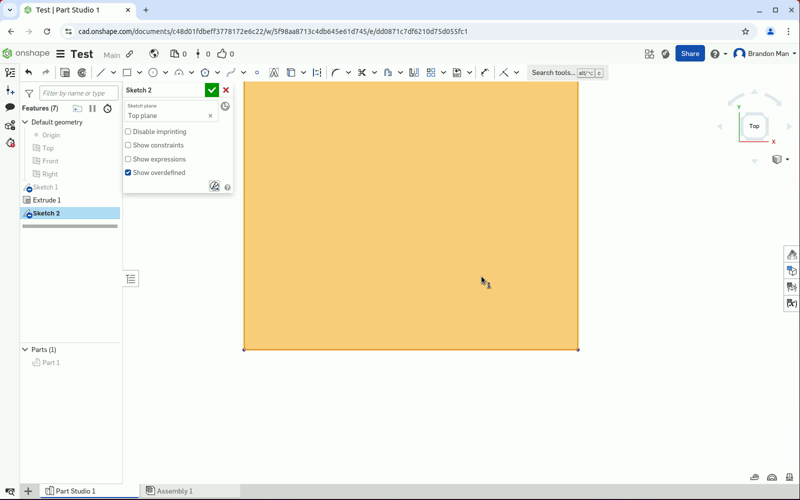
scroll(-6)
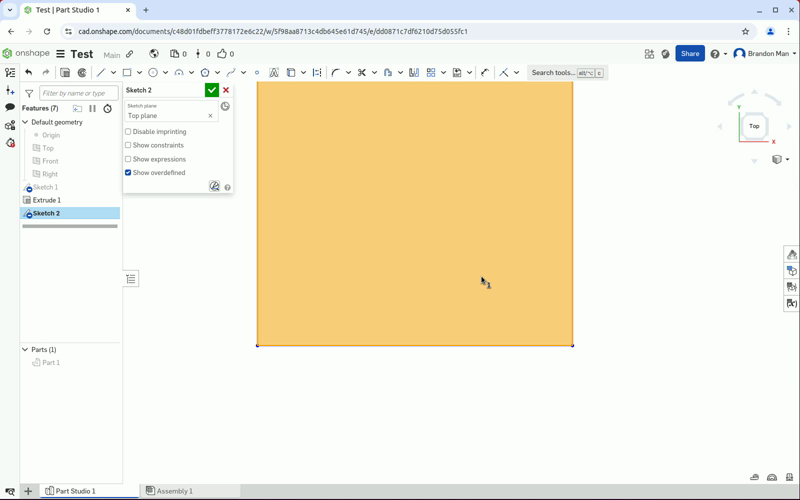
scroll(-6)
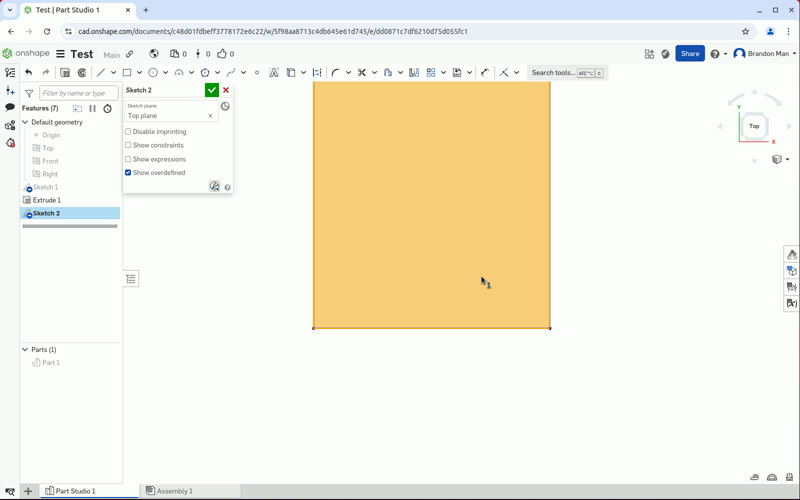
scroll(-6)
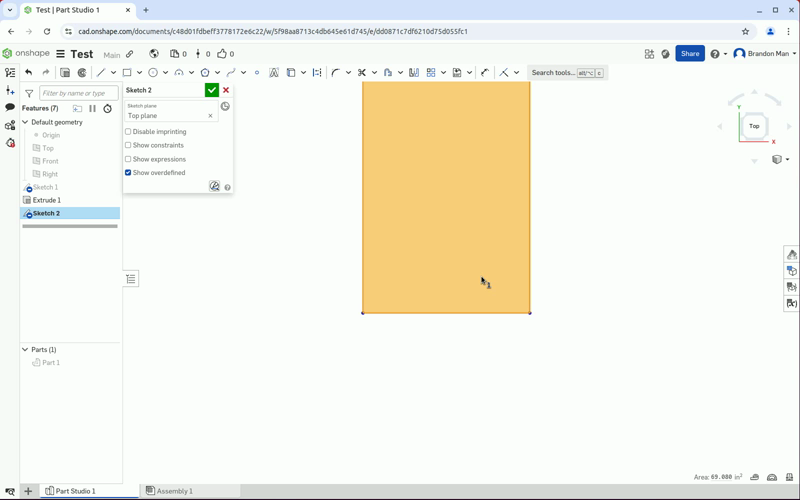
scroll(-6)
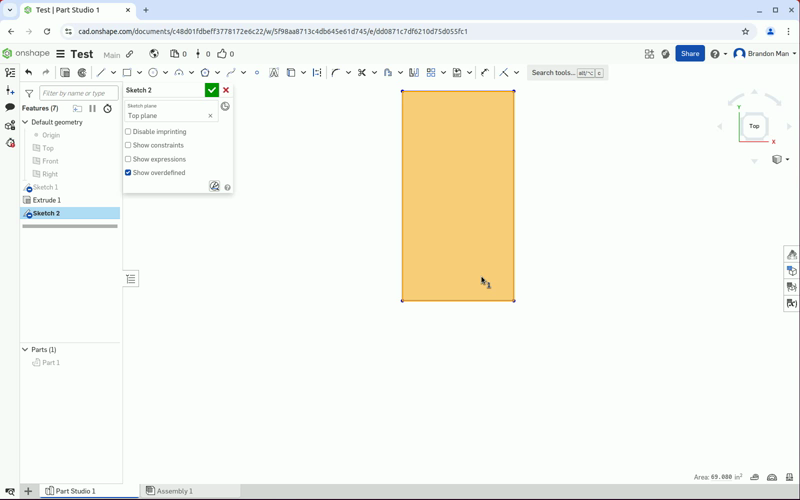
scroll(-6)
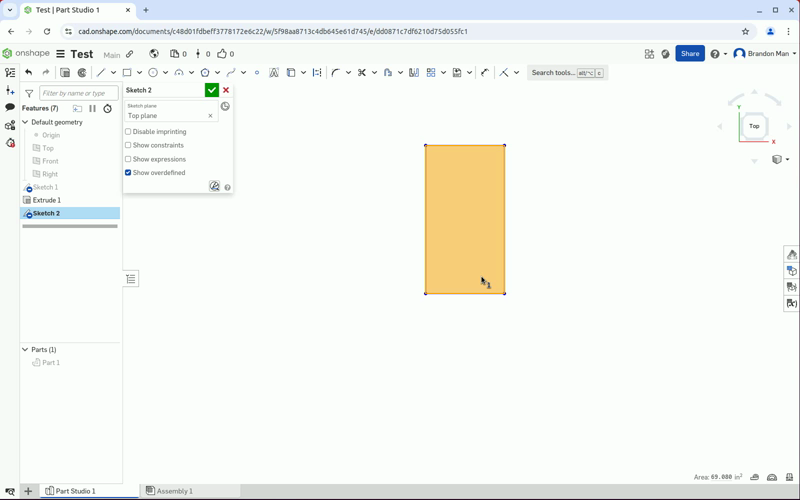
scroll(-6)
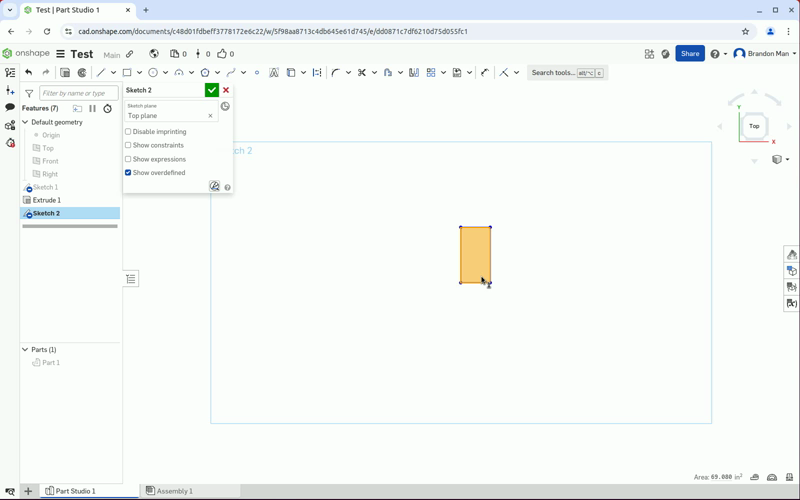
mouse_move(73, 352)
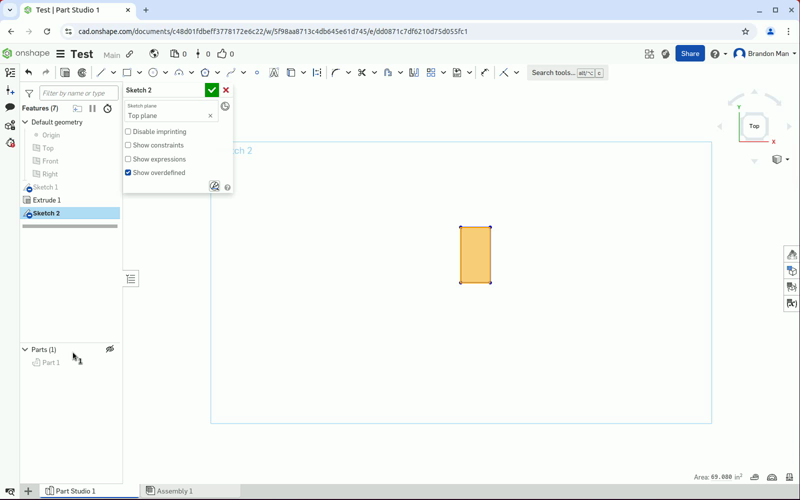
key(shift+y)
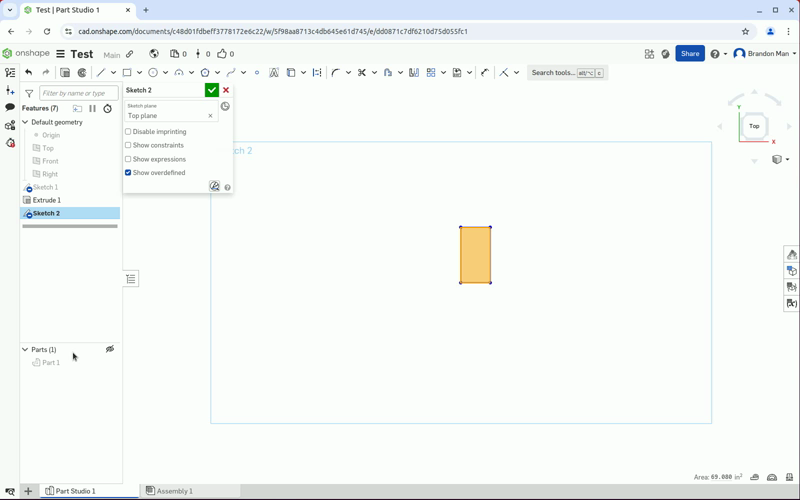
key(shift+e)
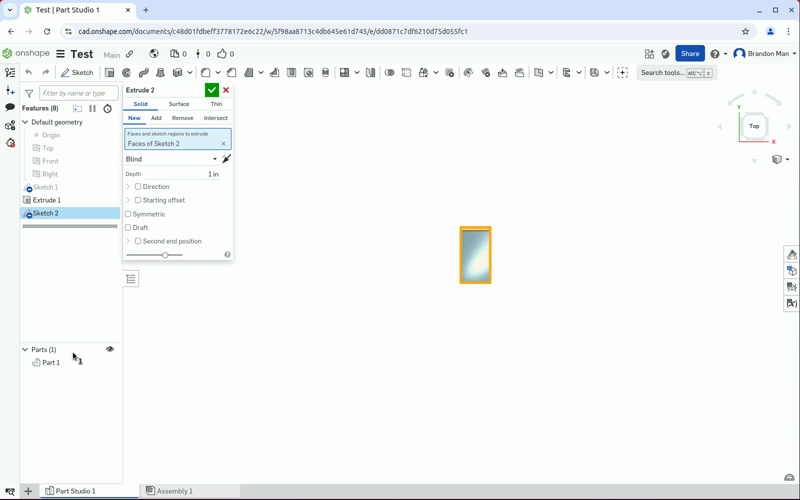
mouse_move(143, 106)
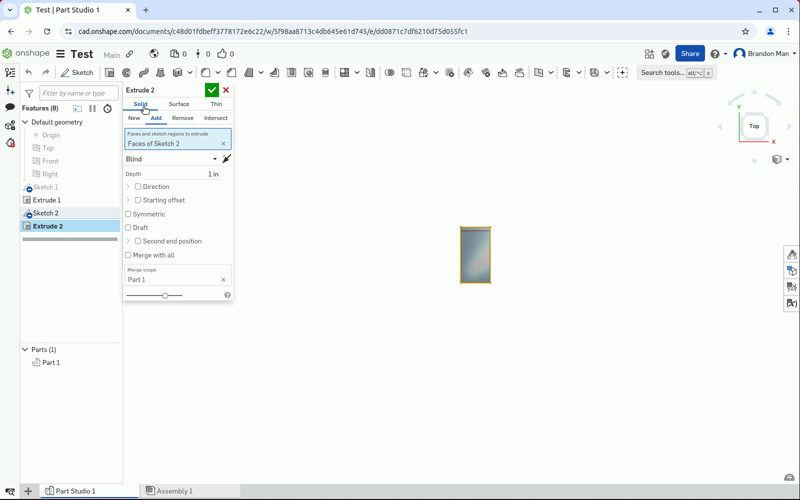
click(143, 106)
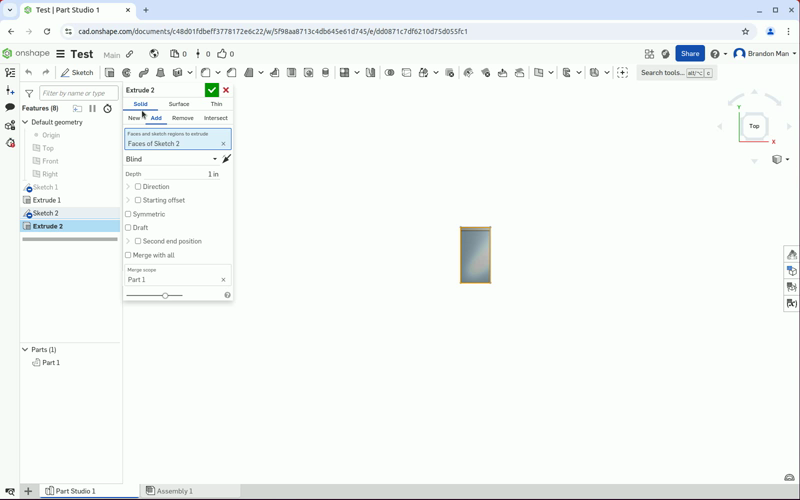
mouse_move(137, 120)
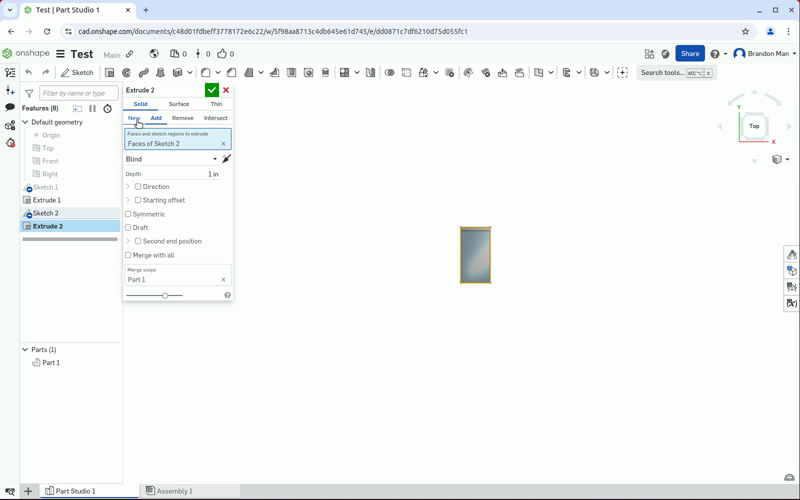
click(137, 120)
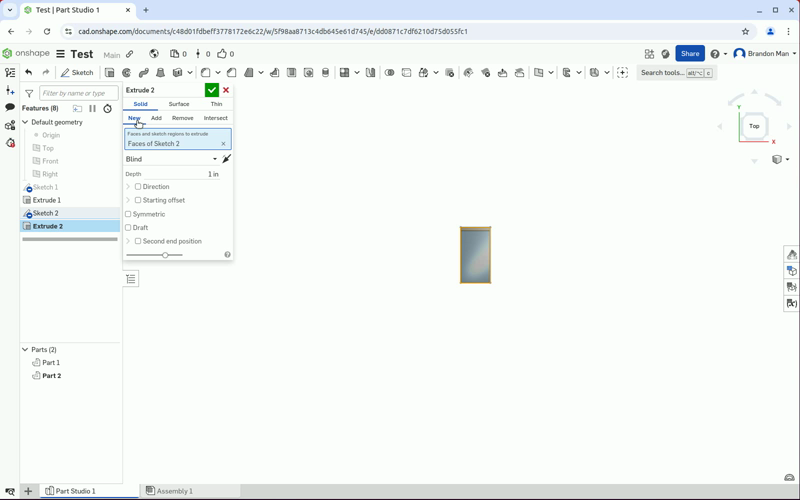
key(tab, 4)
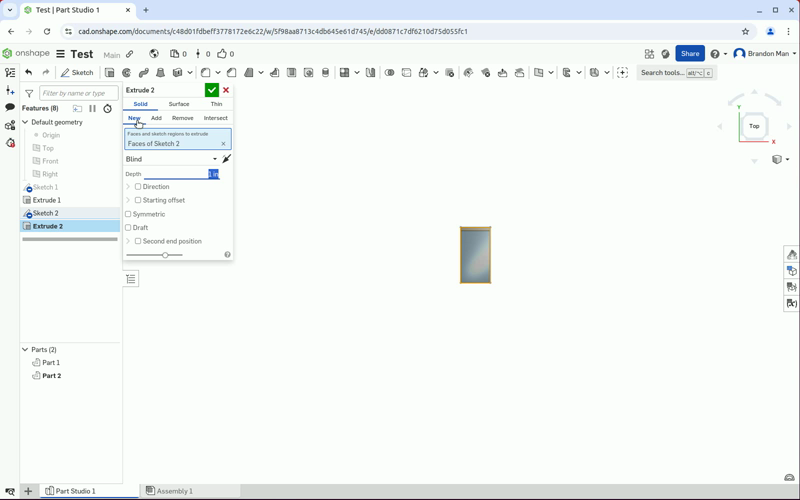
text(18.775)
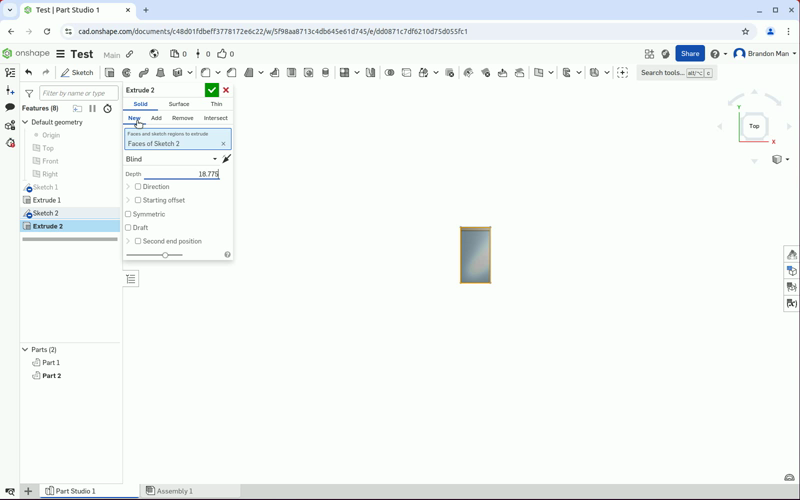
key(enter)
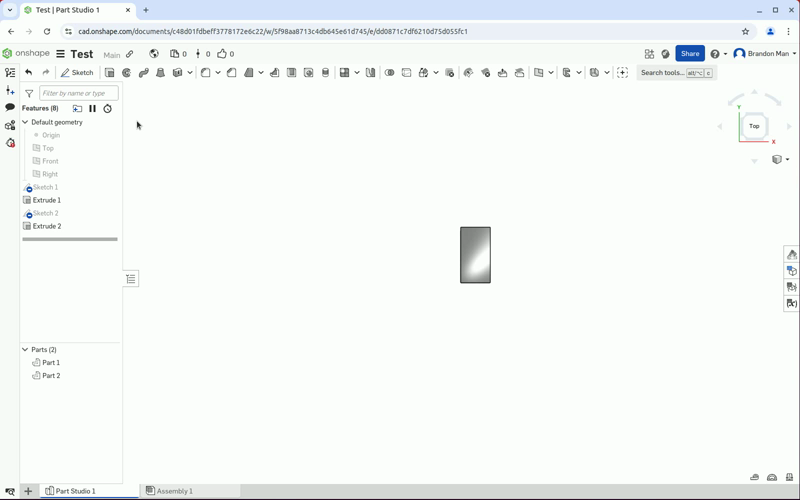
key(shift+h)
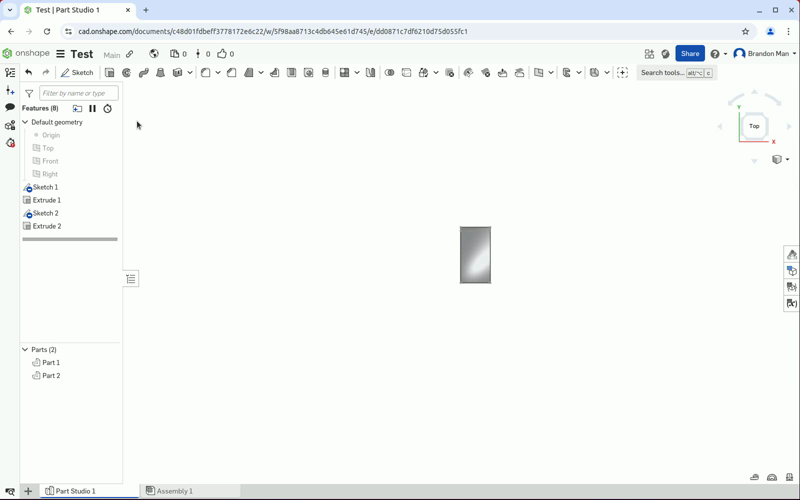
key(shift+h)
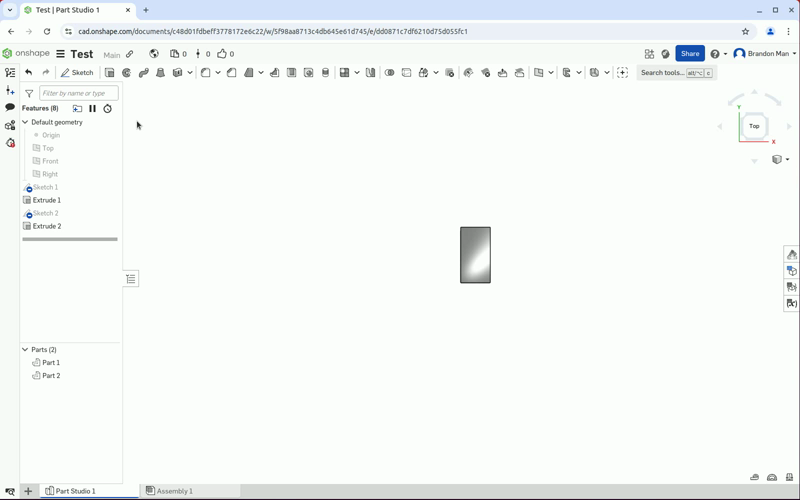
mouse_move(73, 189)
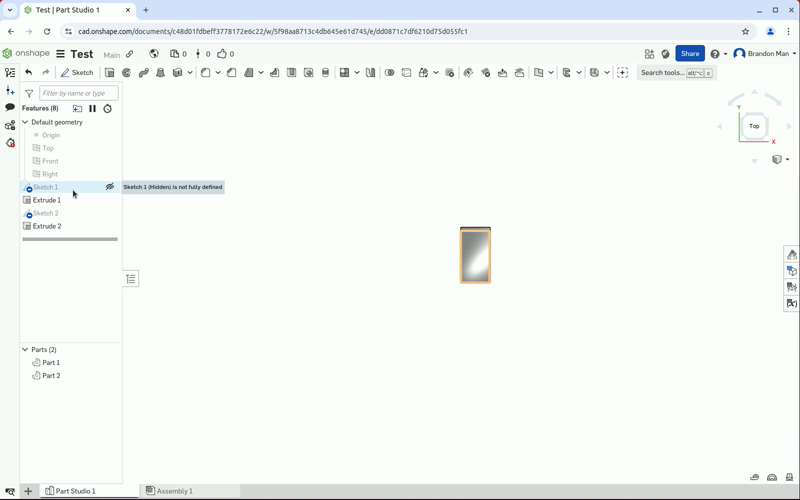
click(73, 189)
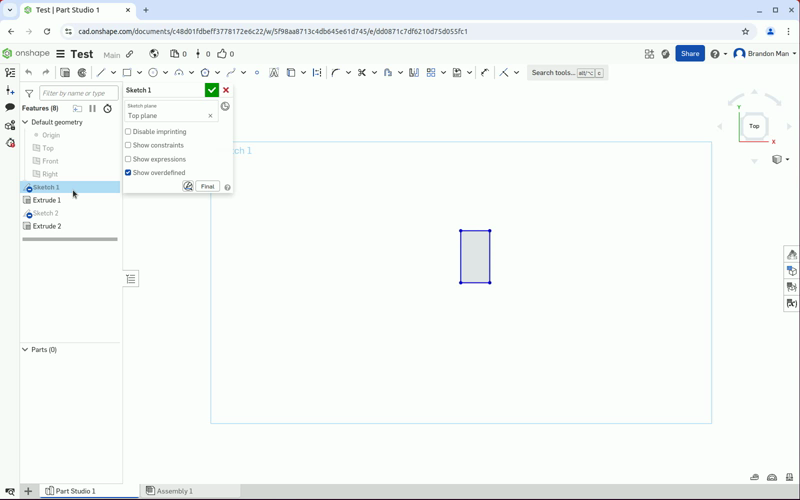
mouse_move(229, 92)
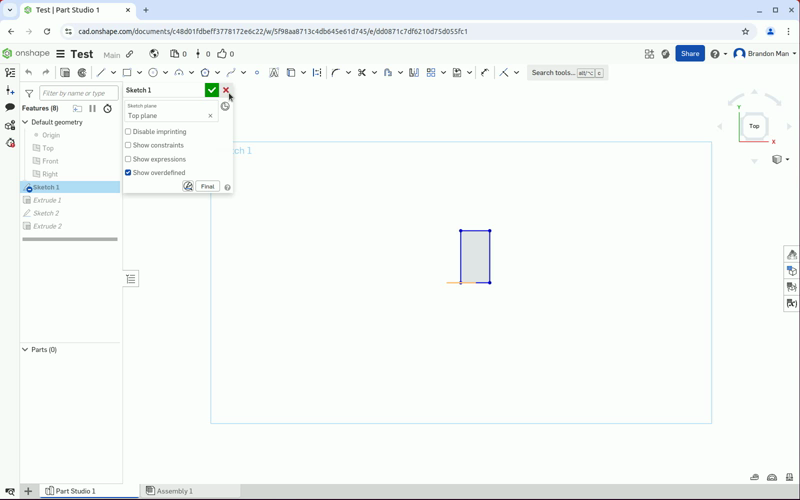
click(229, 92)
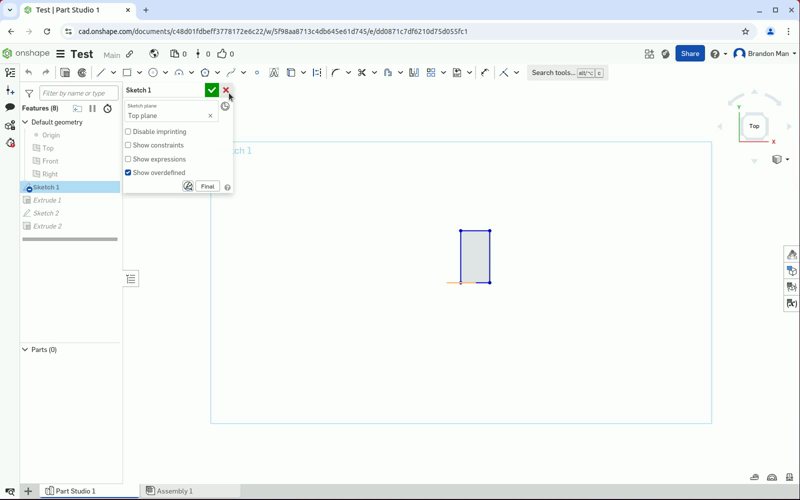
key(shift+s)
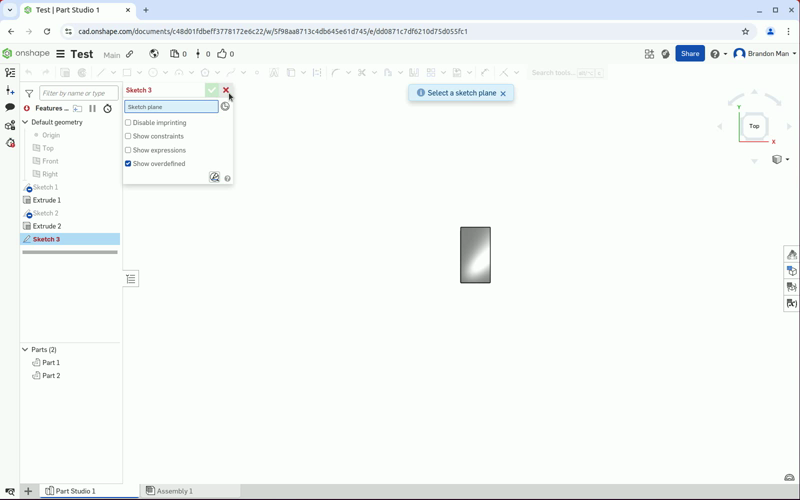
mouse_move(73, 150)
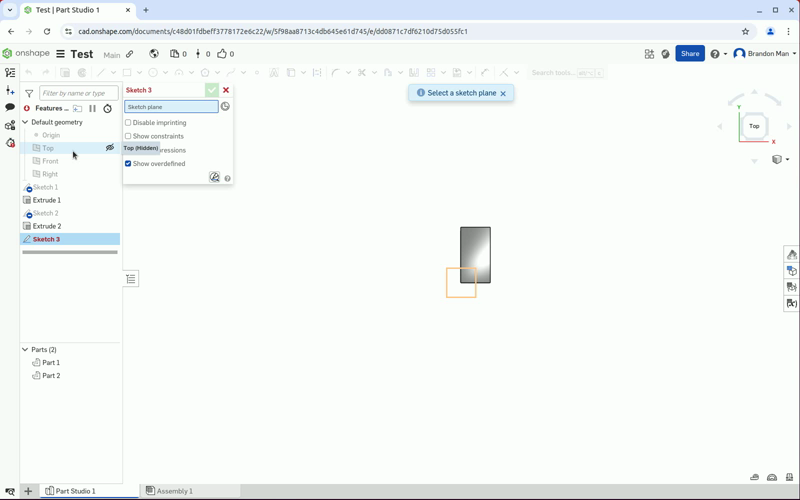
click(73, 150)
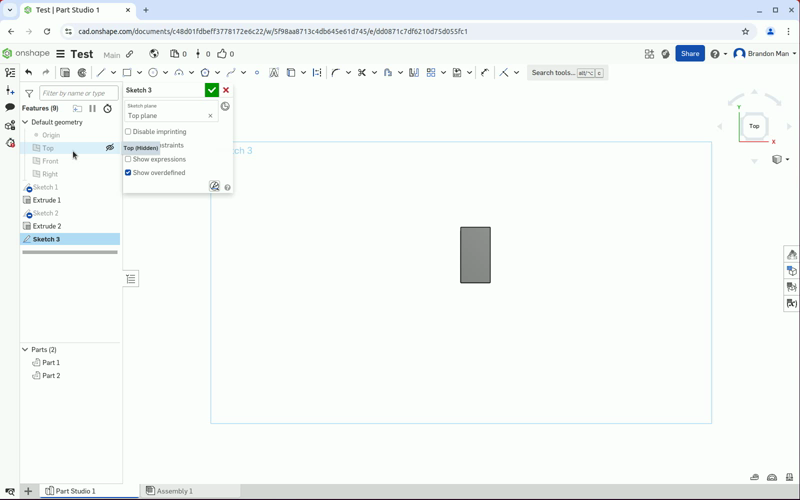
mouse_move(73, 352)
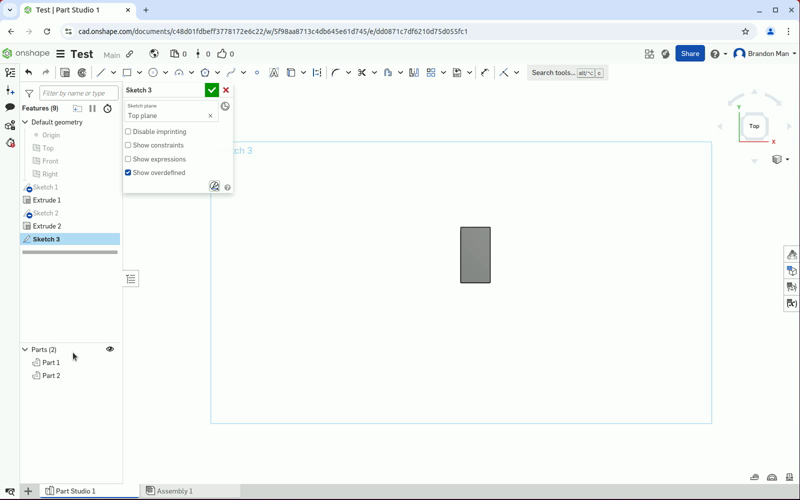
key(y)
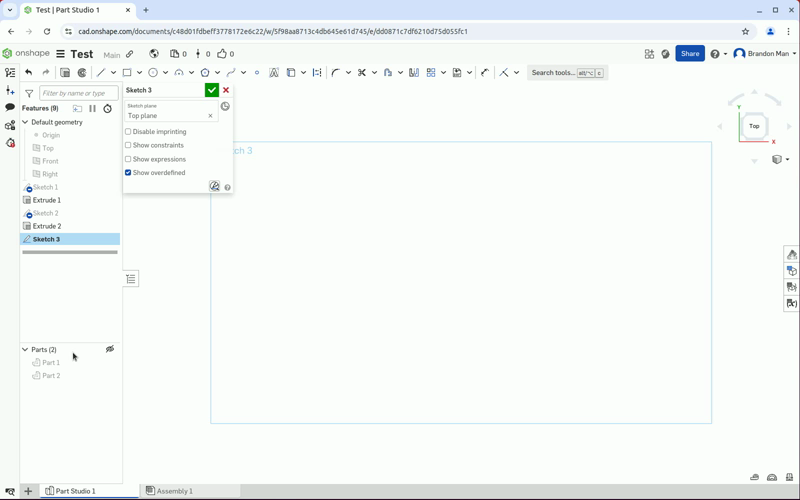
key(l)
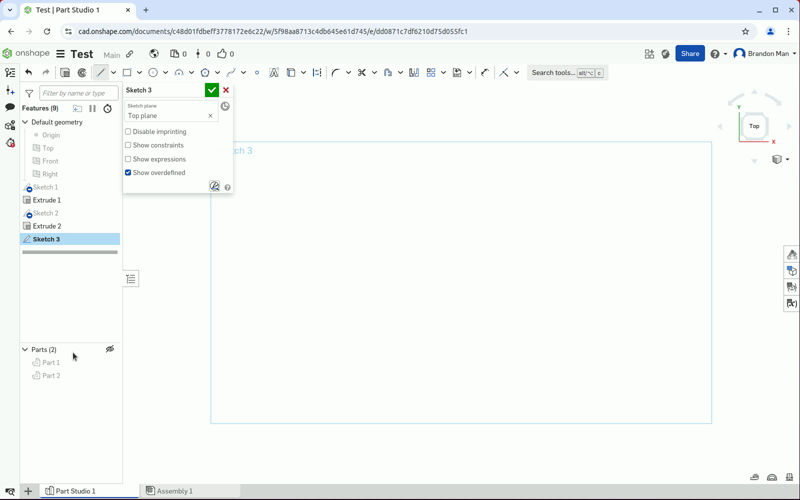
key_down(shift)
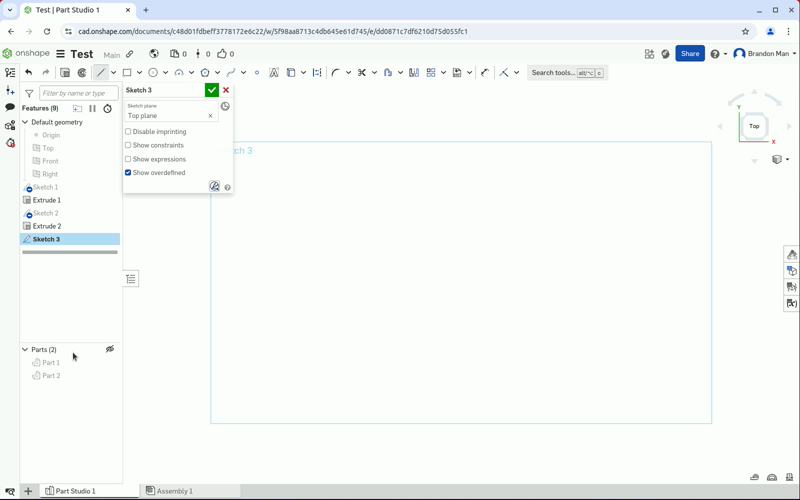
mouse_move(460, 282)
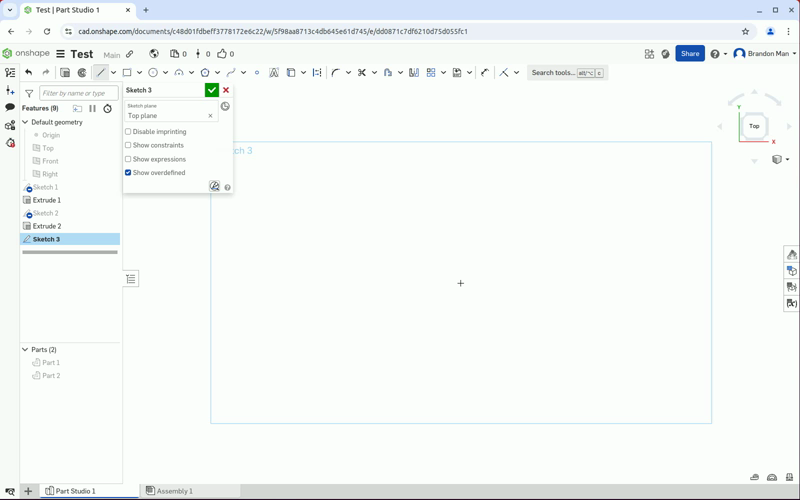
click(460, 282)
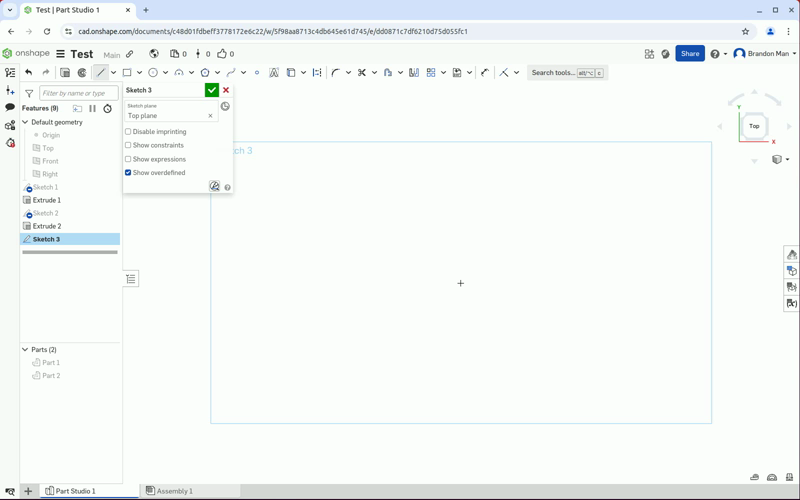
key_up(shift)
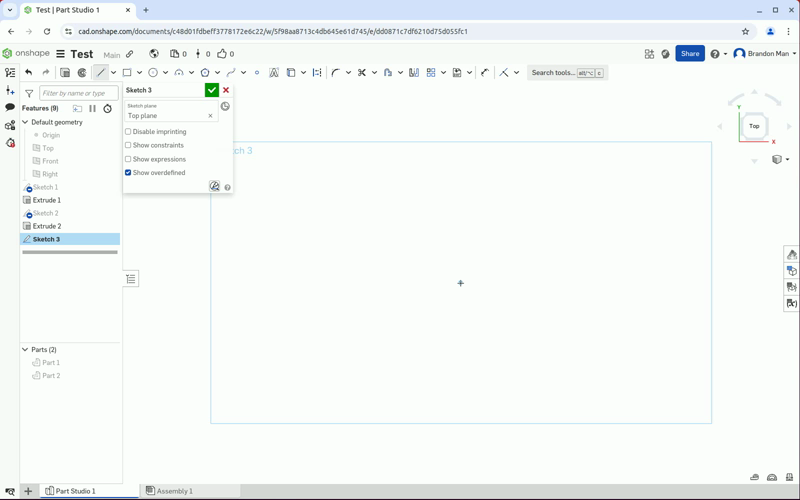
key_down(shift)
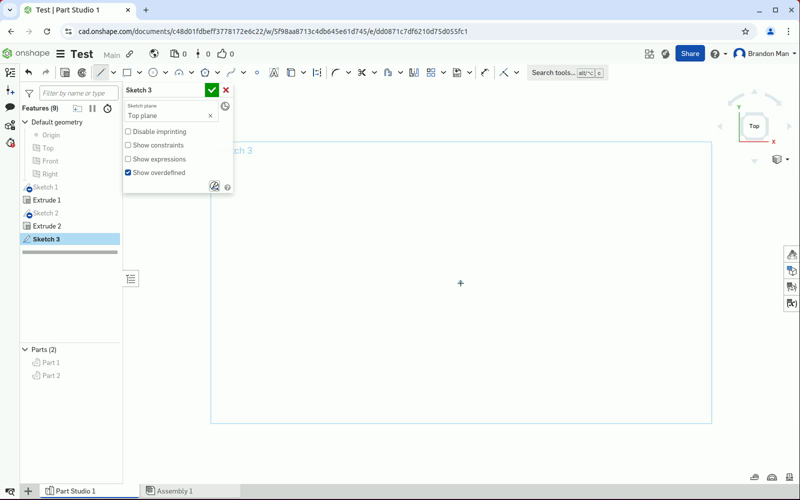
mouse_move(490, 282)
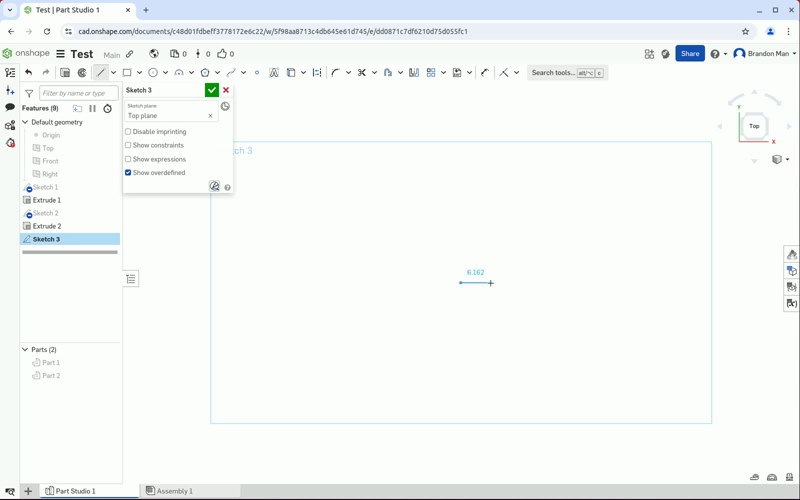
mouse_move(495, 282)
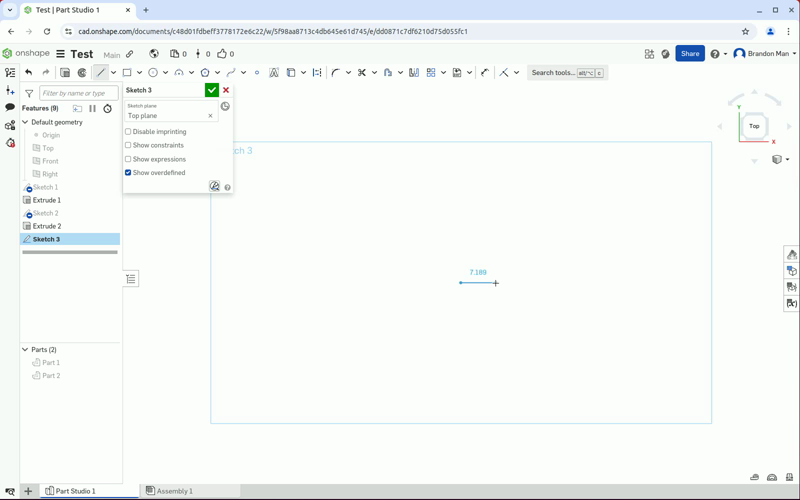
click(495, 282)
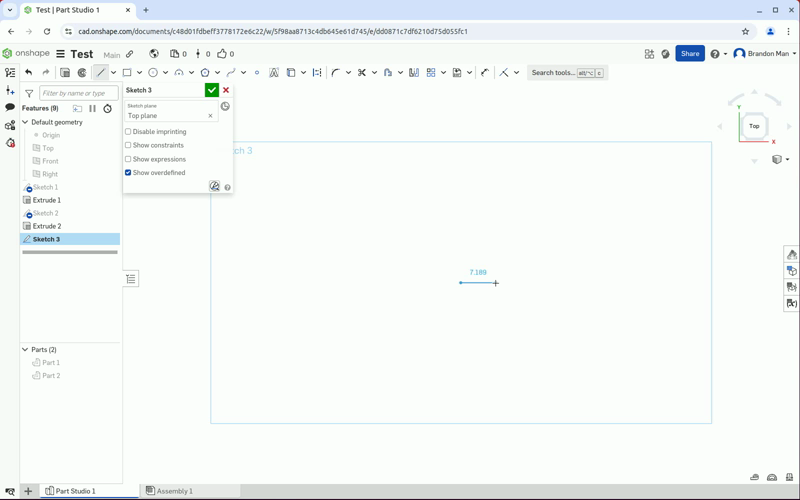
key_up(shift)
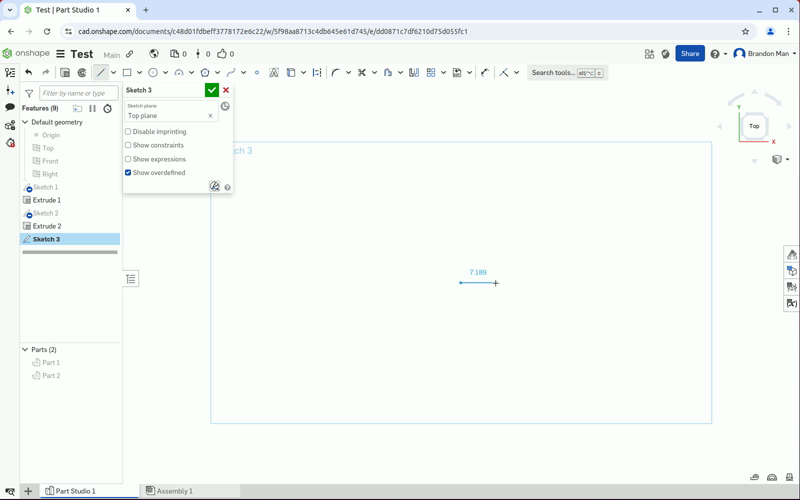
key_down(shift)
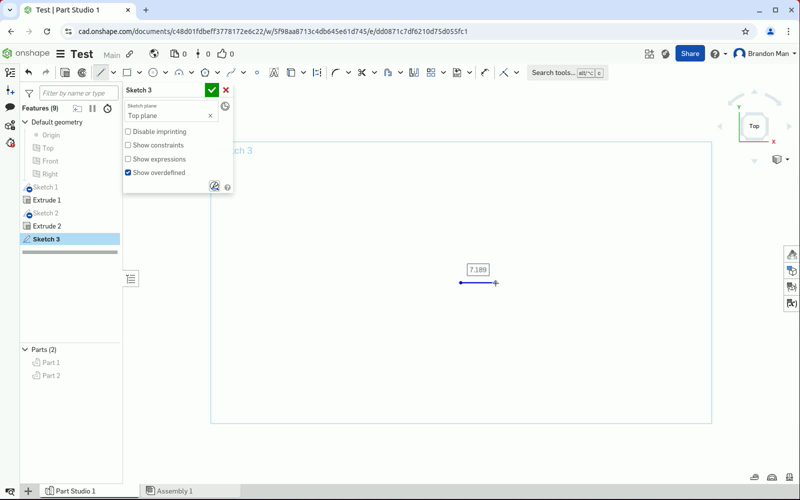
mouse_move(495, 216)
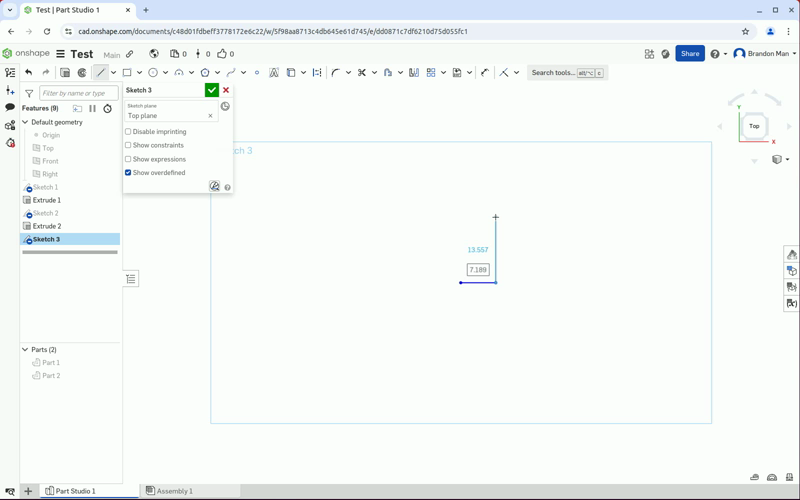
click(495, 216)
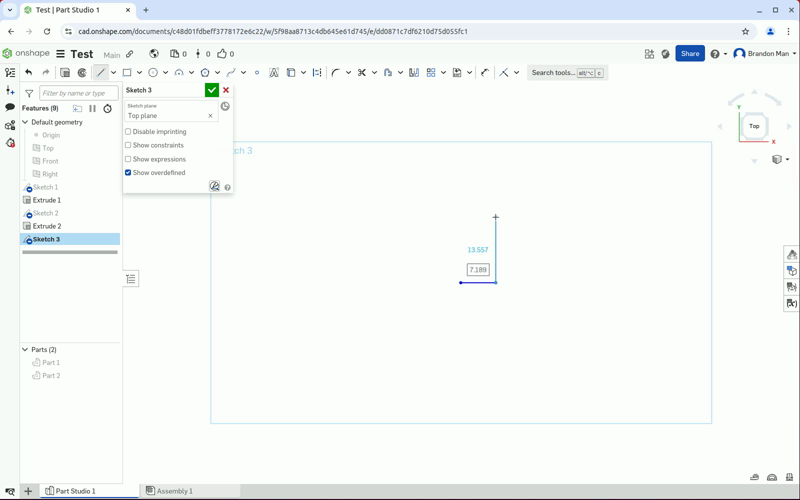
key_up(shift)
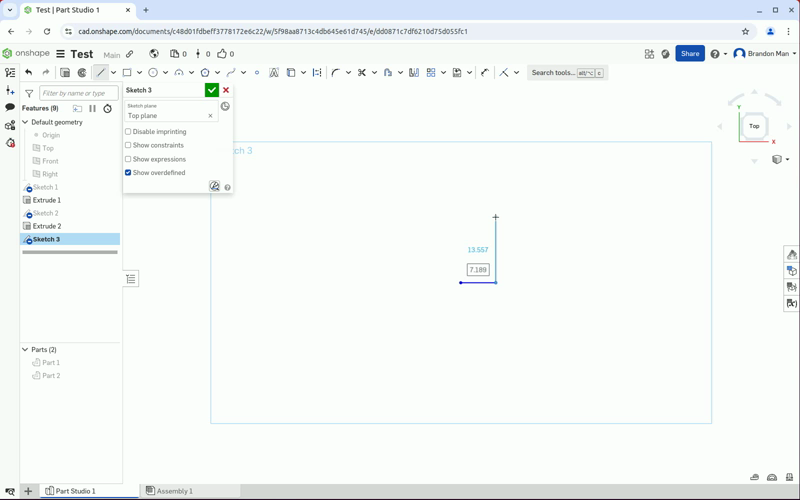
key_down(shift)
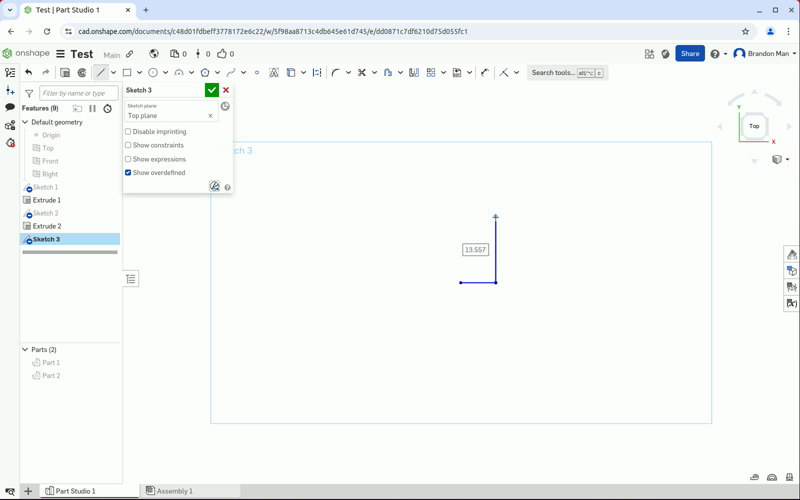
mouse_move(525, 216)
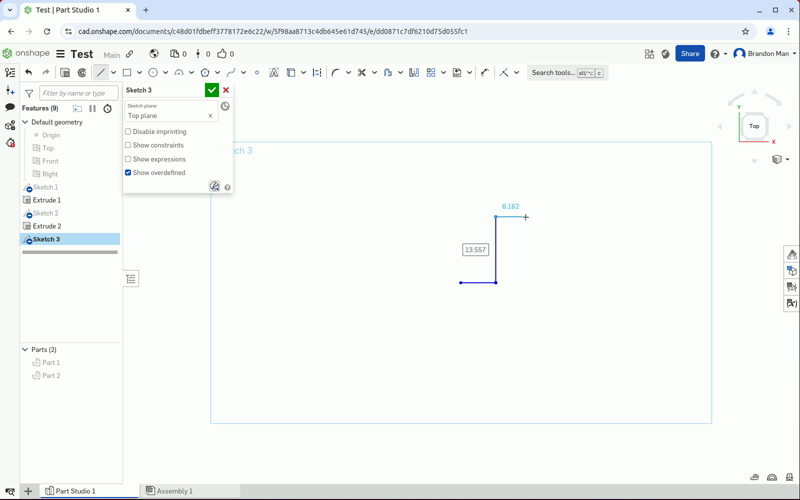
mouse_move(460, 216)
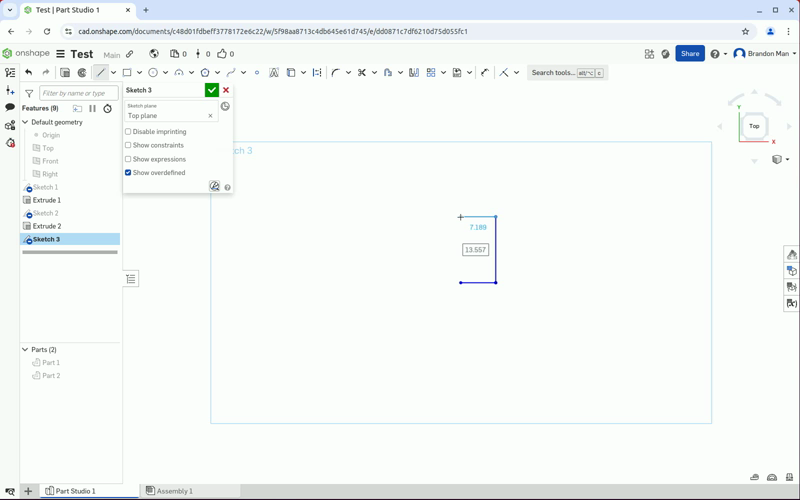
click(460, 216)
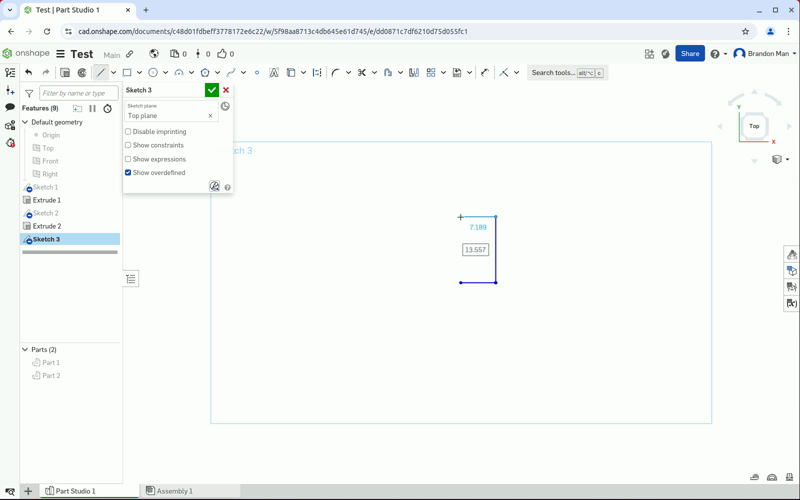
key_up(shift)
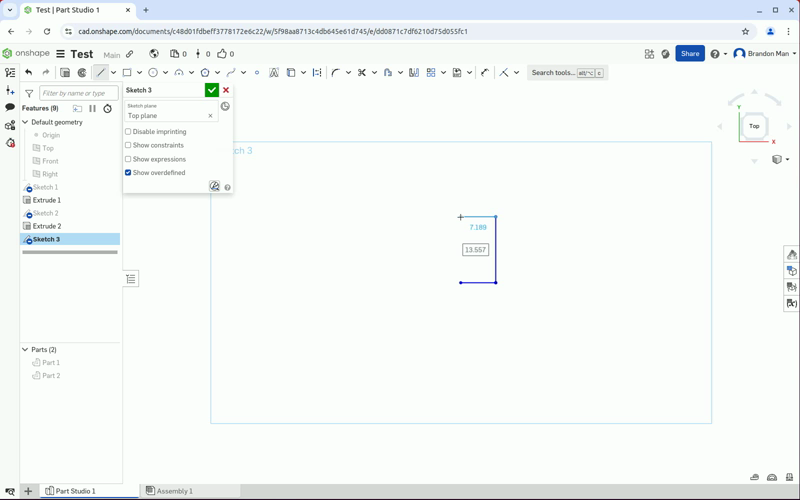
key_down(shift)
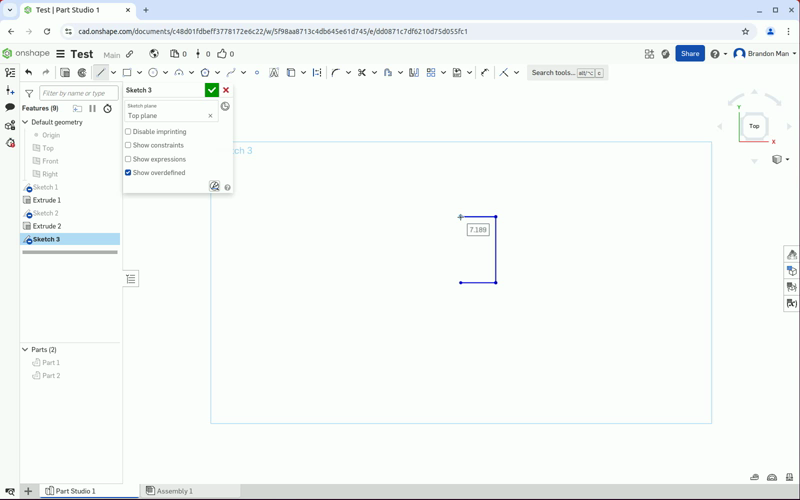
mouse_move(460, 282)
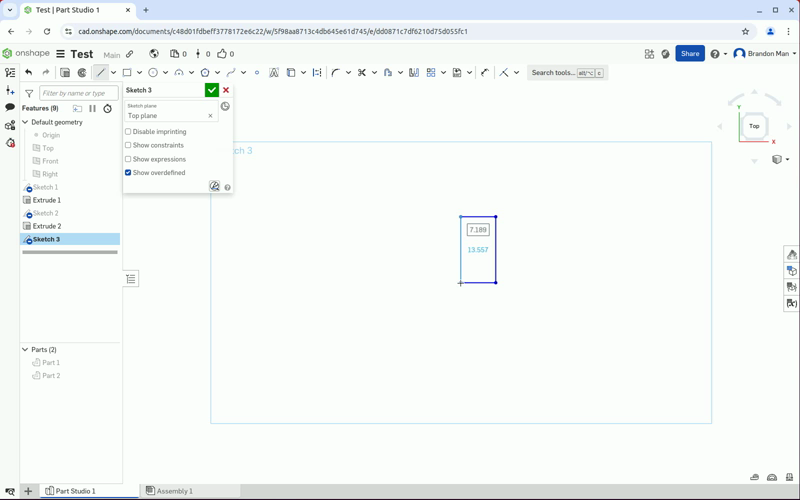
key_up(shift)
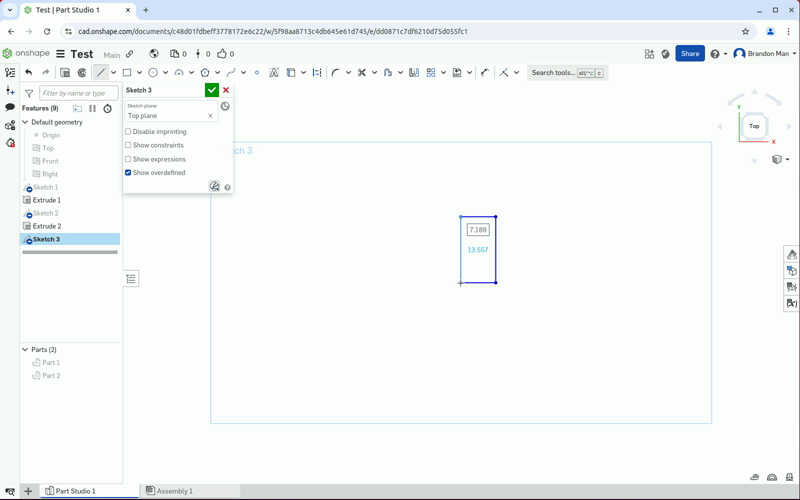
click(460, 282)
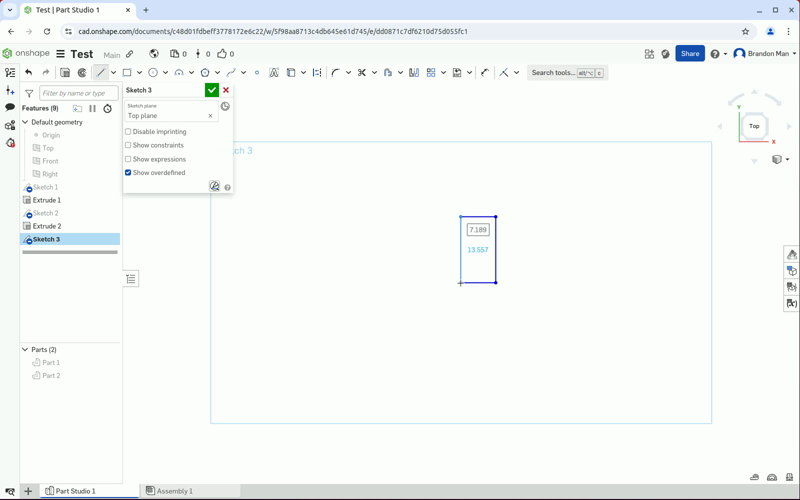
key(esc)
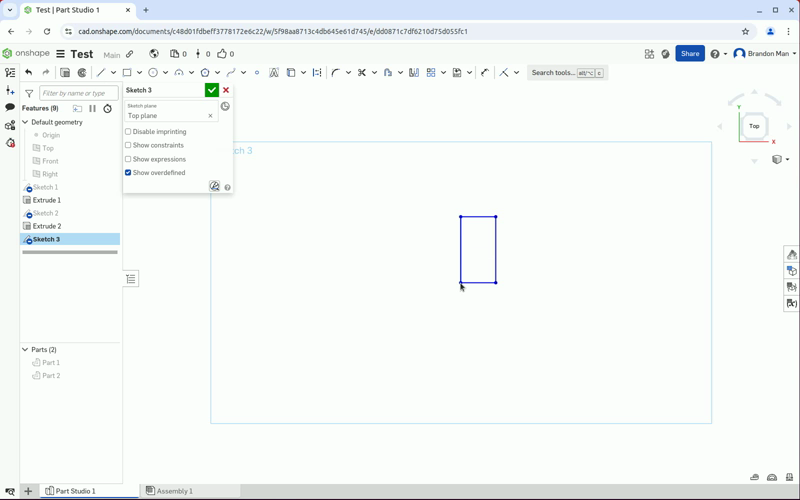
mouse_move(494, 278)
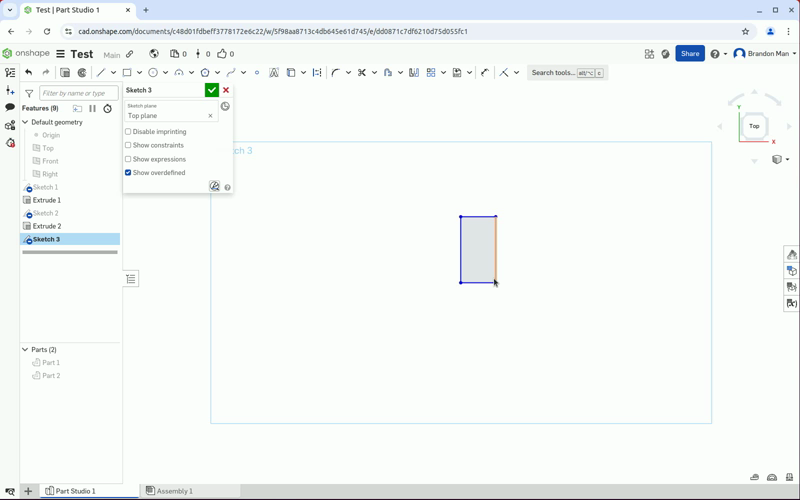
click(494, 278)
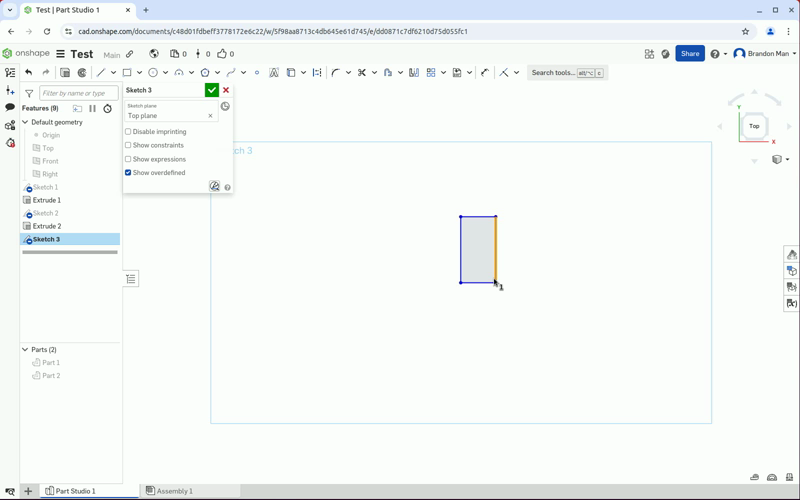
mouse_move(73, 352)
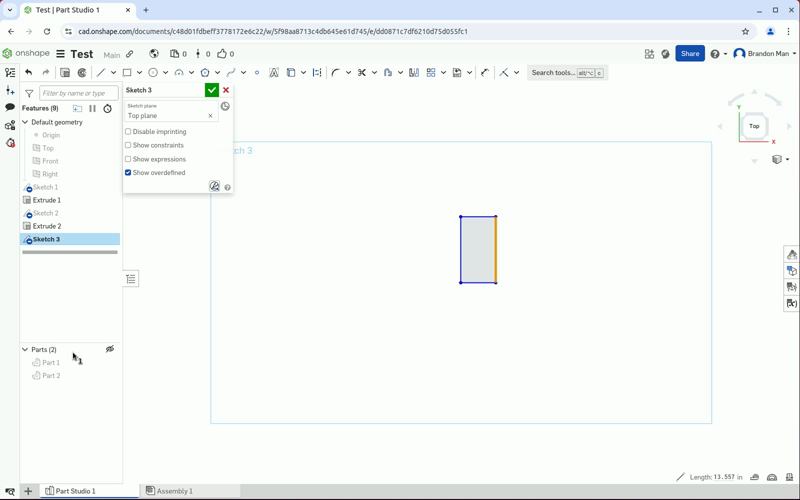
key(shift+y)
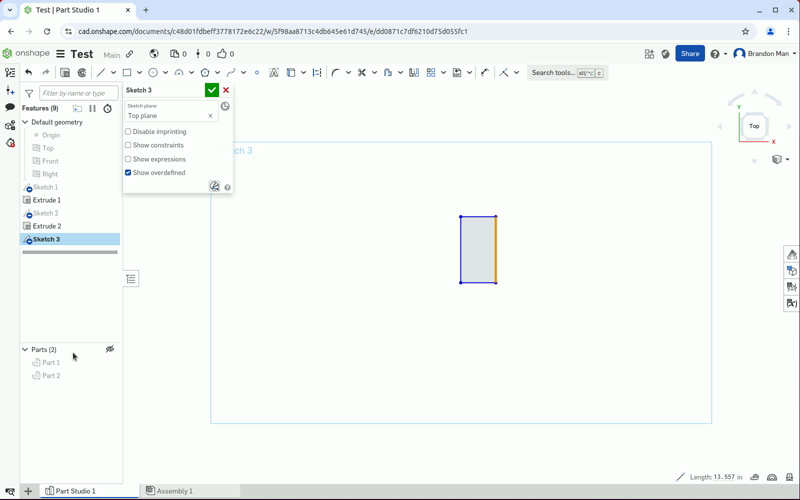
key(shift+e)
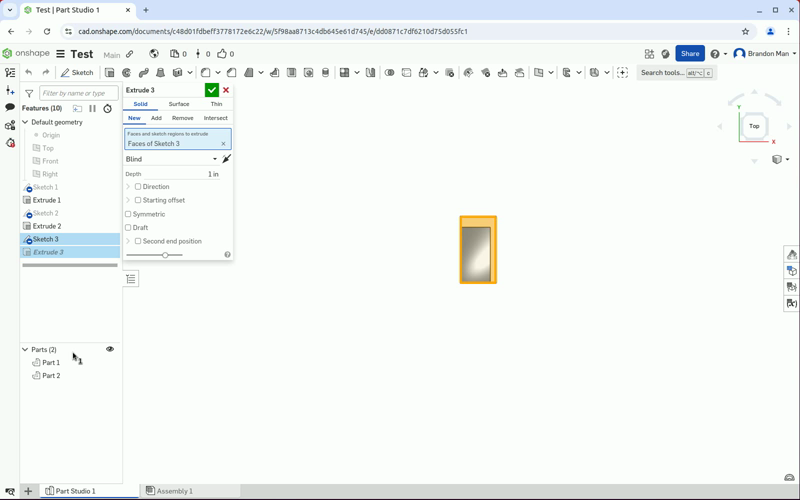
mouse_move(143, 106)
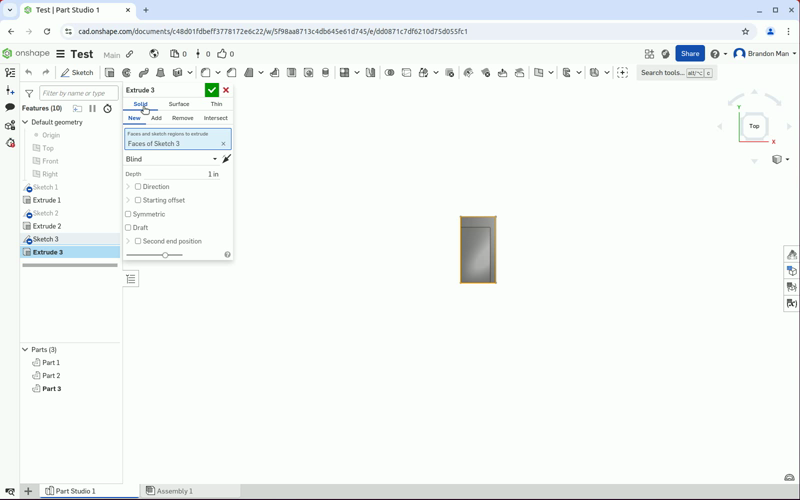
click(143, 106)
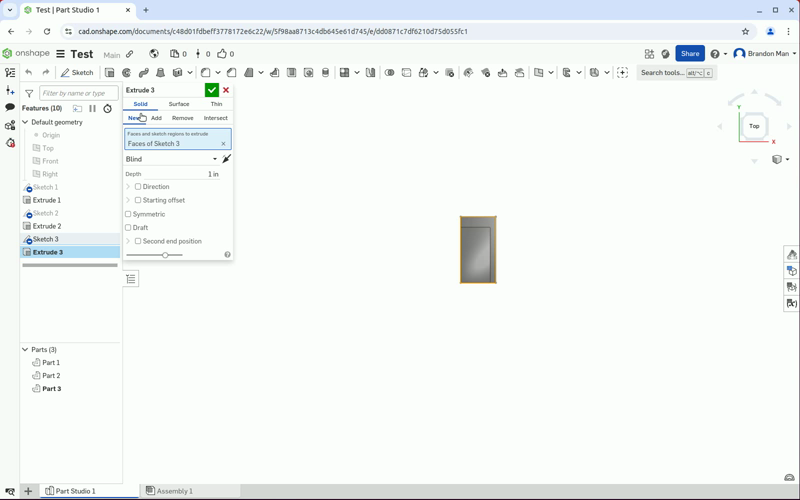
mouse_move(137, 120)
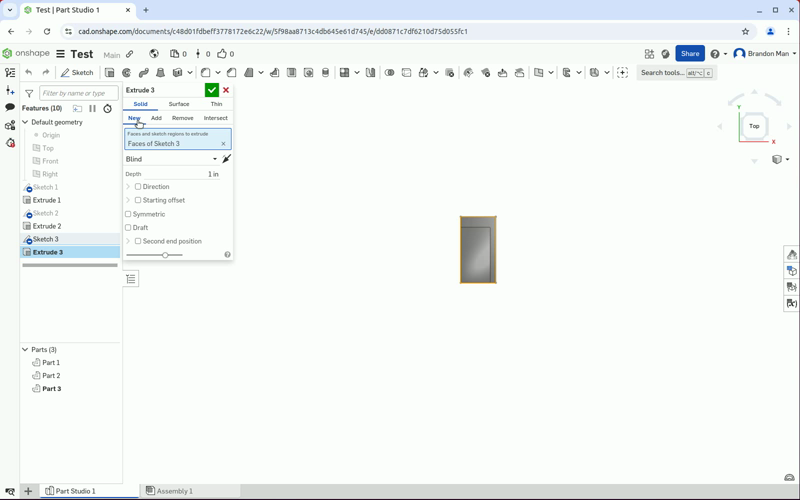
click(137, 120)
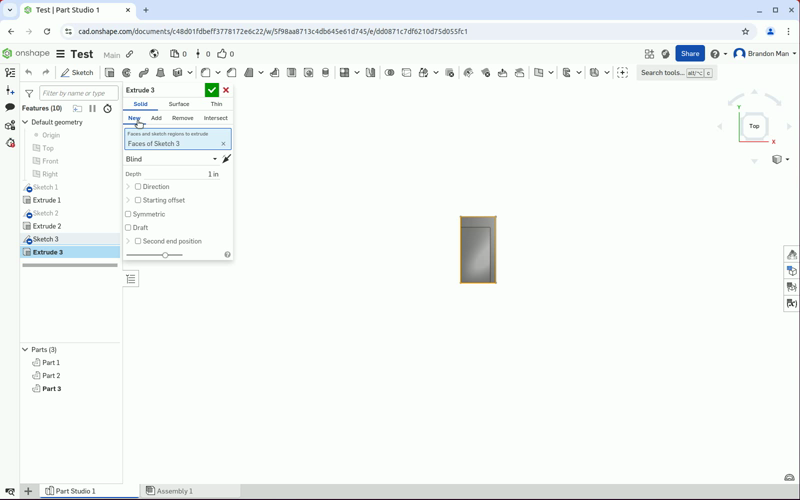
key(tab, 4)
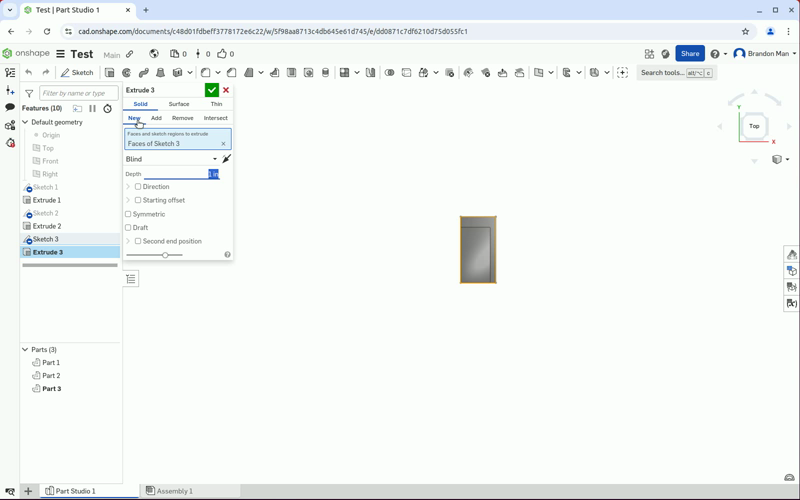
text(22.386)
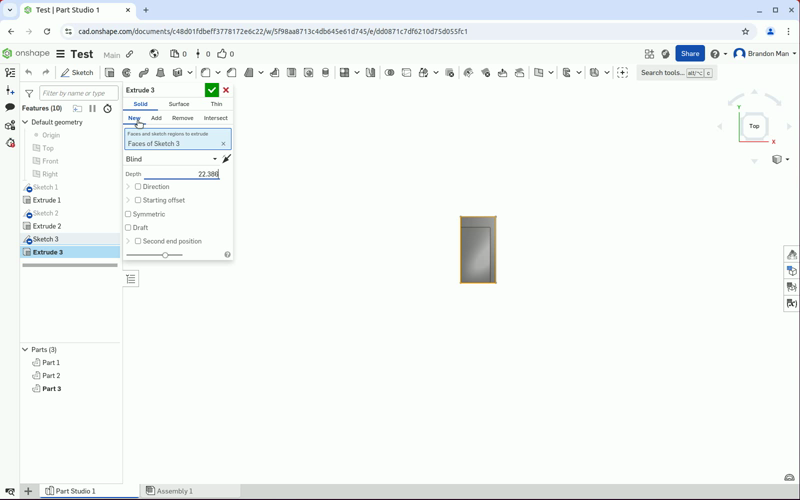
key(enter)
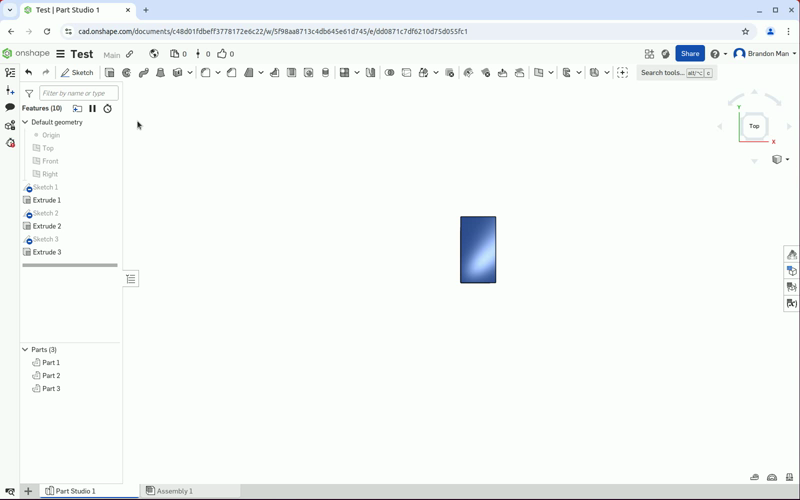
key(shift+h)
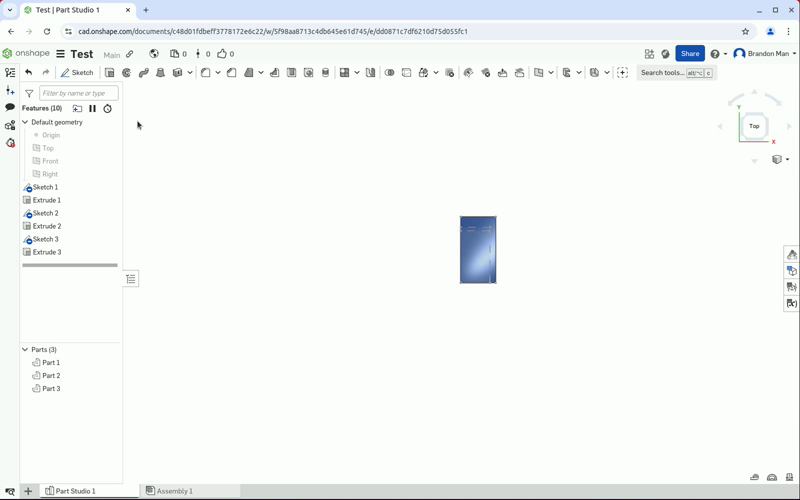
key(shift+h)
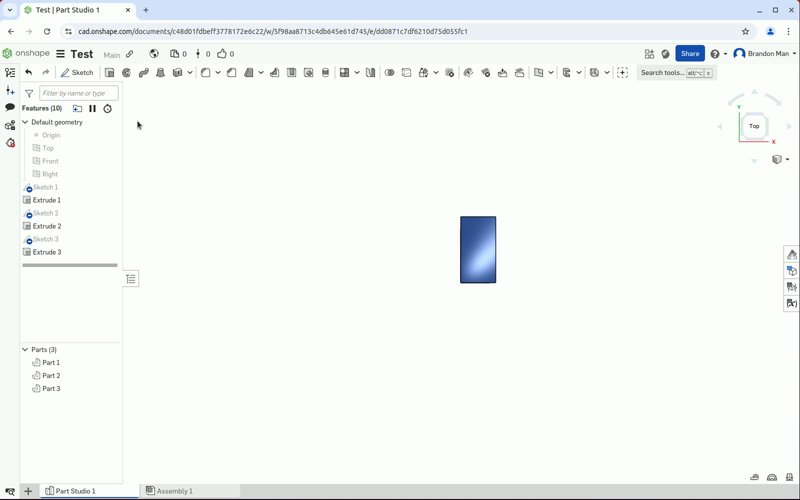
mouse_move(73, 189)
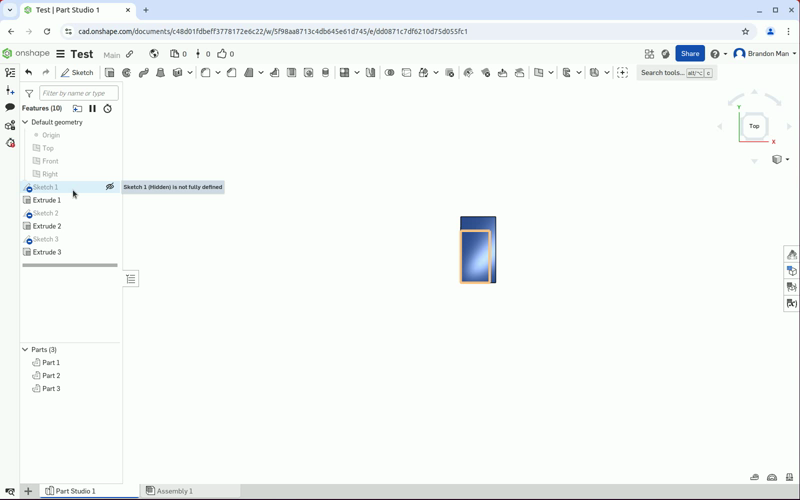
click(73, 189)
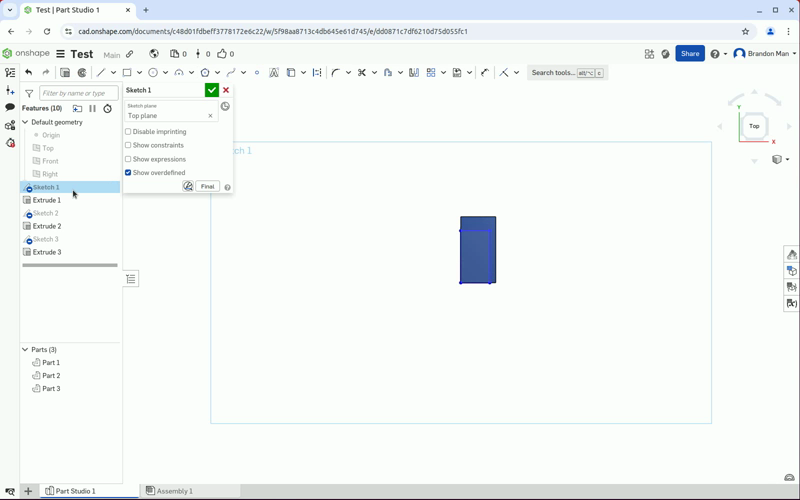
mouse_move(229, 92)
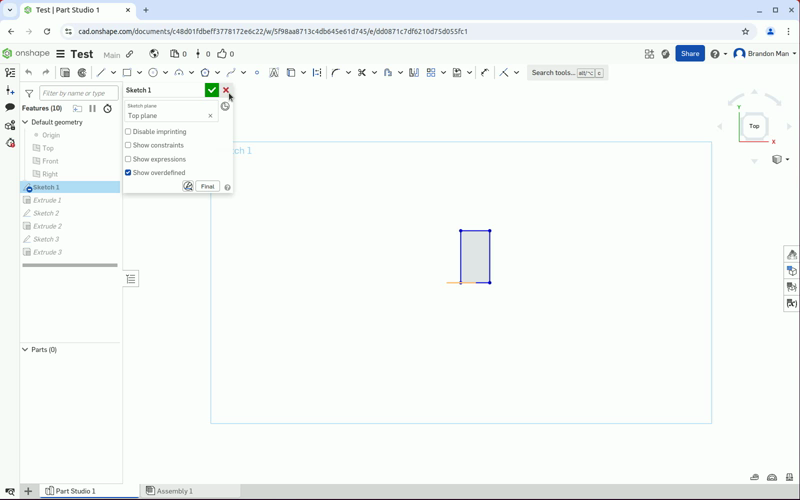
click(229, 92)
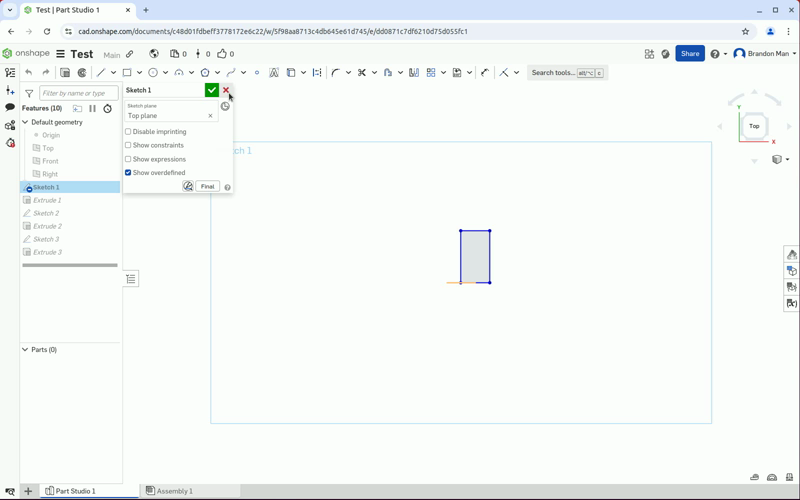
key(shift+s)
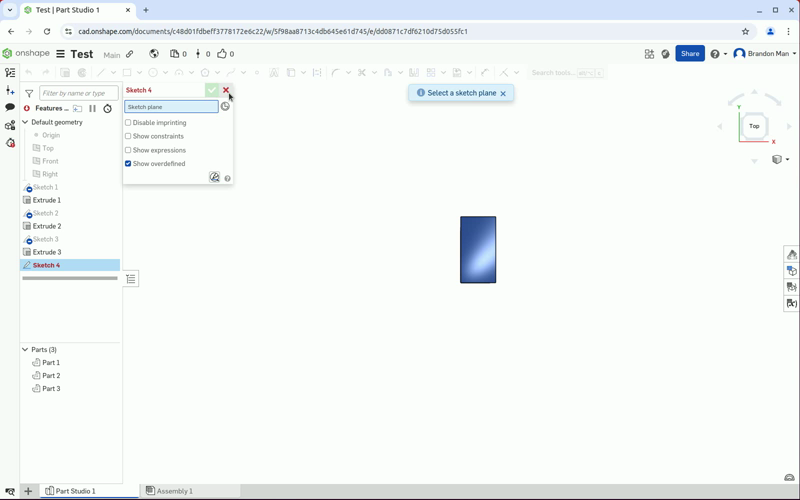
mouse_move(73, 150)
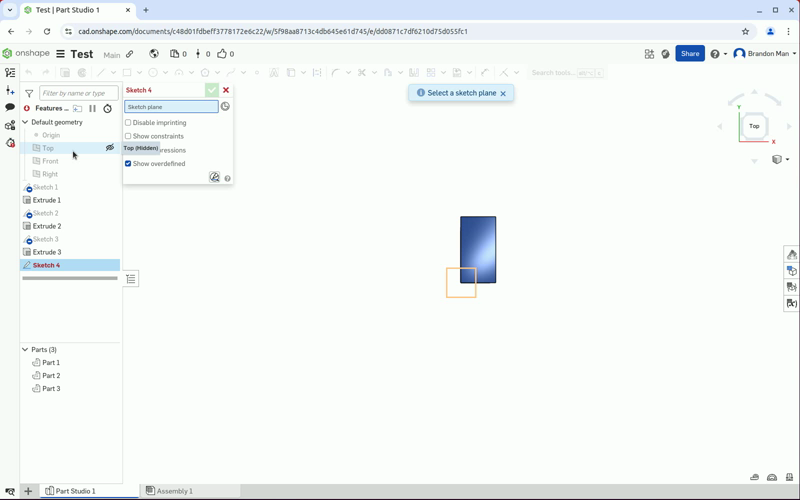
click(73, 150)
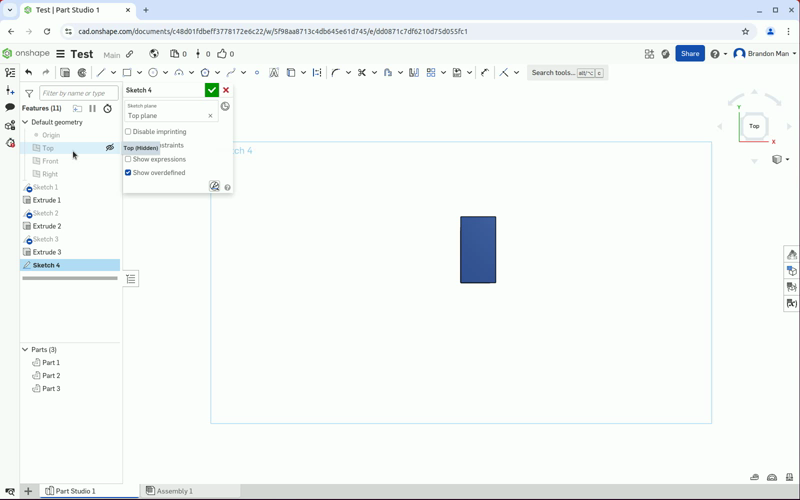
mouse_move(73, 352)
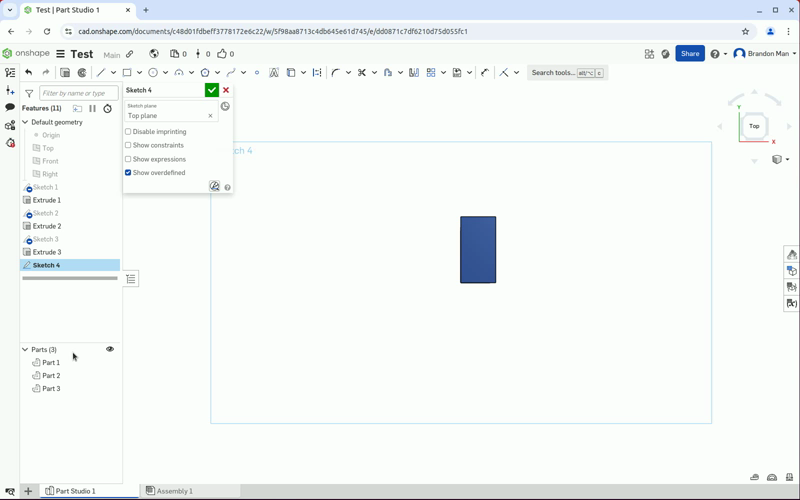
key(y)
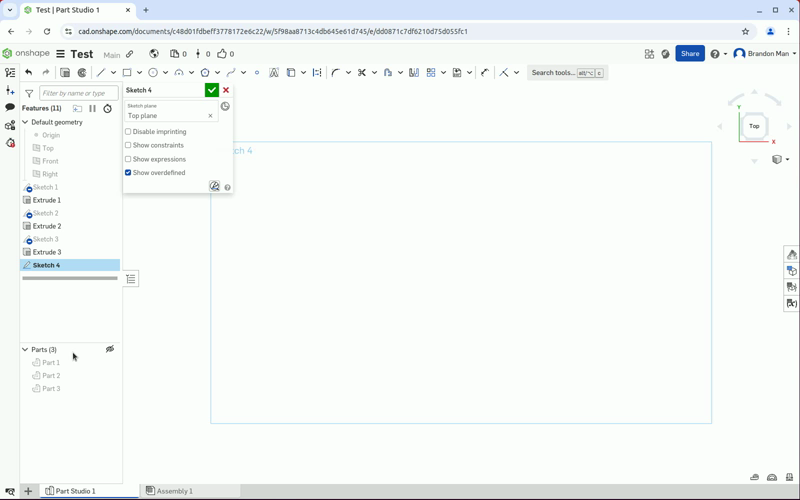
key(l)
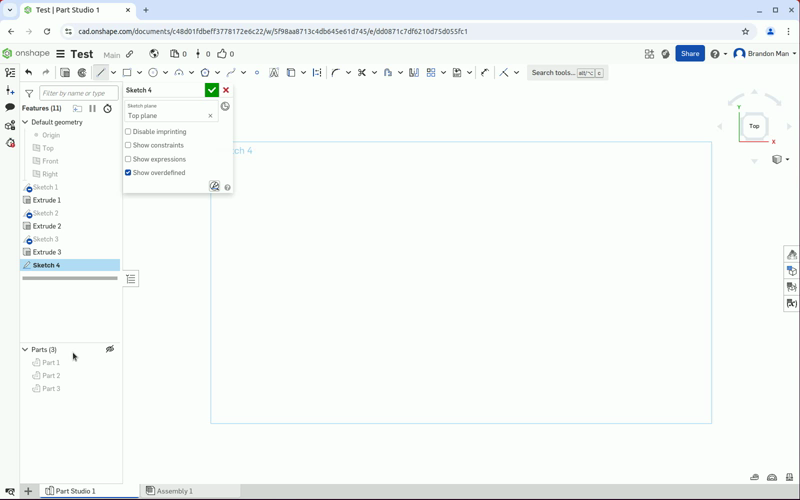
key_down(shift)
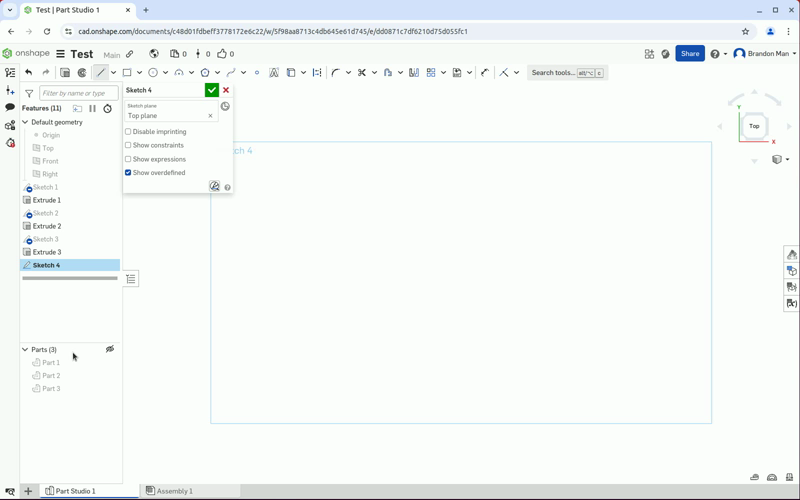
mouse_move(460, 282)
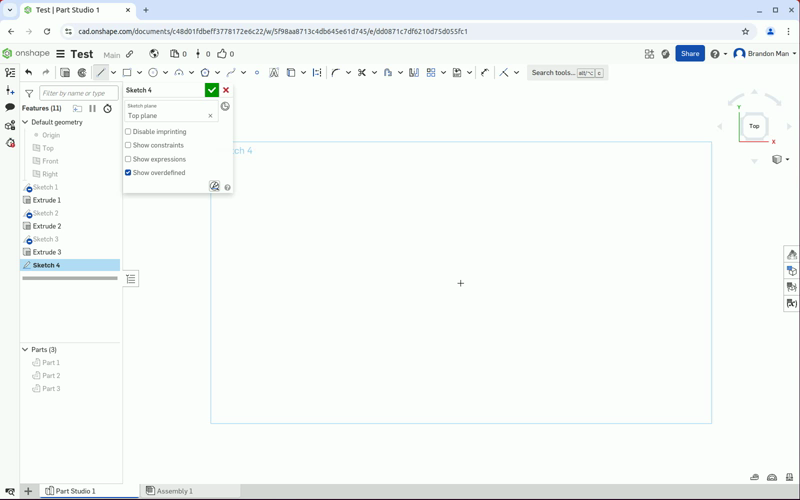
click(460, 282)
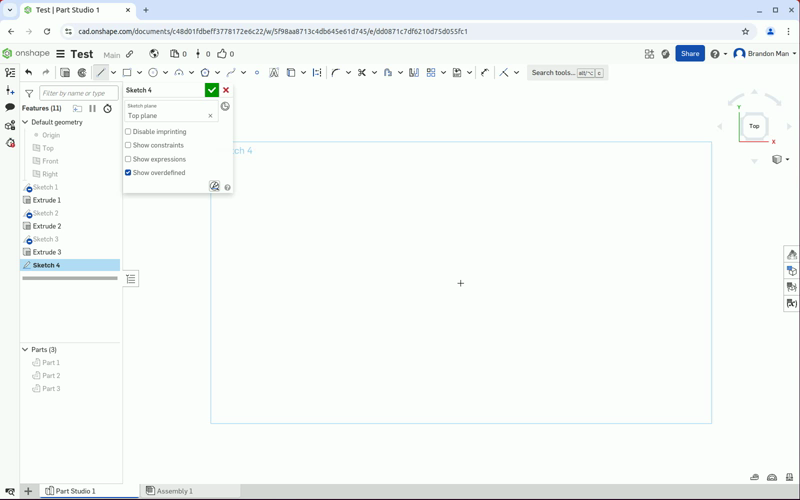
key_up(shift)
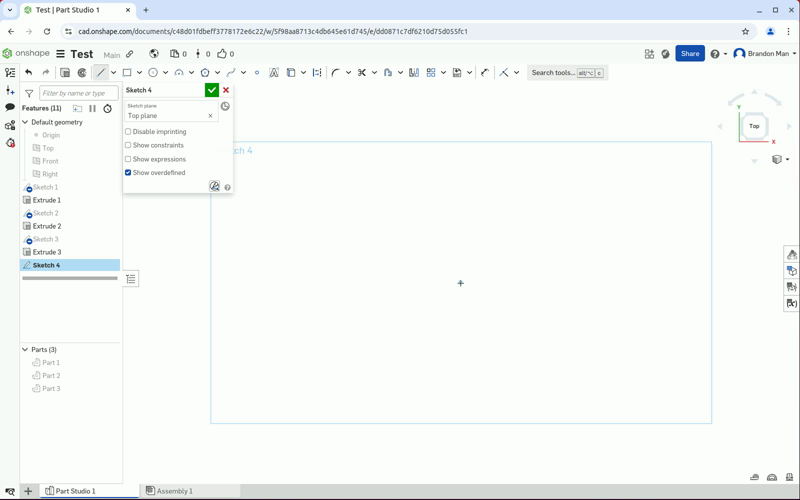
key_down(shift)
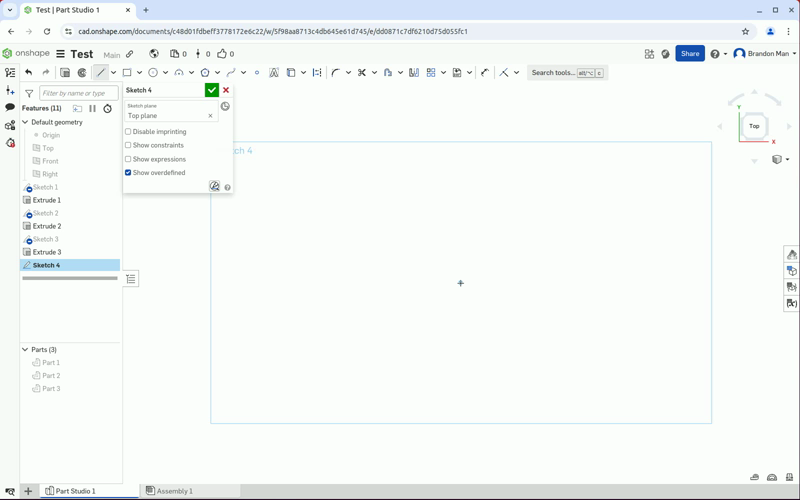
mouse_move(565, 282)
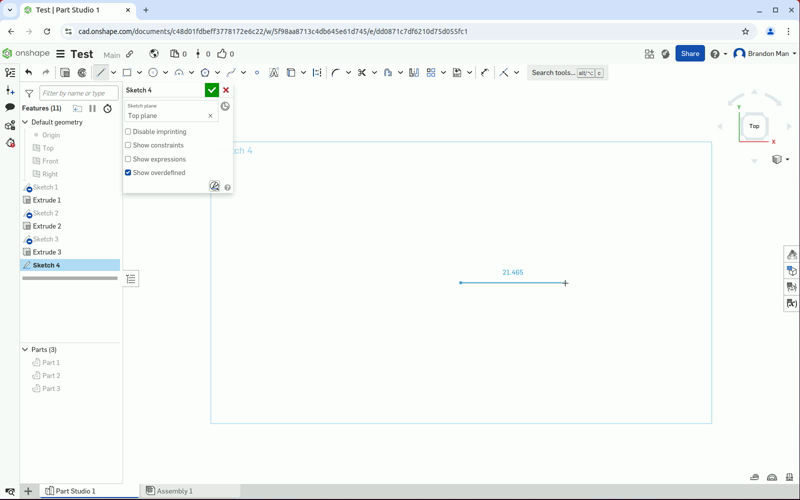
click(565, 282)
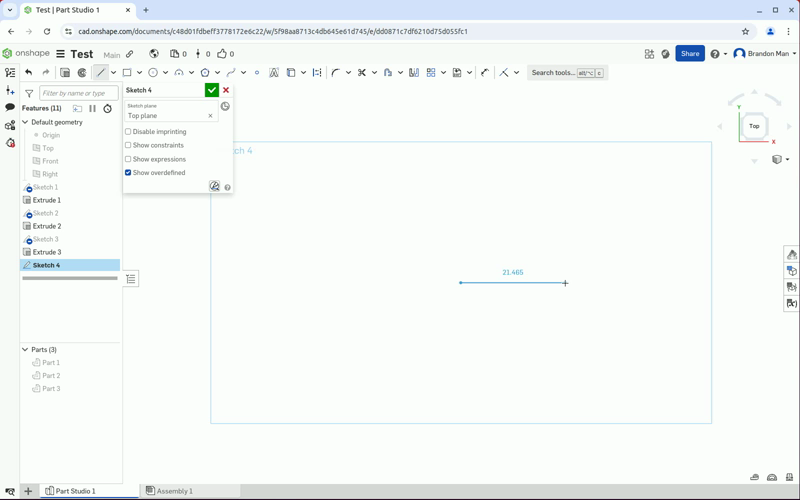
key_up(shift)
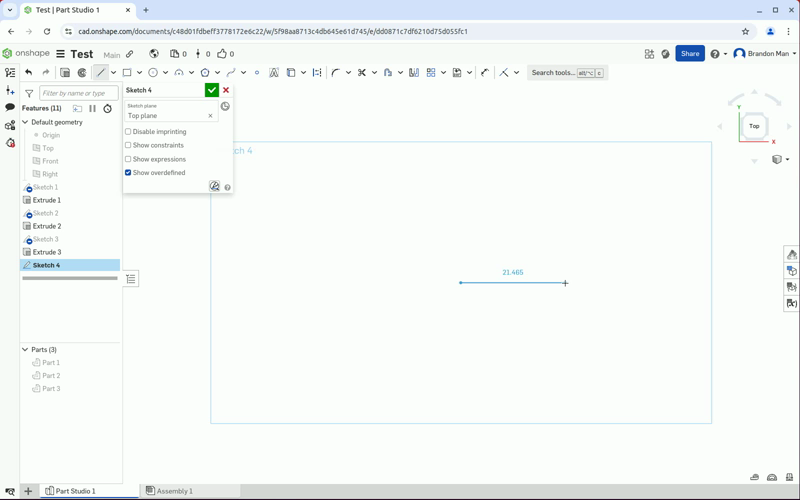
key_down(shift)
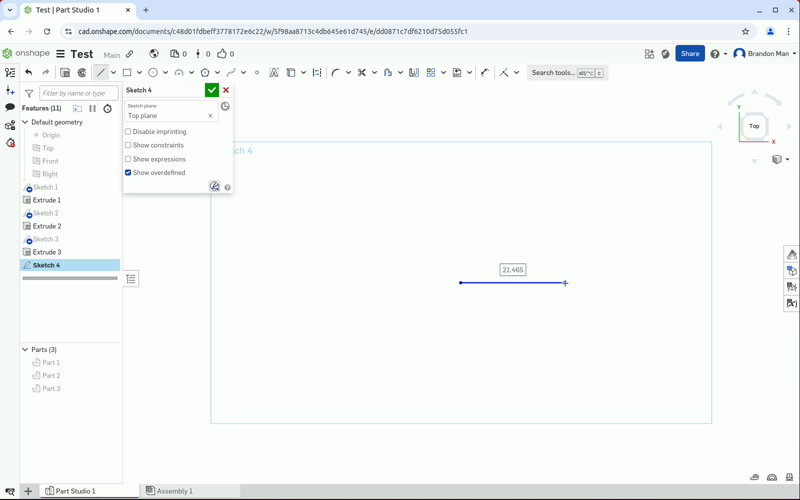
mouse_move(589, 282)
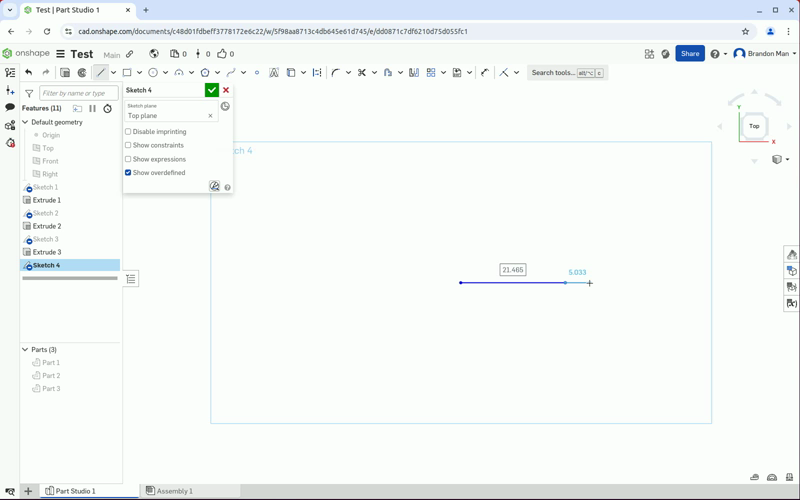
mouse_move(565, 225)
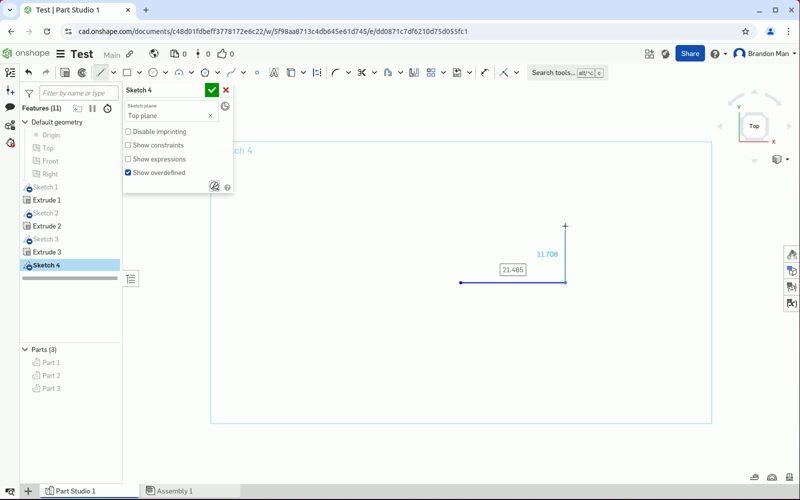
click(565, 225)
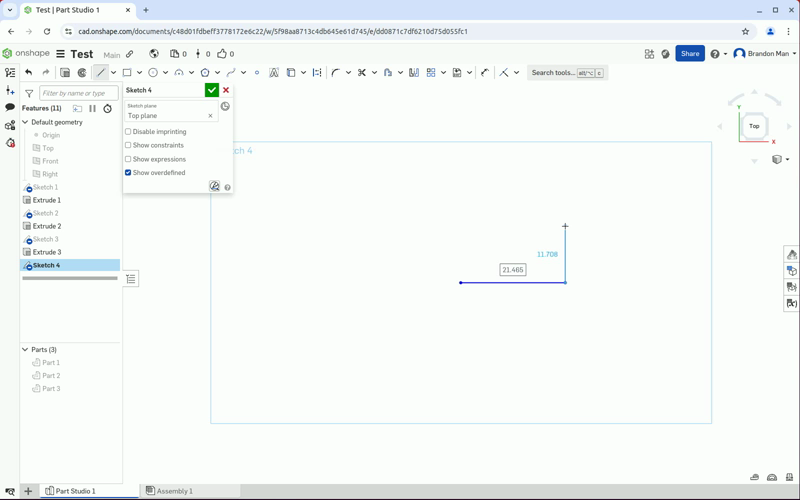
key_up(shift)
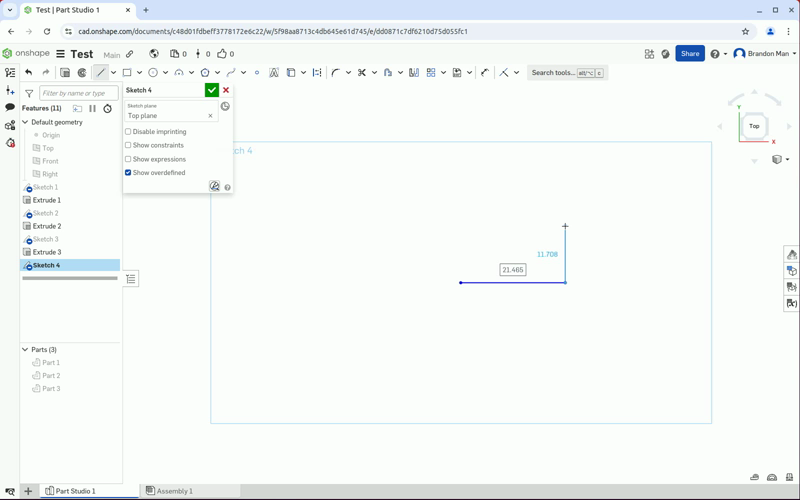
key_down(shift)
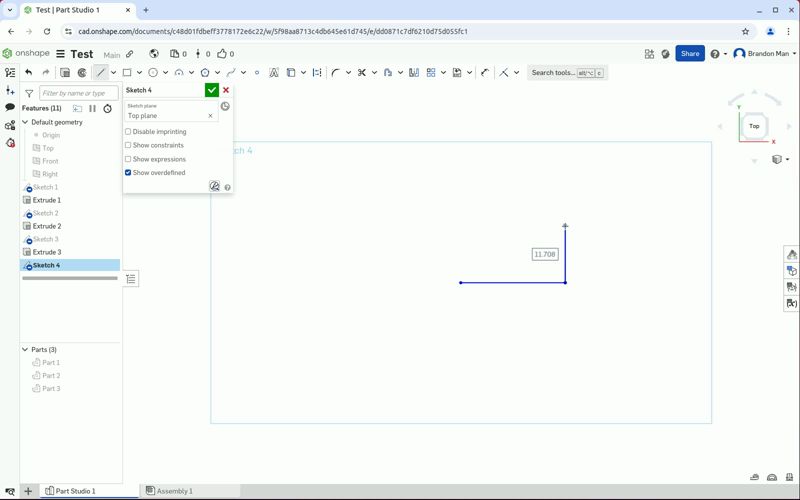
mouse_move(460, 225)
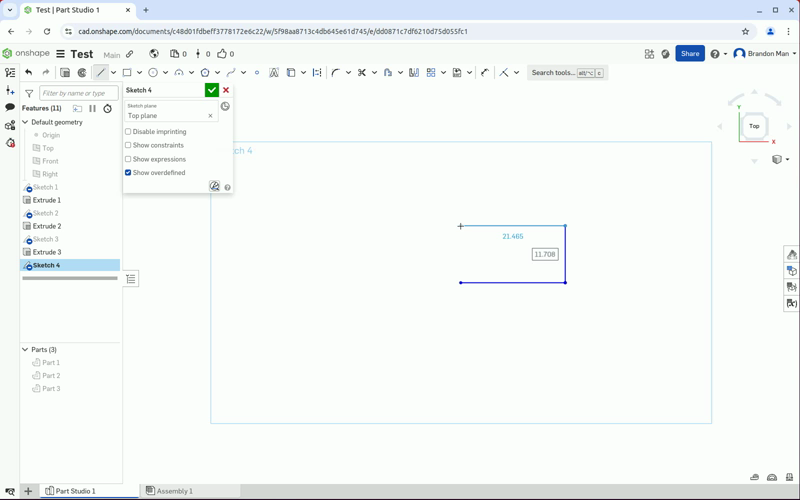
click(460, 225)
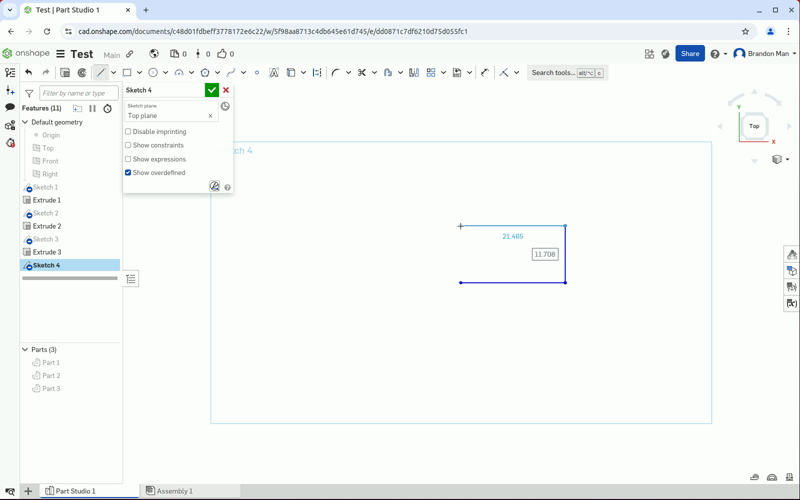
key_up(shift)
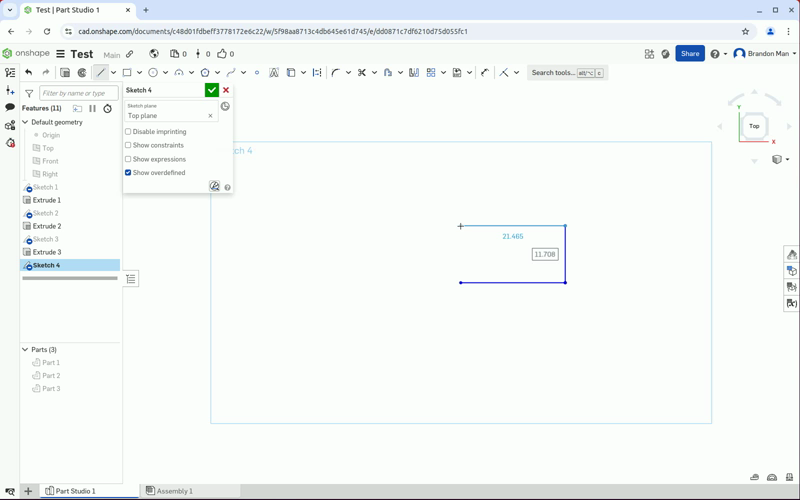
mouse_move(490, 225)
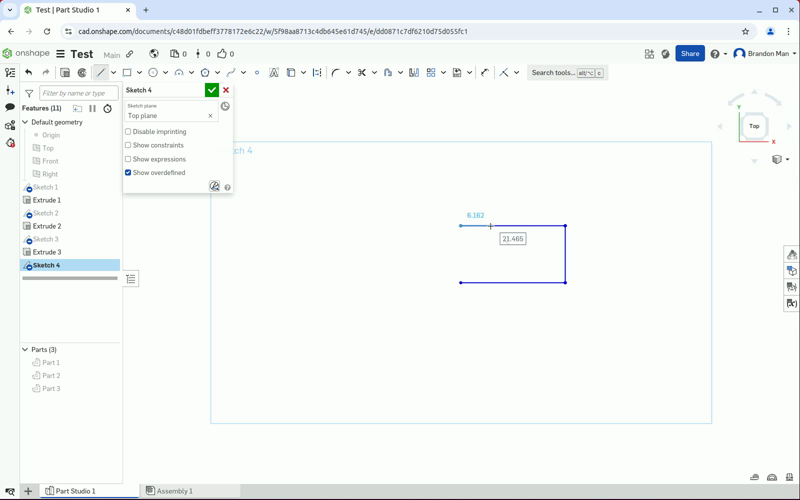
key_down(shift)
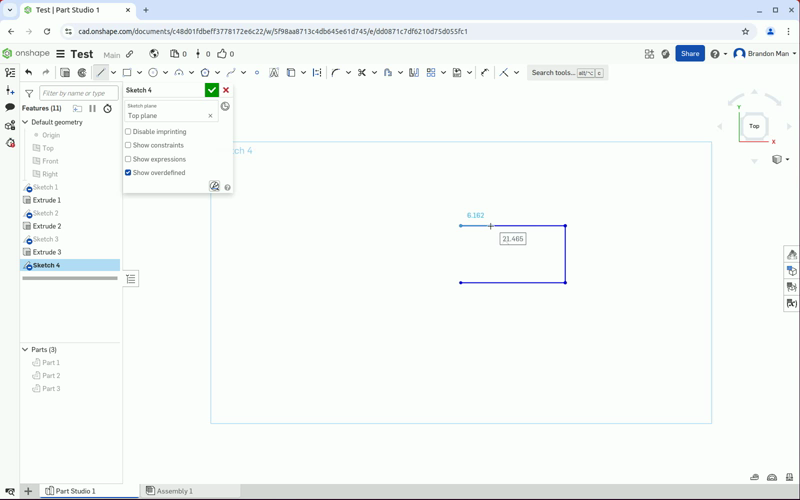
mouse_move(460, 282)
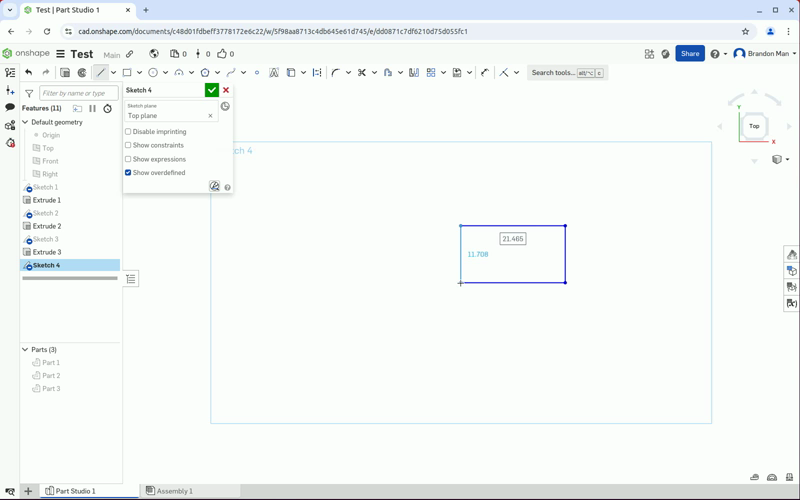
key_up(shift)
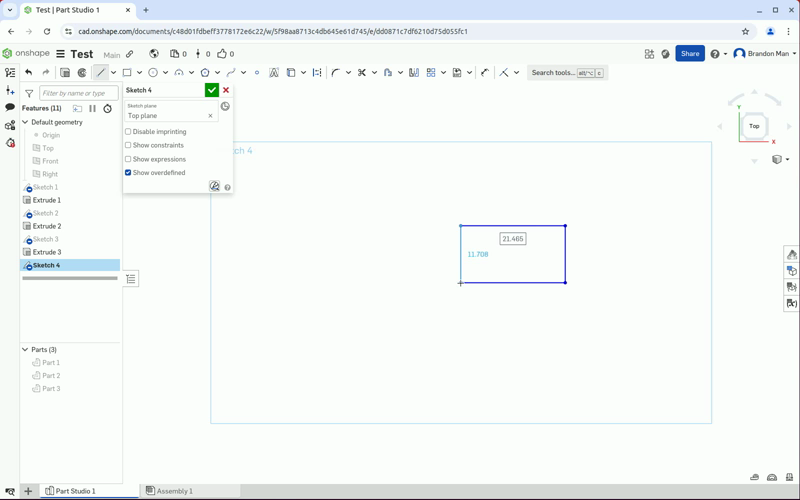
click(460, 282)
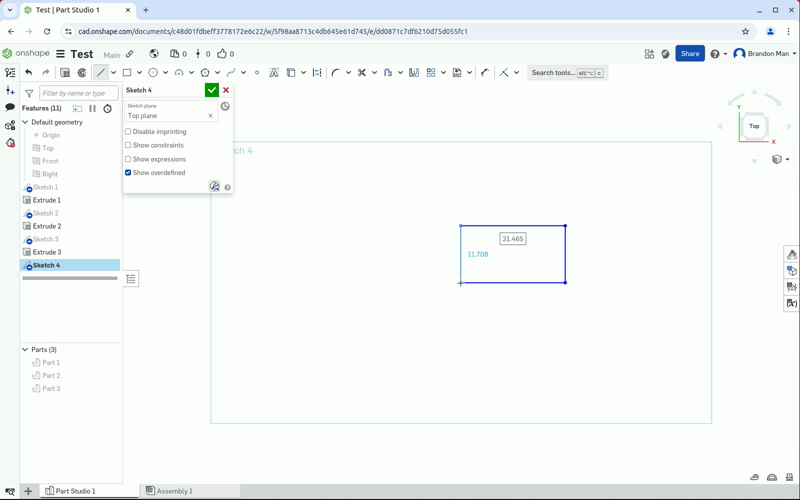
key(esc)
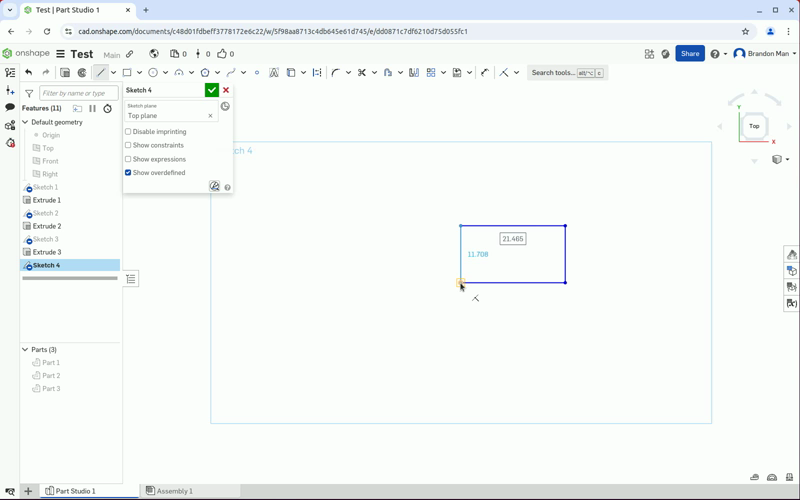
mouse_move(481, 256)
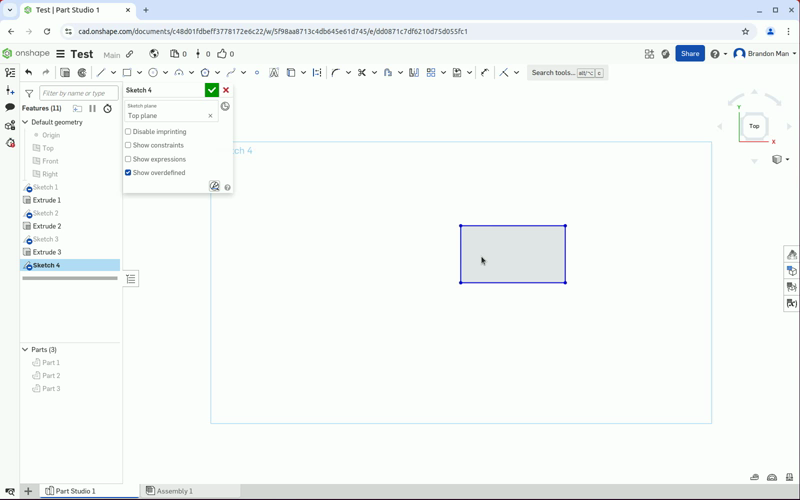
click(481, 256)
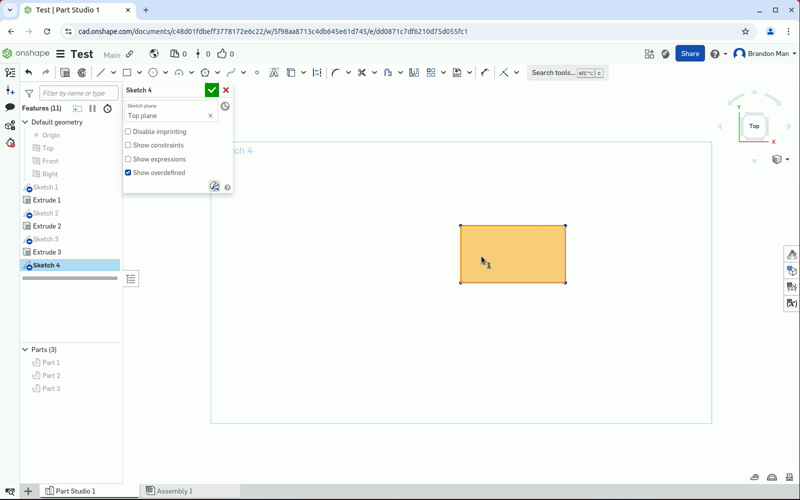
mouse_move(73, 352)
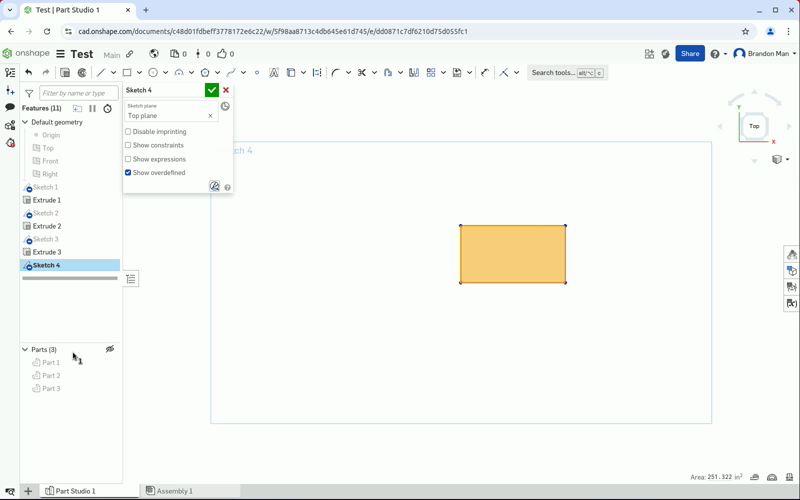
key(shift+y)
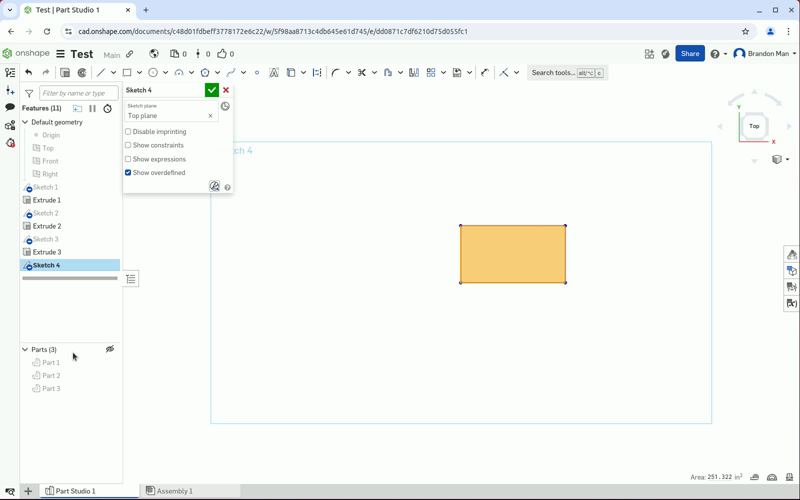
key(shift+e)
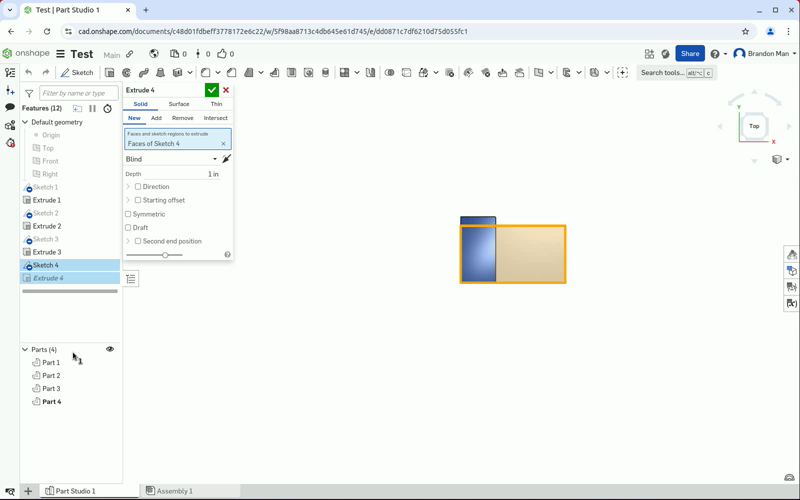
mouse_move(143, 106)
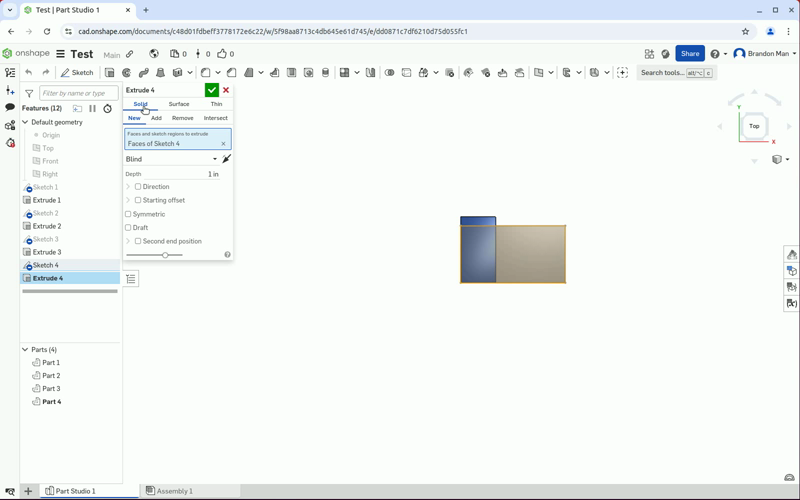
click(143, 106)
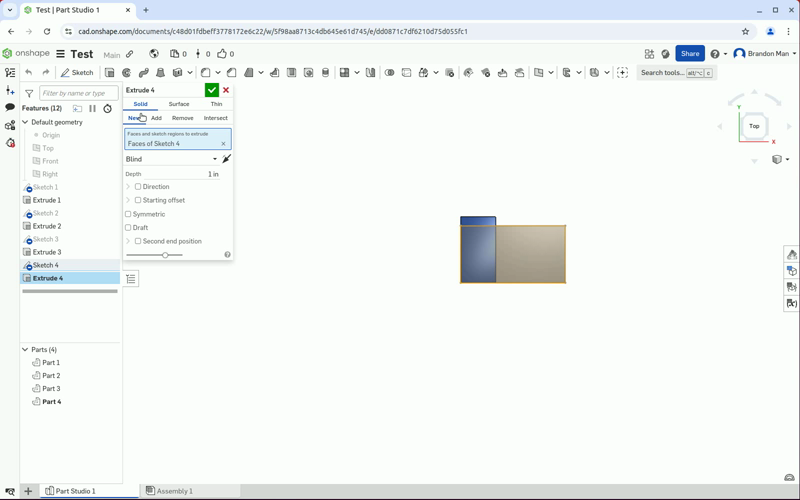
mouse_move(137, 120)
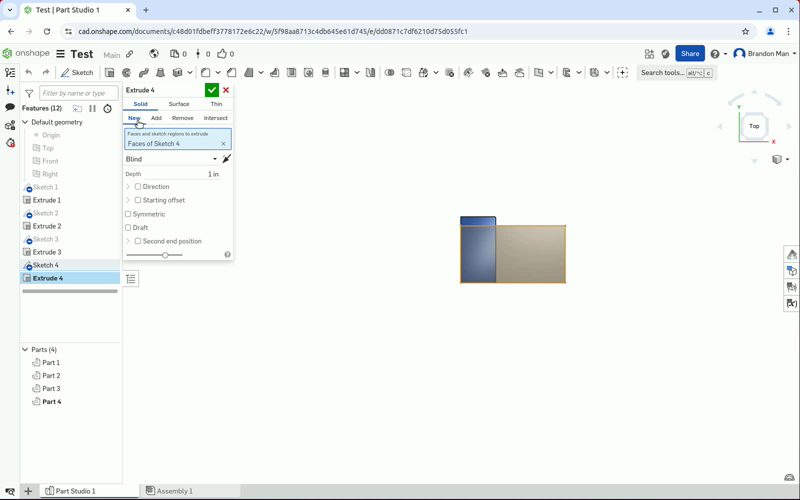
click(137, 120)
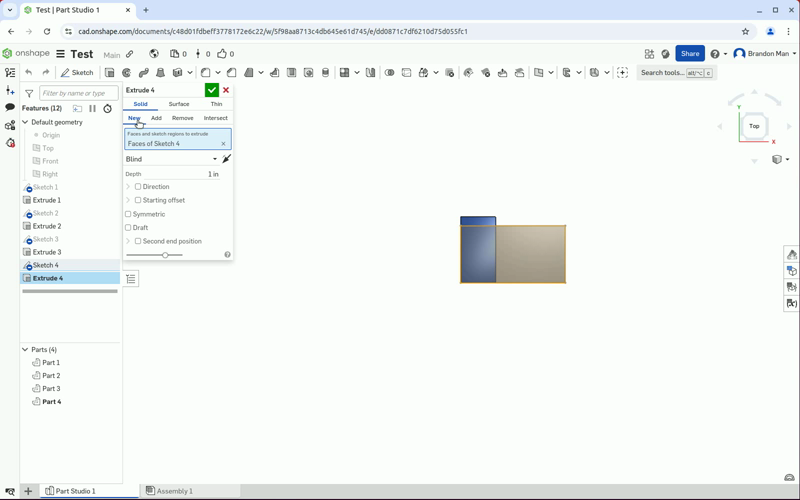
key(tab, 4)
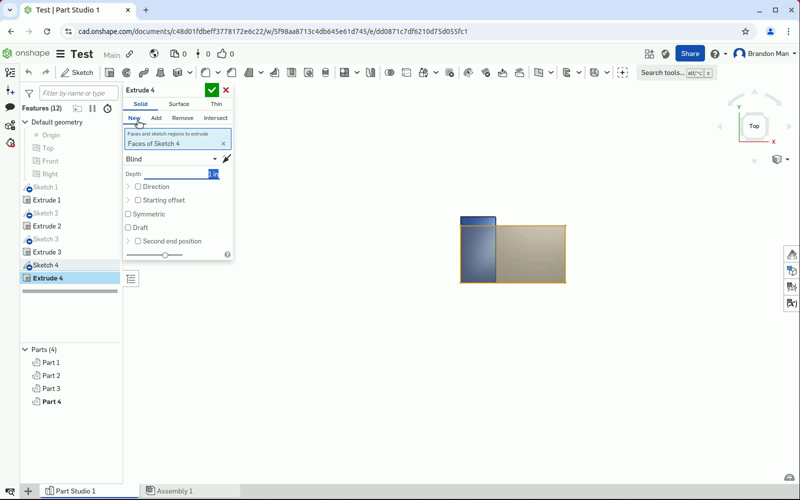
text(8.666)
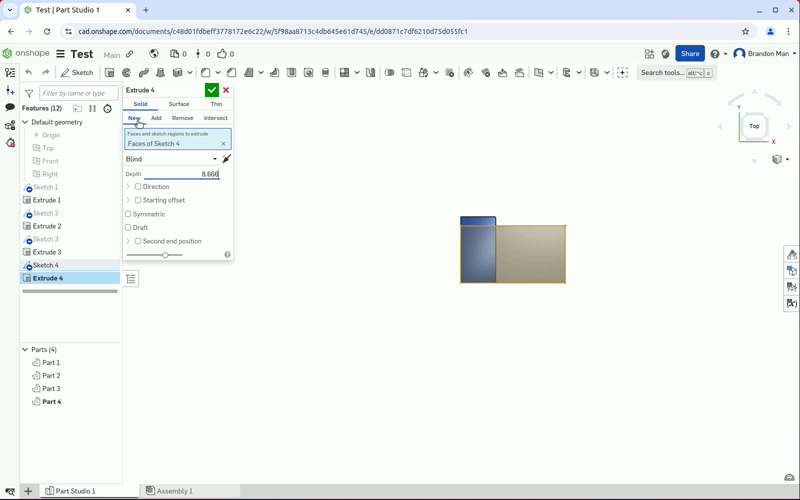
key(enter)
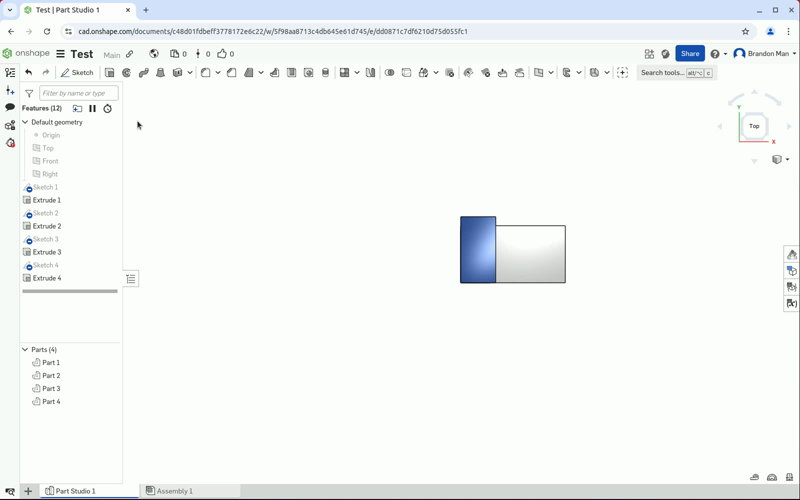
key(shift+h)
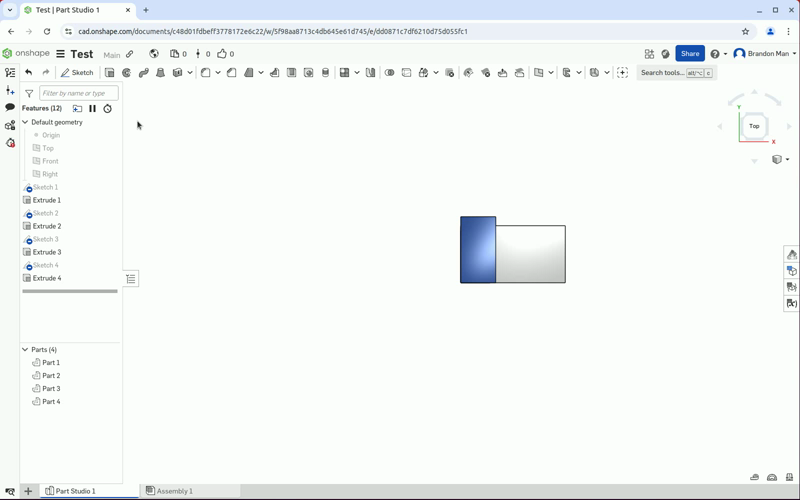
key(shift+h)
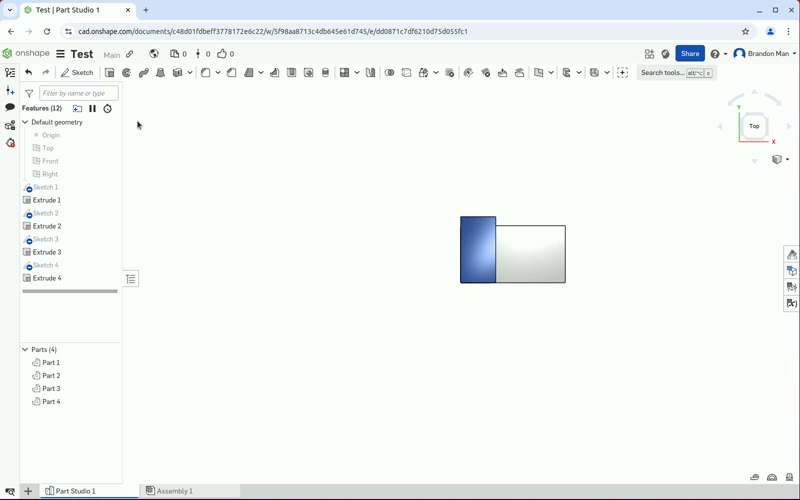
mouse_move(73, 189)
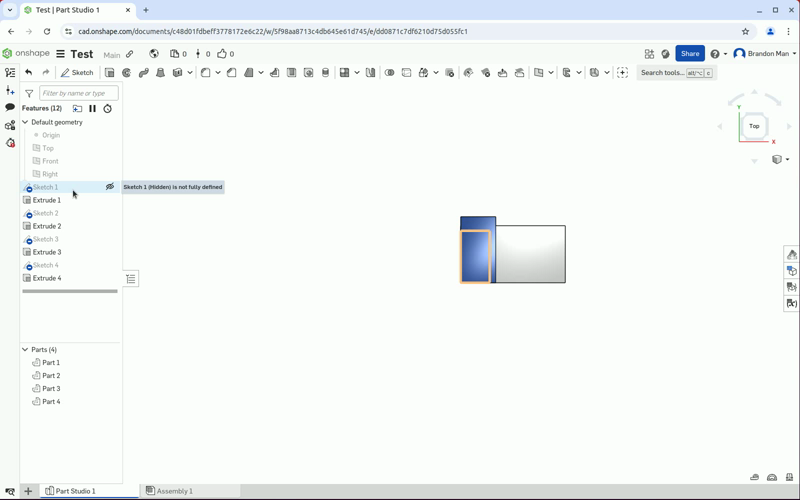
click(73, 189)
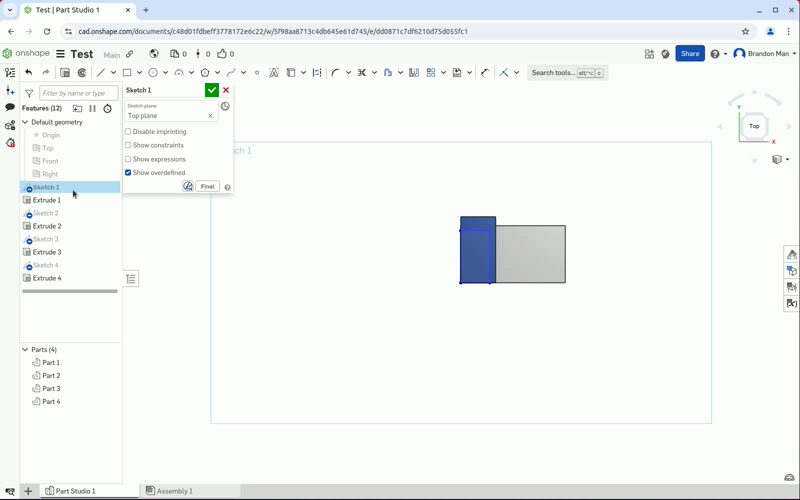
mouse_move(229, 92)
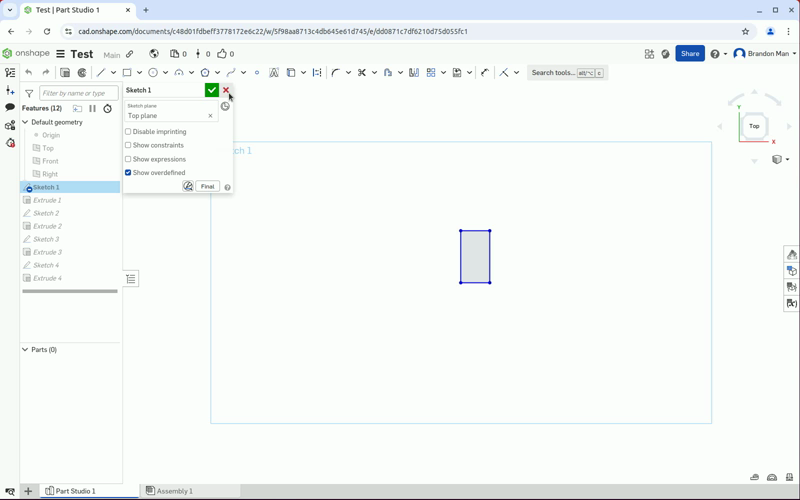
click(229, 92)
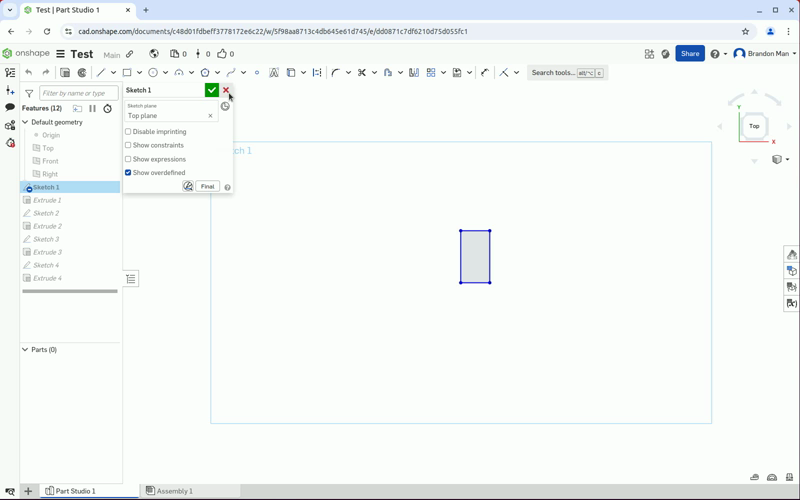
key(shift+s)
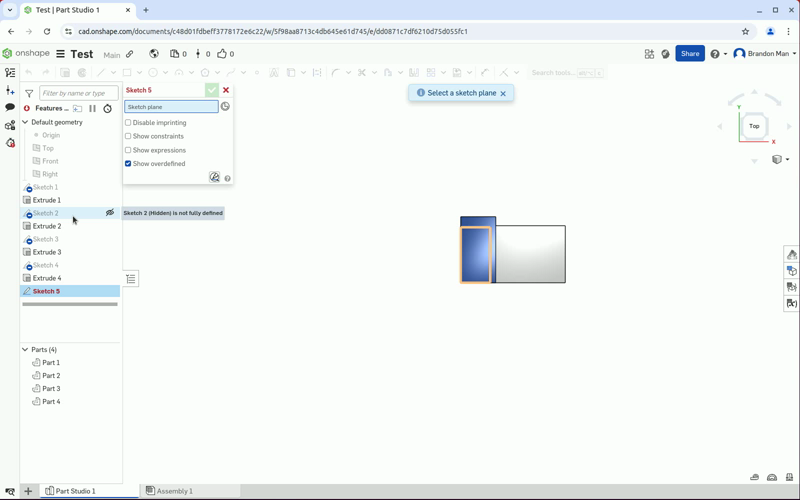
scroll(3)
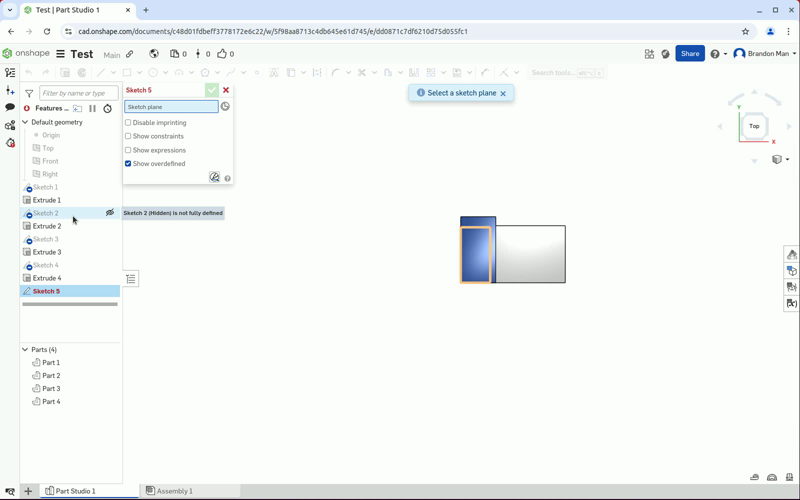
mouse_move(73, 150)
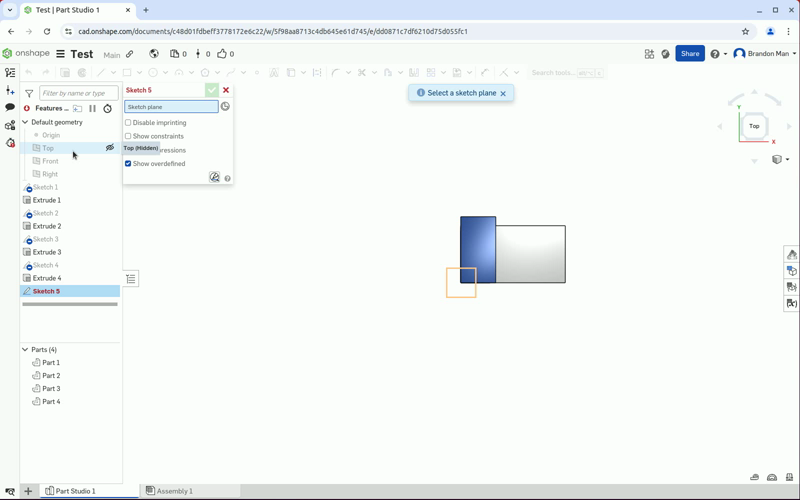
click(73, 150)
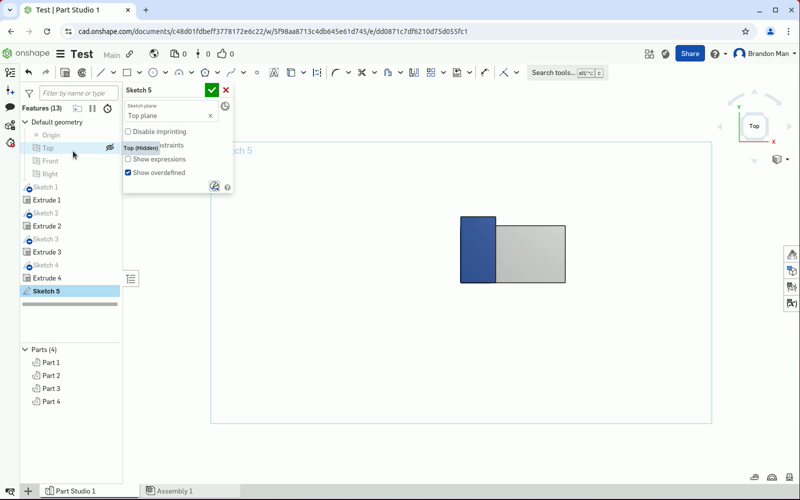
mouse_move(73, 352)
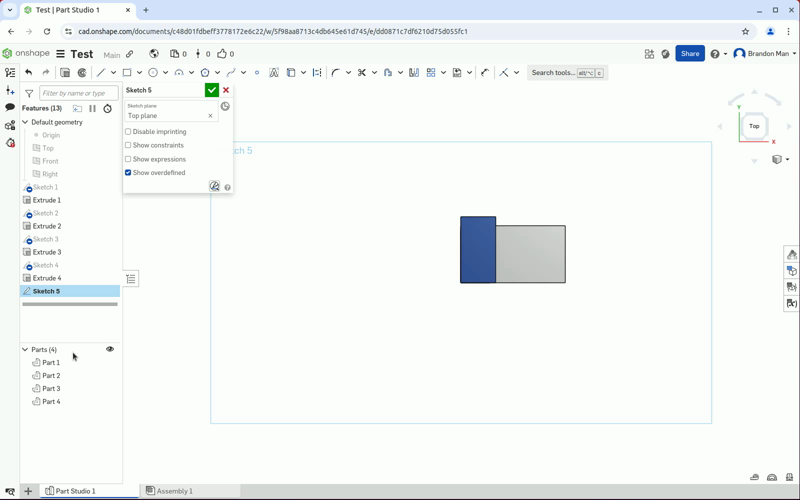
key(y)
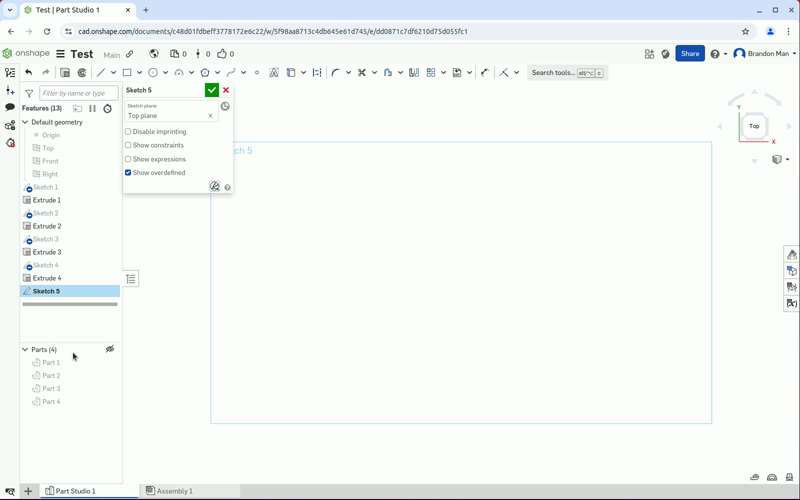
key(l)
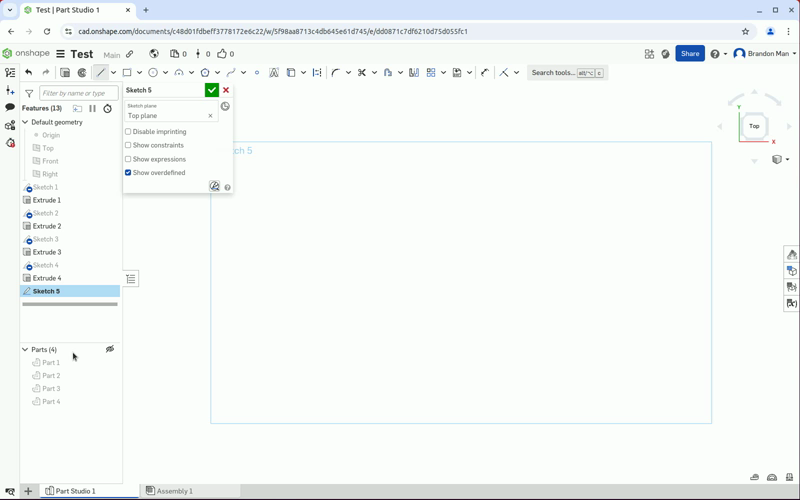
key_down(shift)
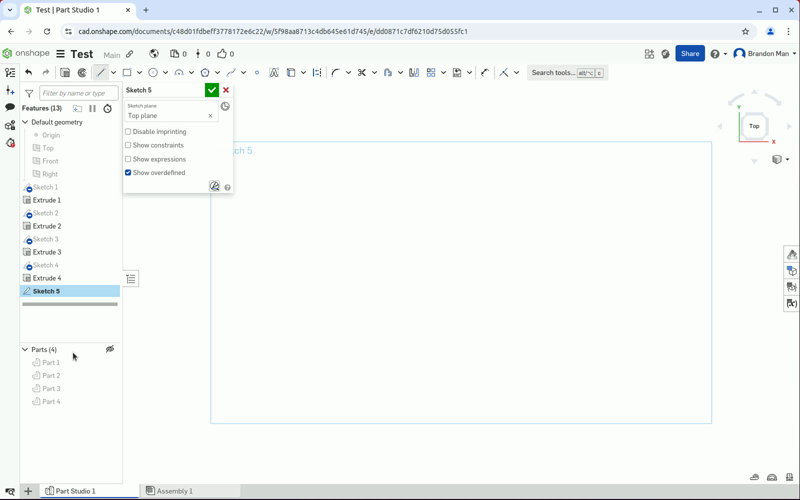
mouse_move(460, 282)
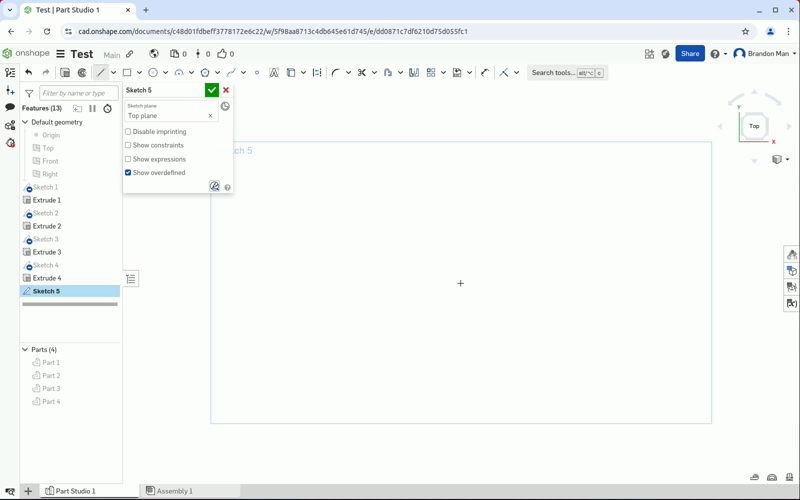
click(460, 282)
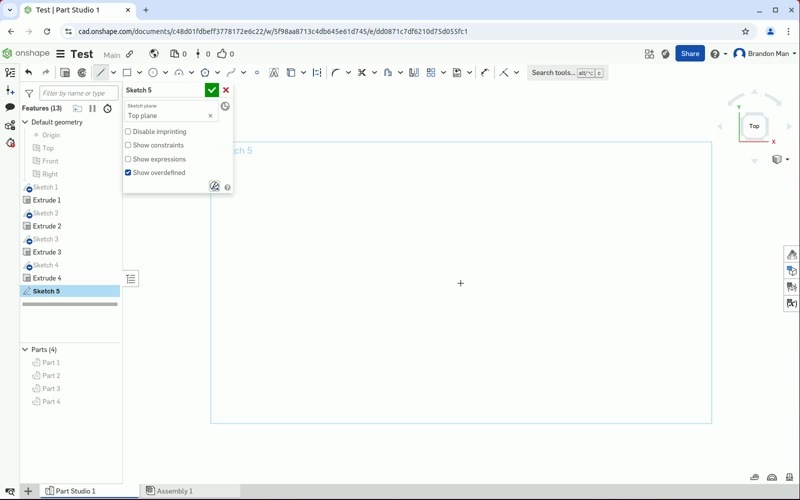
key_up(shift)
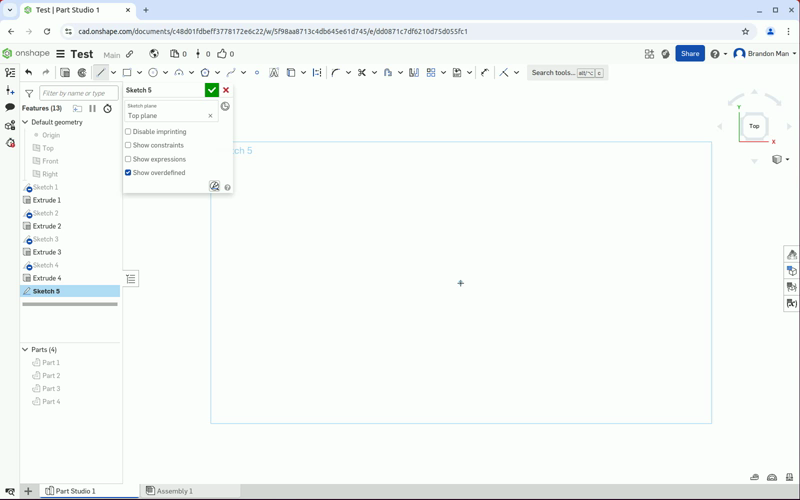
key_down(shift)
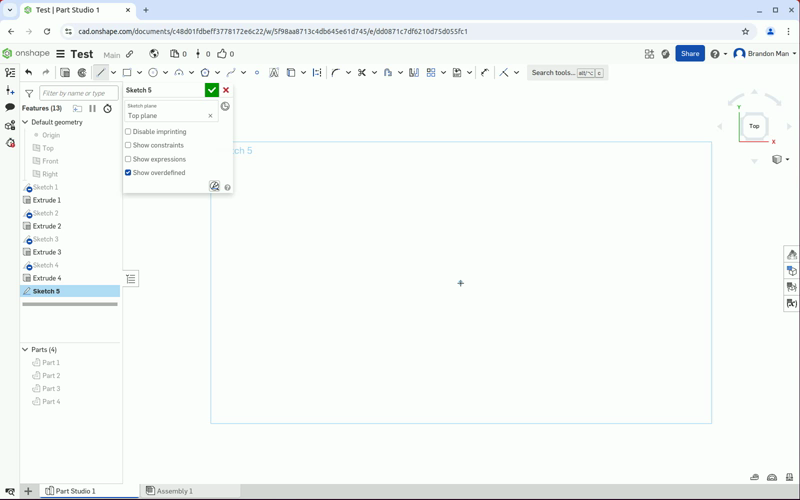
mouse_move(536, 282)
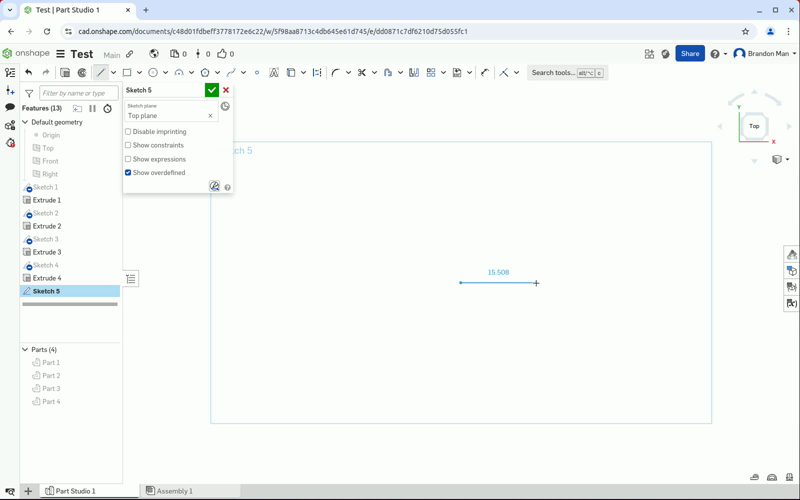
click(536, 282)
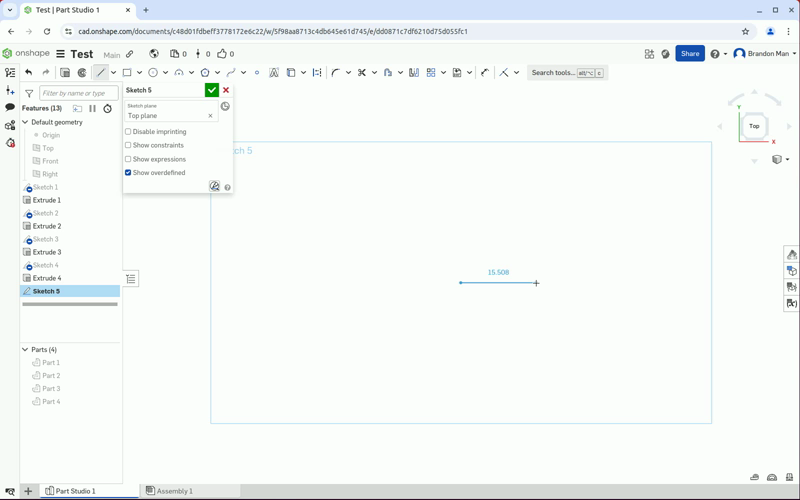
key_up(shift)
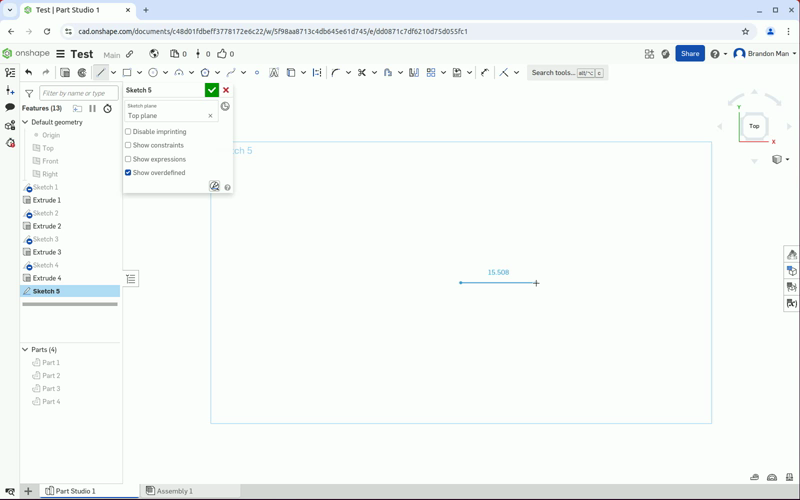
key_down(shift)
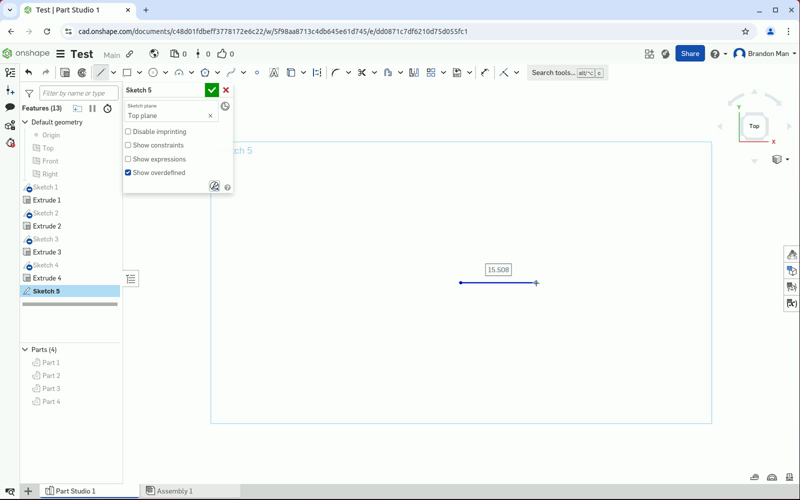
mouse_move(566, 282)
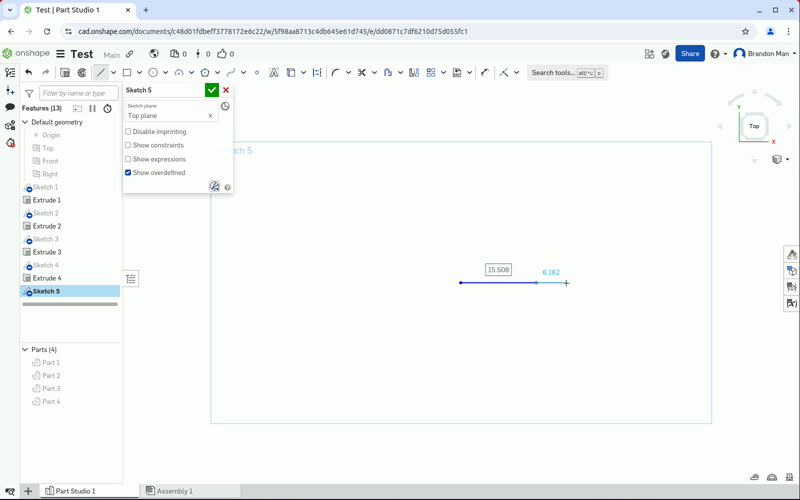
mouse_move(536, 251)
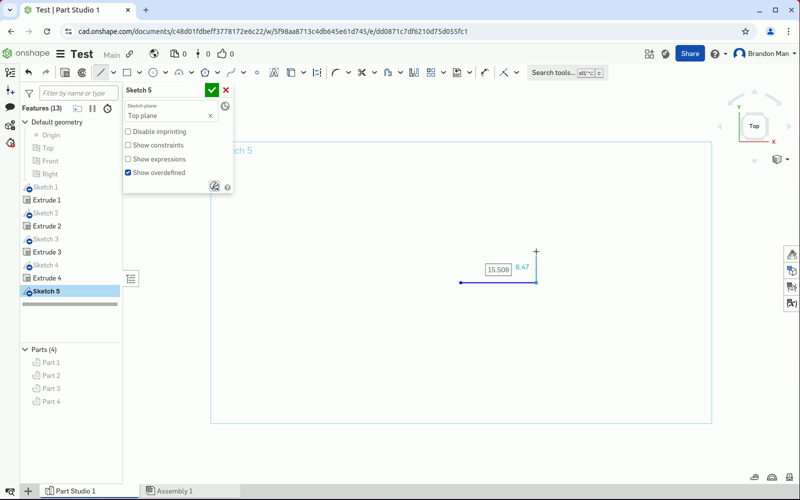
click(536, 251)
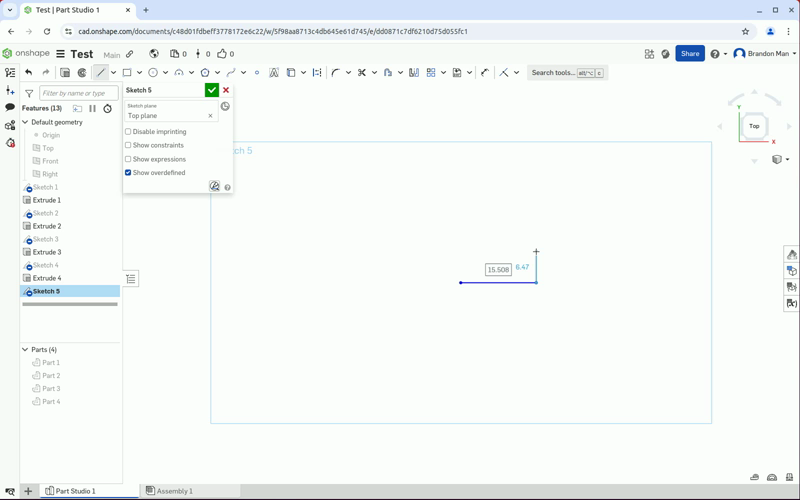
key_up(shift)
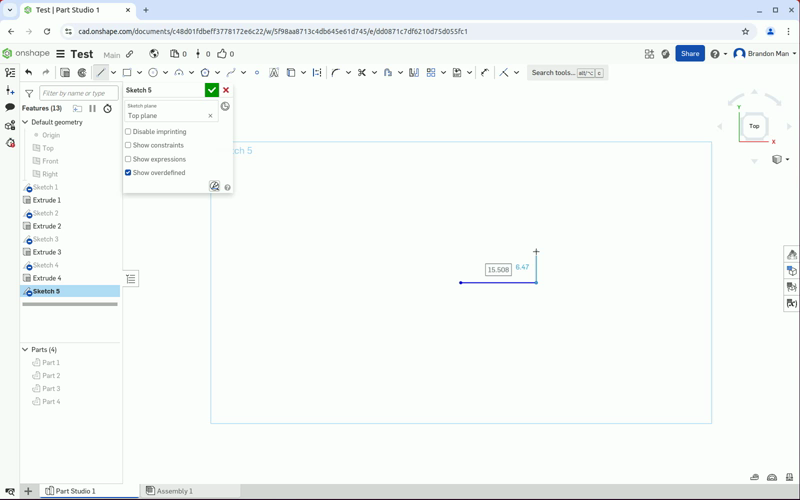
key_down(shift)
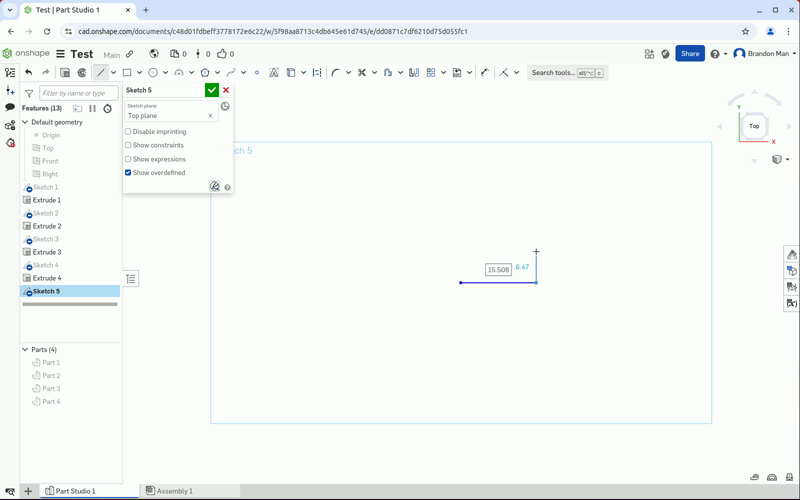
mouse_move(460, 251)
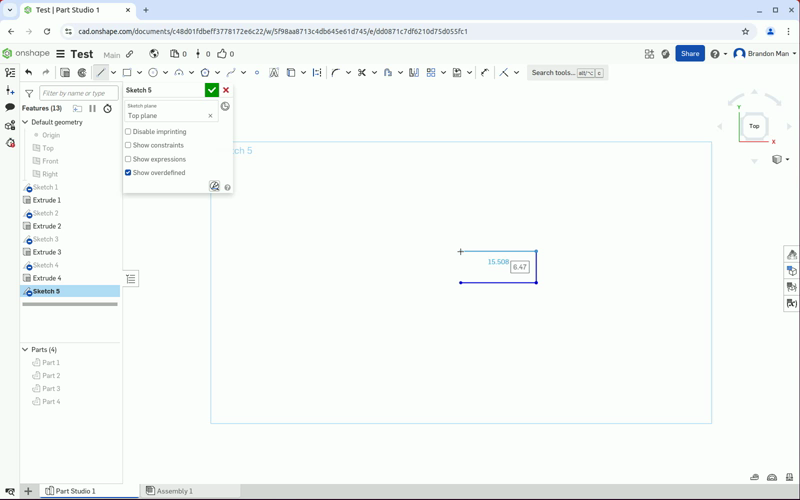
click(460, 251)
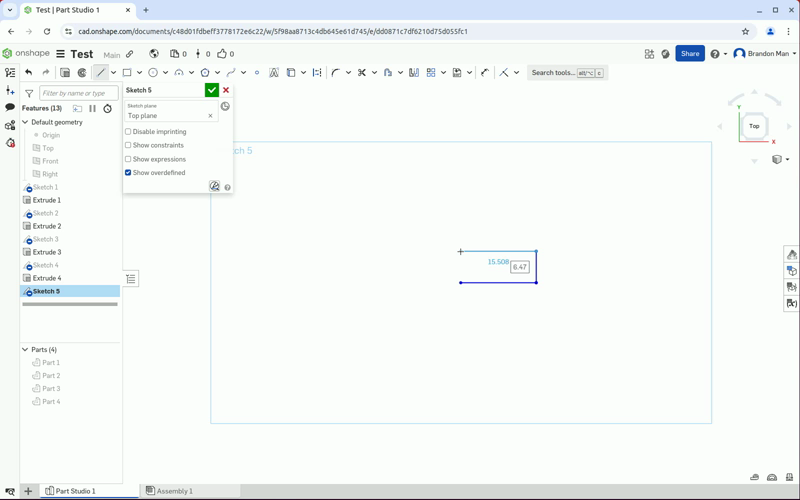
key_up(shift)
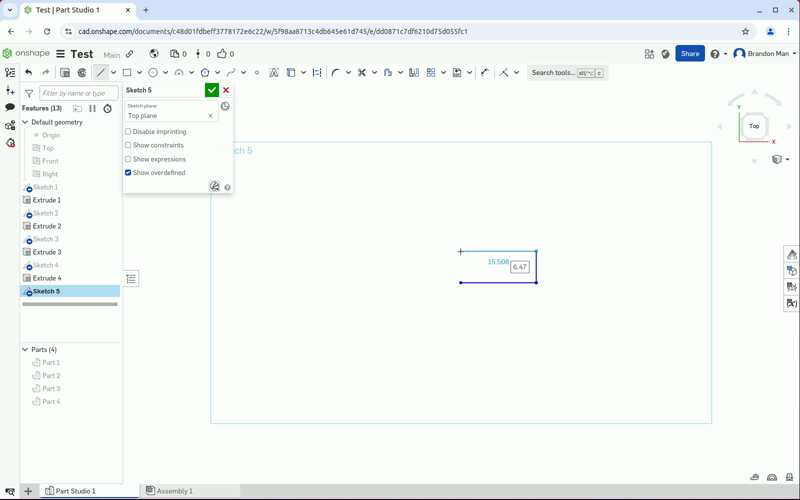
mouse_move(490, 251)
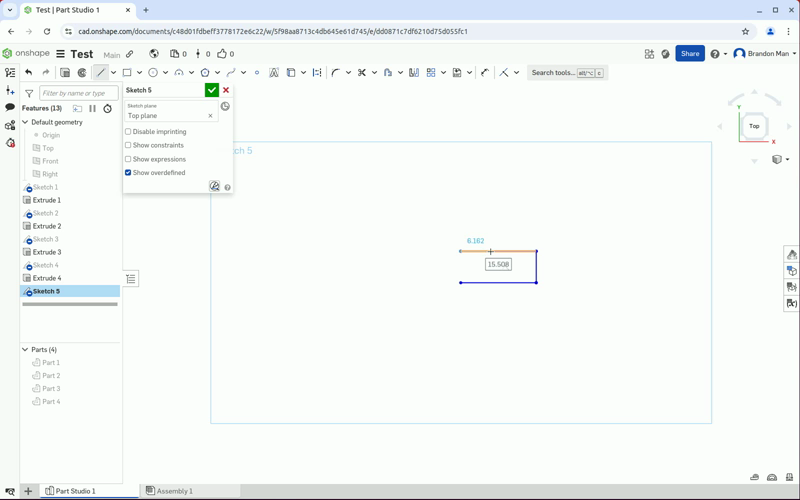
key_down(shift)
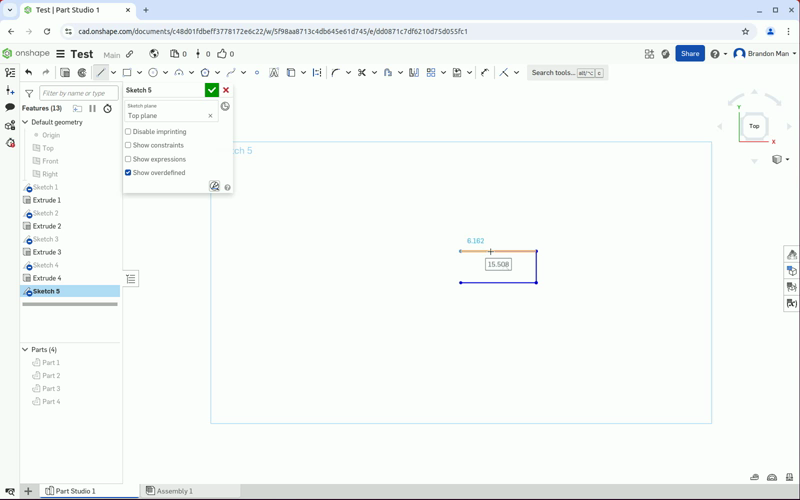
mouse_move(460, 282)
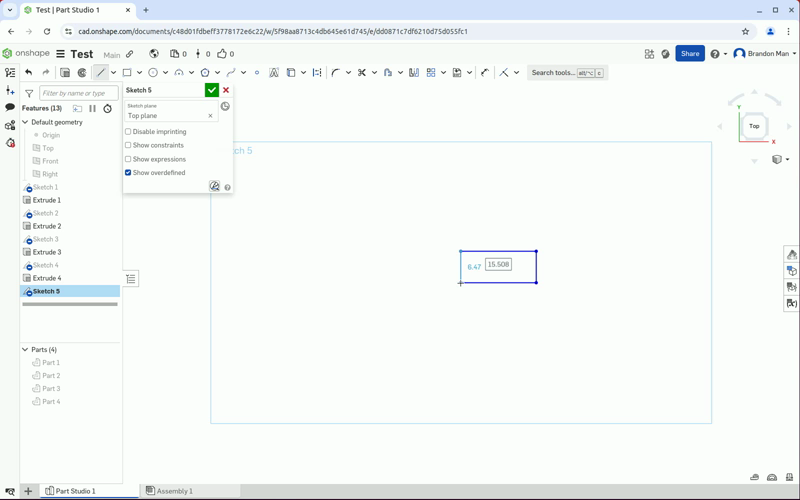
key_up(shift)
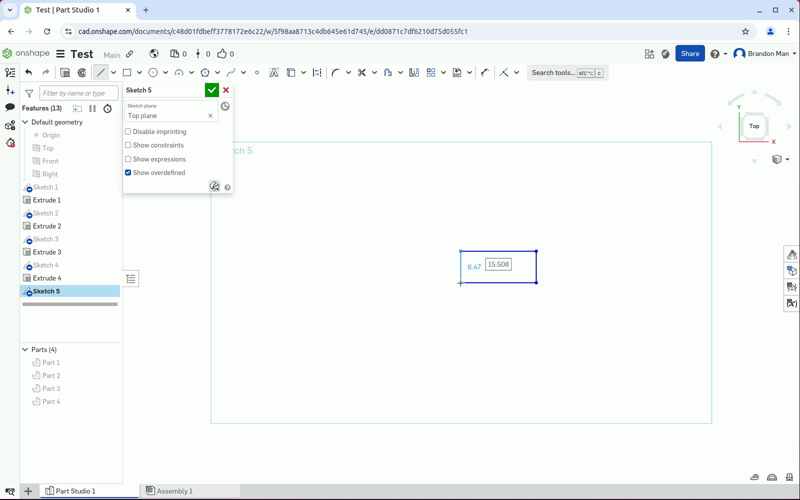
click(460, 282)
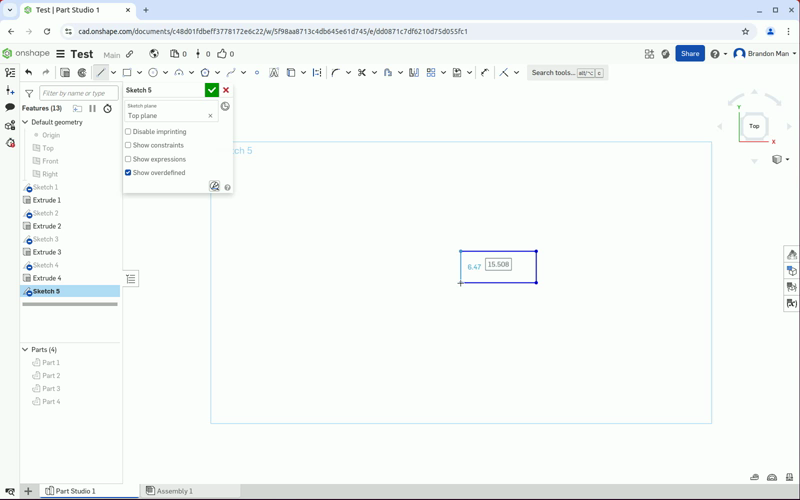
key(esc)
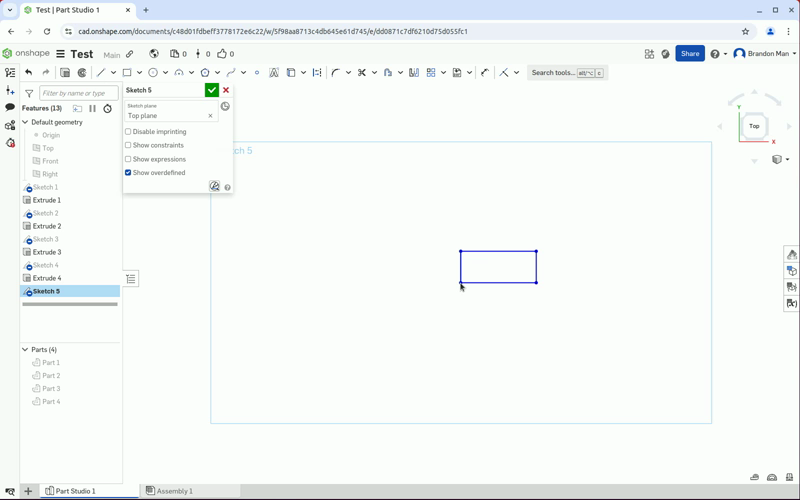
mouse_move(531, 273)
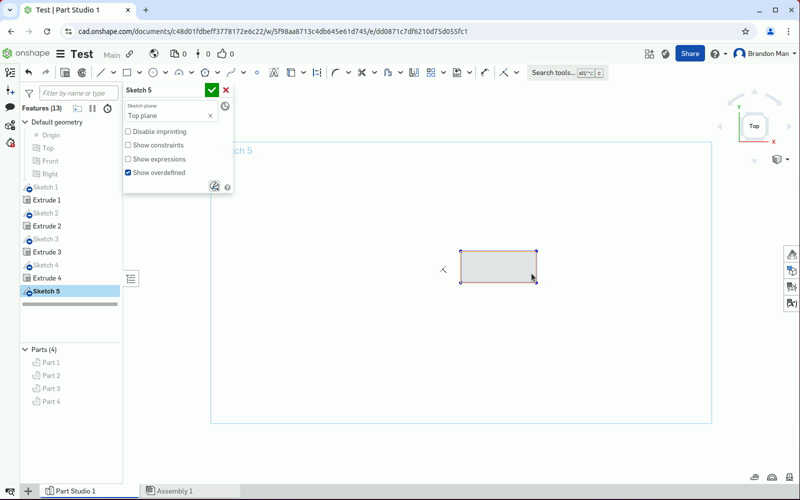
click(531, 273)
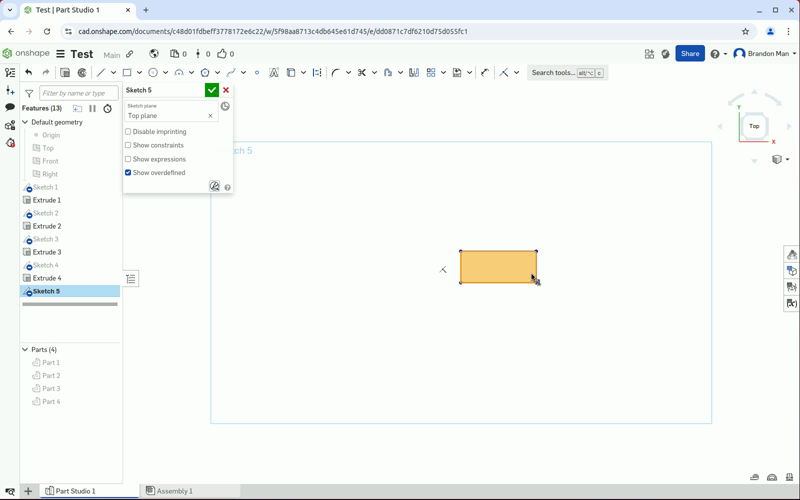
mouse_move(73, 352)
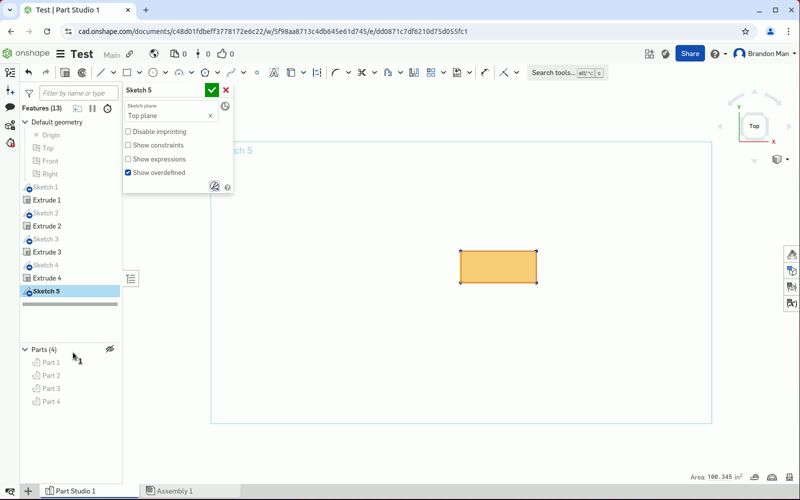
key(shift+y)
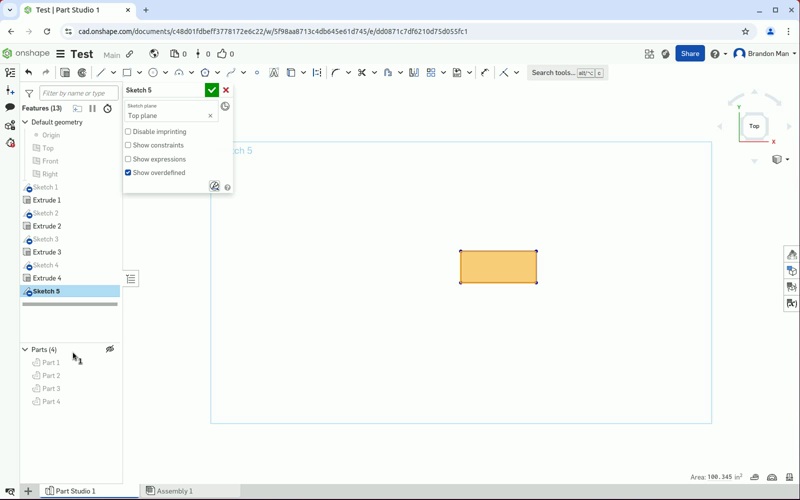
key(shift+e)
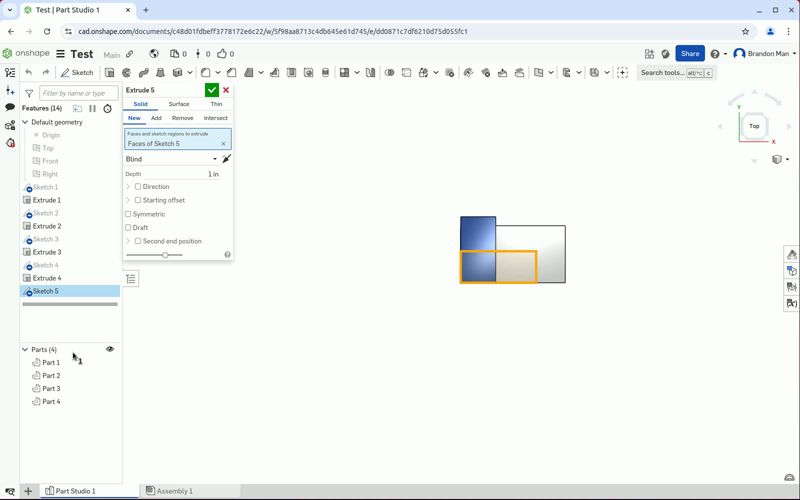
mouse_move(143, 106)
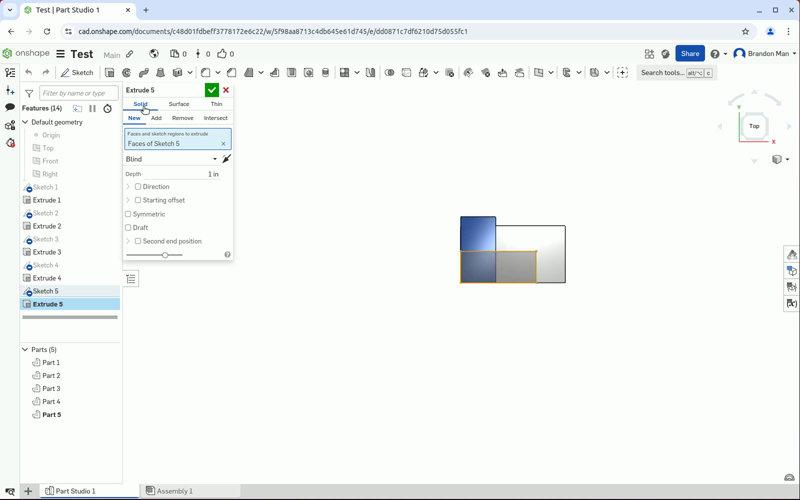
click(143, 106)
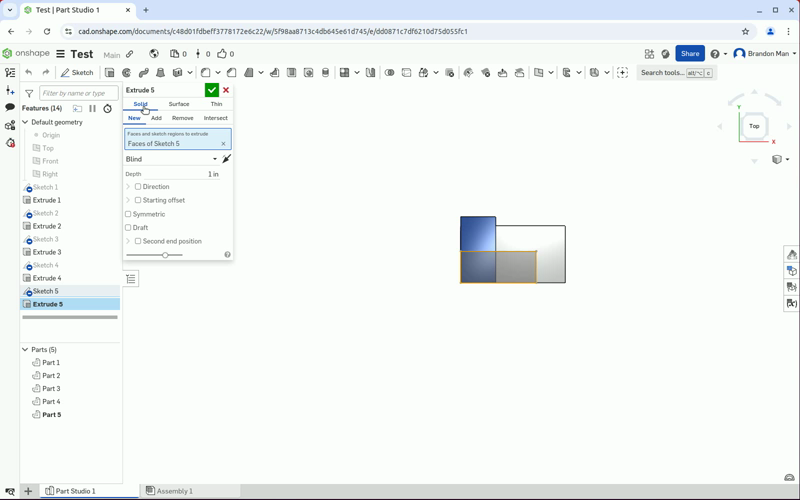
mouse_move(137, 120)
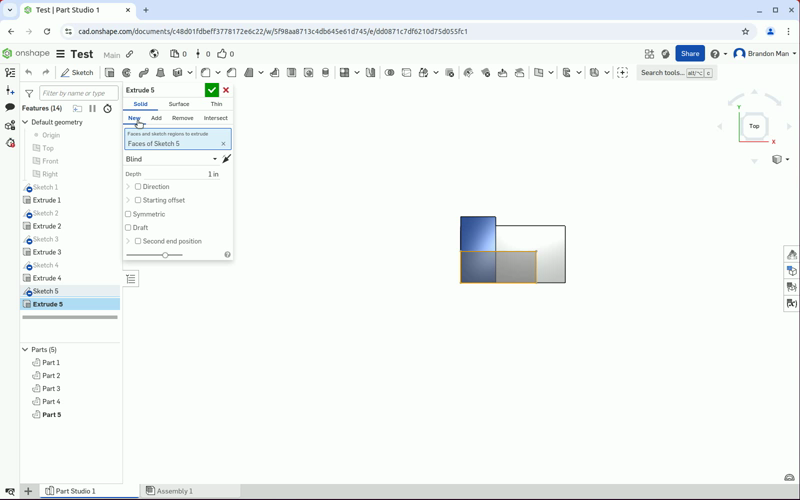
click(137, 120)
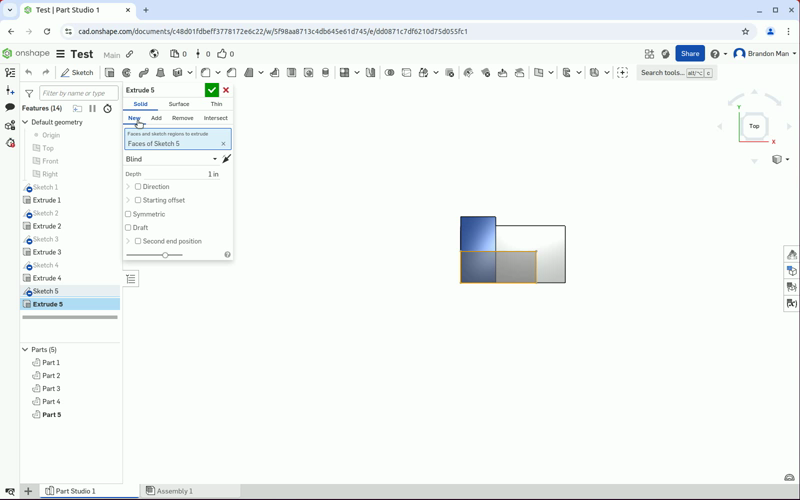
key(tab, 4)
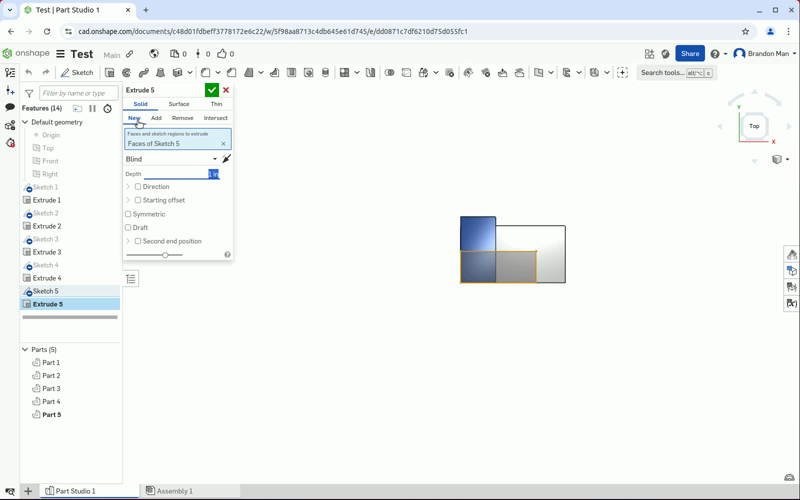
text(6.258)
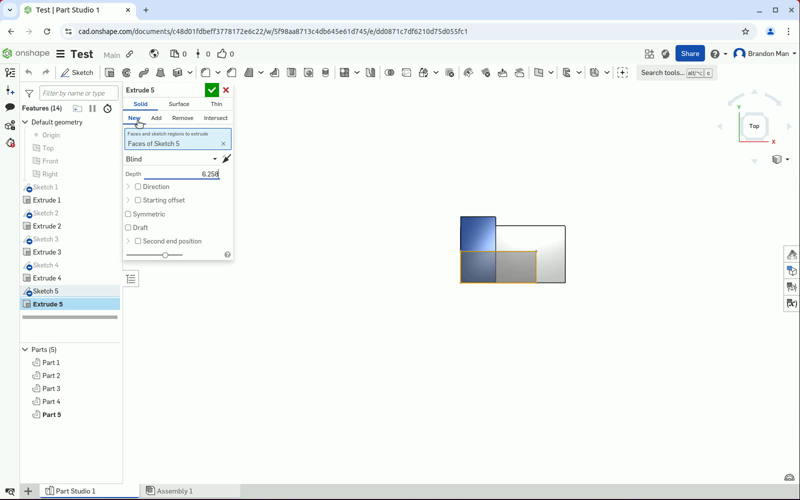
key(enter)
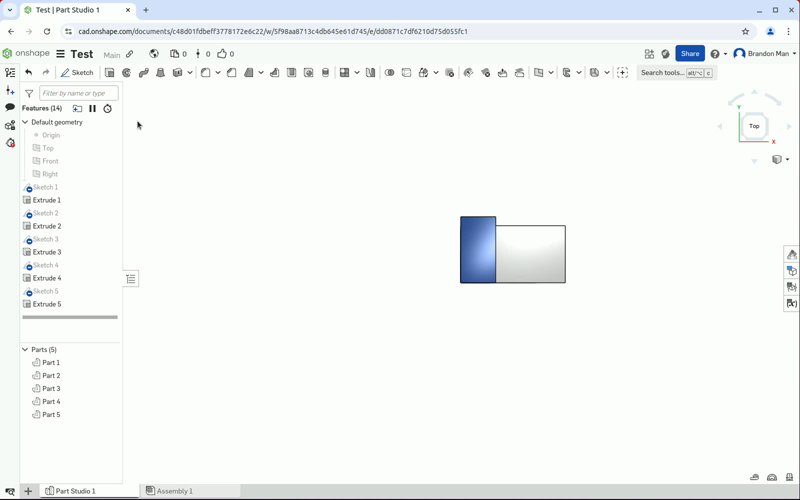
key(shift+h)
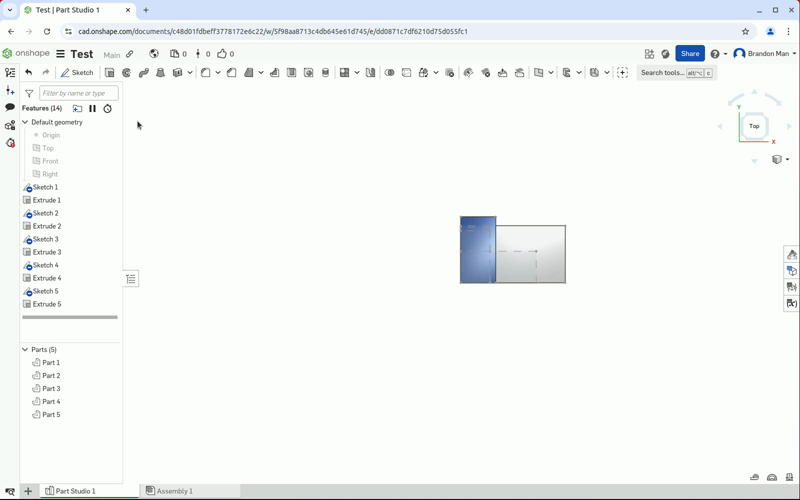
key(shift+h)
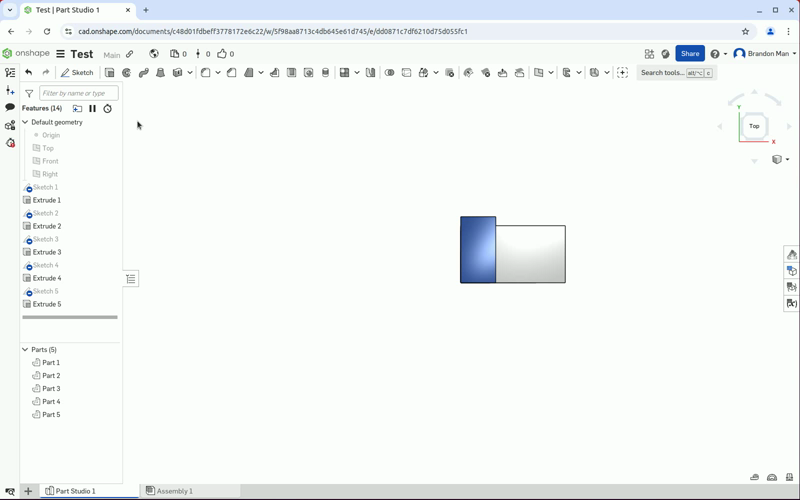
mouse_move(73, 189)
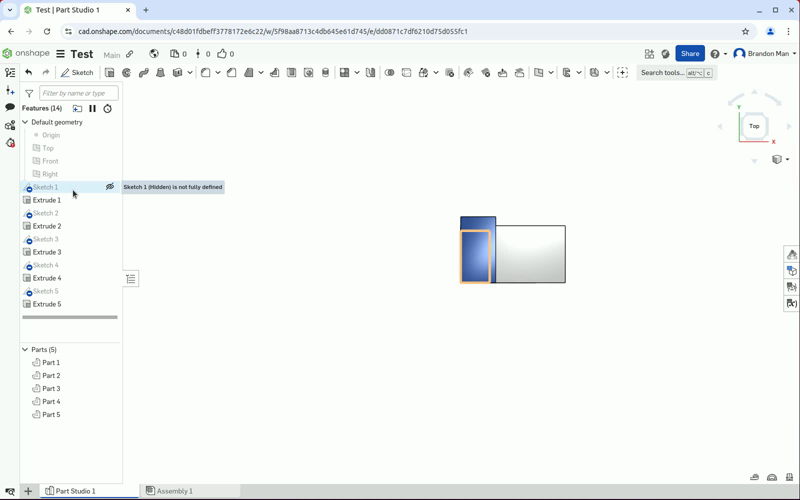
click(73, 189)
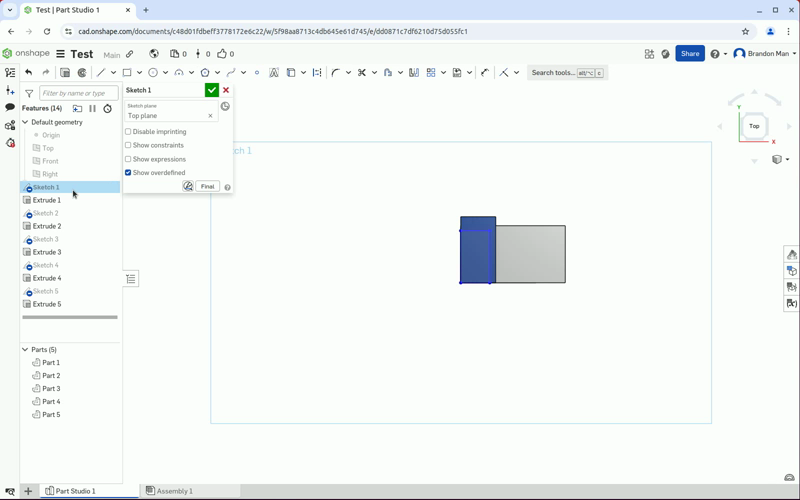
mouse_move(229, 92)
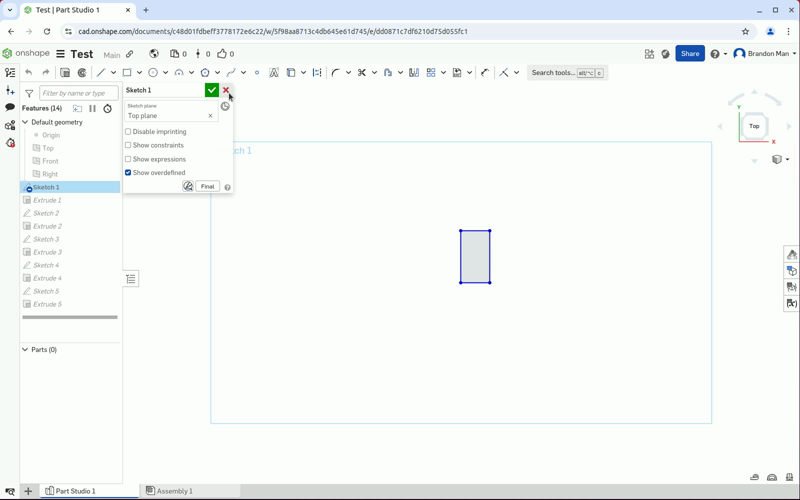
click(229, 92)
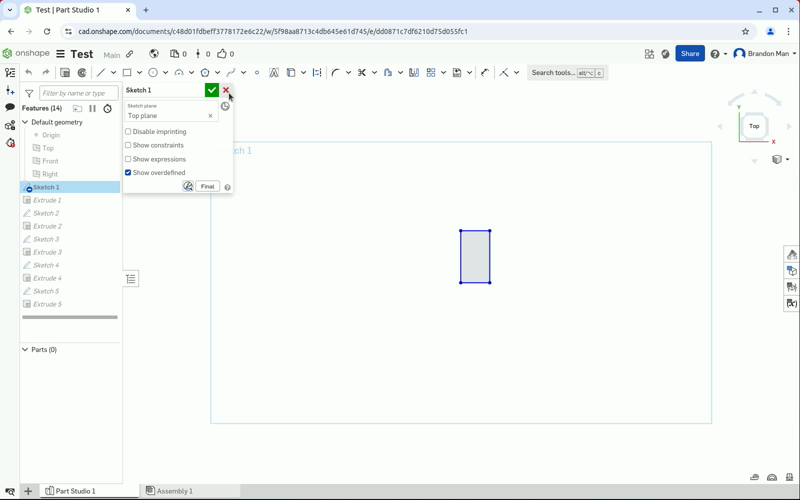
key(shift+s)
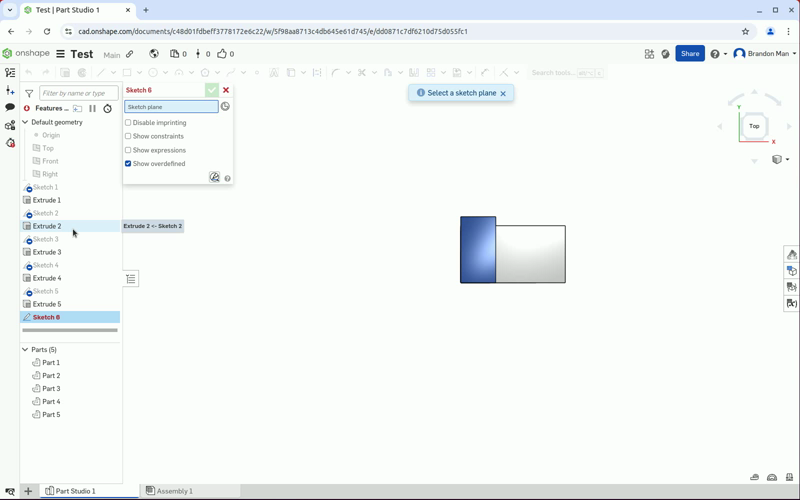
scroll(3)
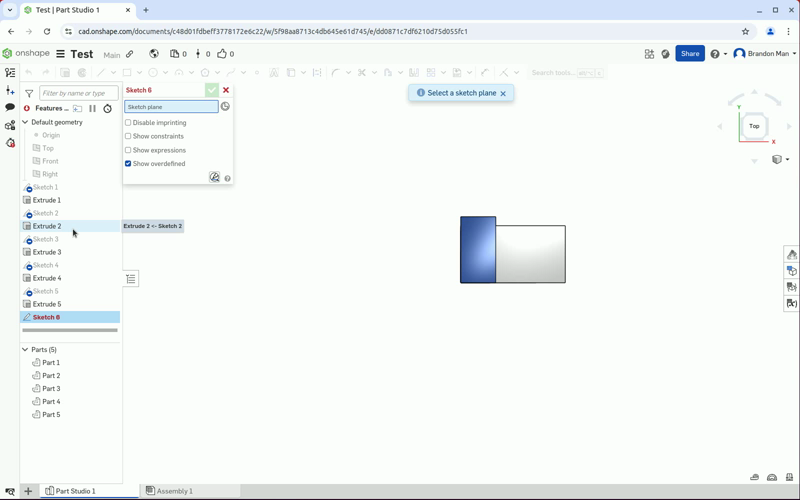
mouse_move(73, 150)
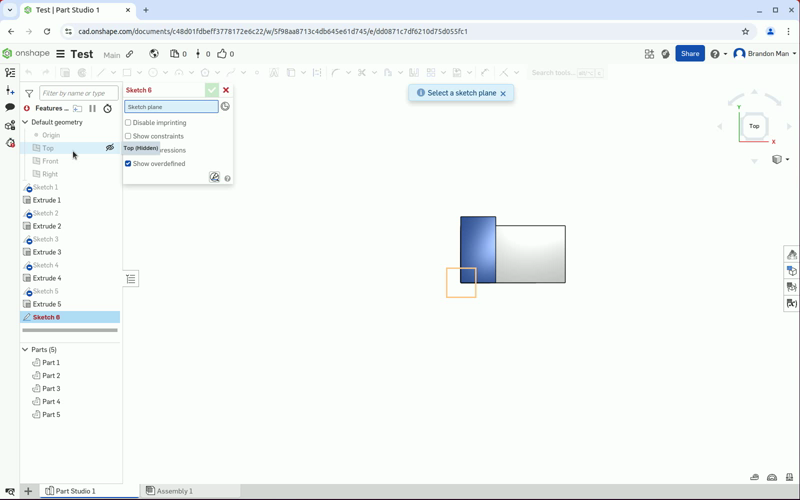
click(73, 150)
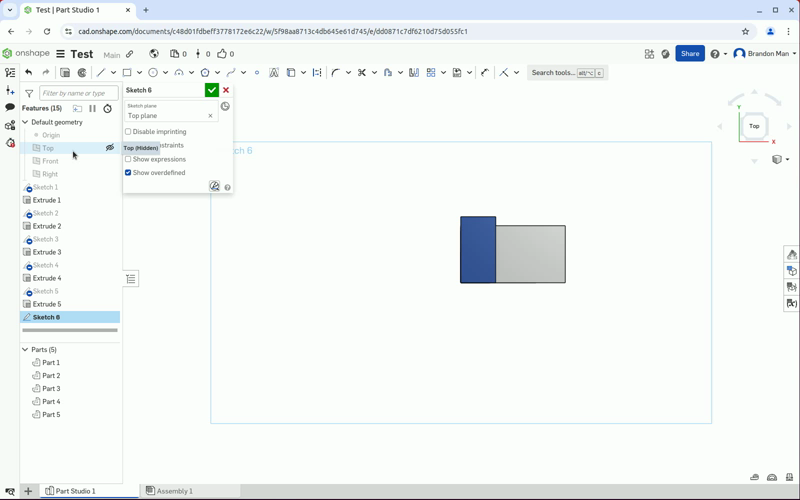
mouse_move(73, 352)
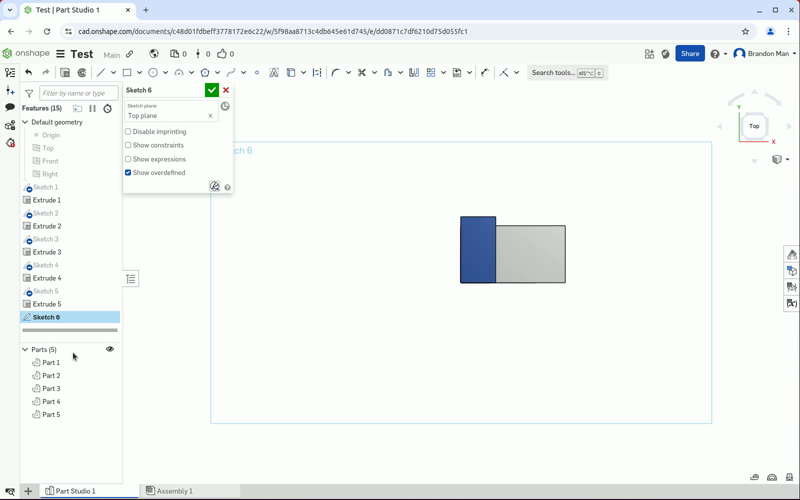
key(y)
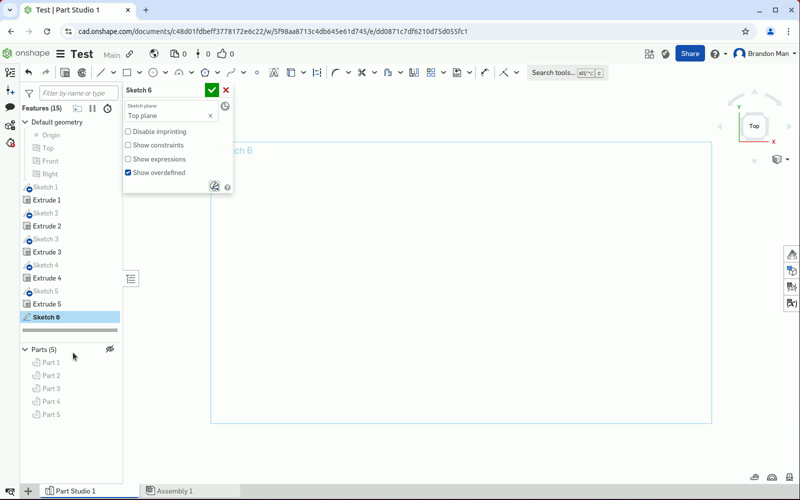
key(l)
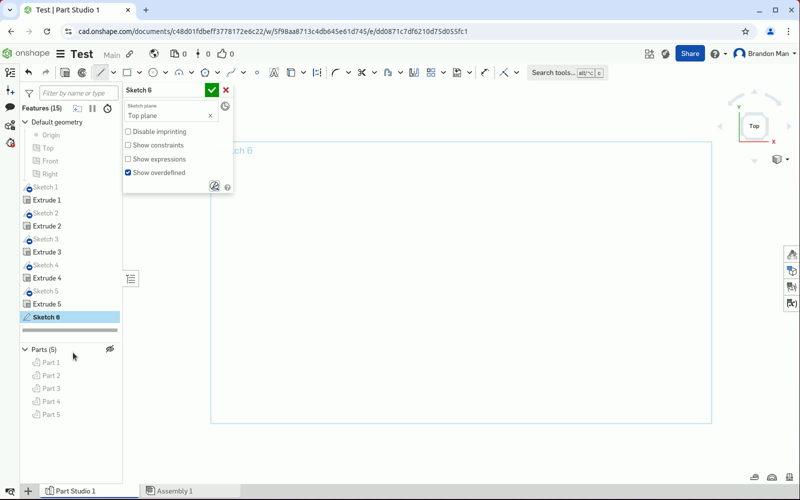
key_down(shift)
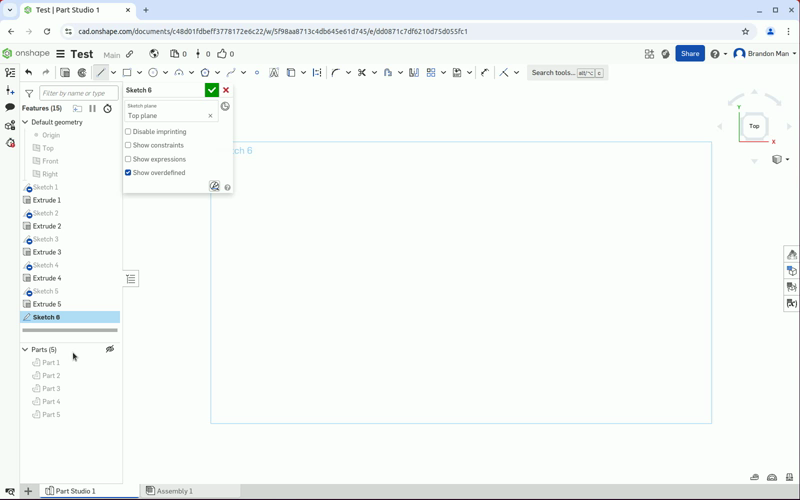
mouse_move(460, 282)
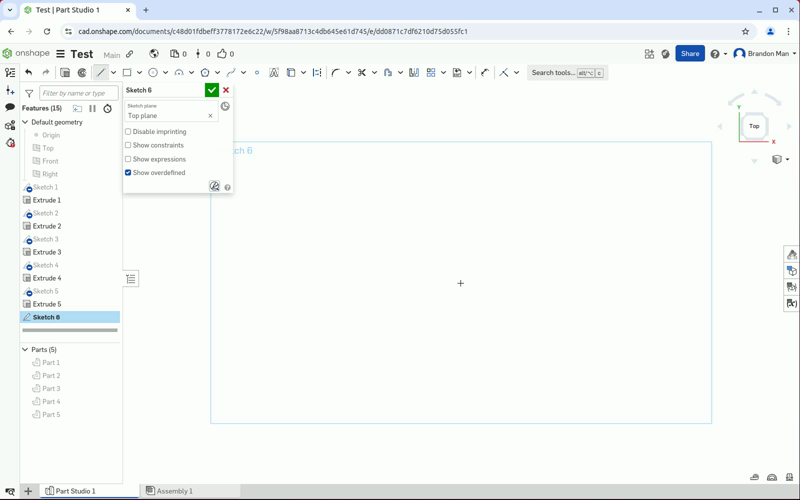
click(460, 282)
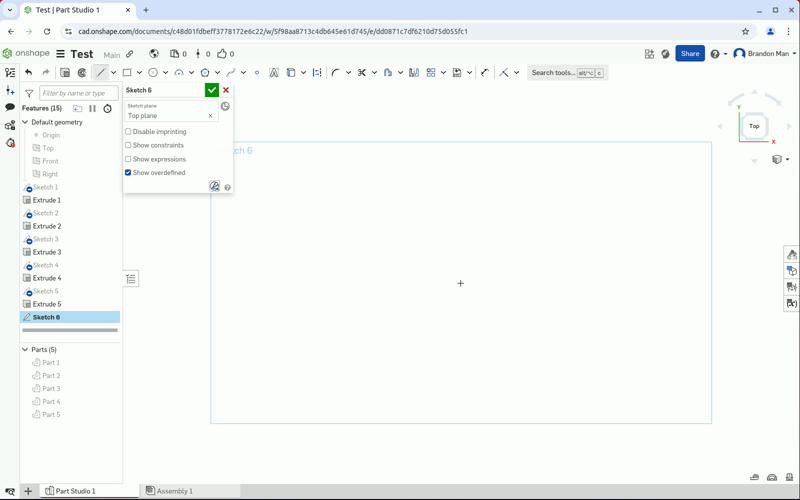
key_up(shift)
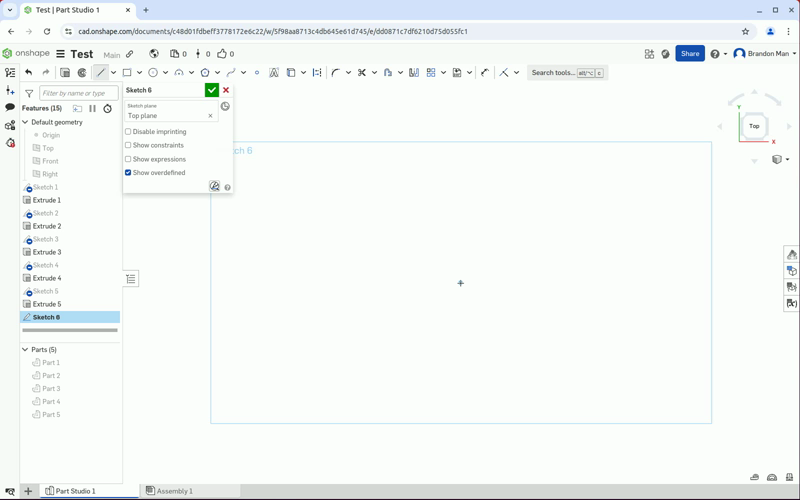
key_down(shift)
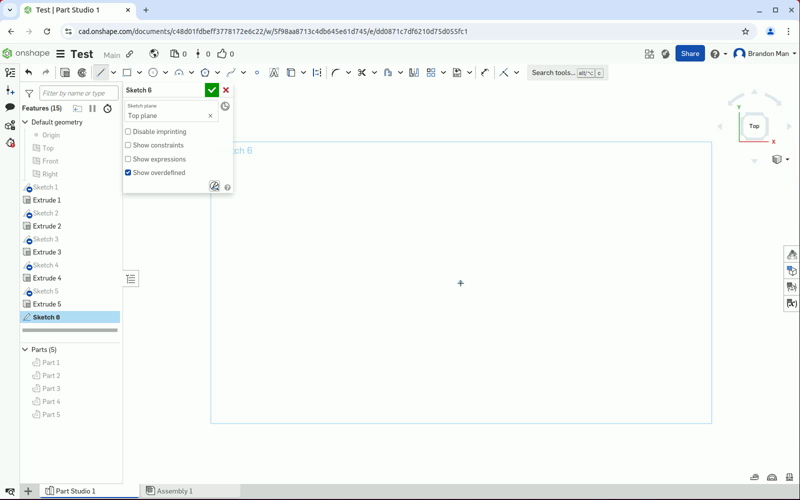
mouse_move(544, 282)
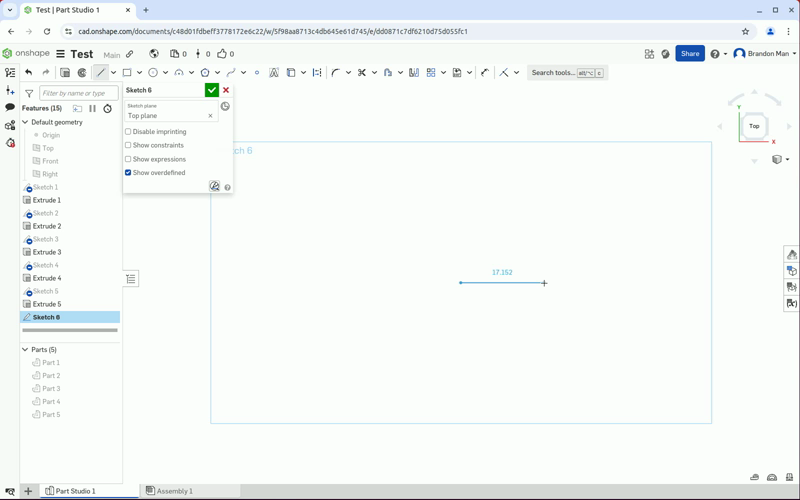
click(544, 282)
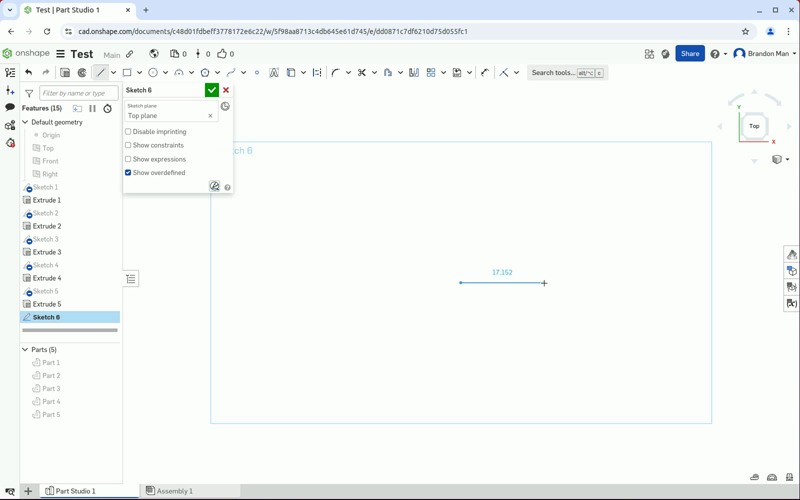
key_up(shift)
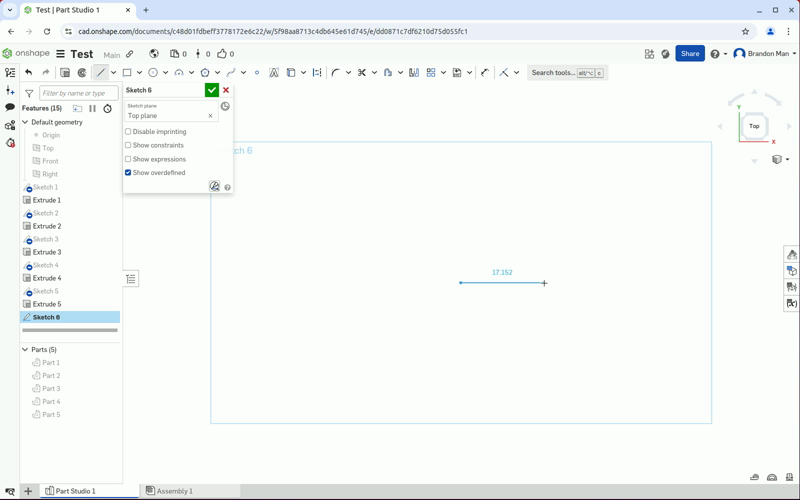
key_down(shift)
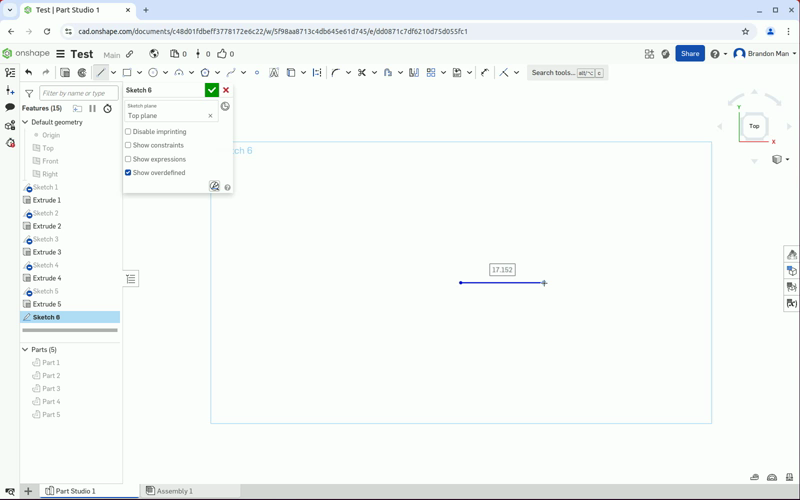
mouse_move(574, 282)
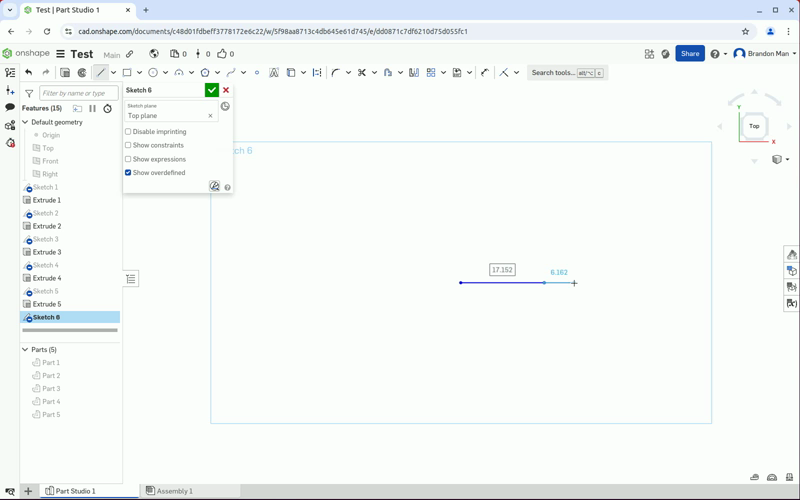
mouse_move(544, 249)
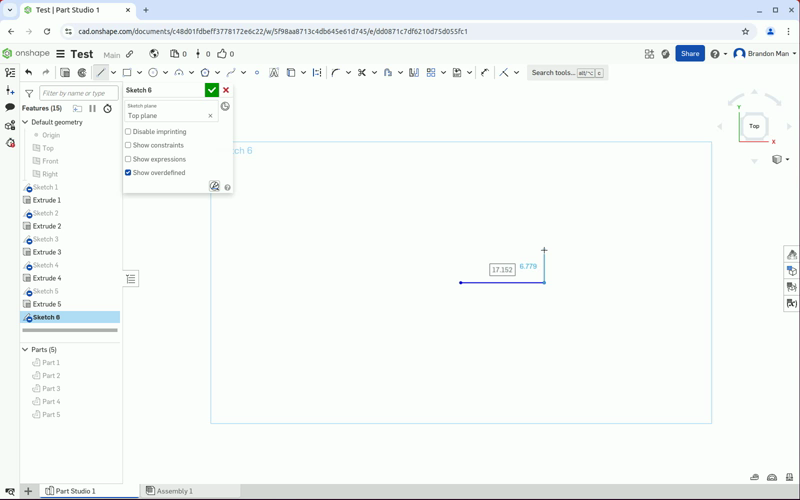
click(544, 249)
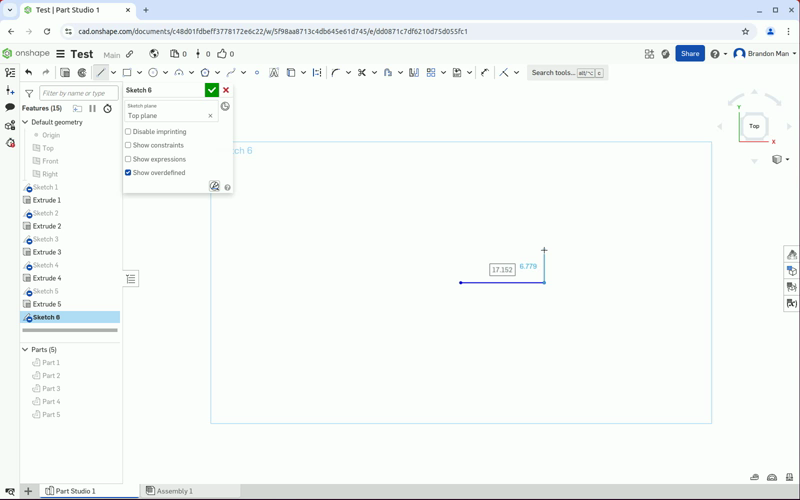
key_up(shift)
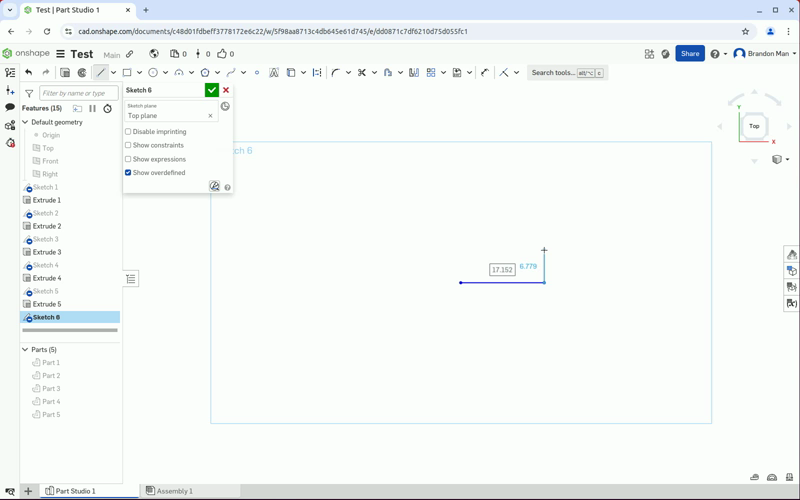
key_down(shift)
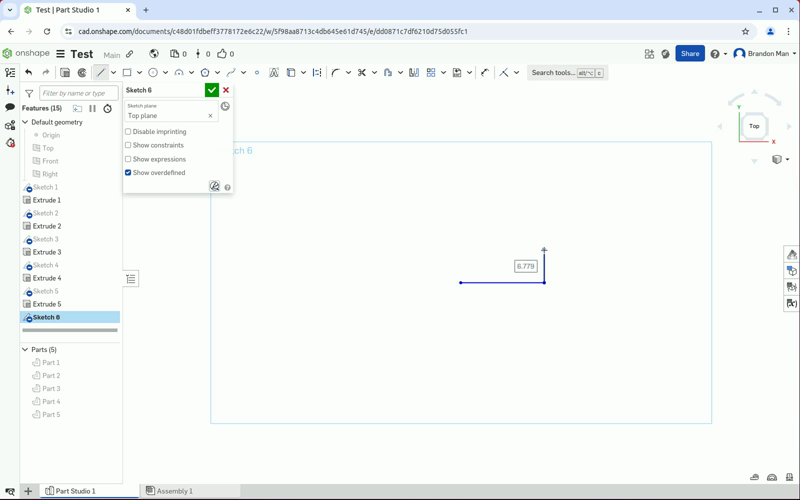
mouse_move(460, 249)
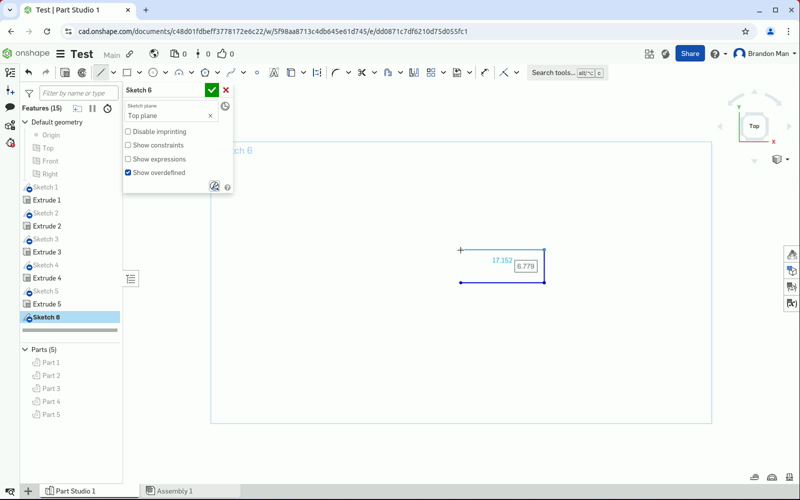
click(460, 249)
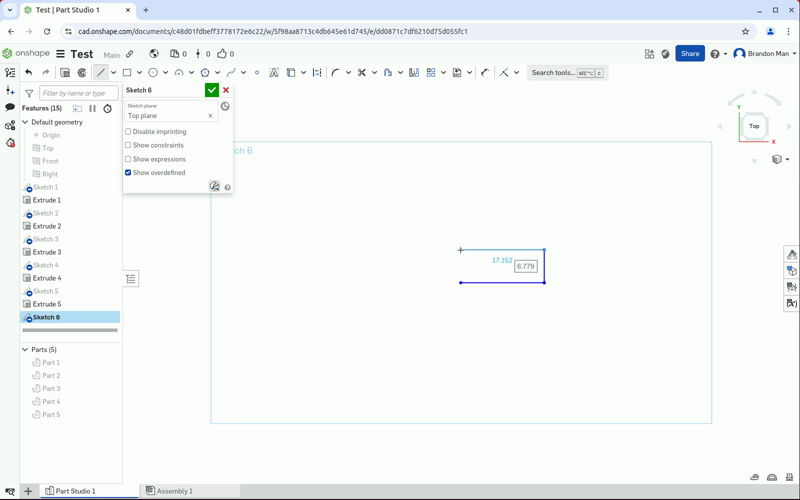
key_up(shift)
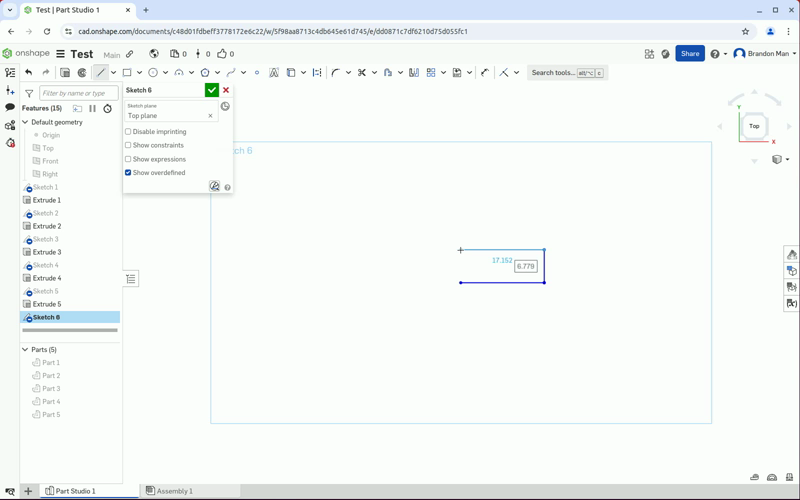
mouse_move(490, 249)
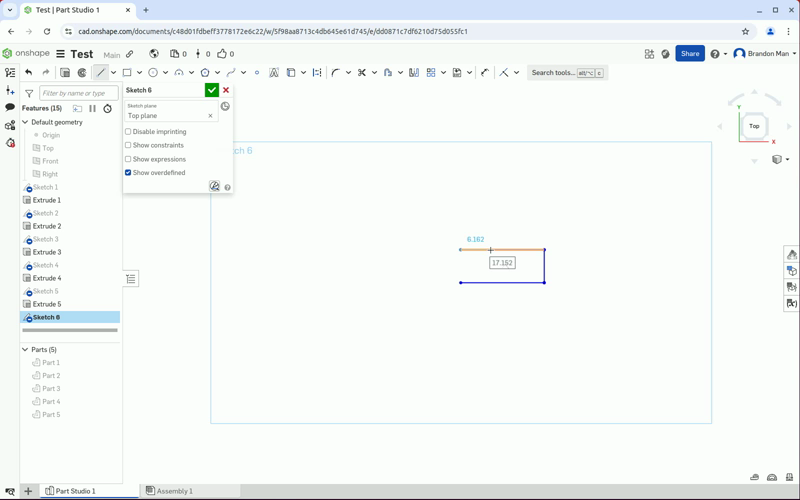
key_down(shift)
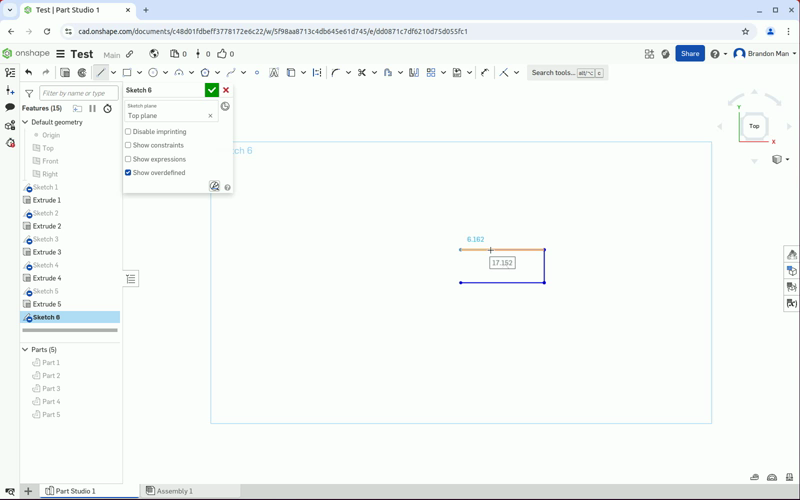
mouse_move(460, 282)
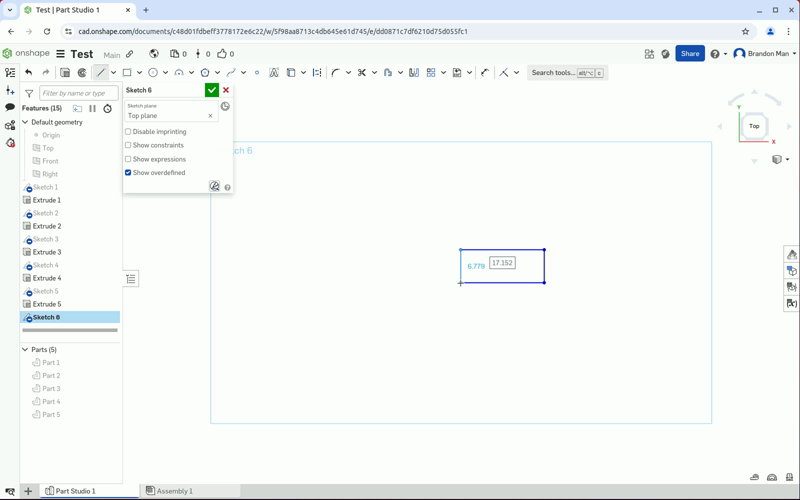
key_up(shift)
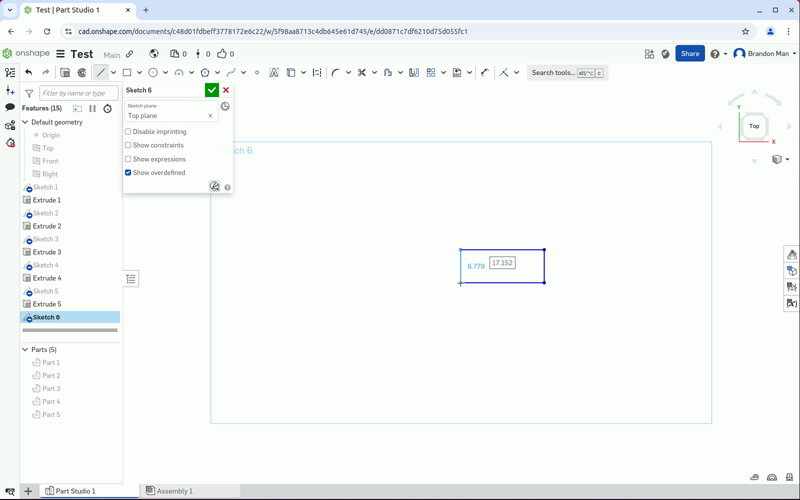
click(460, 282)
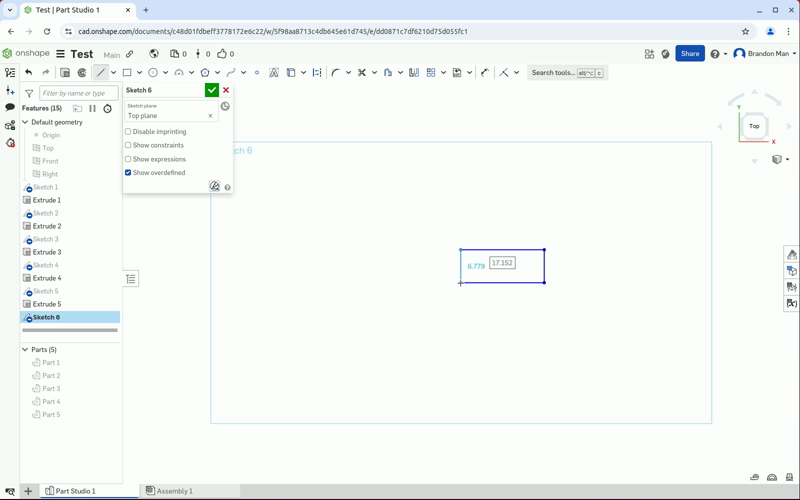
key(esc)
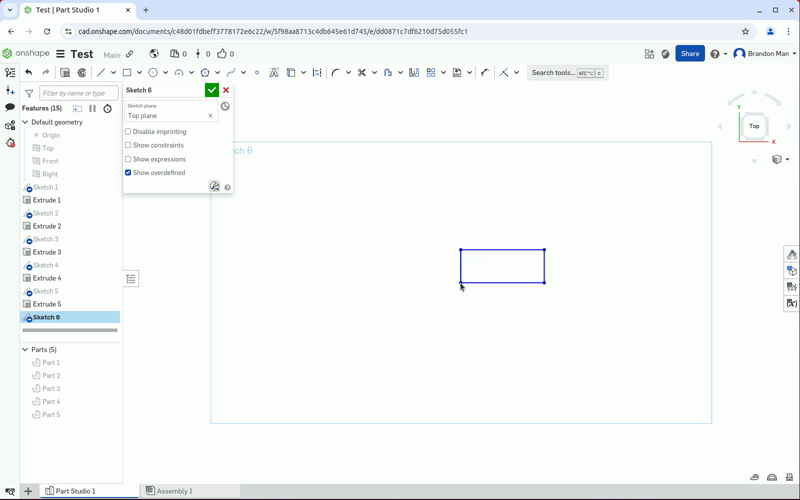
mouse_move(504, 263)
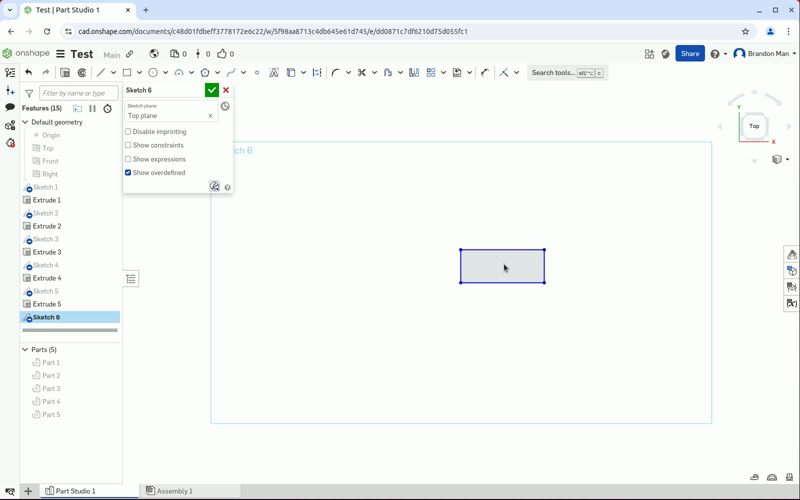
click(504, 263)
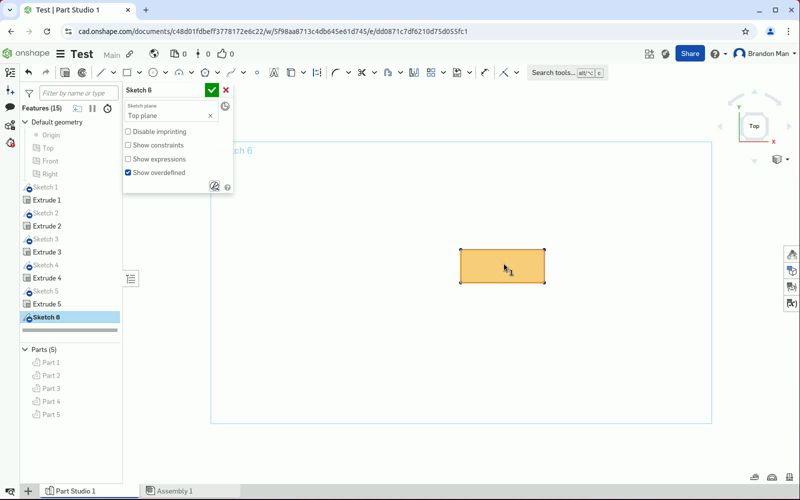
mouse_move(73, 352)
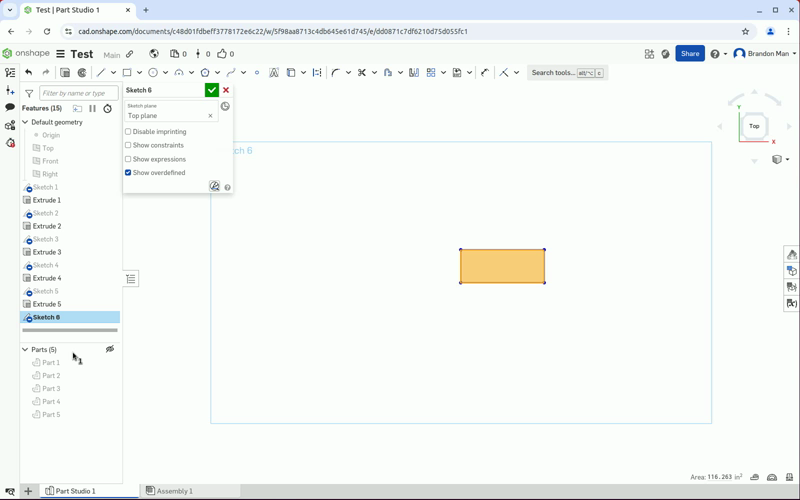
key(shift+y)
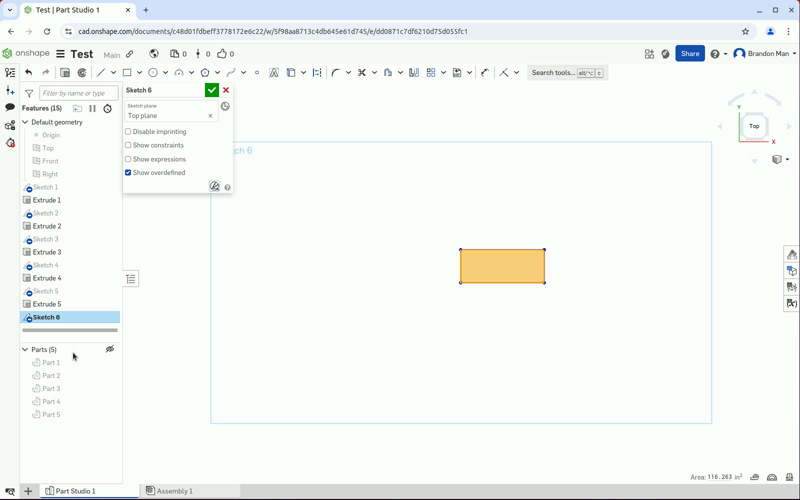
key(shift+e)
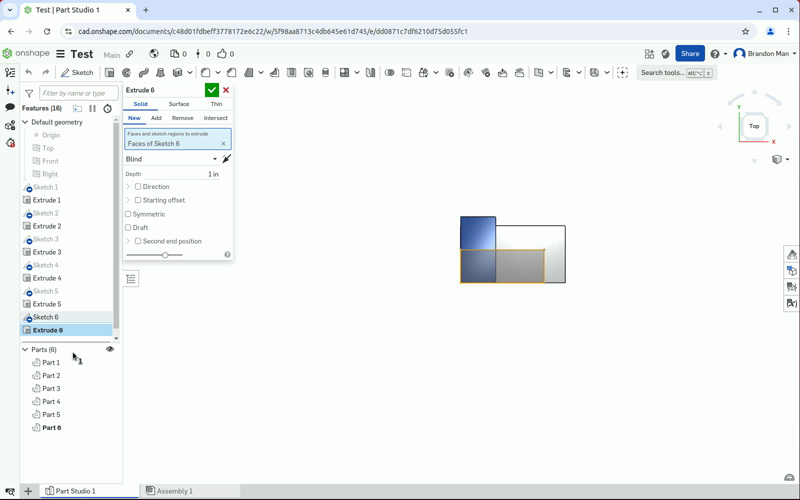
mouse_move(143, 106)
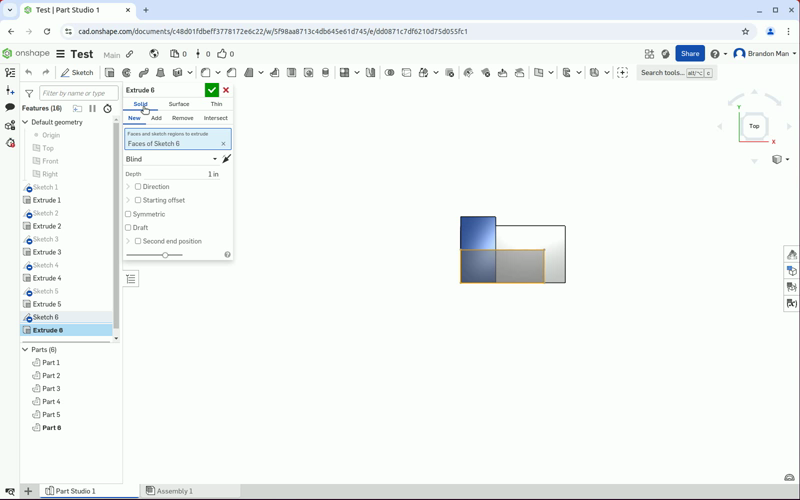
click(143, 106)
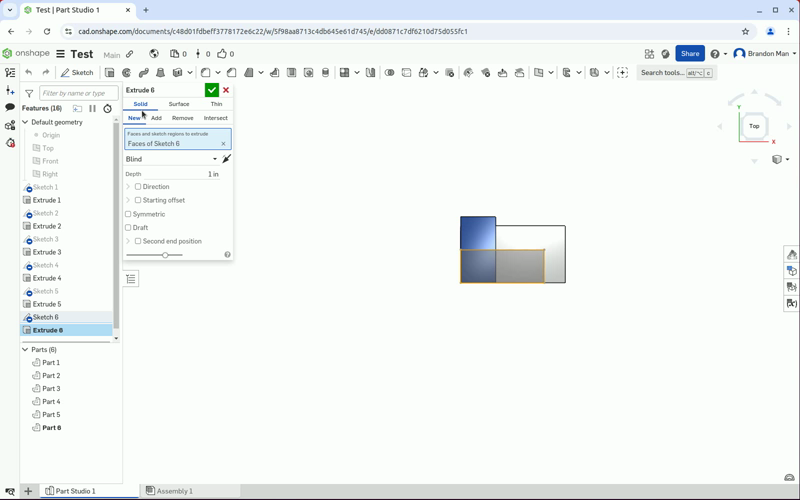
mouse_move(137, 120)
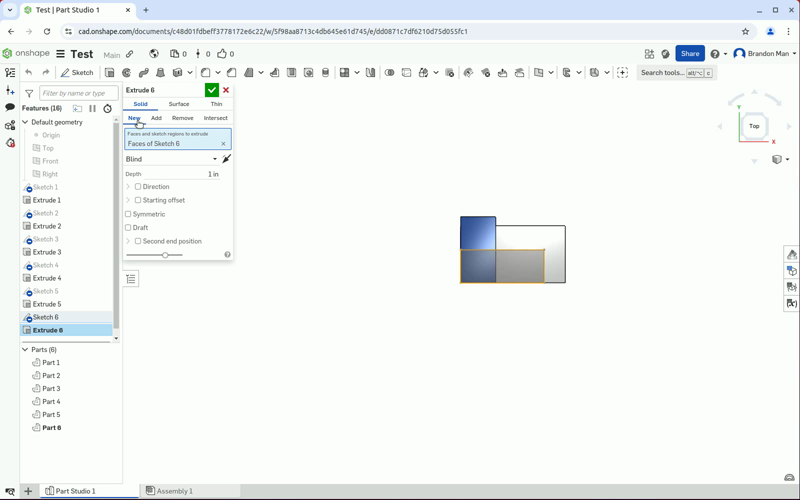
click(137, 120)
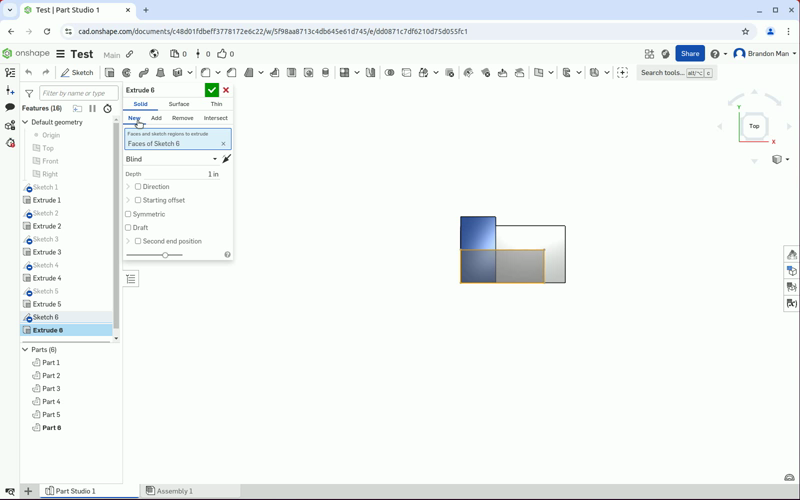
key(tab, 4)
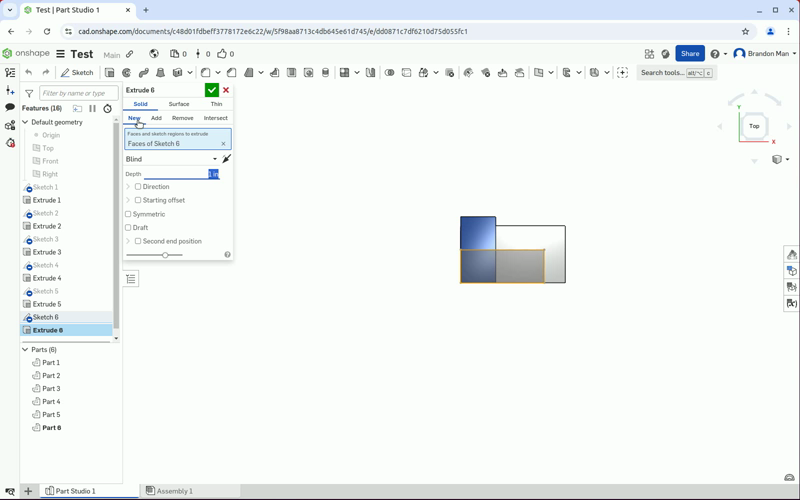
text(6.981)
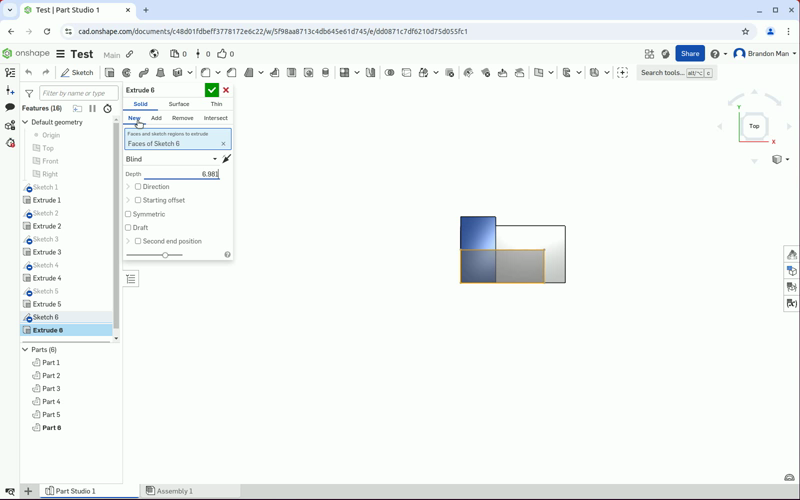
key(enter)
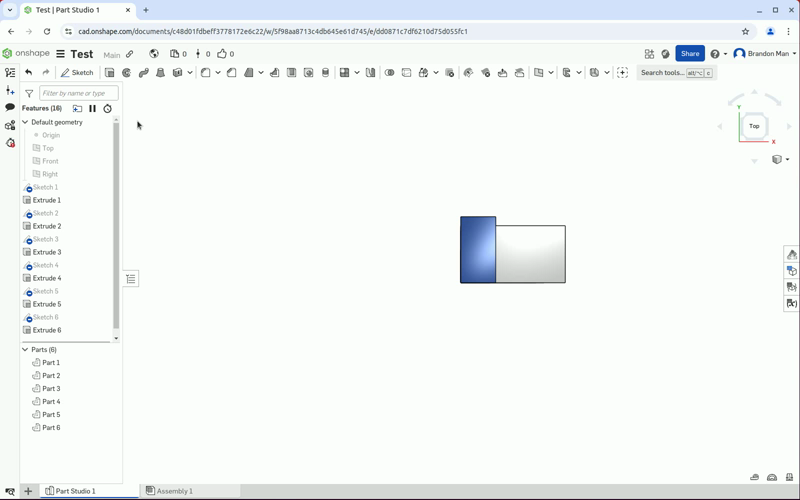
key(shift+h)
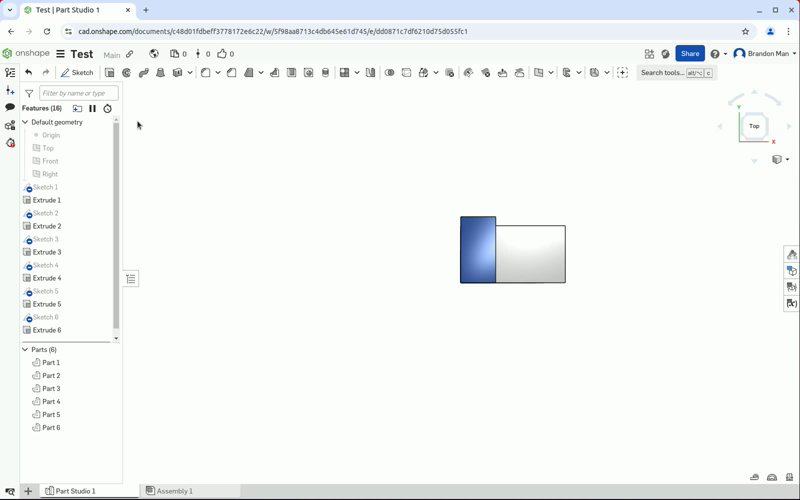
key(shift+h)
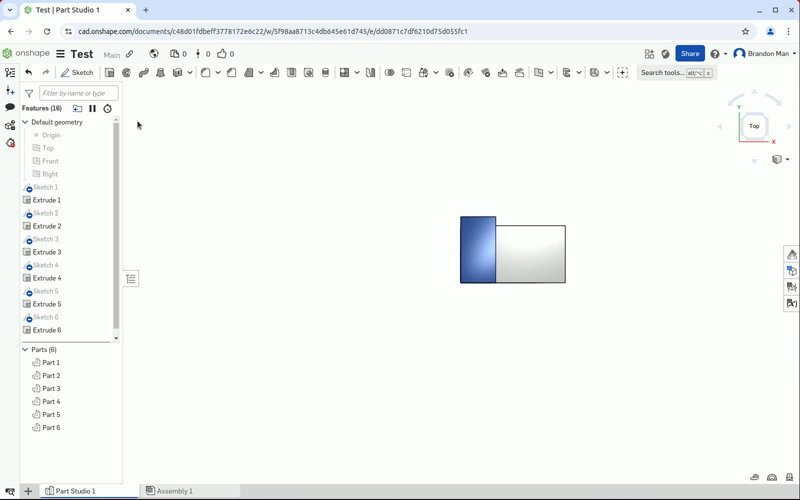
mouse_move(69, 189)
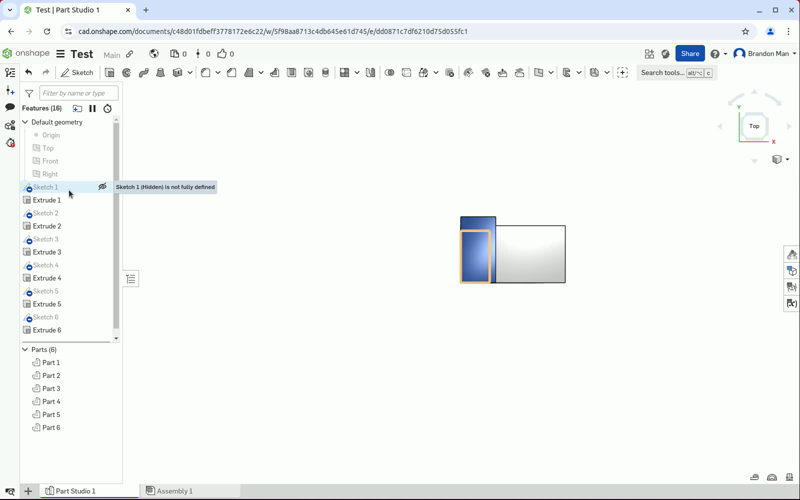
click(69, 189)
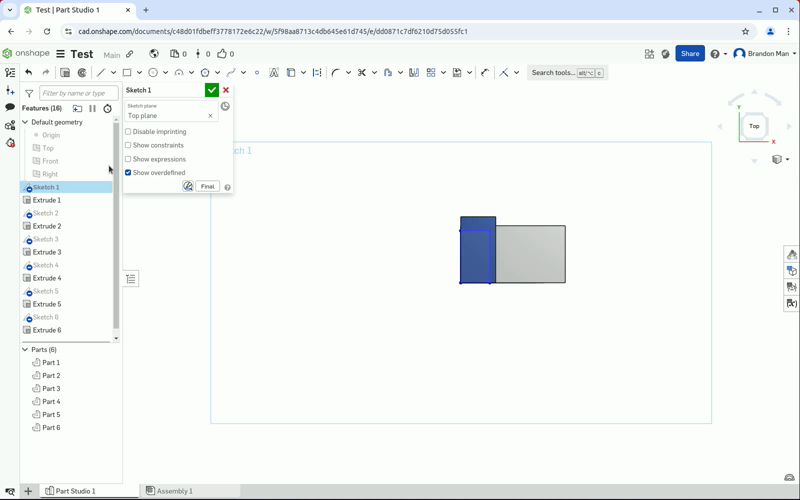
mouse_move(229, 92)
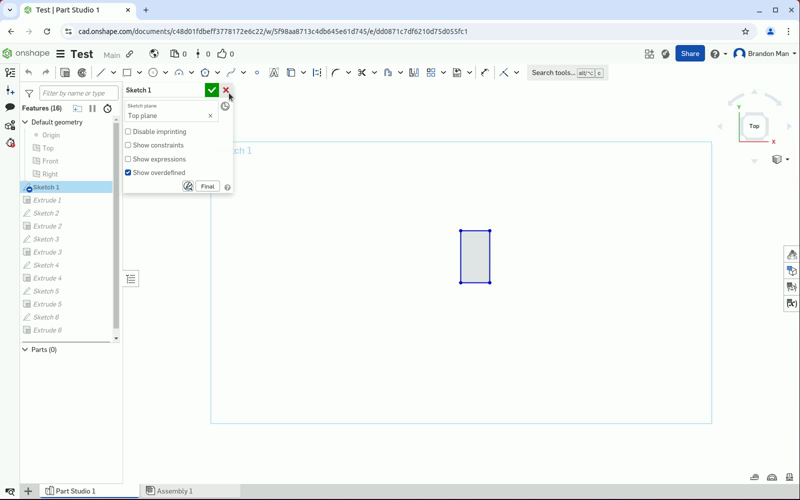
click(229, 92)
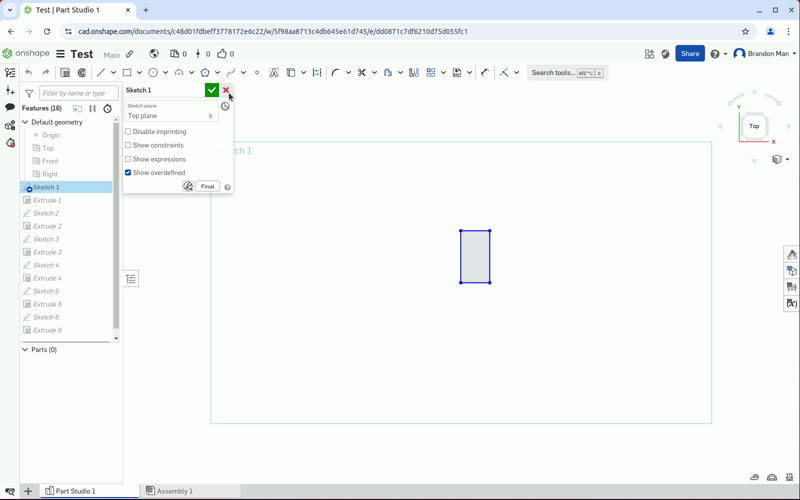
key(shift+s)
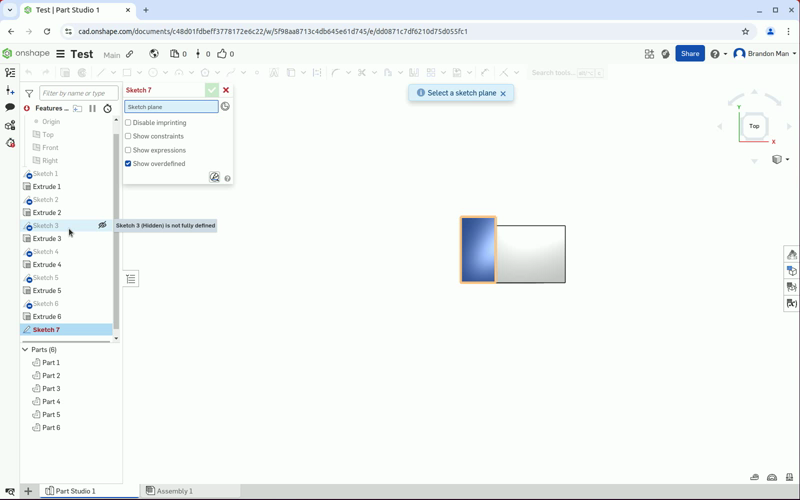
scroll(3)
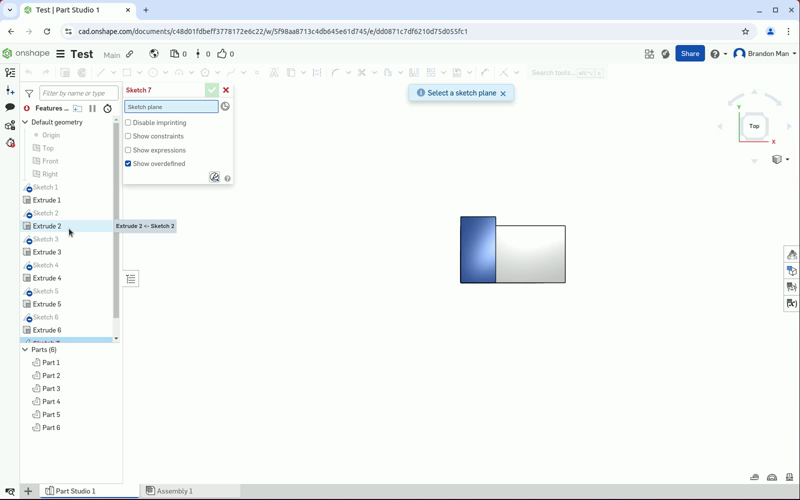
mouse_move(69, 150)
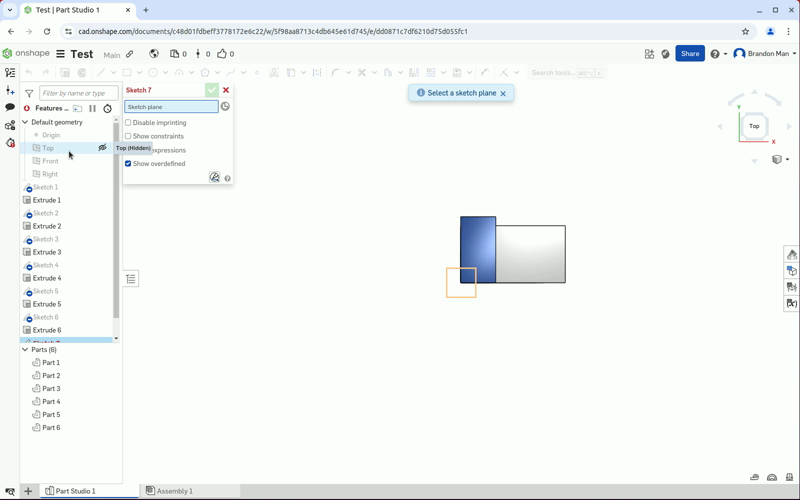
click(69, 150)
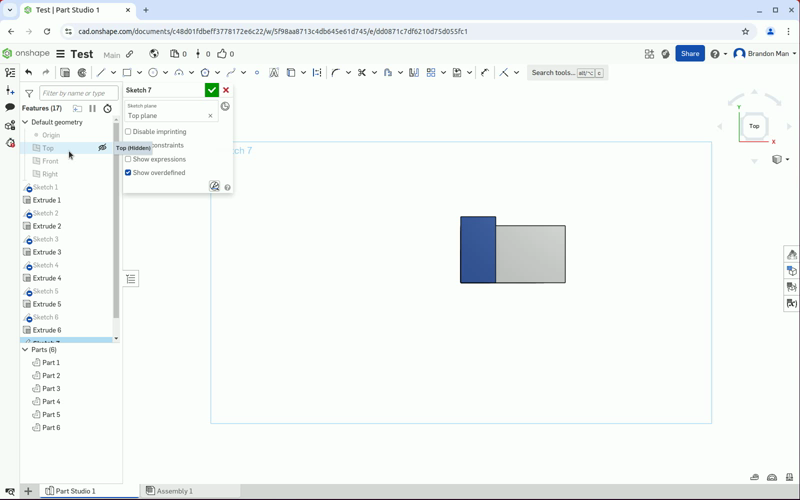
mouse_move(73, 352)
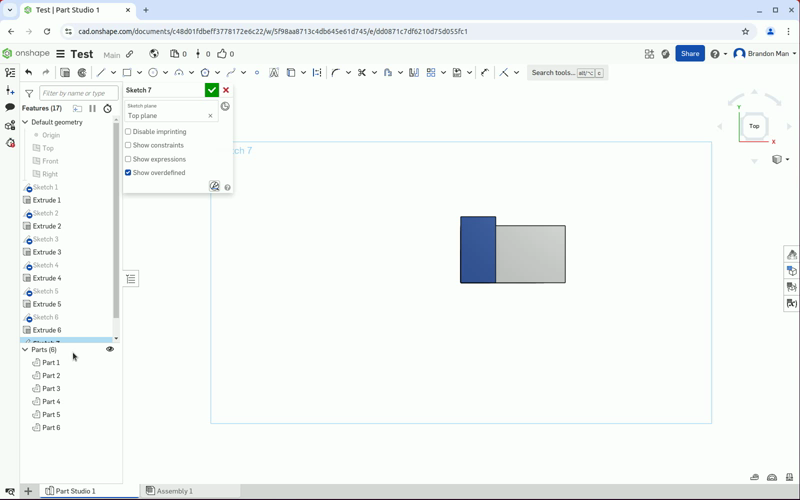
key(y)
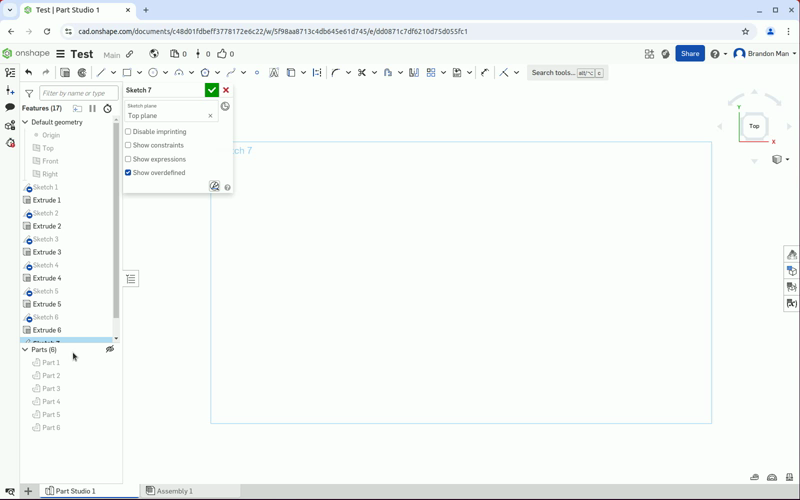
key(l)
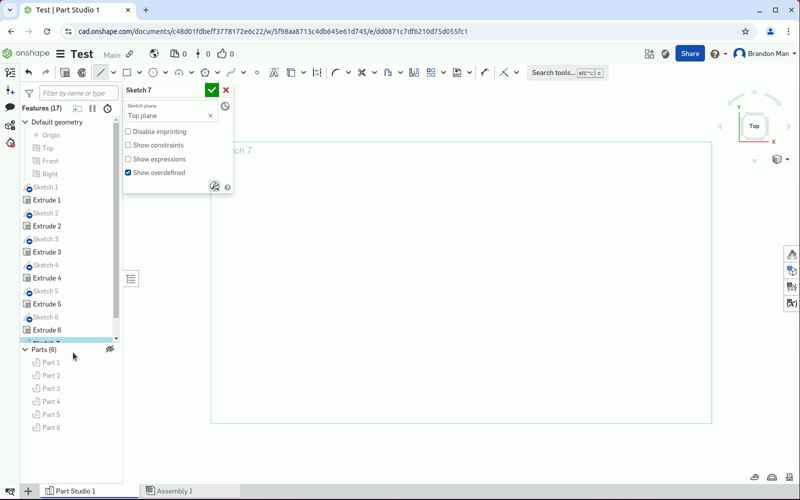
key_down(shift)
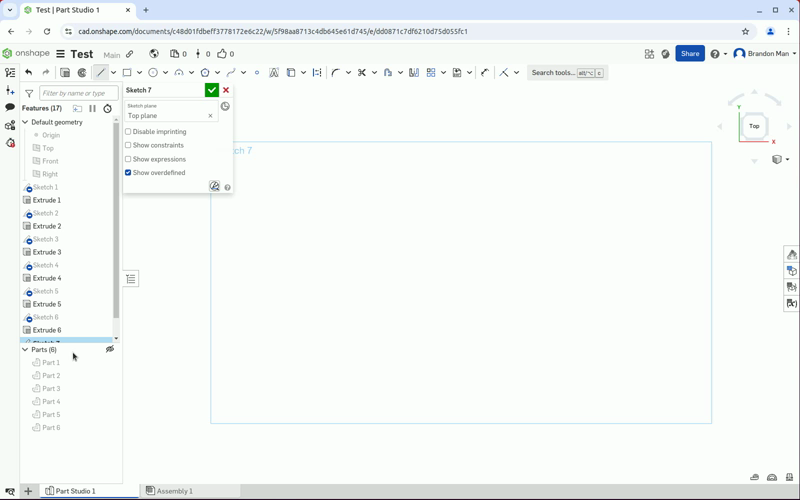
mouse_move(460, 282)
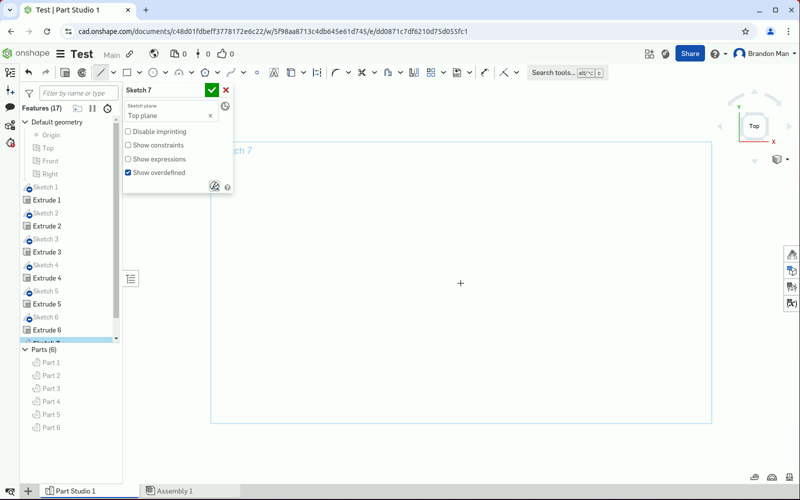
click(460, 282)
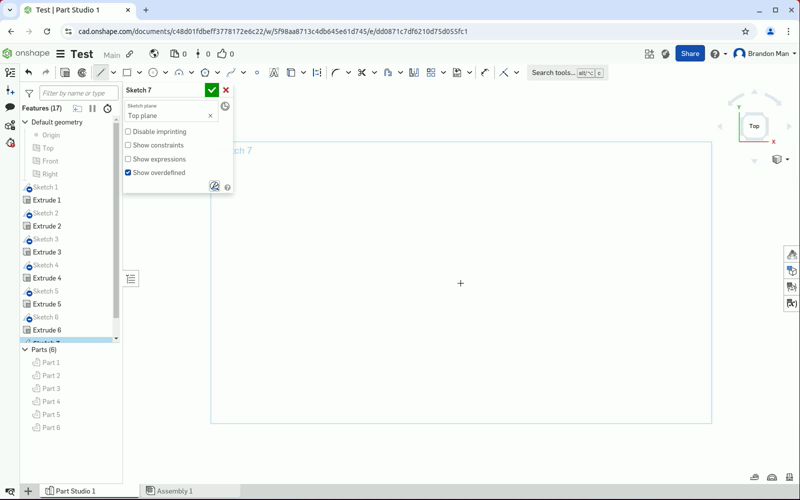
key_up(shift)
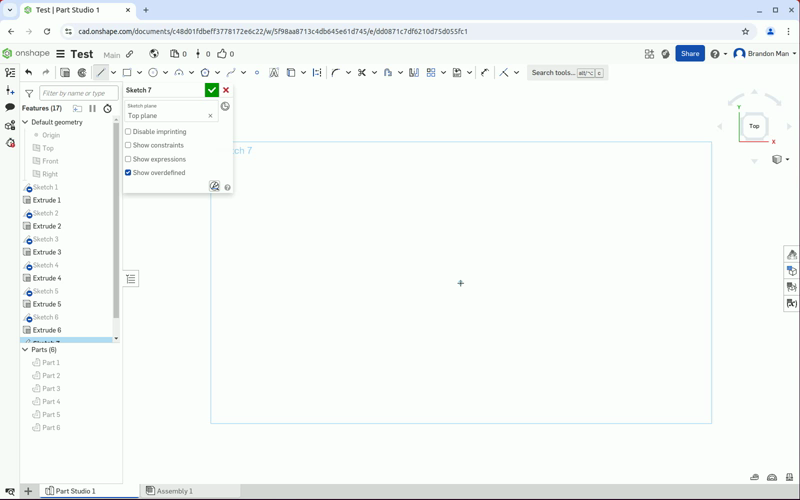
key_down(shift)
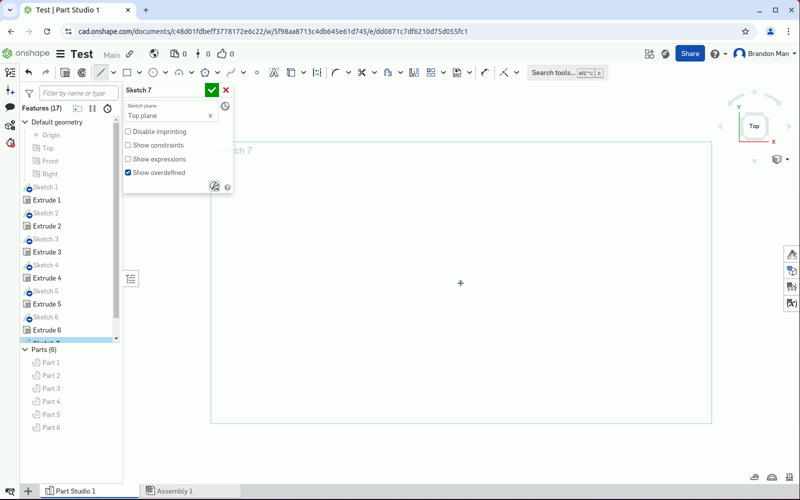
mouse_move(532, 282)
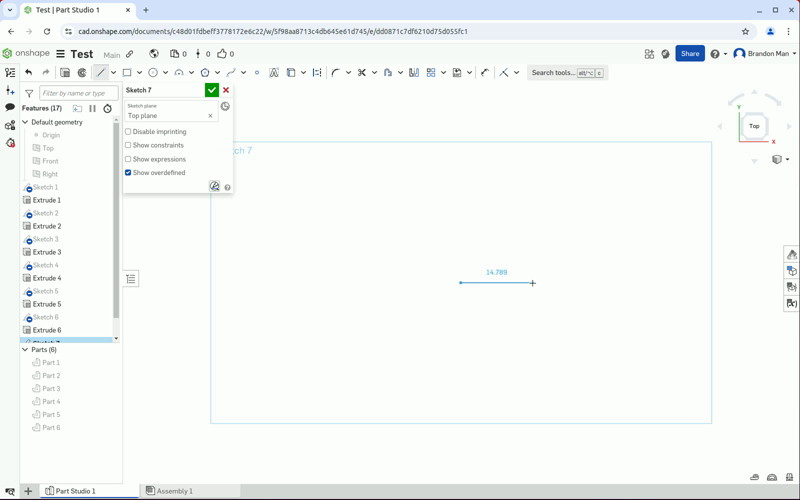
click(532, 282)
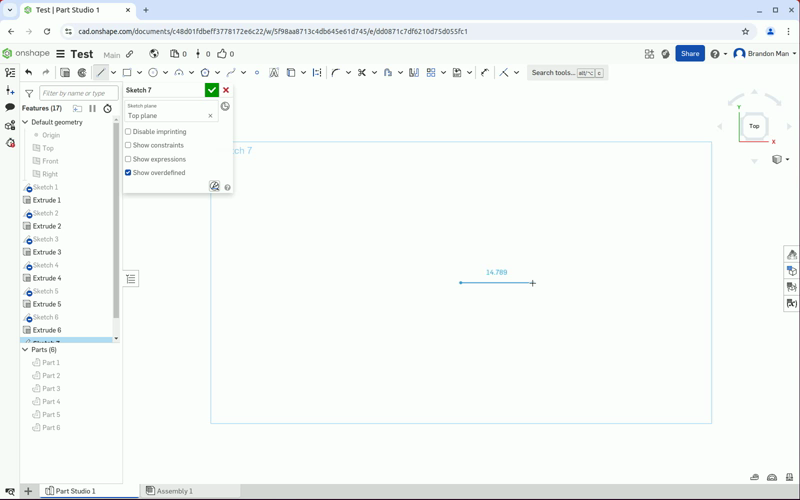
key_up(shift)
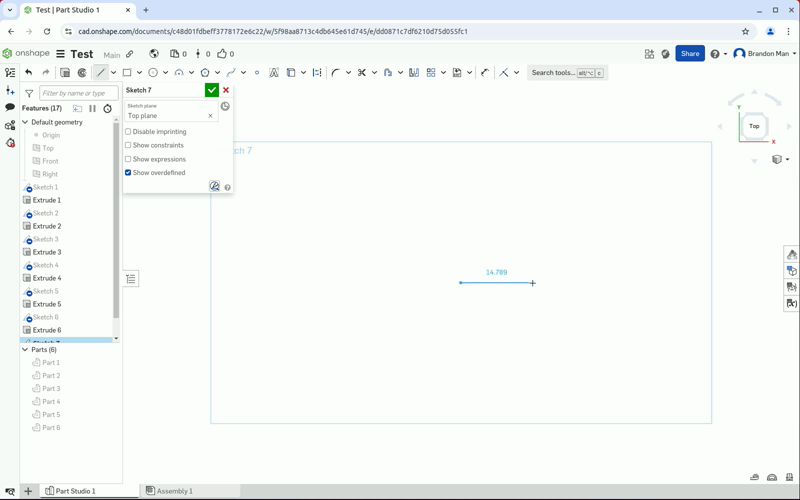
key_down(shift)
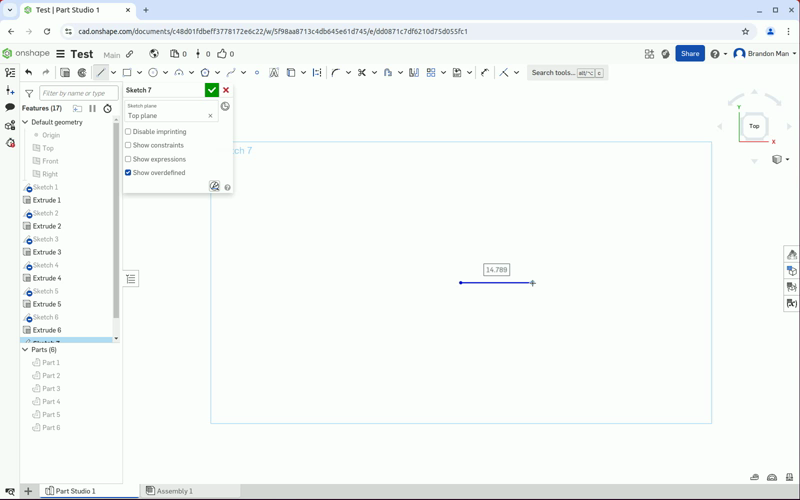
mouse_move(562, 282)
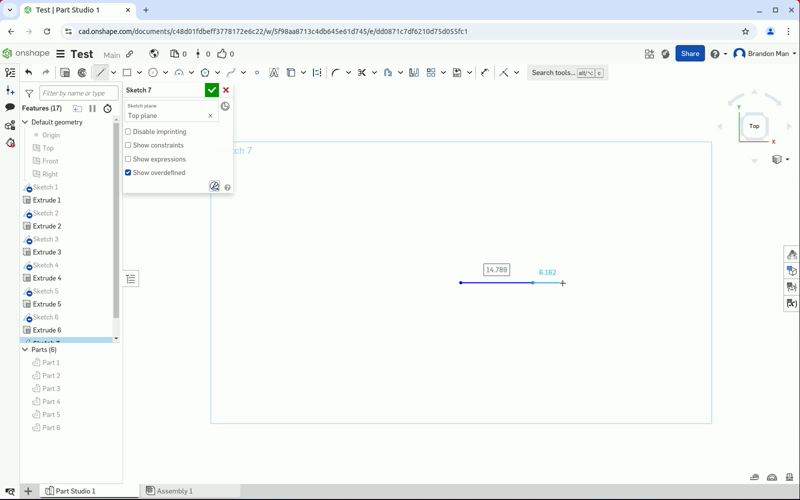
mouse_move(532, 223)
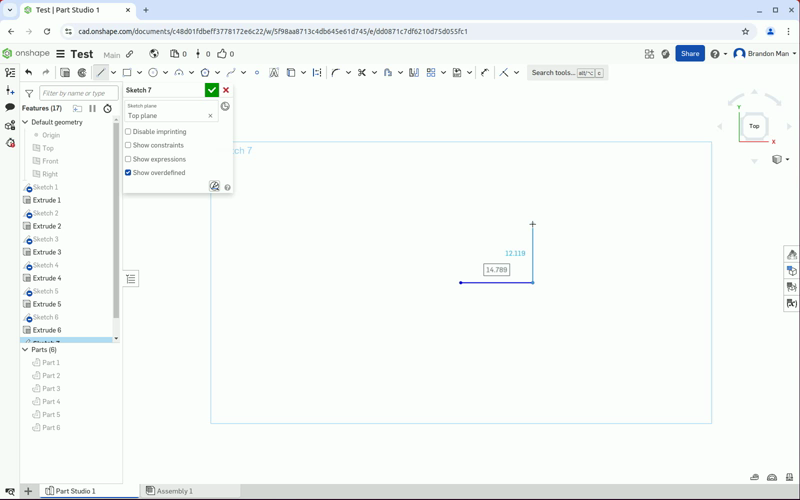
click(532, 223)
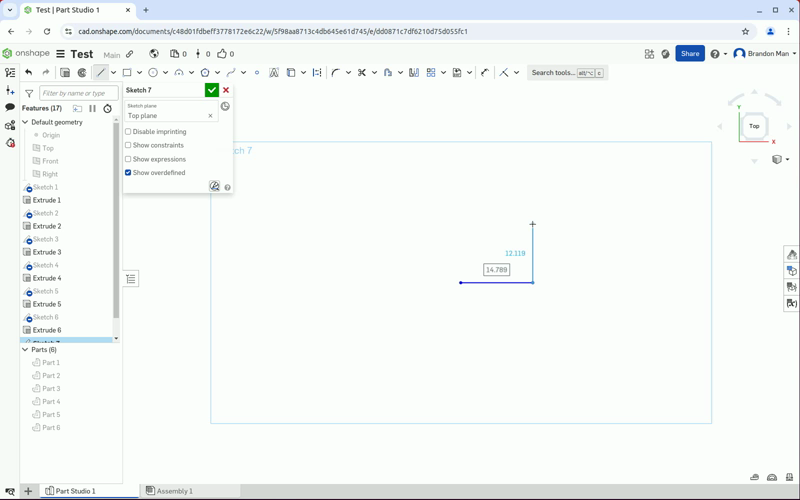
key_up(shift)
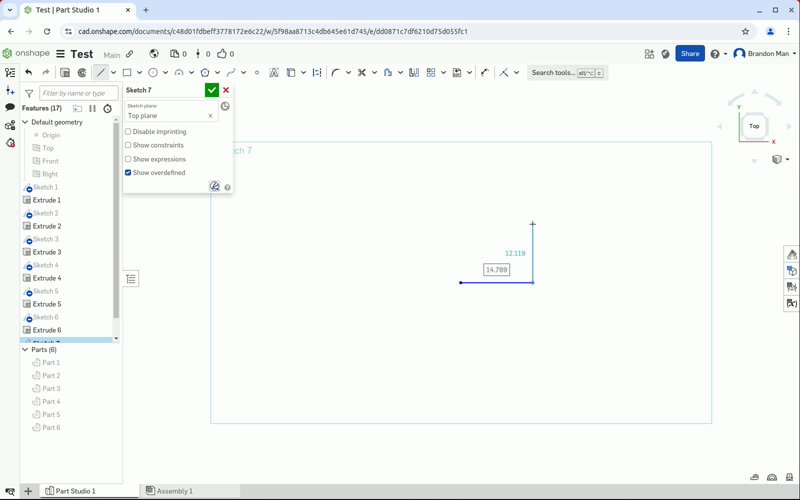
key_down(shift)
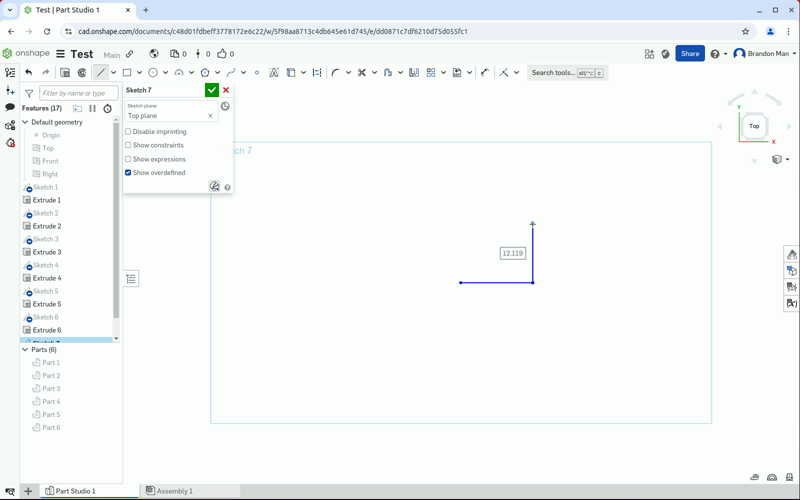
mouse_move(460, 223)
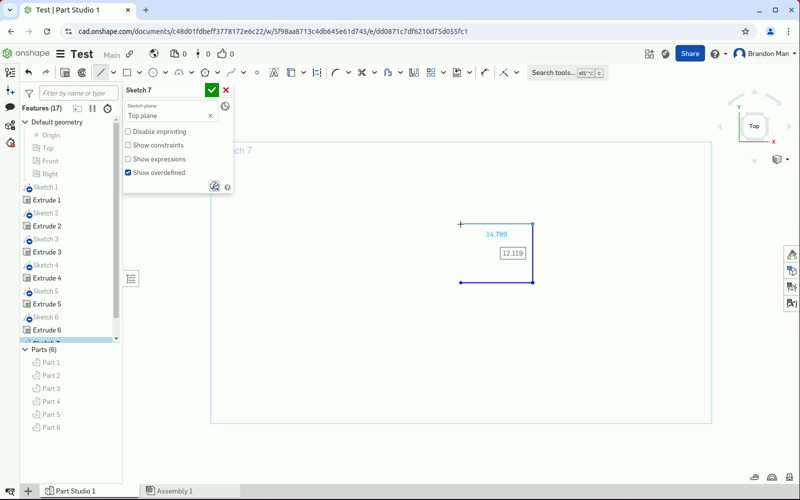
click(460, 223)
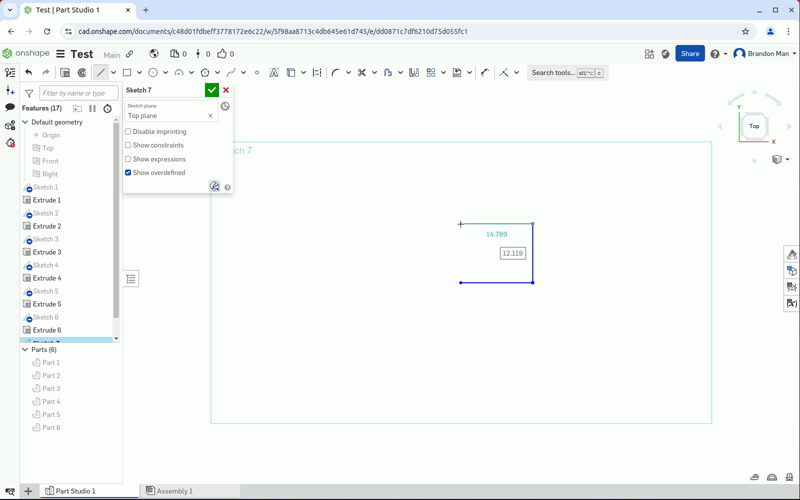
key_up(shift)
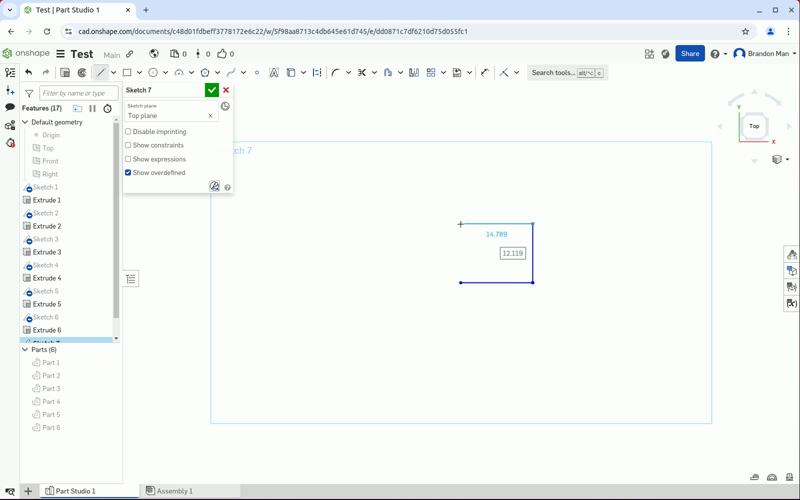
mouse_move(490, 223)
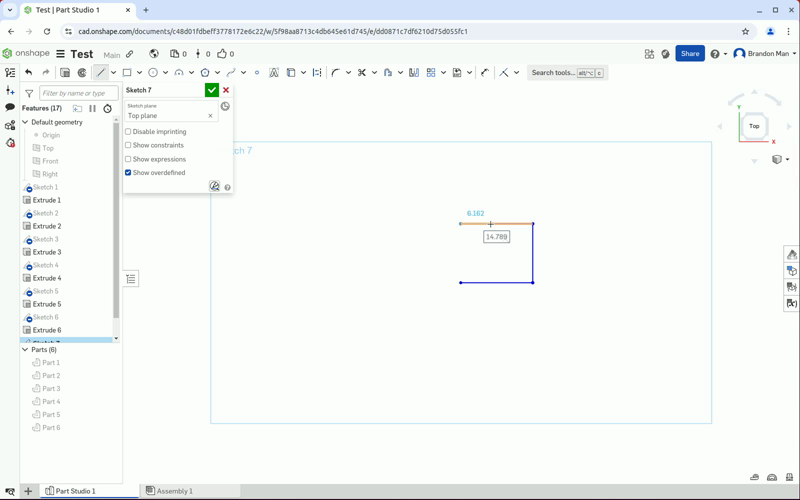
key_down(shift)
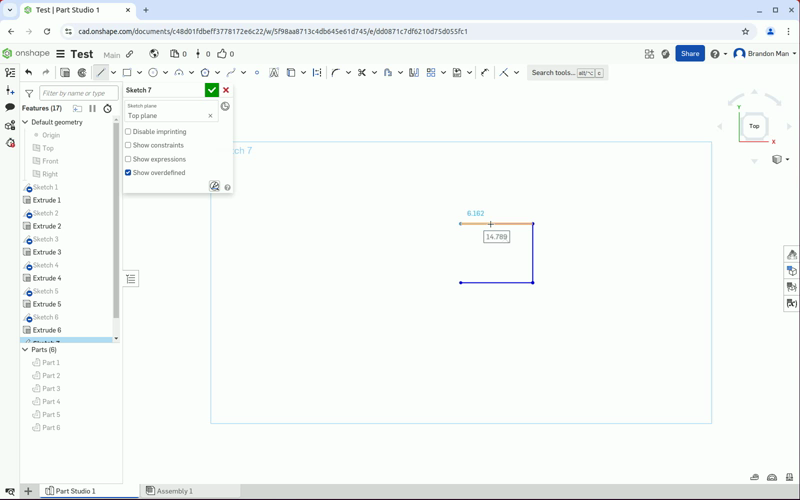
mouse_move(460, 282)
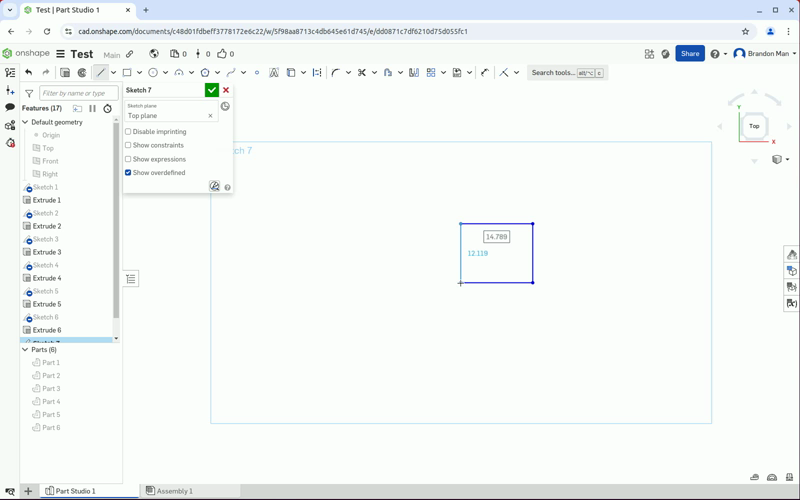
key_up(shift)
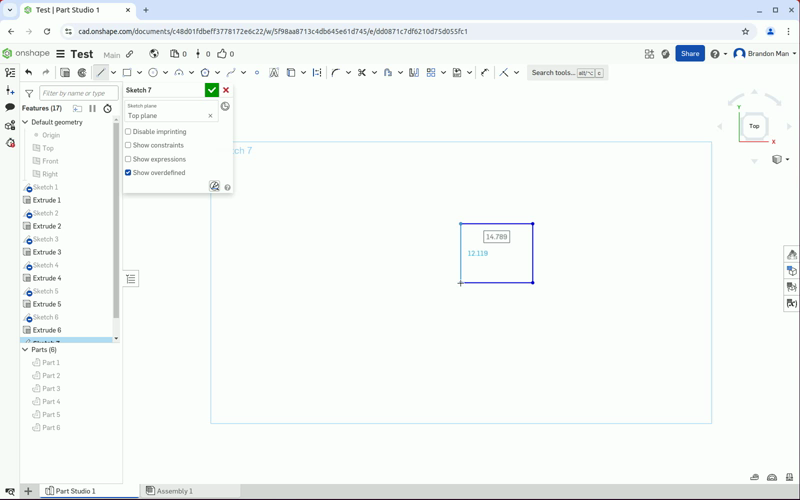
click(460, 282)
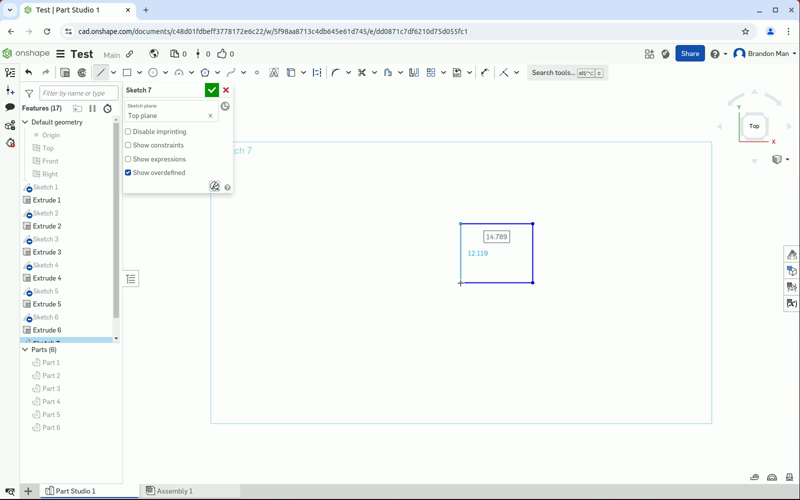
key(esc)
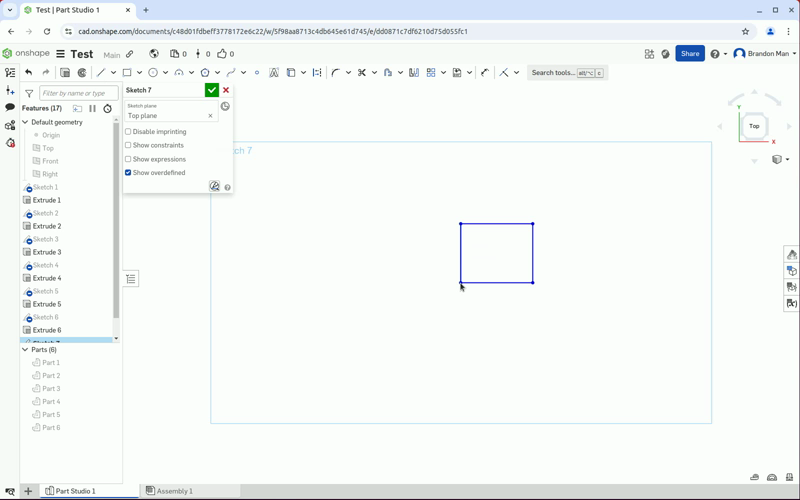
mouse_move(465, 263)
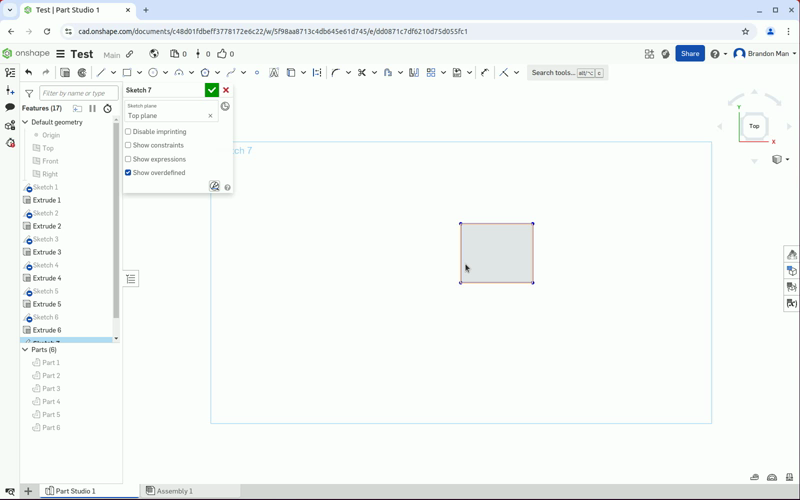
click(465, 263)
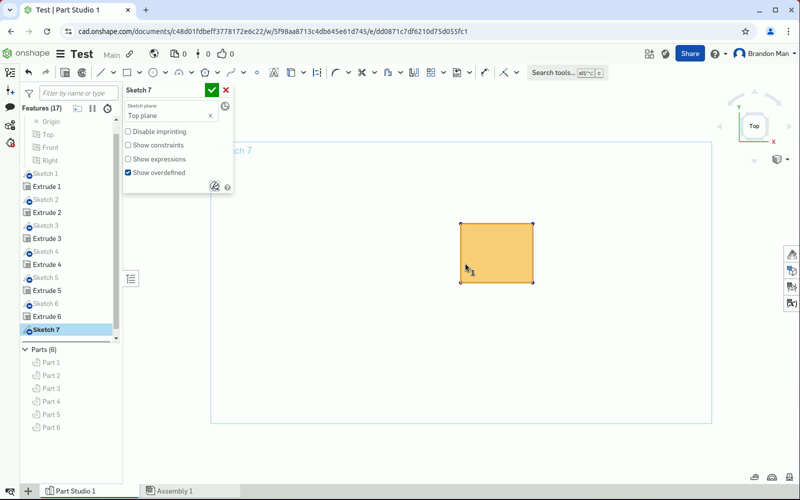
mouse_move(73, 352)
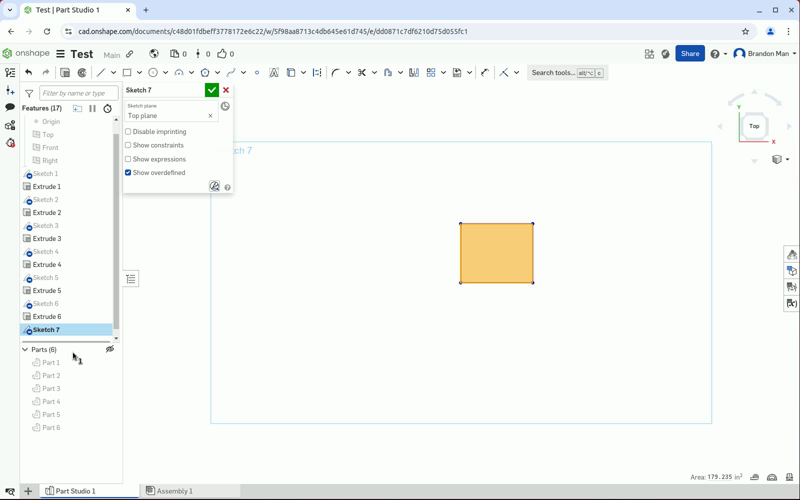
key(shift+y)
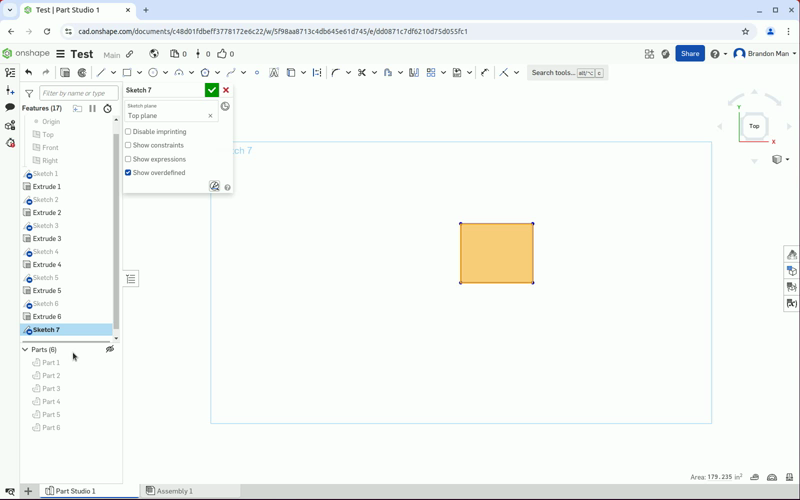
key(shift+e)
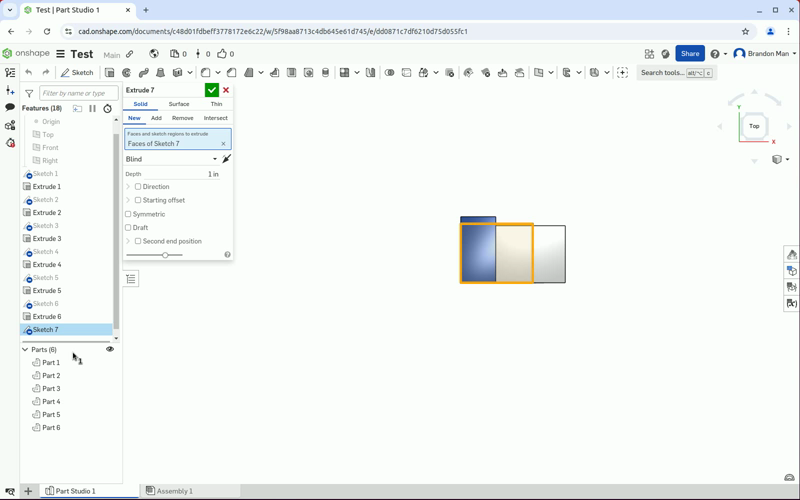
mouse_move(143, 106)
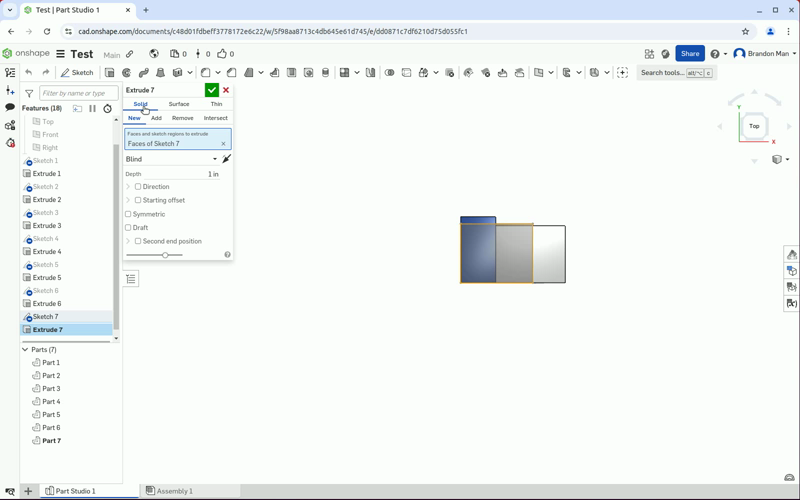
click(143, 106)
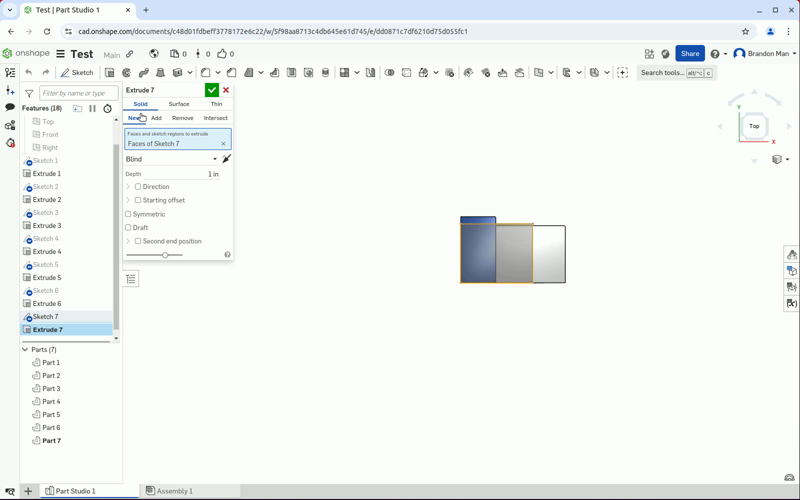
mouse_move(137, 120)
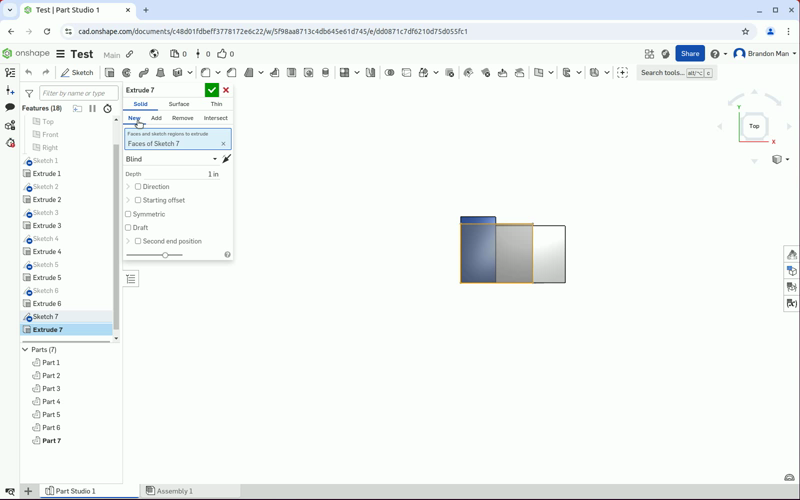
click(137, 120)
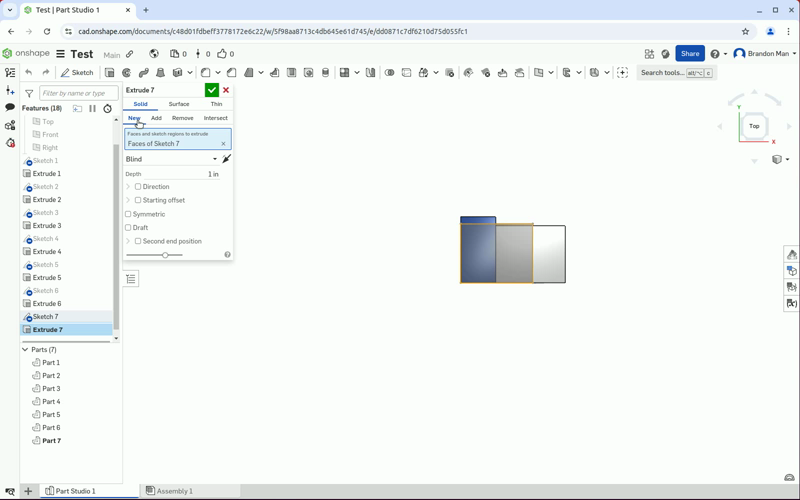
key(tab, 4)
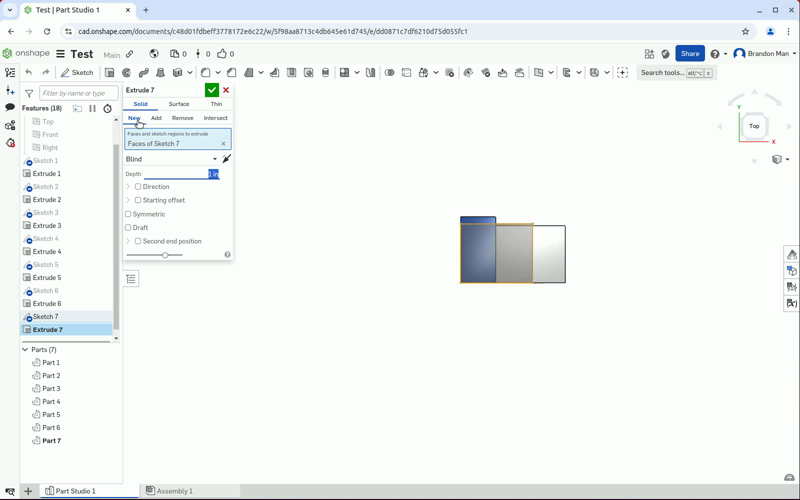
text(17.813)
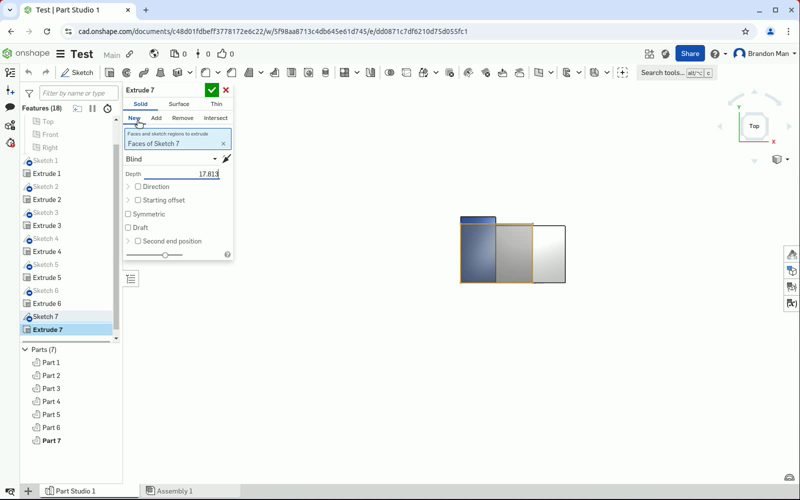
key(enter)
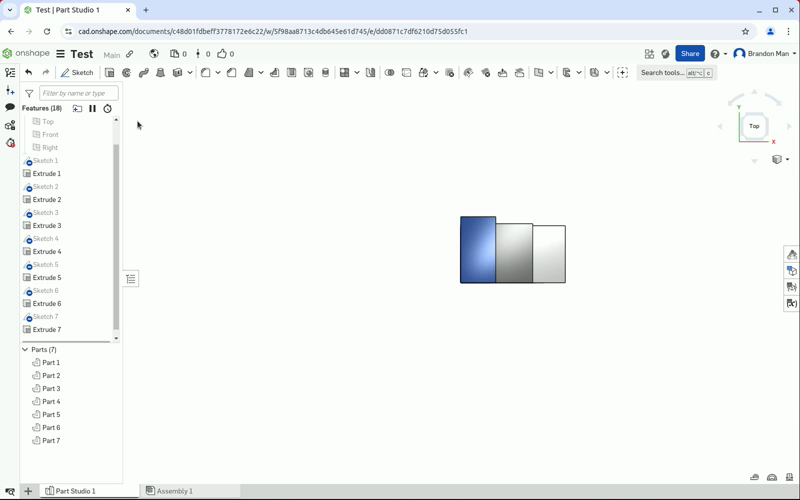
key(shift+h)
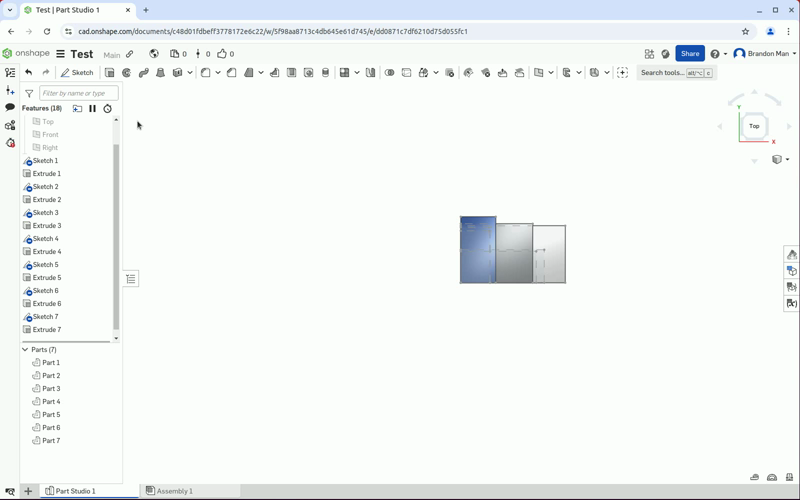
key(shift+h)
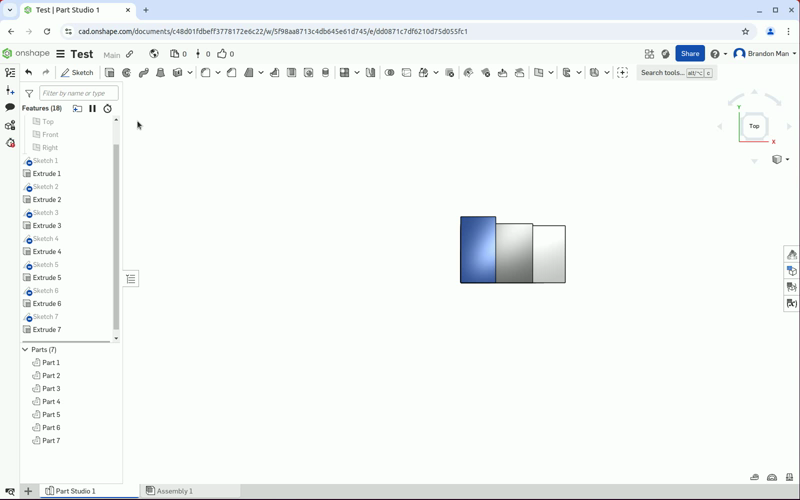
mouse_move(69, 163)
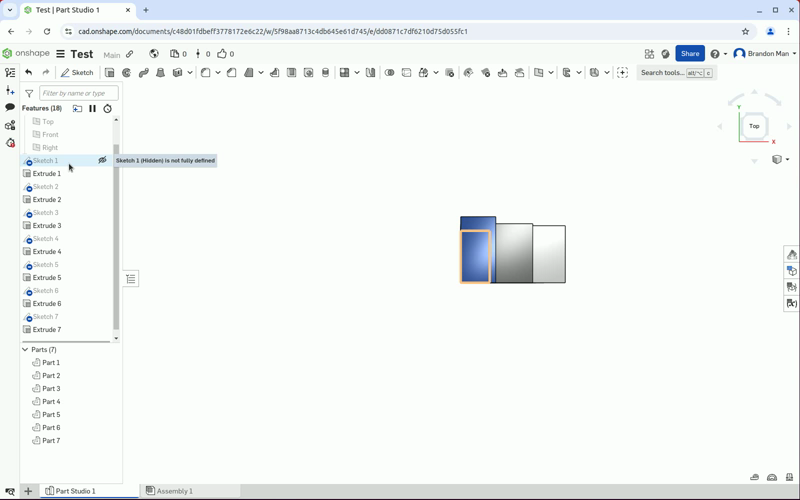
click(69, 163)
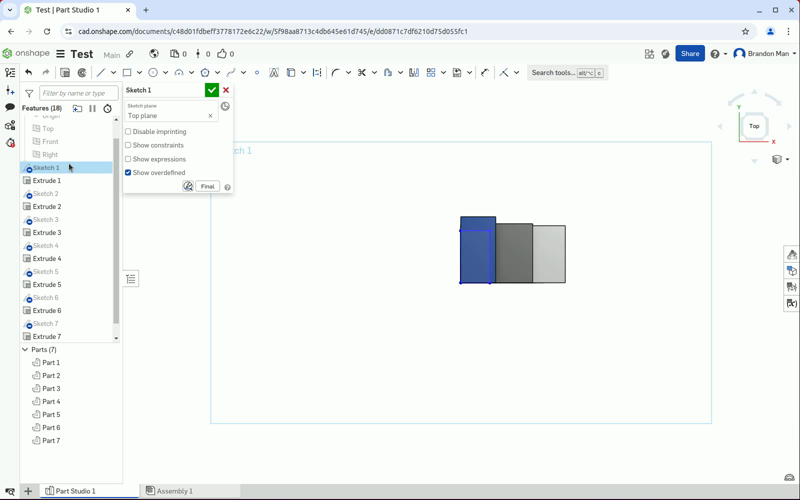
mouse_move(229, 92)
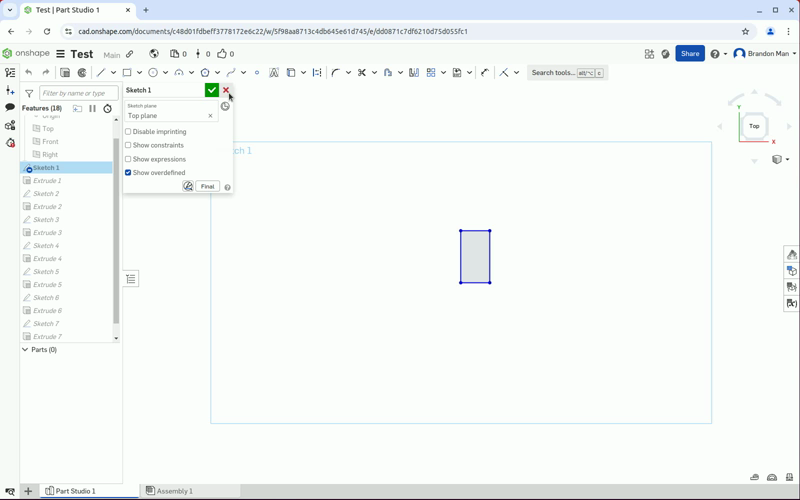
click(229, 92)
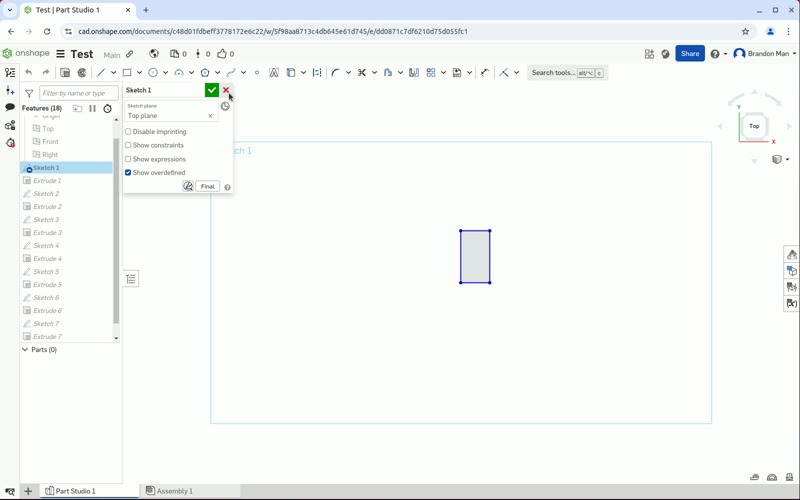
key(shift+s)
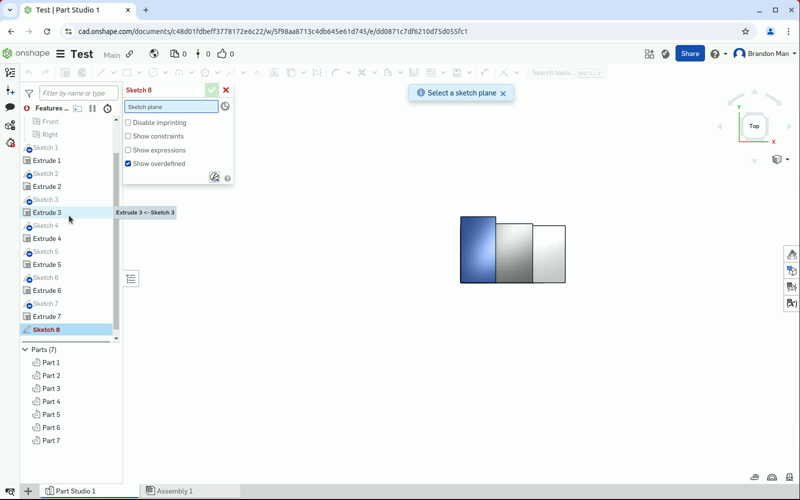
scroll(3)
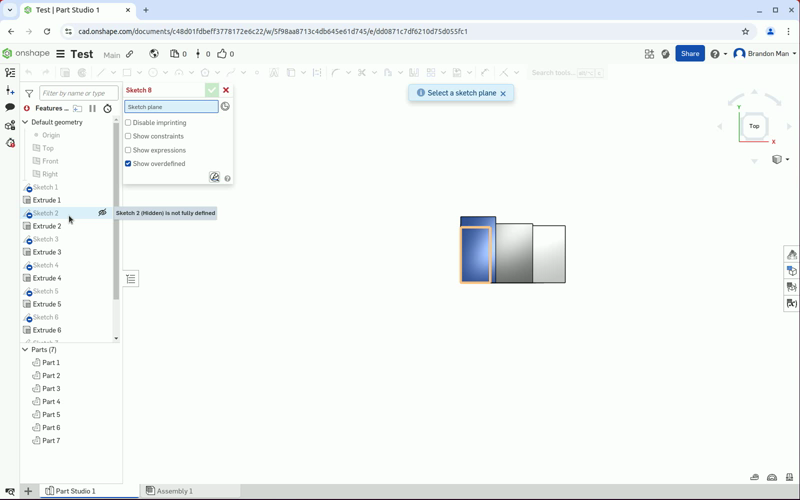
mouse_move(69, 150)
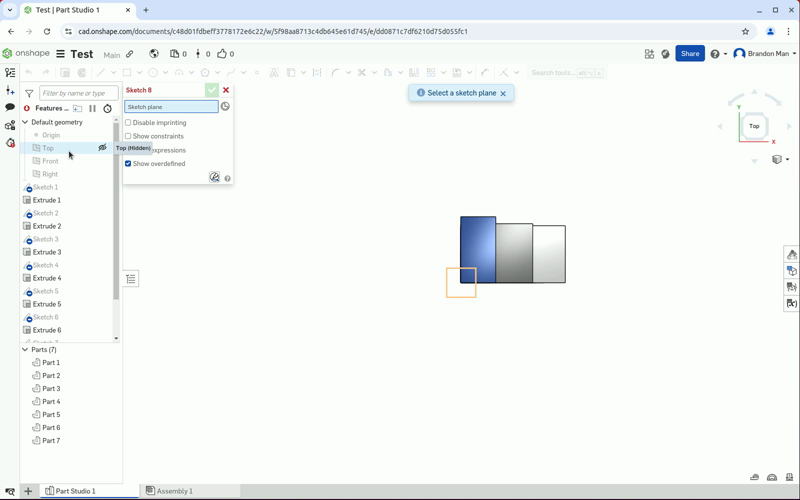
click(69, 150)
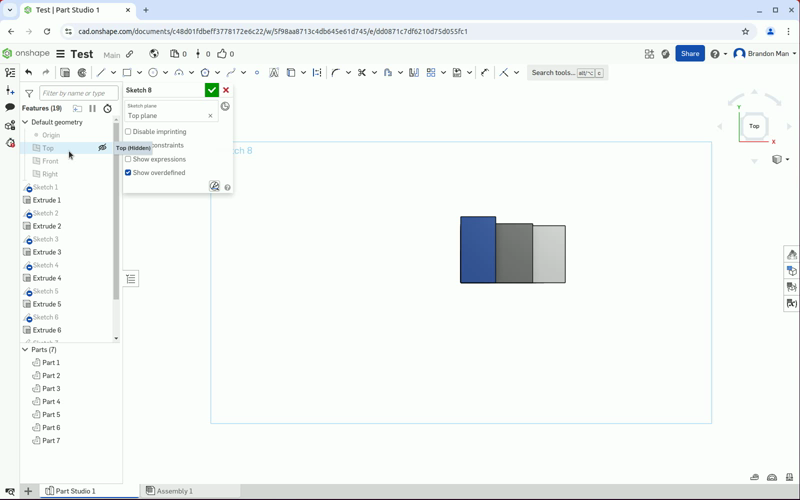
mouse_move(73, 352)
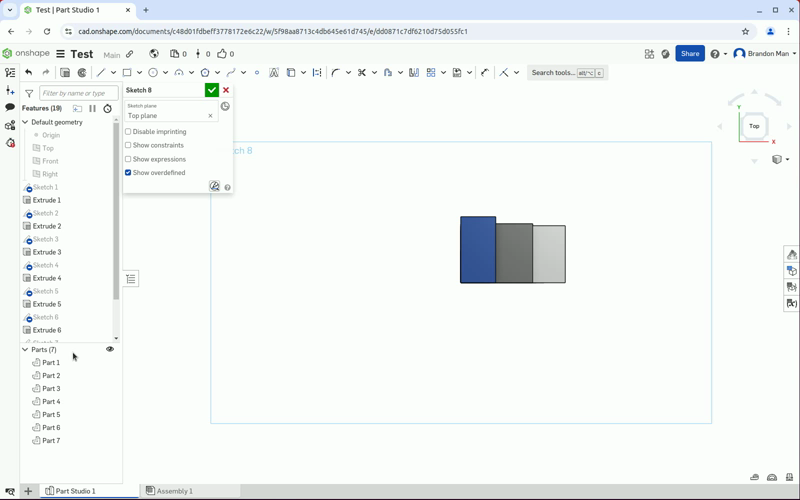
key(y)
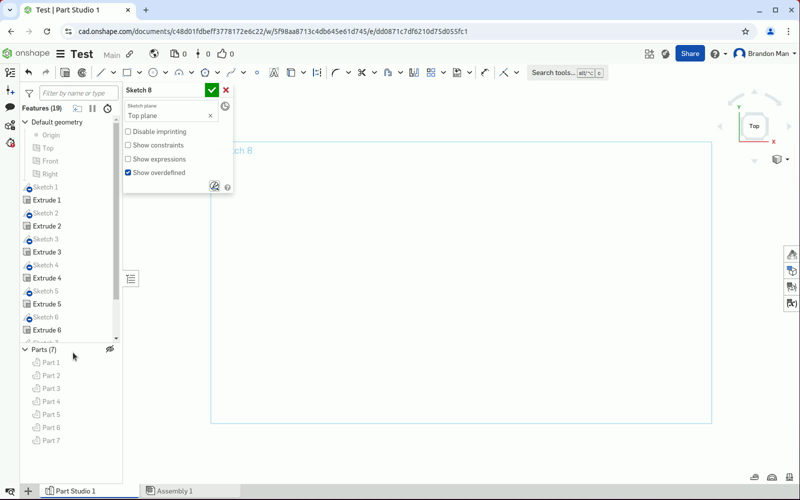
key(l)
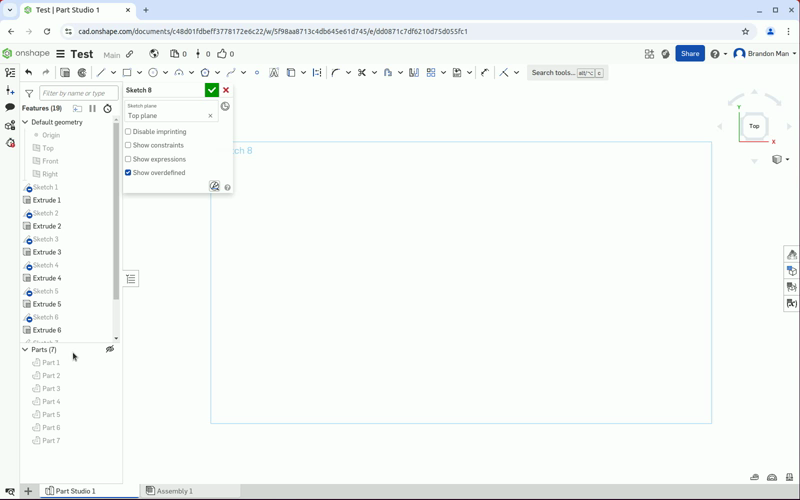
key_down(shift)
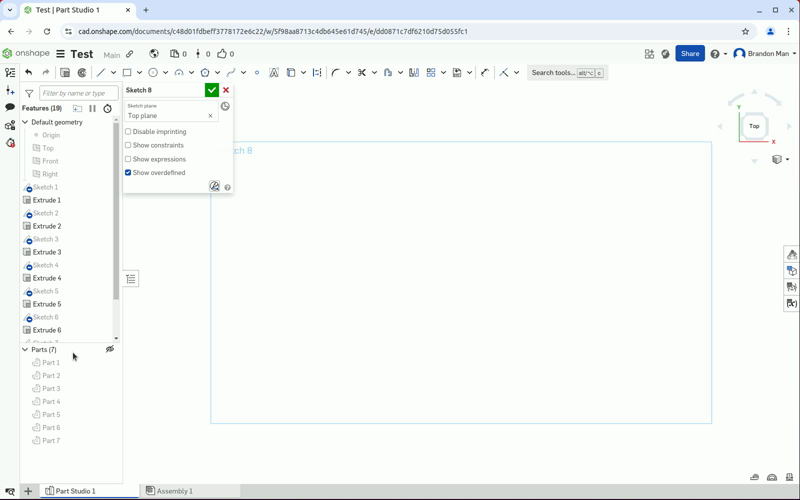
mouse_move(460, 282)
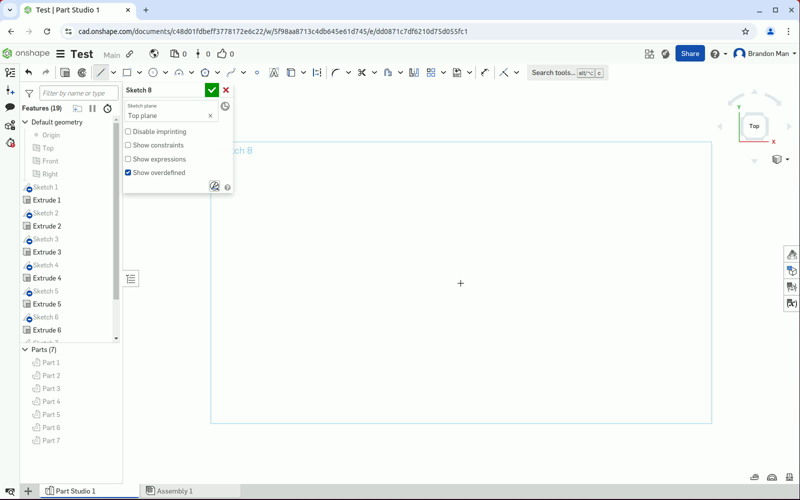
click(460, 282)
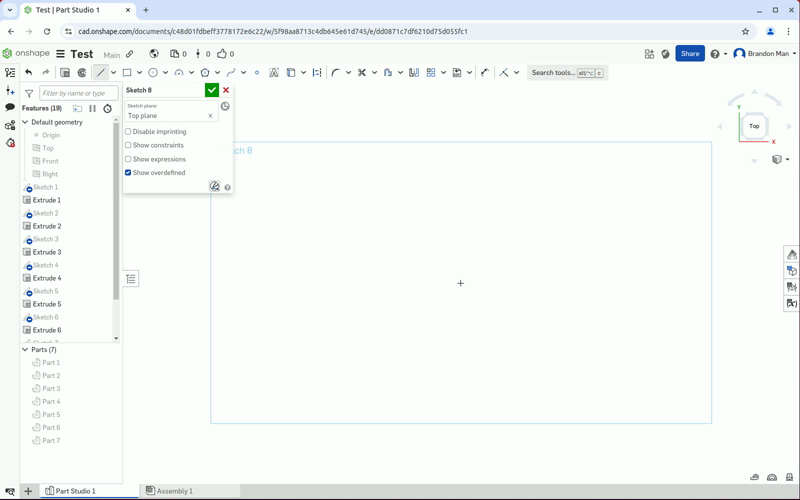
key_up(shift)
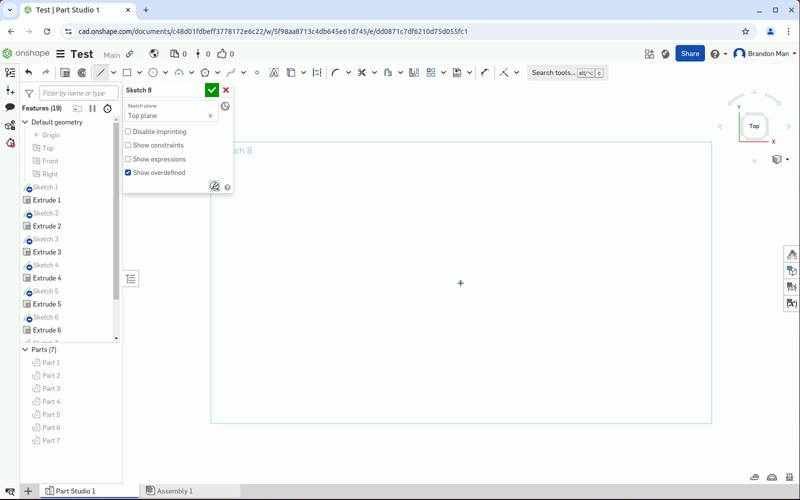
key_down(shift)
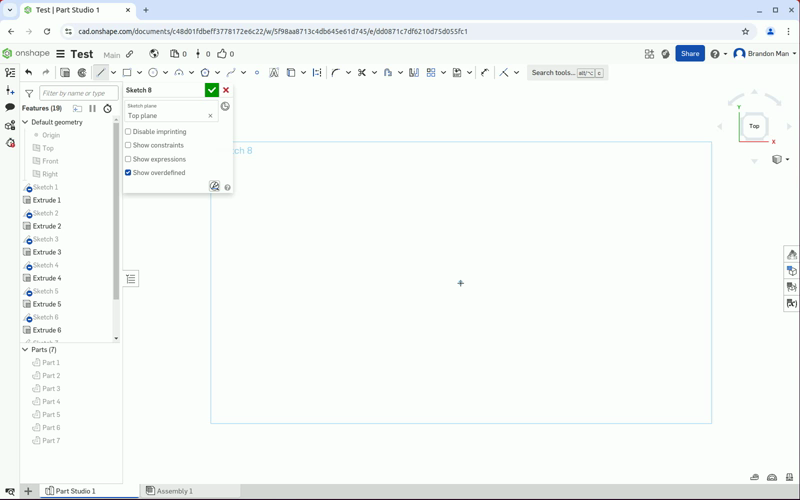
mouse_move(570, 282)
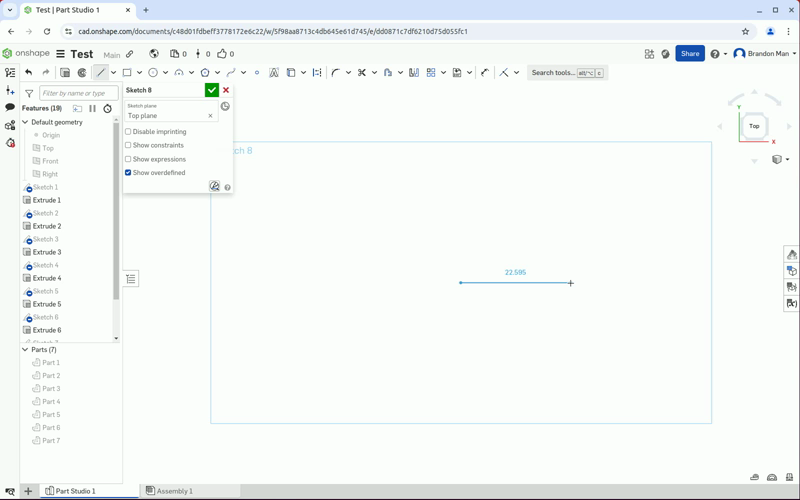
click(570, 282)
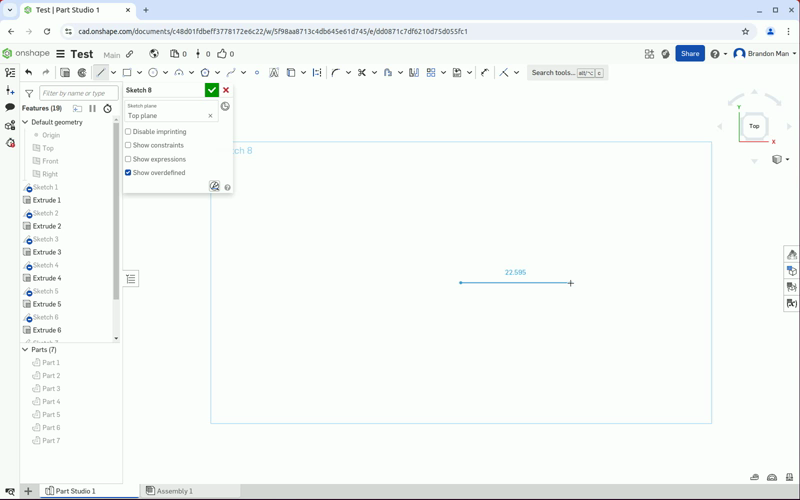
key_up(shift)
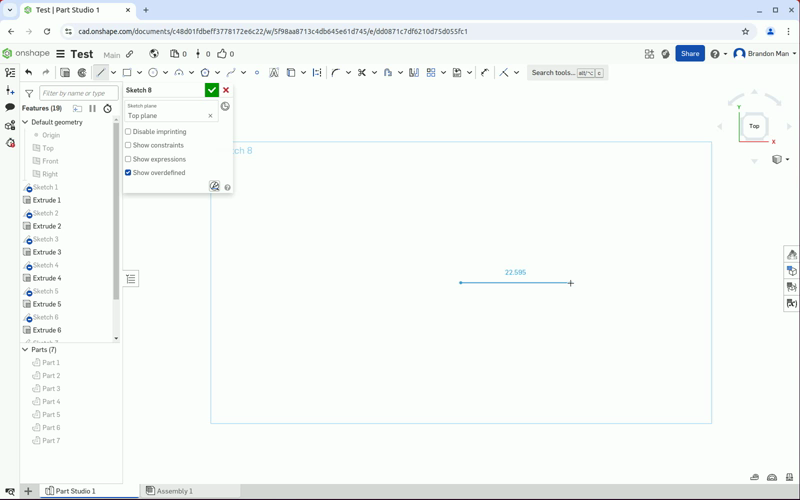
key_down(shift)
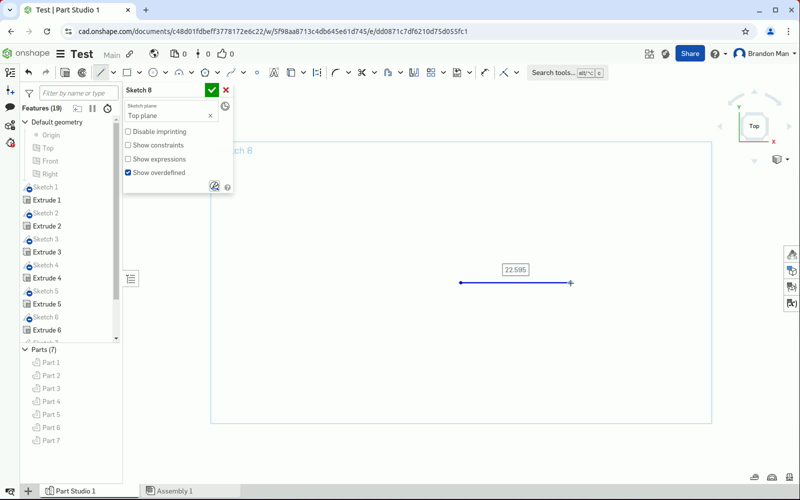
mouse_move(570, 195)
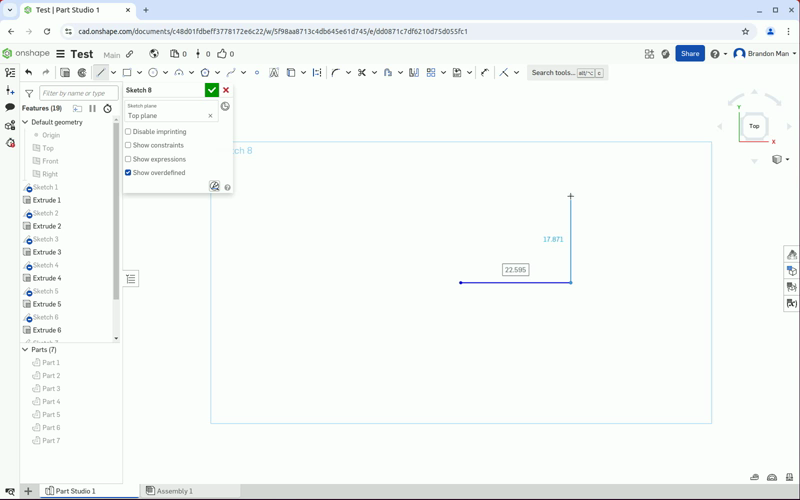
click(570, 195)
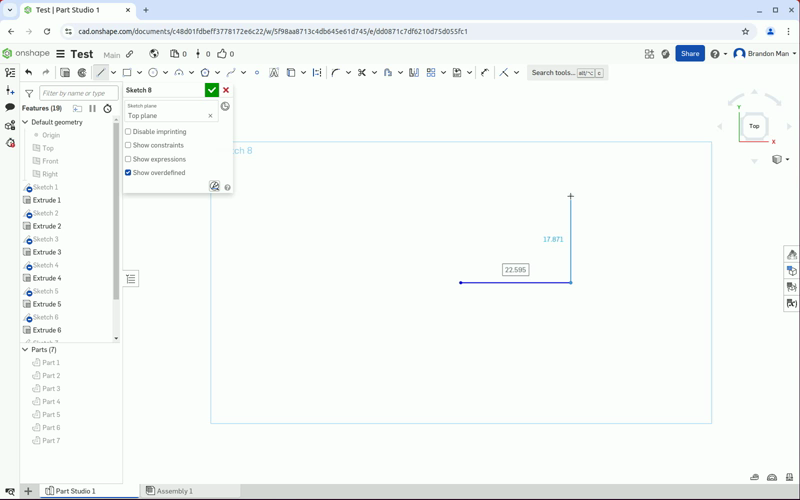
key_up(shift)
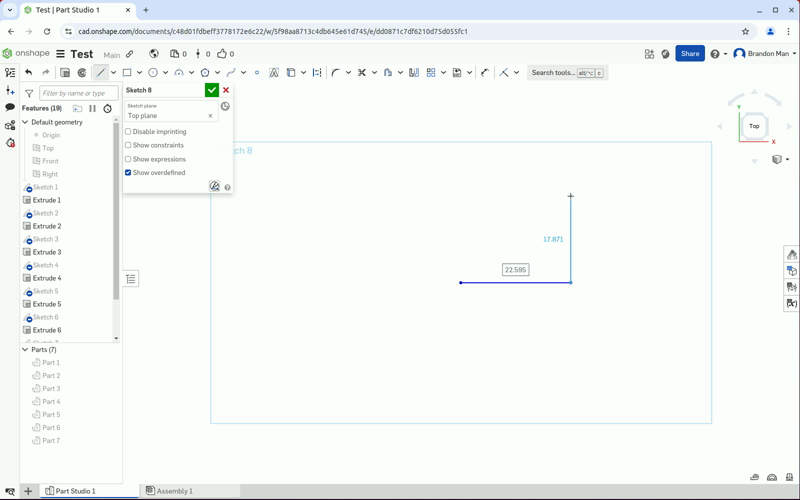
key_down(shift)
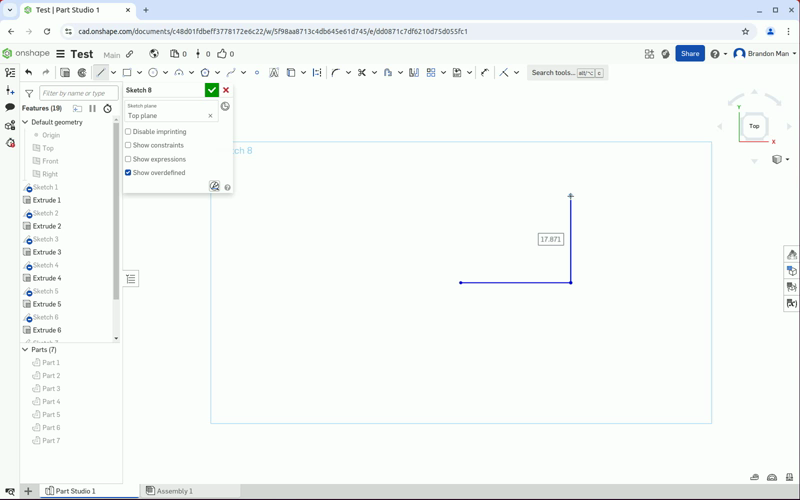
mouse_move(460, 195)
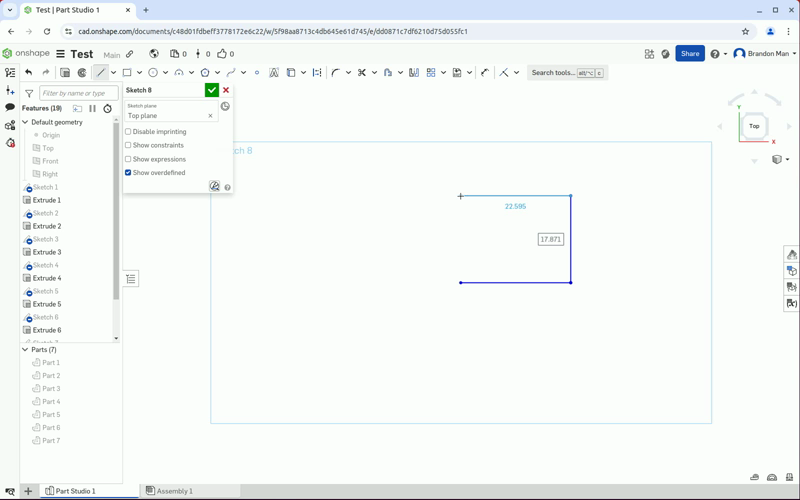
click(460, 195)
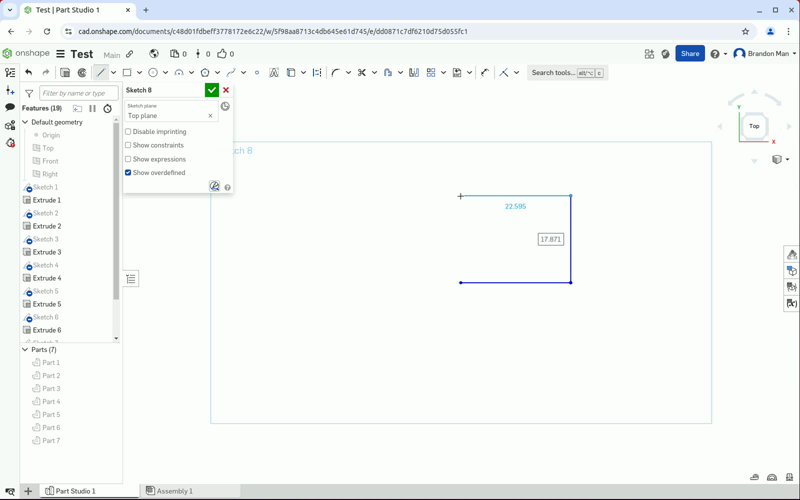
key_up(shift)
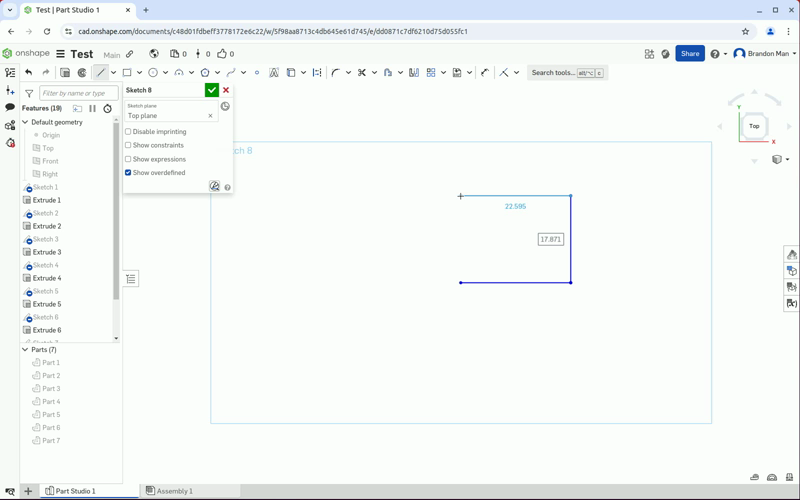
key_down(shift)
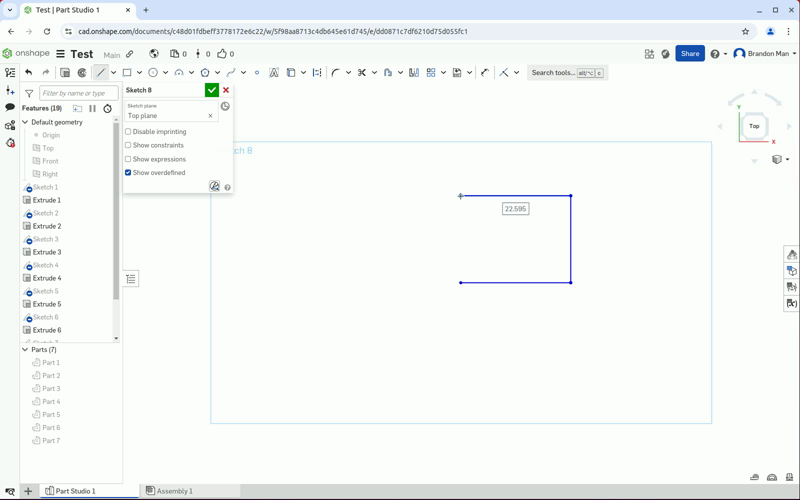
mouse_move(460, 282)
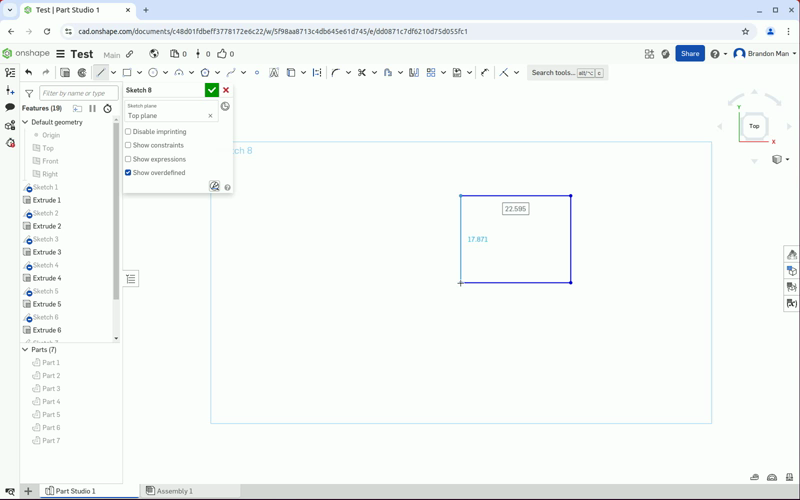
key_up(shift)
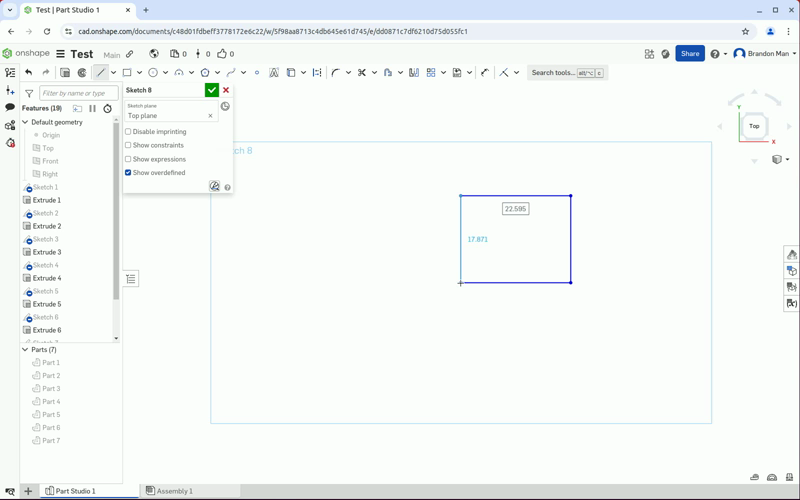
click(460, 282)
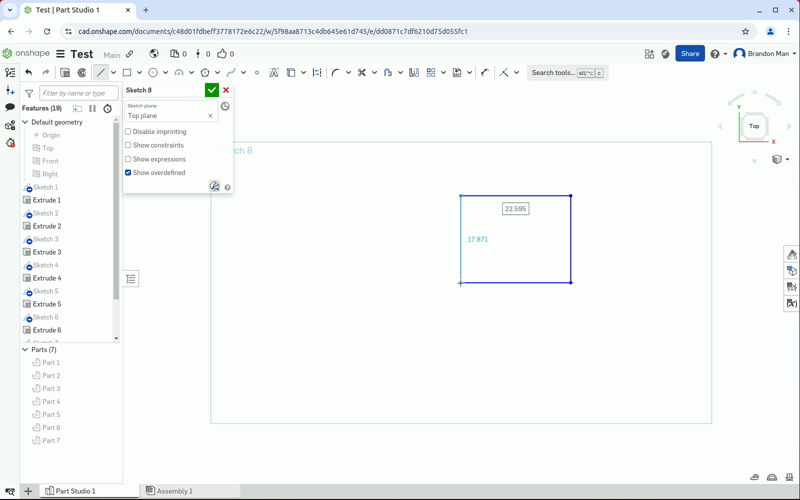
key(esc)
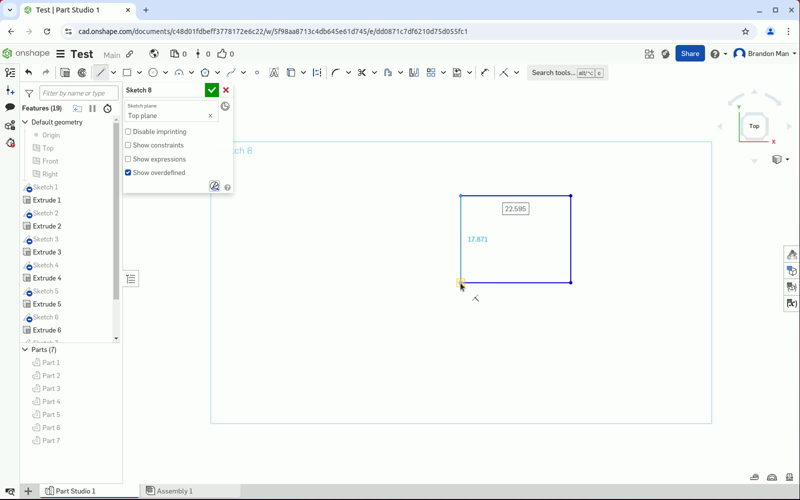
mouse_move(477, 211)
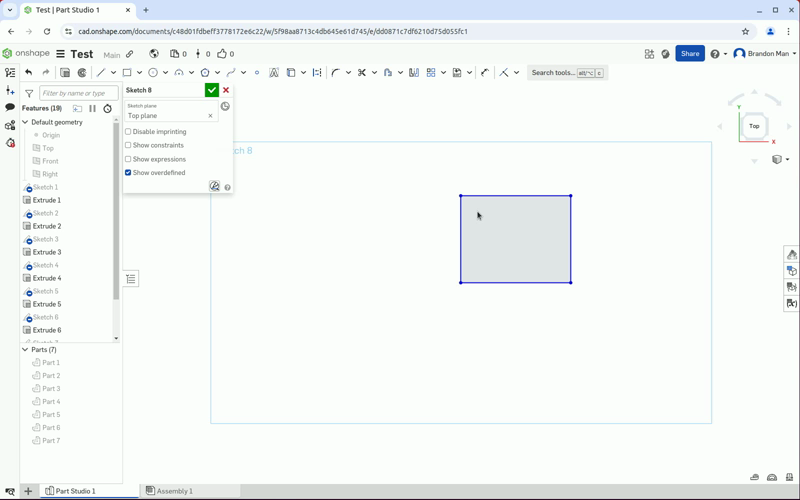
click(477, 211)
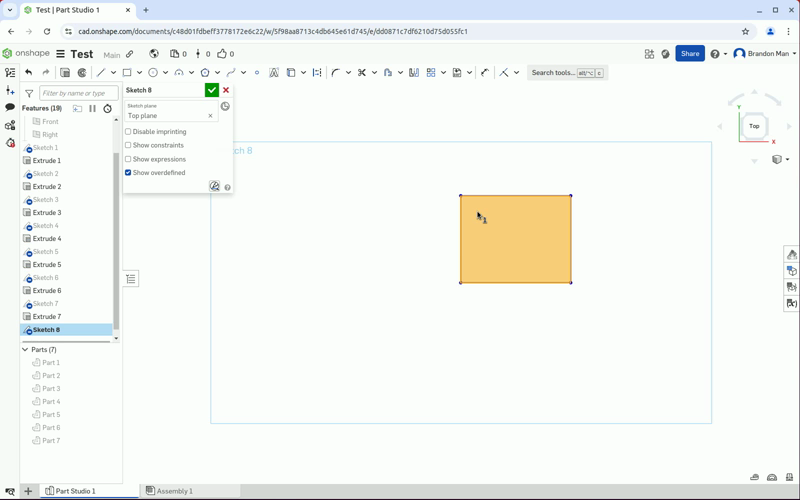
mouse_move(73, 352)
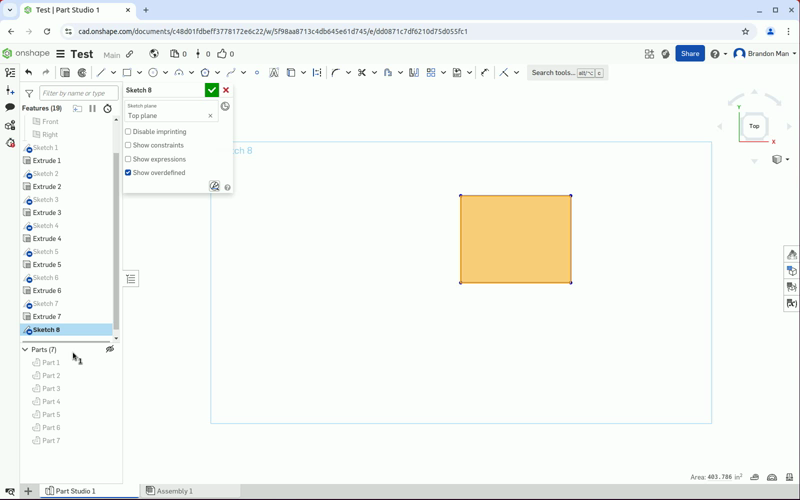
key(shift+y)
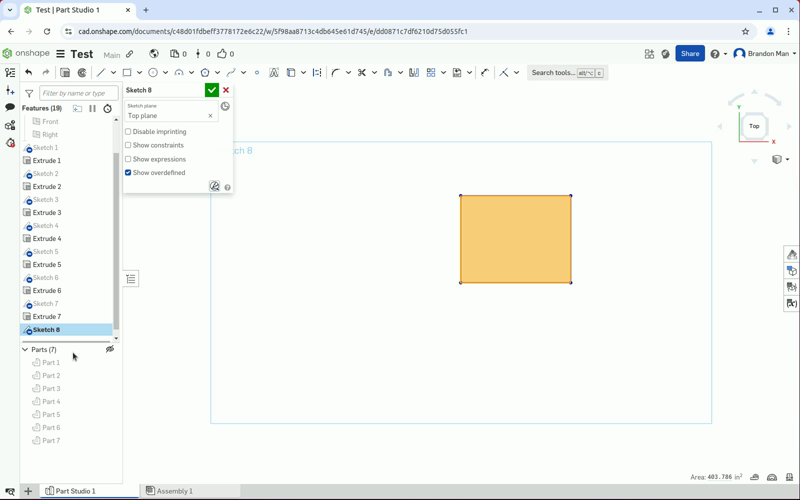
key(shift+e)
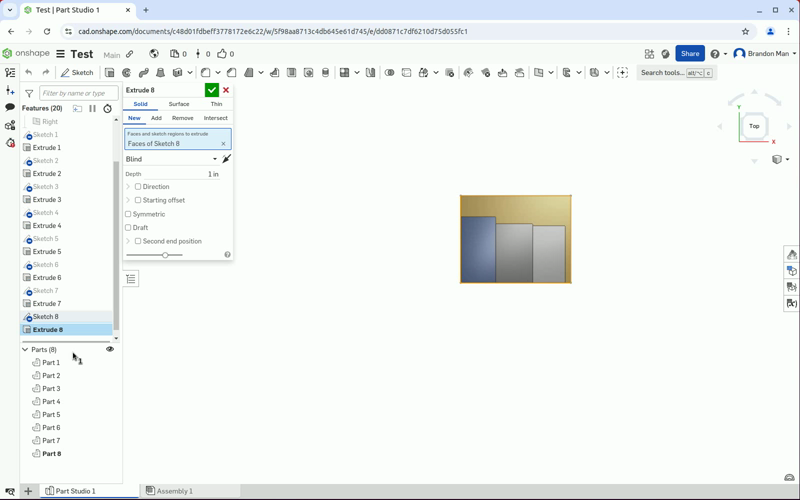
mouse_move(143, 106)
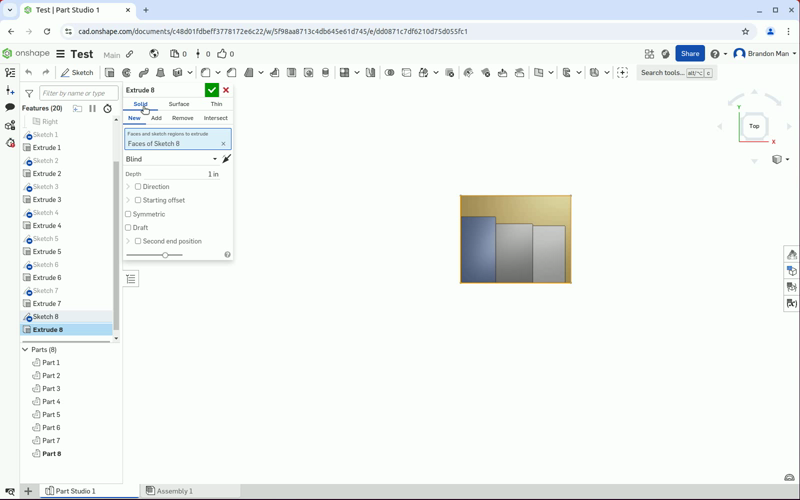
click(143, 106)
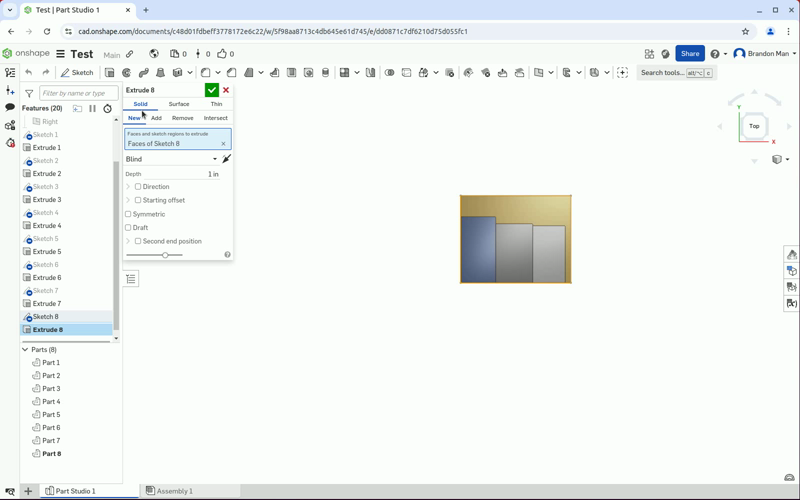
mouse_move(137, 120)
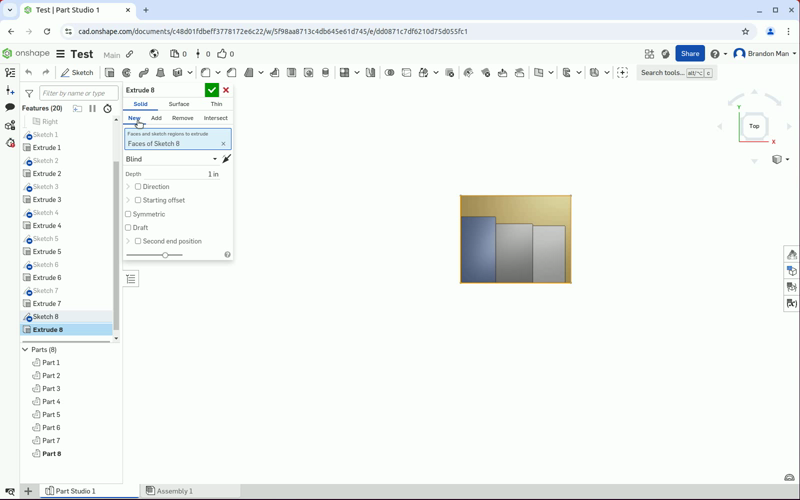
click(137, 120)
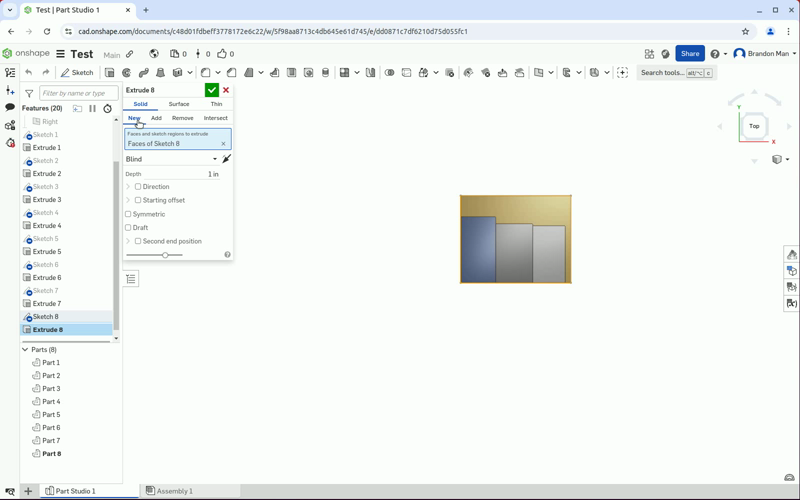
key(tab, 4)
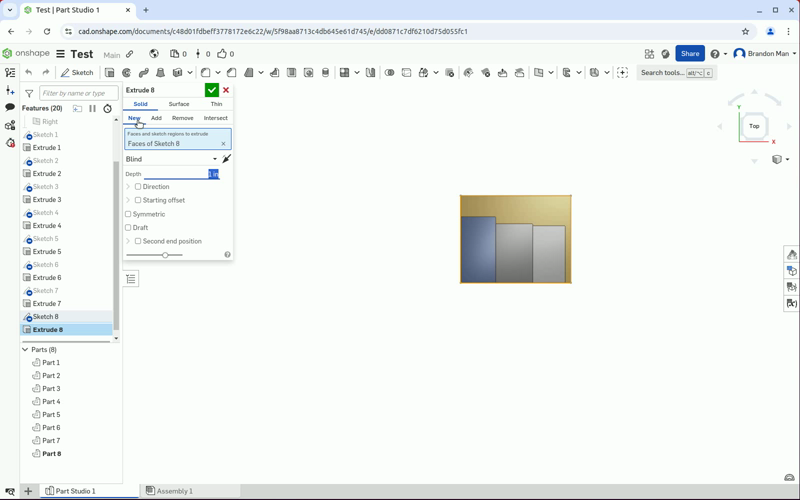
text(23.108)
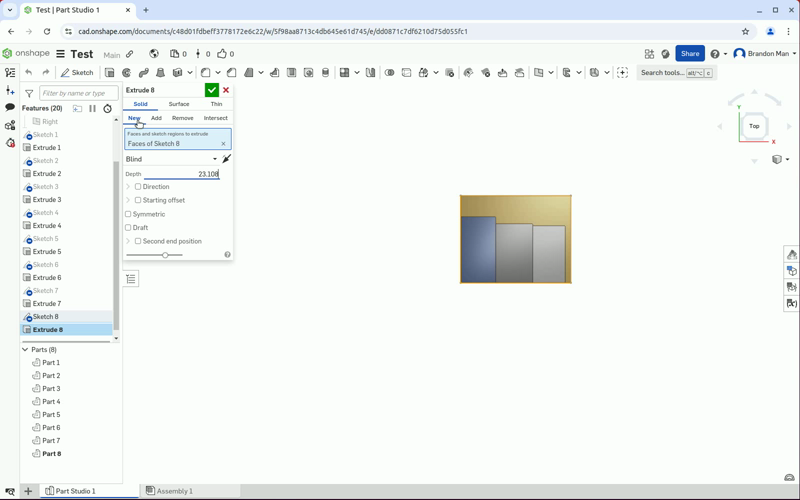
key(enter)
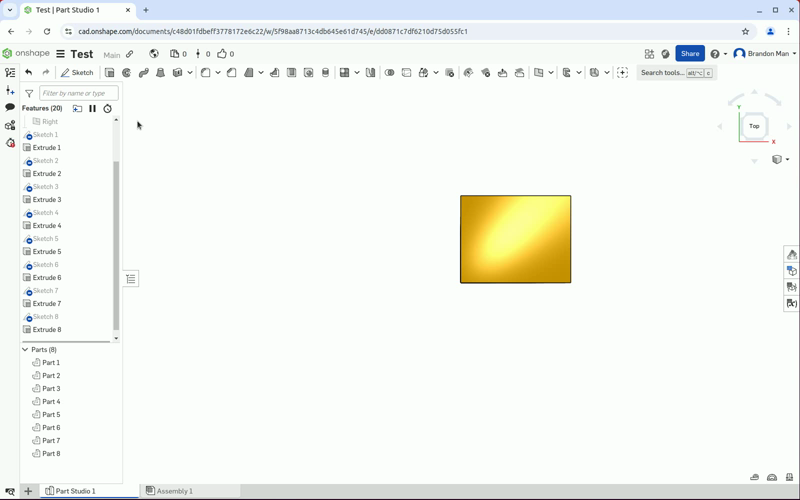
key(shift+h)
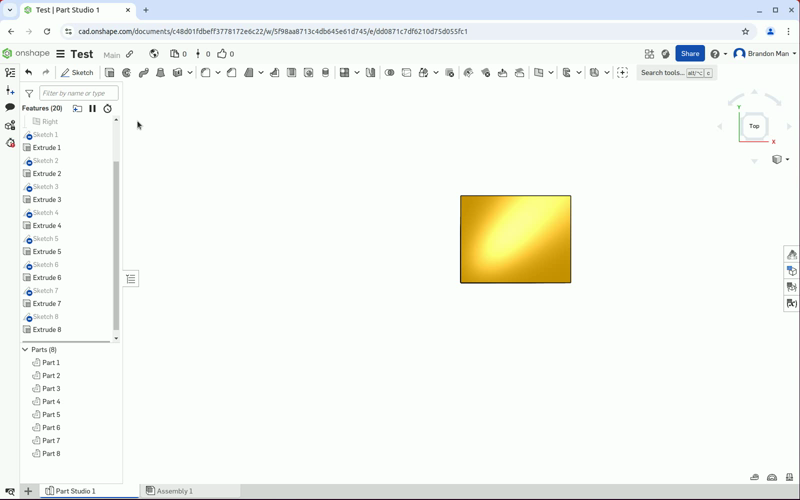
key(shift+h)
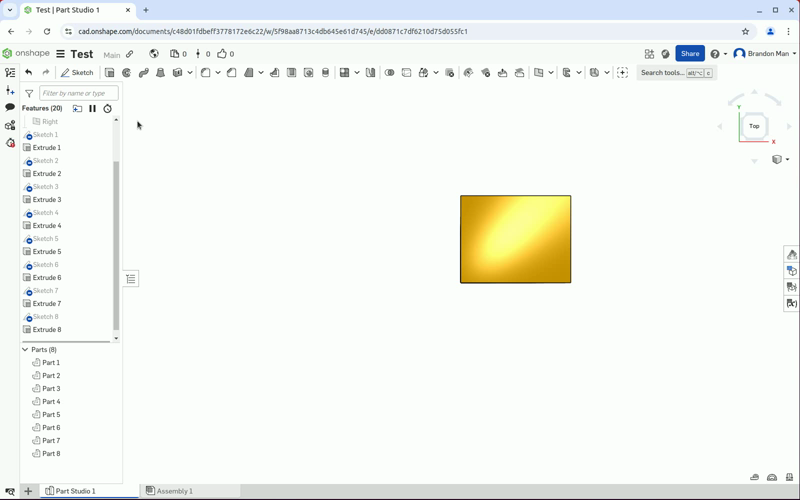
mouse_move(69, 137)
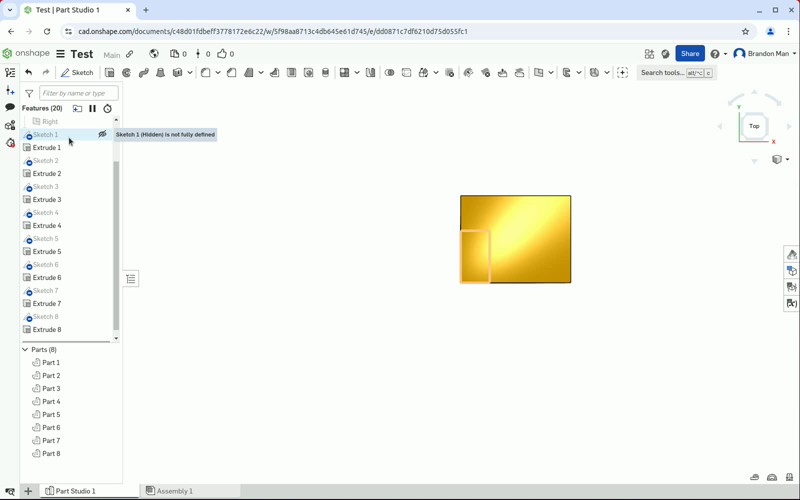
click(69, 137)
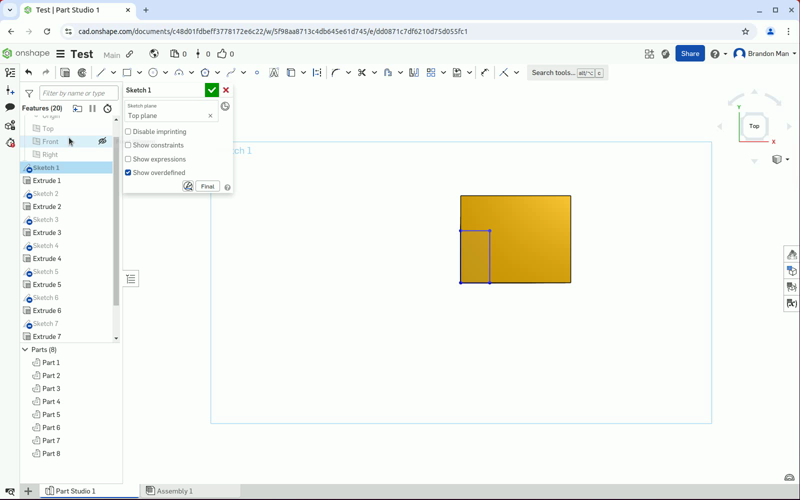
mouse_move(229, 92)
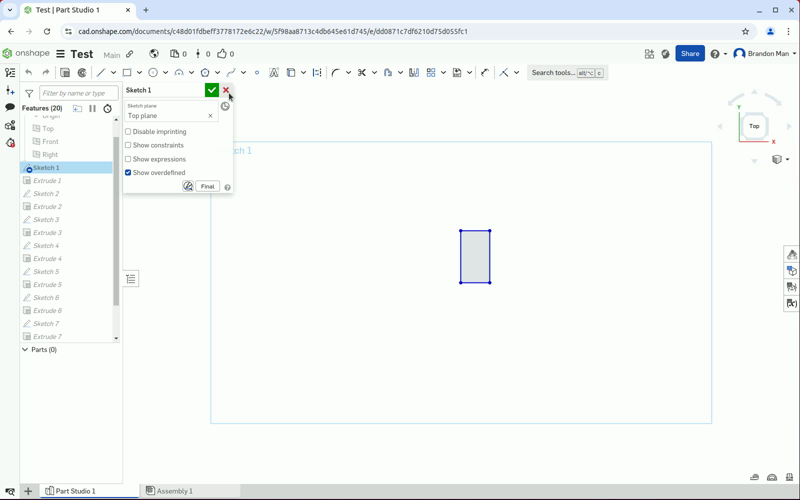
click(229, 92)
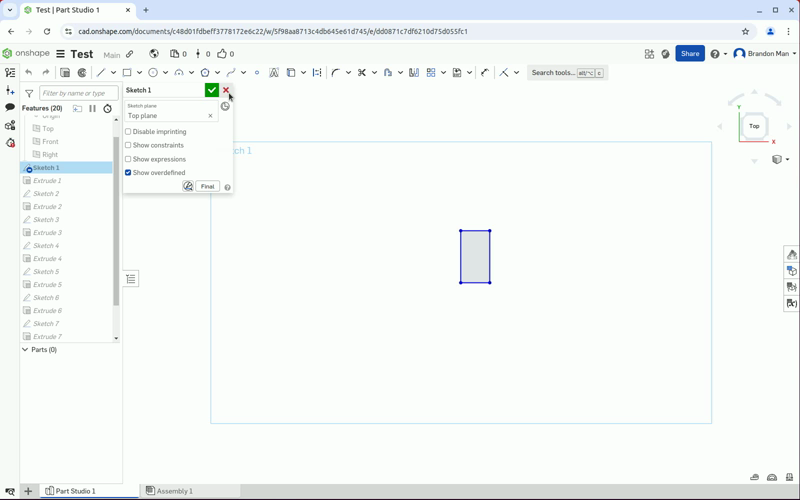
key(shift+s)
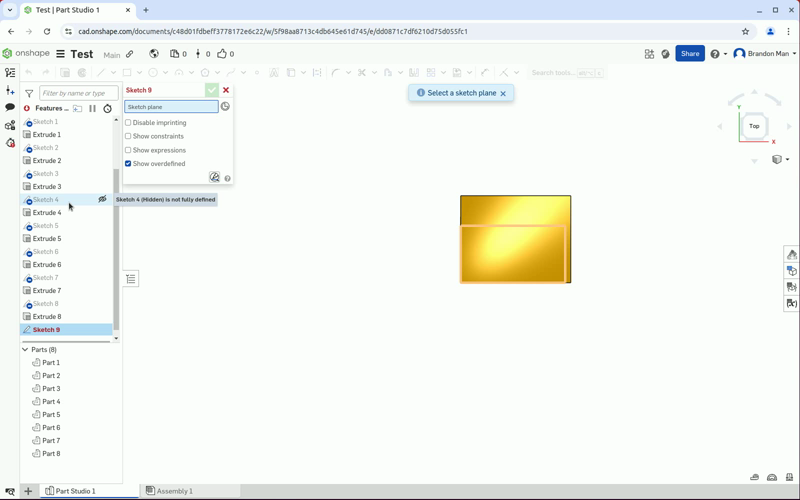
scroll(3)
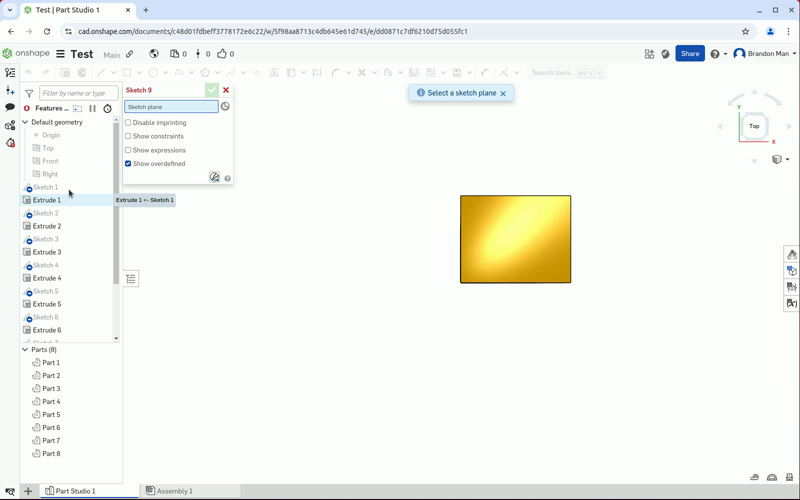
mouse_move(69, 150)
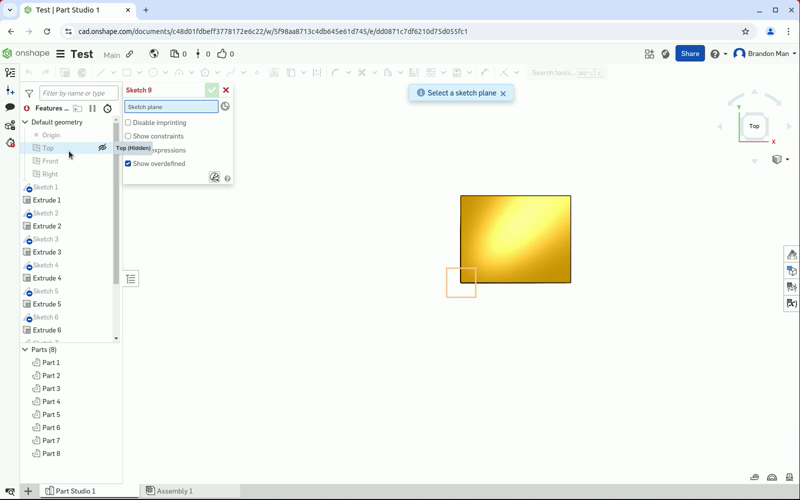
click(69, 150)
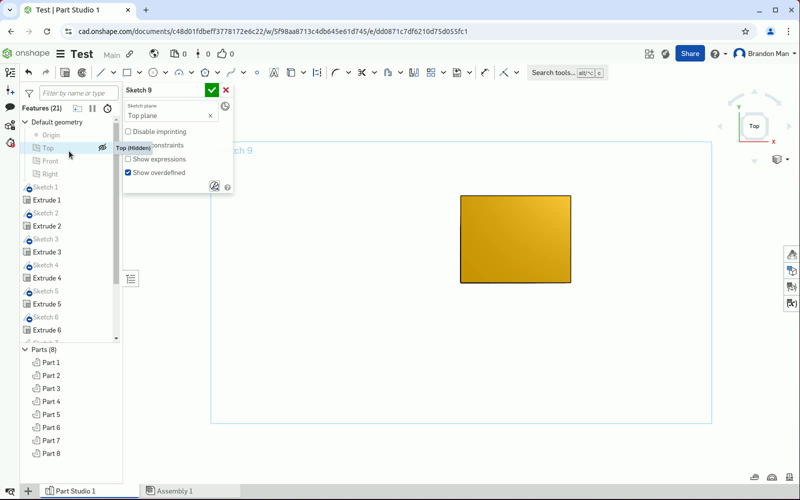
mouse_move(73, 352)
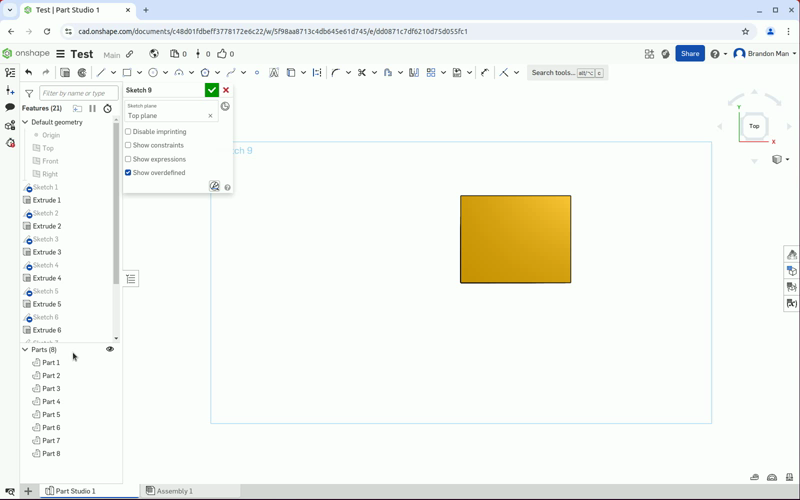
key(y)
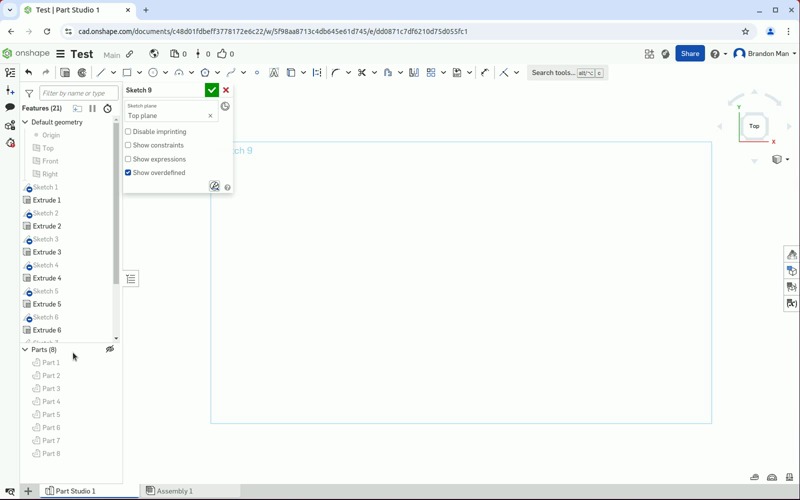
key(l)
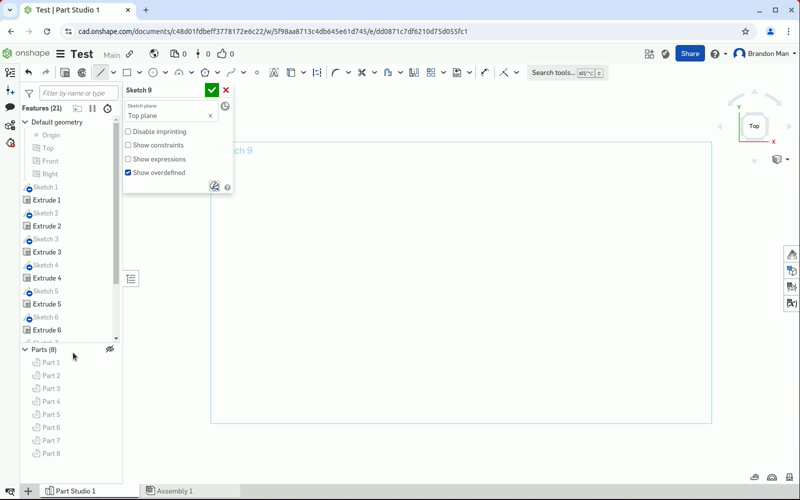
key_down(shift)
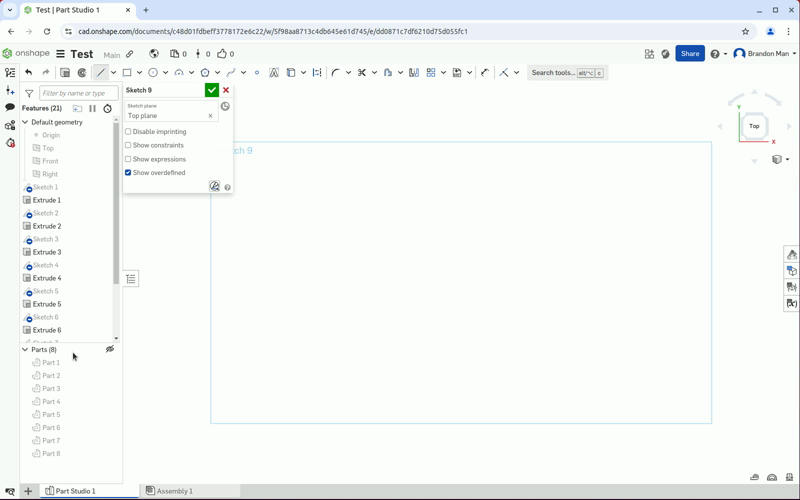
mouse_move(460, 282)
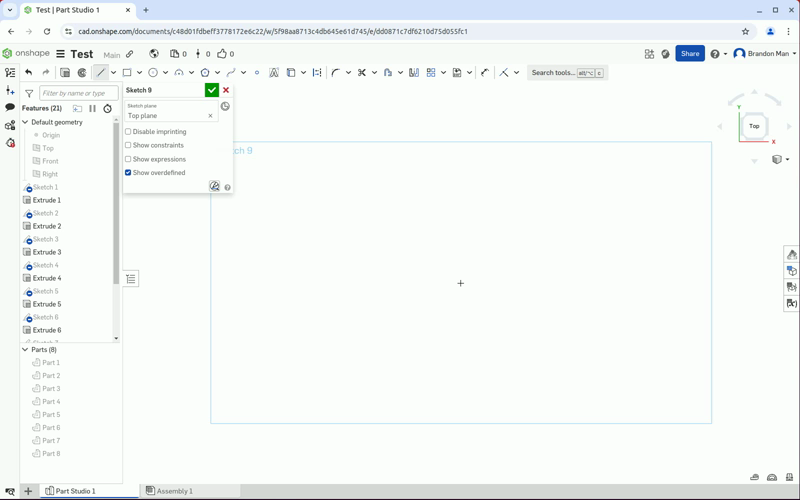
click(460, 282)
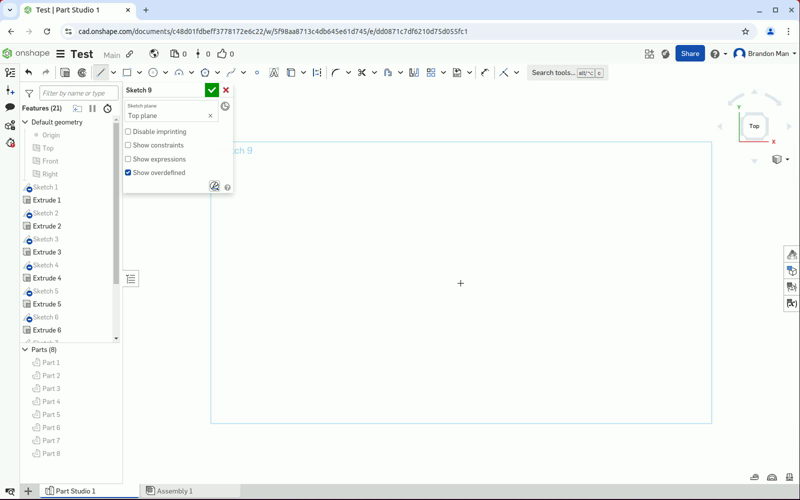
key_up(shift)
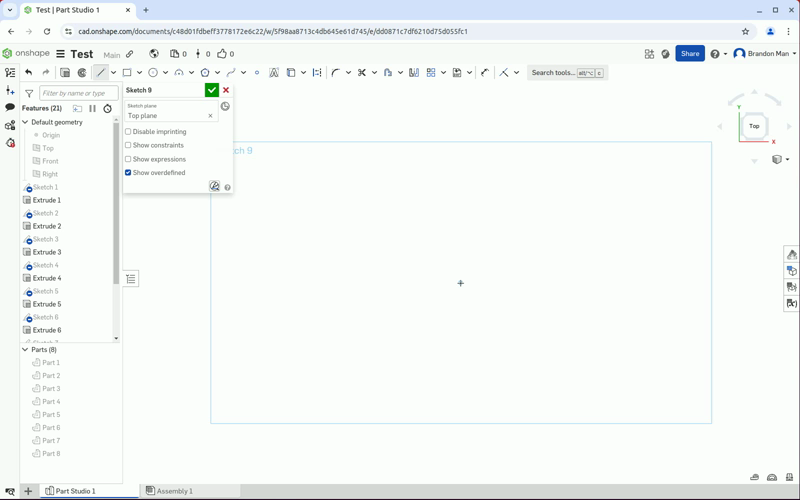
key_down(shift)
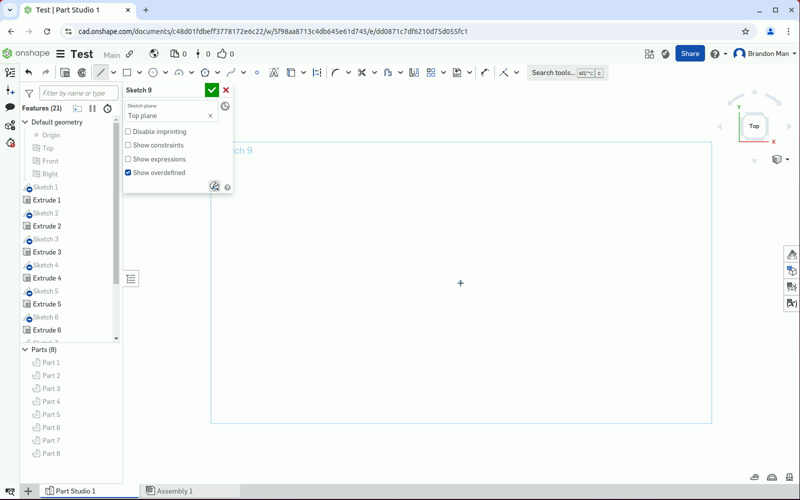
mouse_move(490, 282)
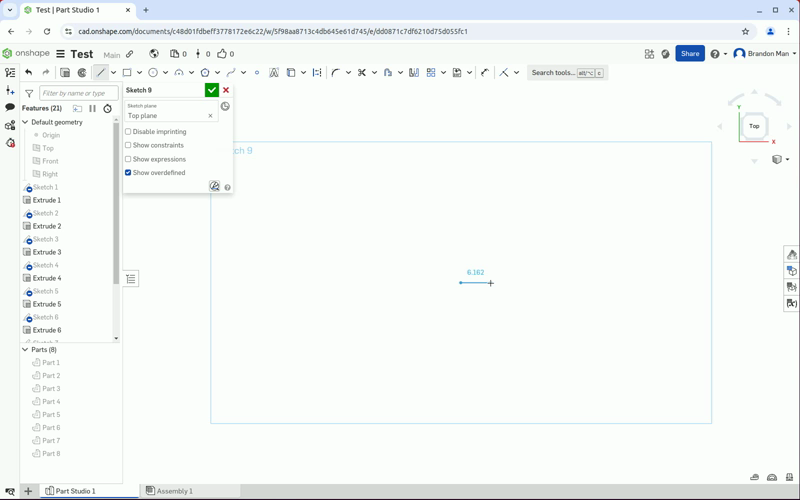
mouse_move(515, 282)
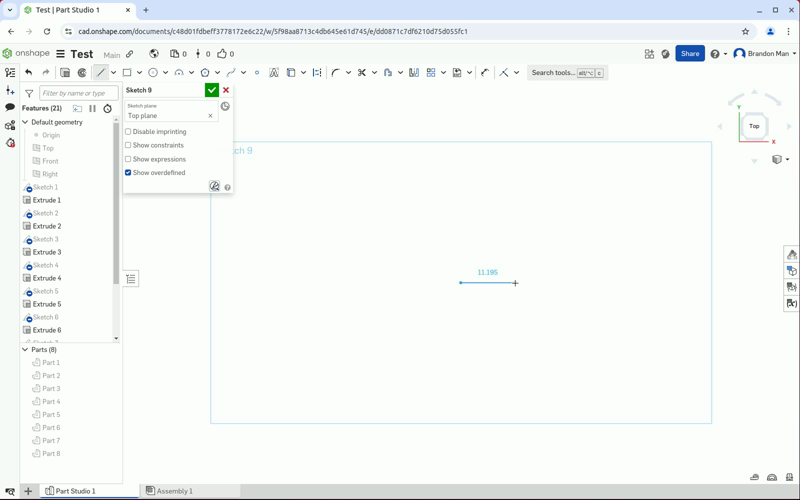
click(515, 282)
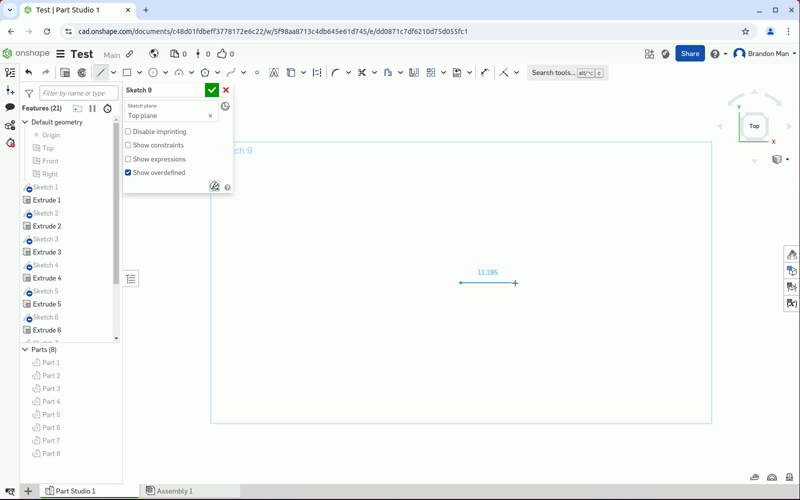
key_up(shift)
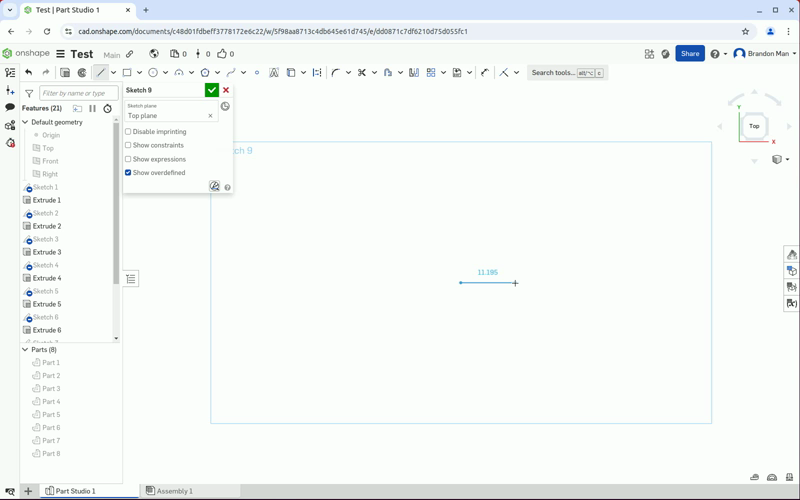
key_down(shift)
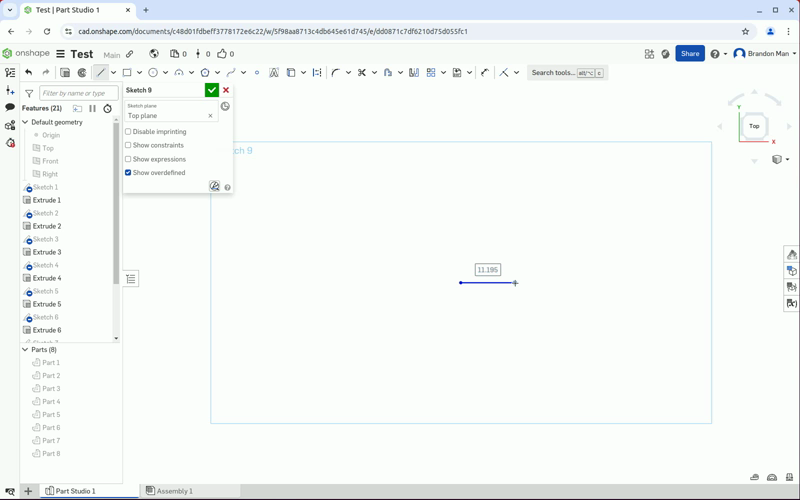
mouse_move(545, 282)
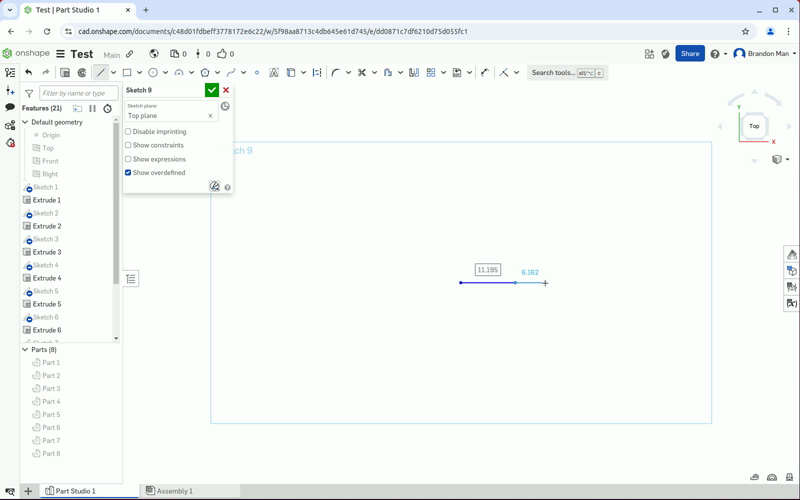
mouse_move(515, 230)
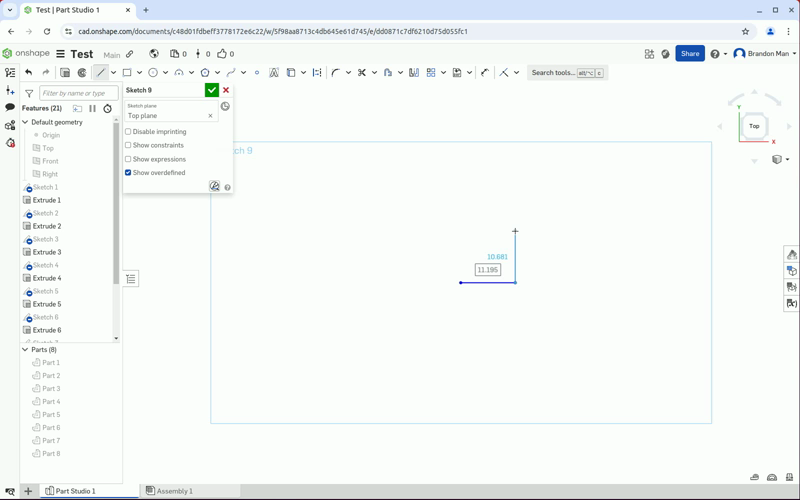
click(515, 230)
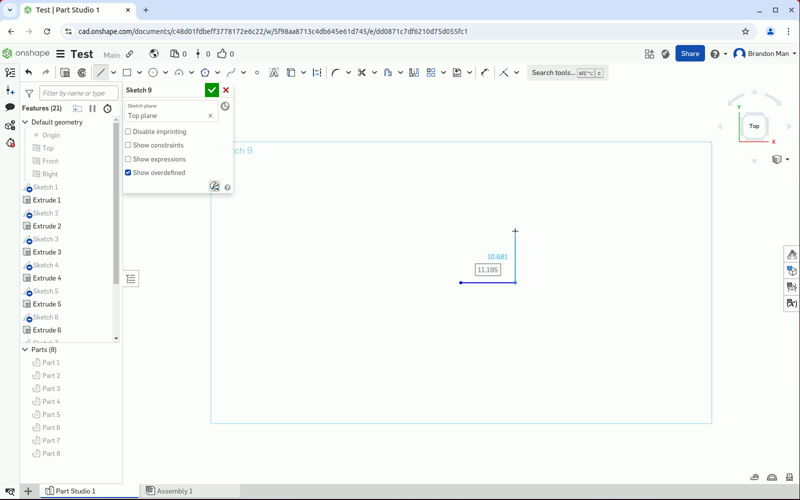
key_up(shift)
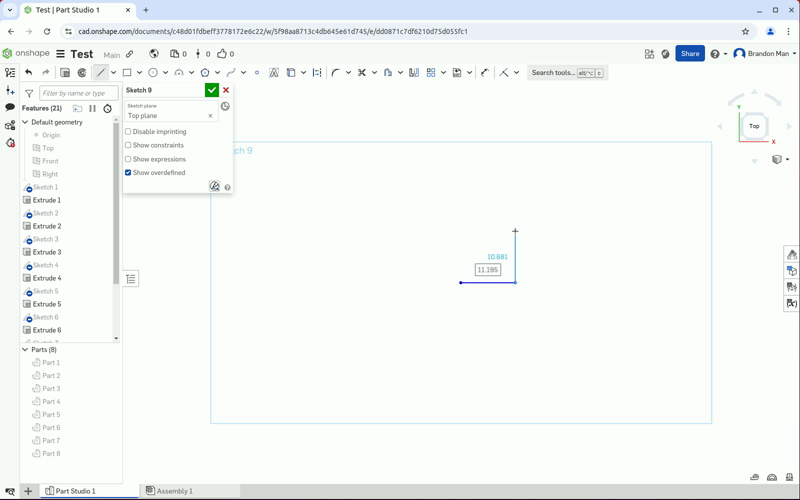
key_down(shift)
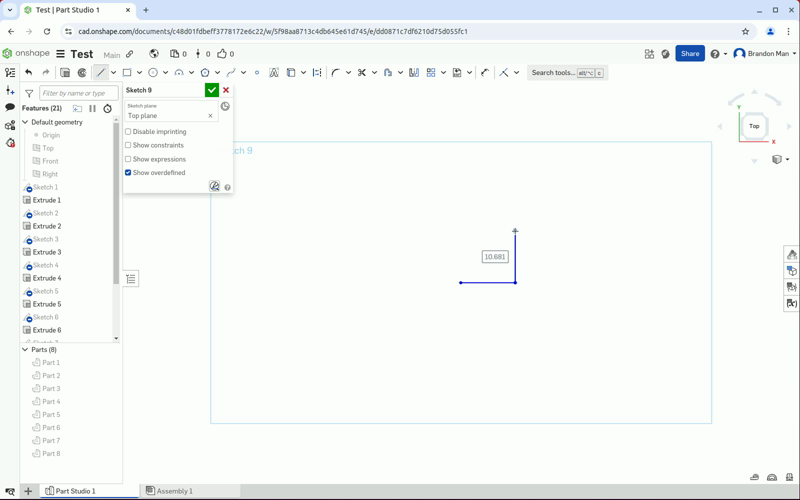
mouse_move(545, 230)
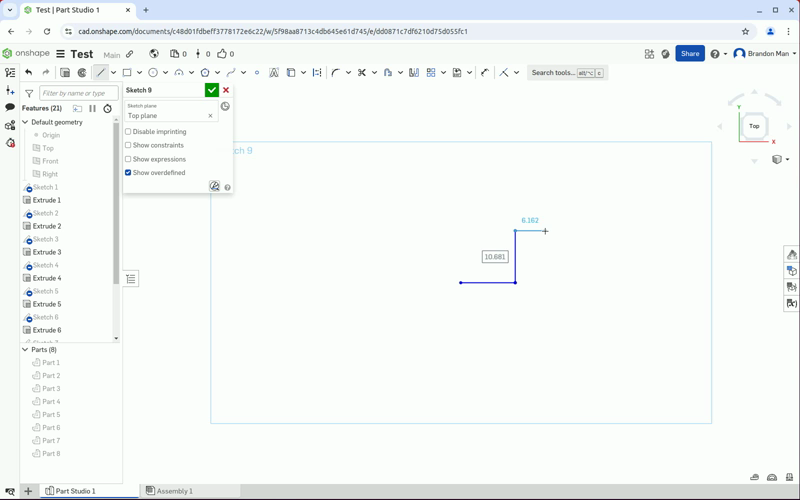
mouse_move(460, 230)
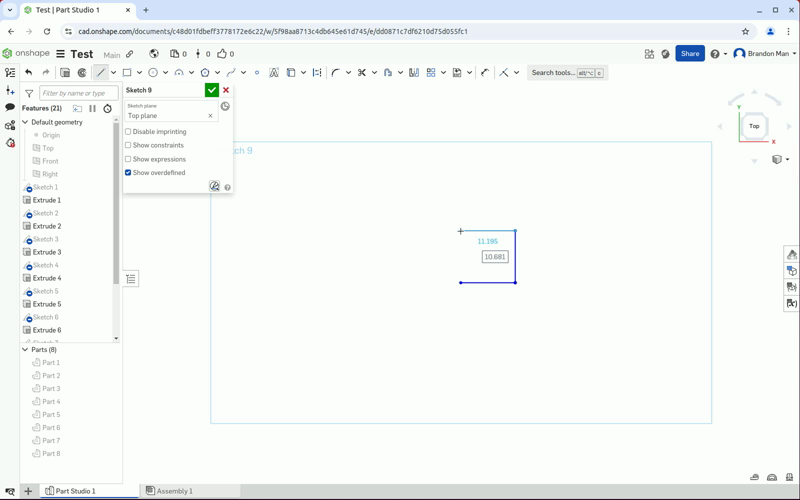
click(460, 230)
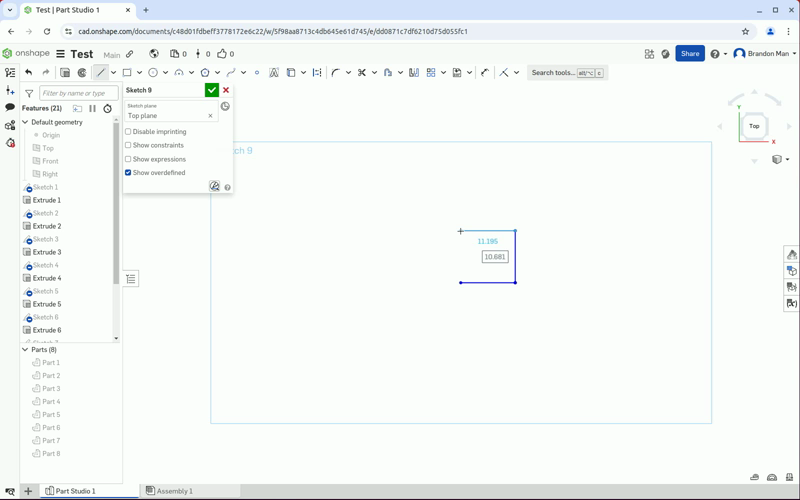
key_up(shift)
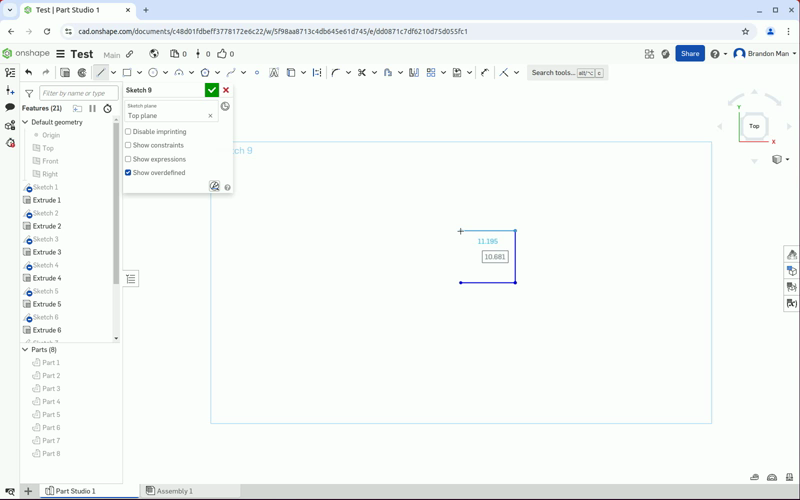
mouse_move(490, 230)
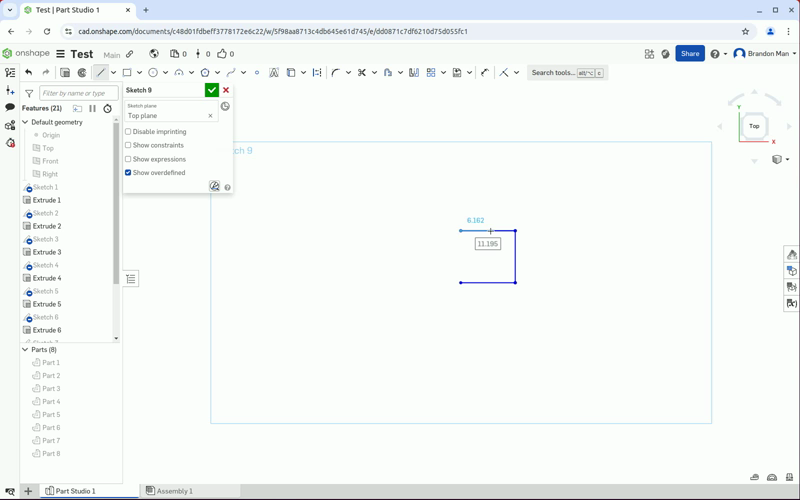
key_down(shift)
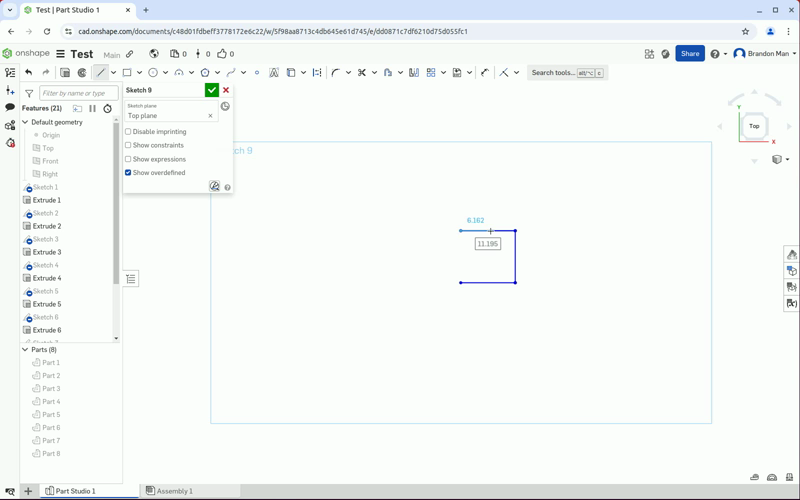
mouse_move(460, 282)
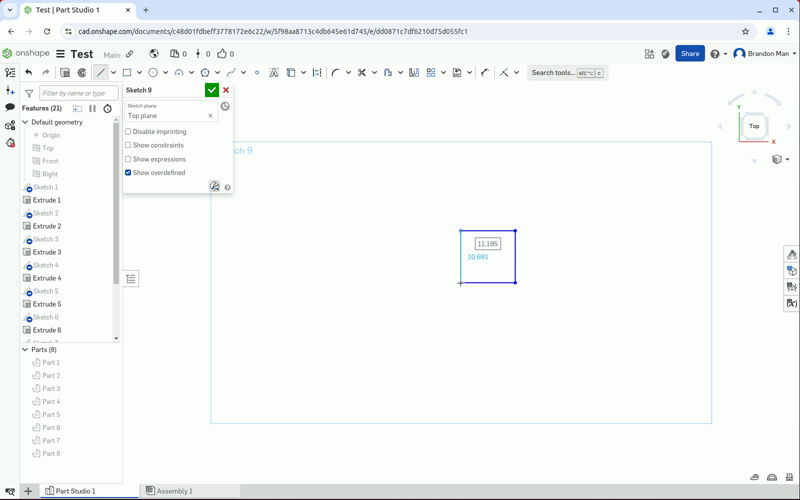
key_up(shift)
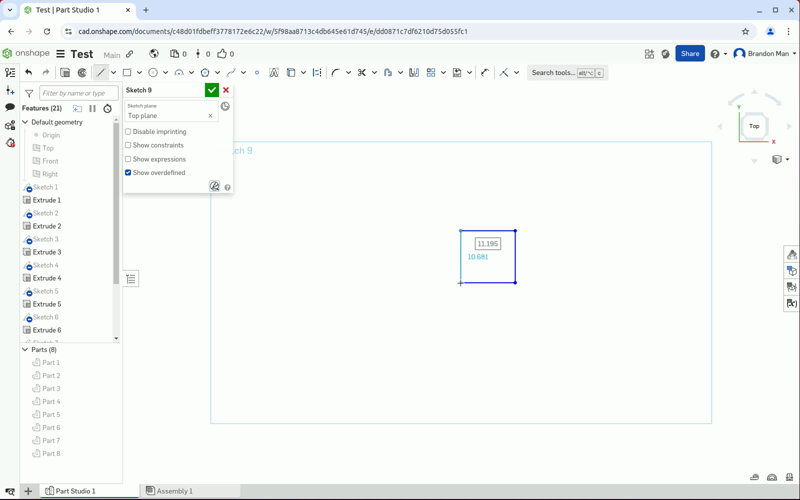
click(460, 282)
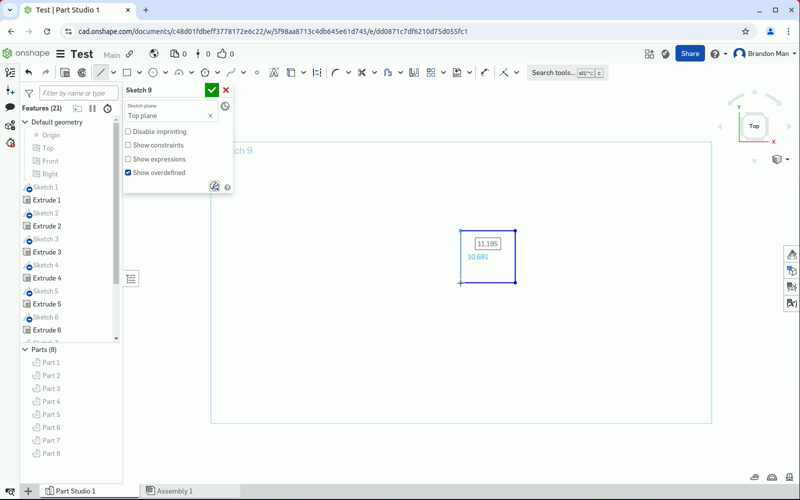
key(esc)
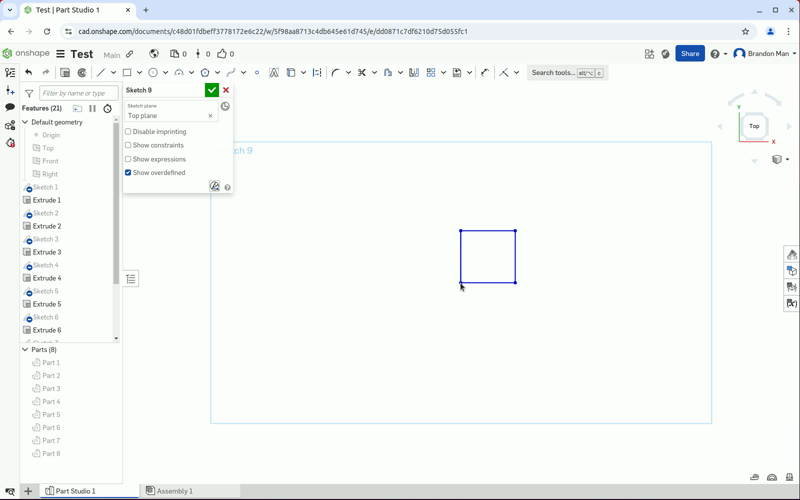
mouse_move(467, 243)
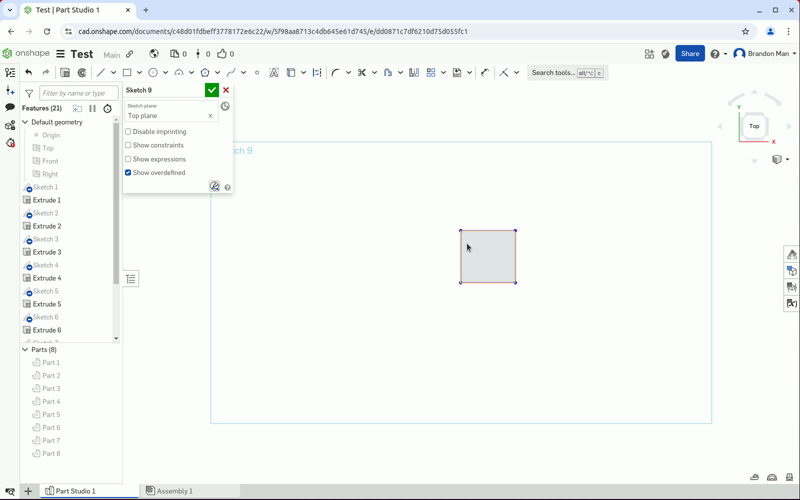
click(467, 243)
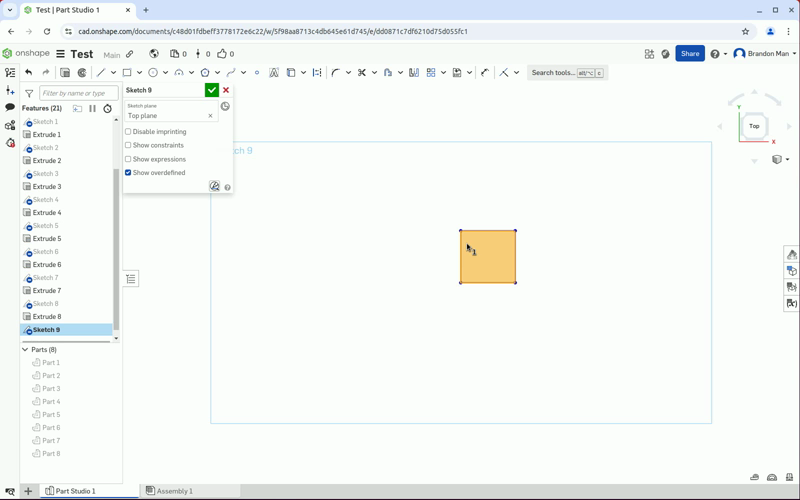
mouse_move(73, 352)
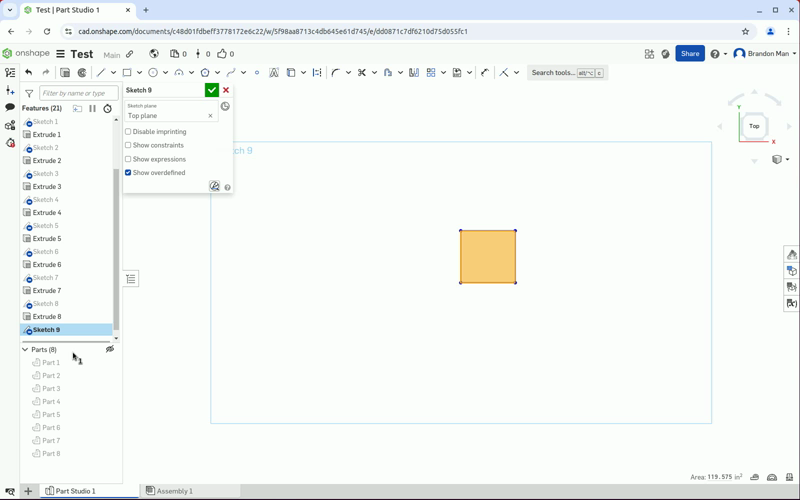
key(shift+y)
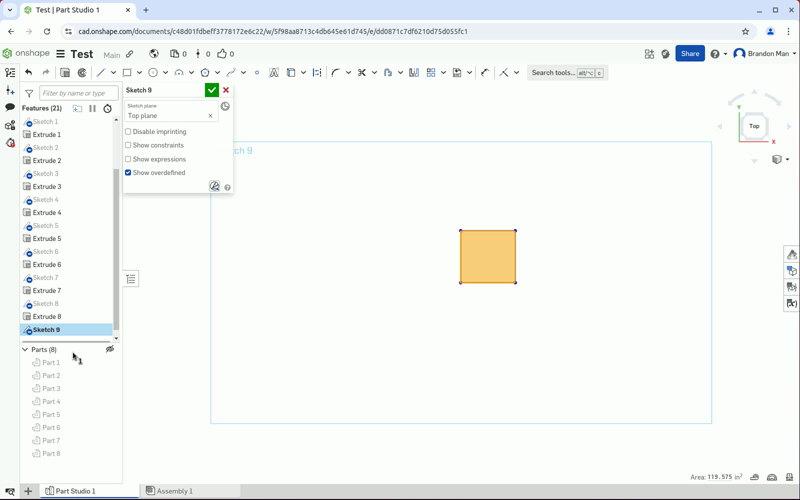
key(shift+e)
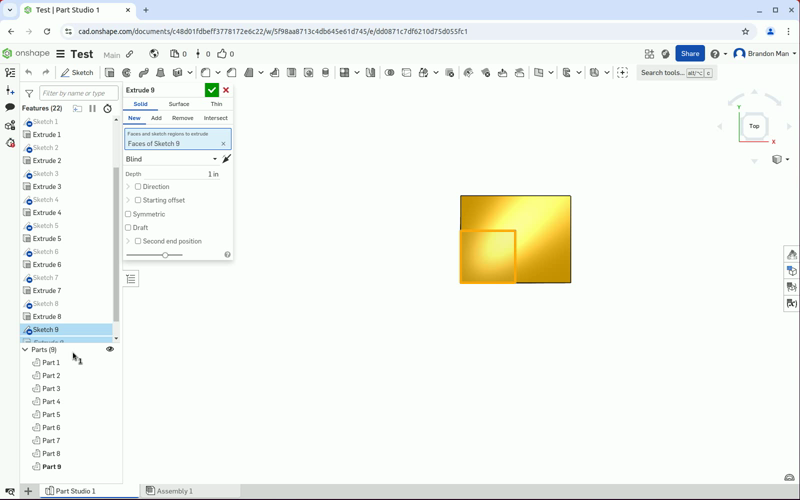
mouse_move(143, 106)
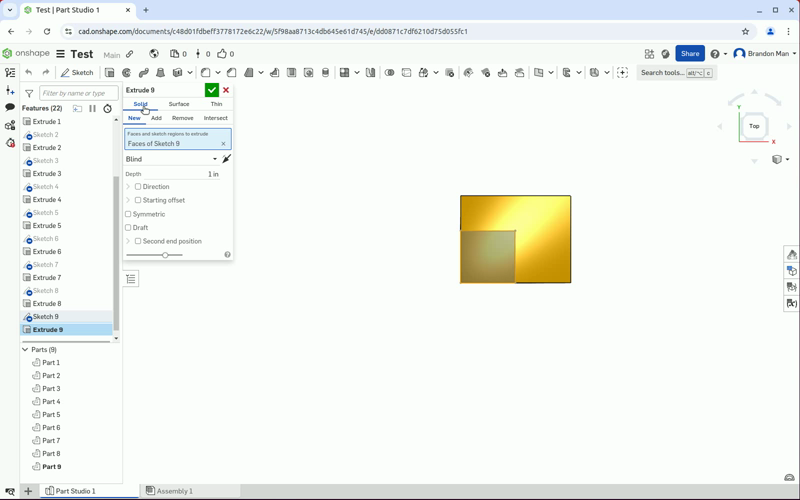
click(143, 106)
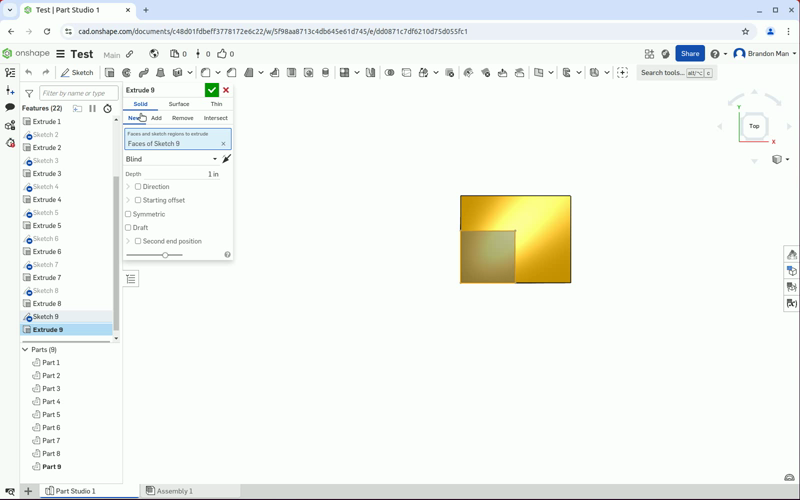
mouse_move(137, 120)
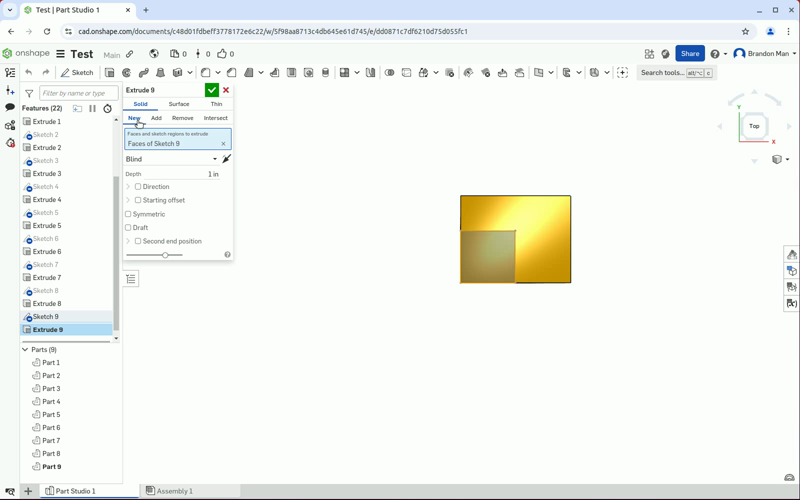
click(137, 120)
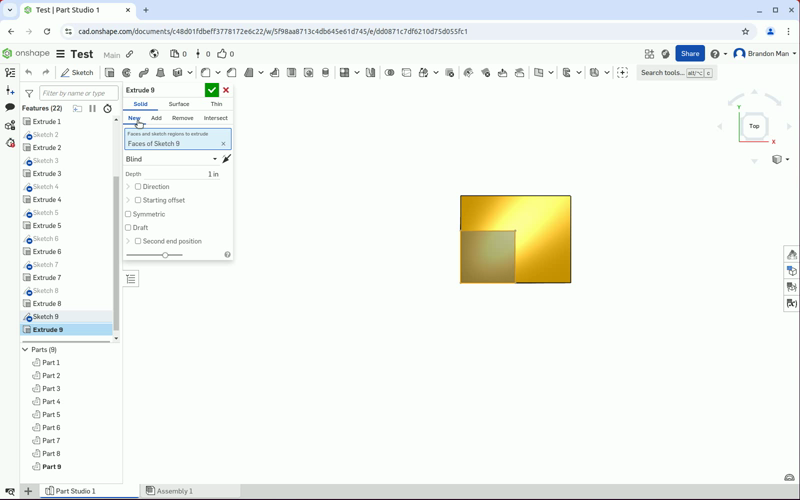
key(tab, 4)
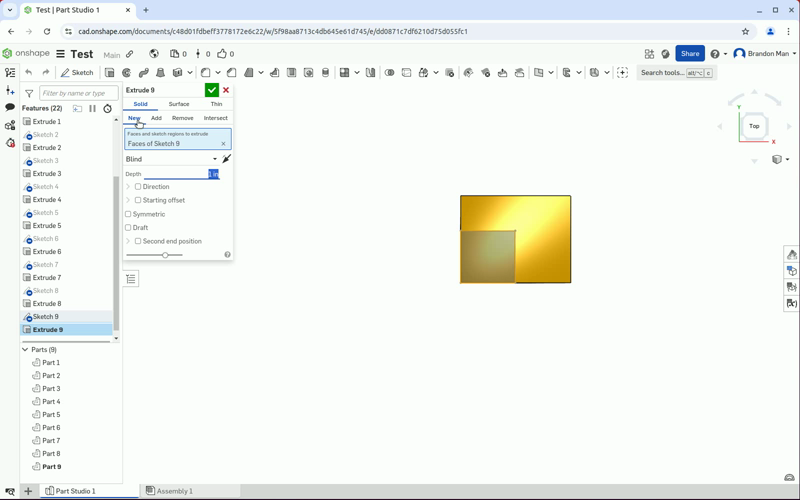
text(16.368)
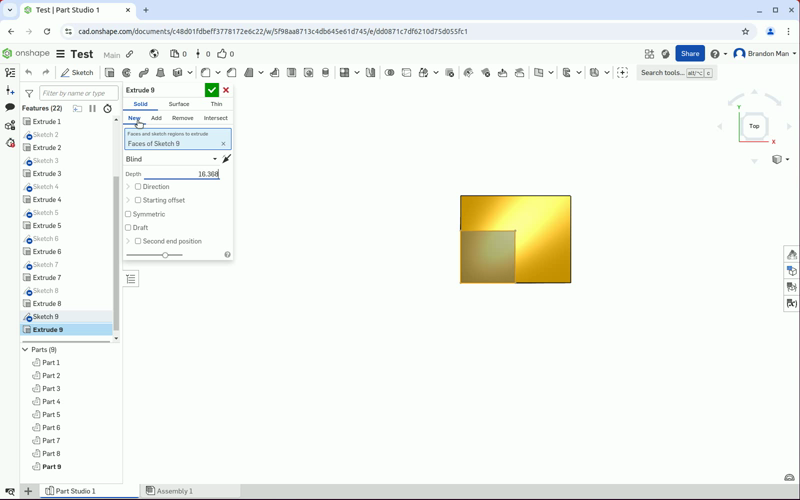
key(enter)
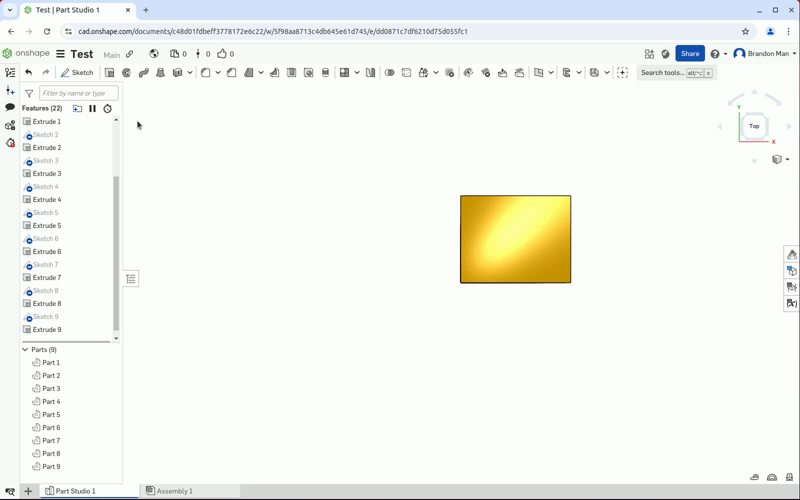
key(shift+h)
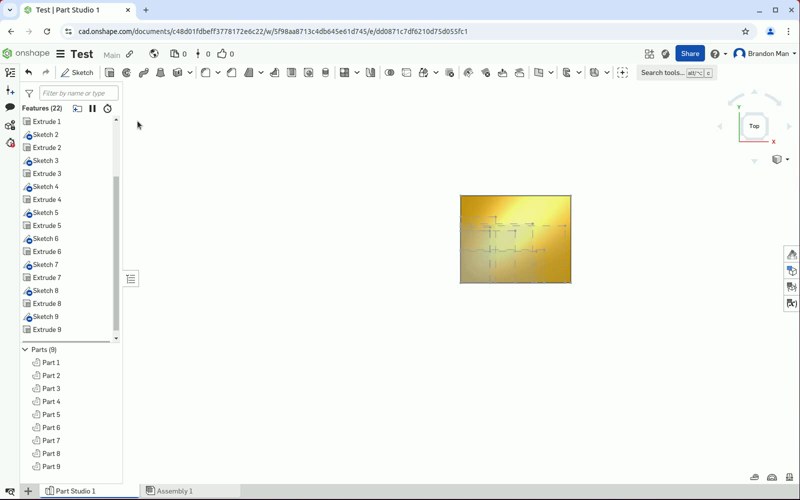
key(shift+h)
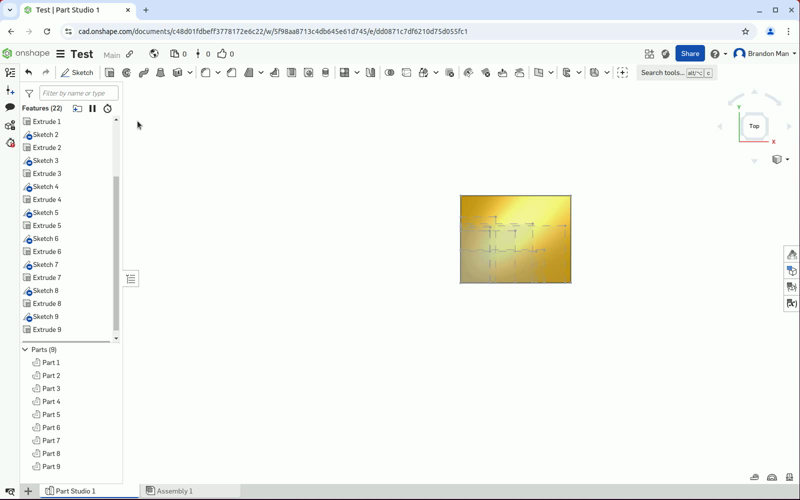
key(shift+7)
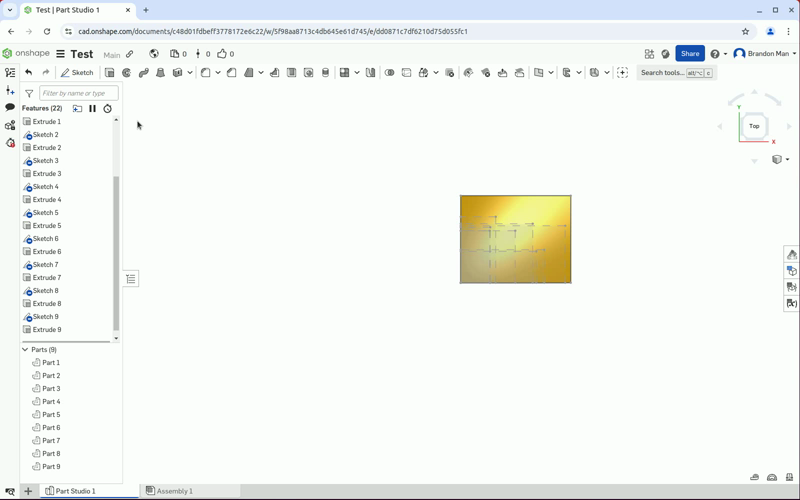
key(up, 3)
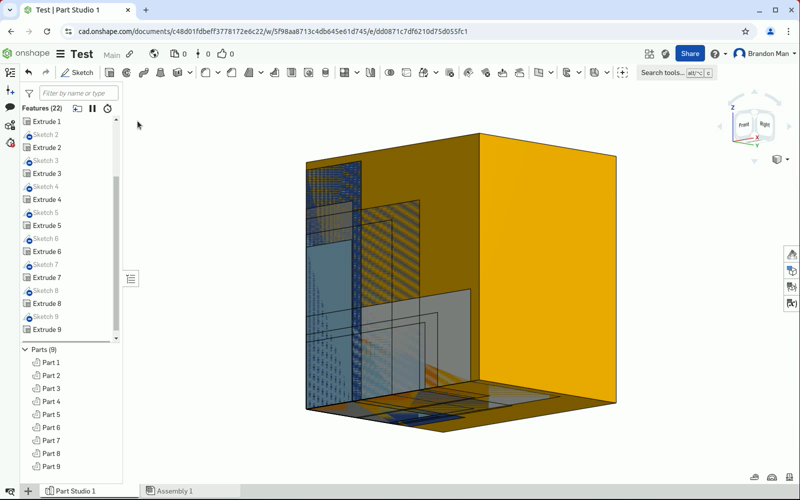
key(left, 3)
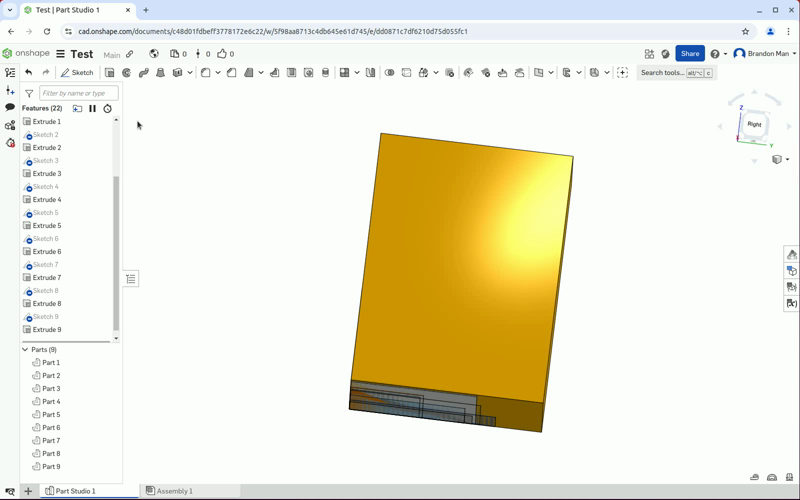
key(right, 3)
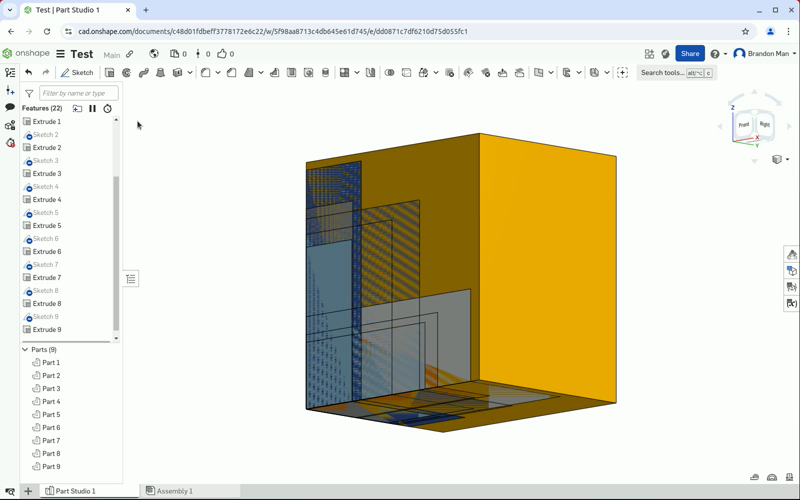
key(down, 3)
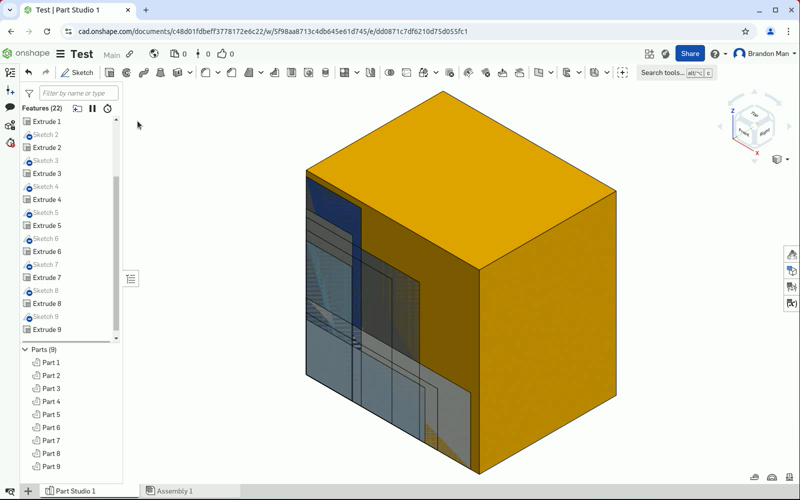
mouse_move(69, 111)
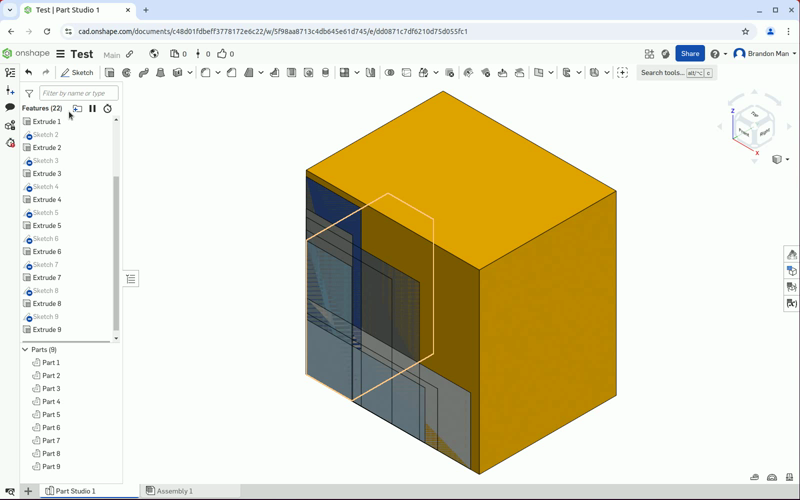
click(69, 111)